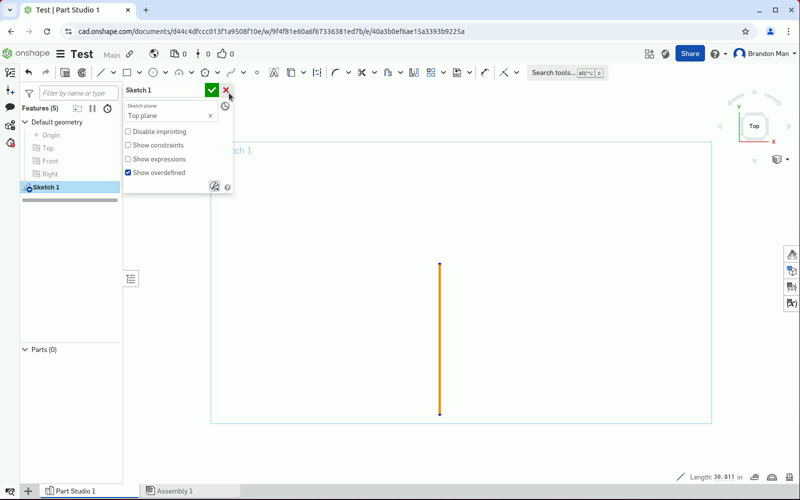
key(shift+h)
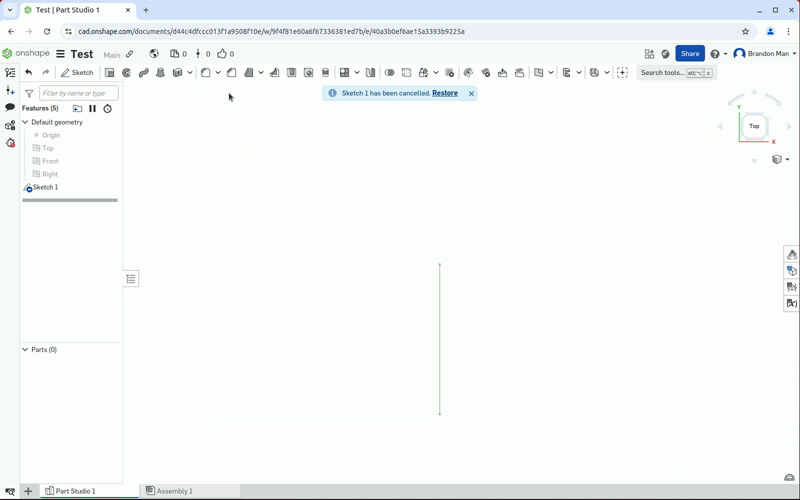
key(shift+s)
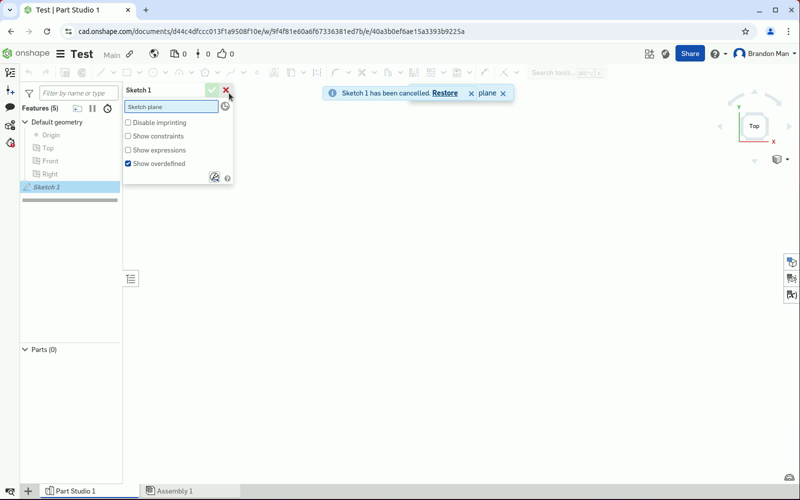
mouse_move(73, 150)
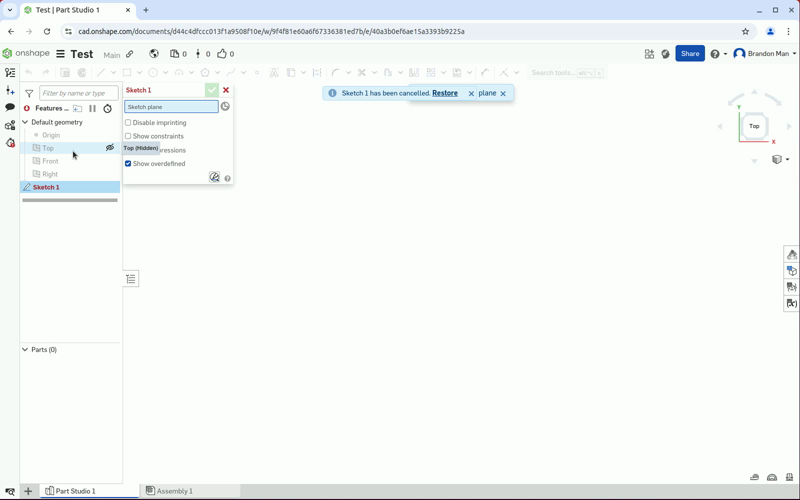
click(73, 150)
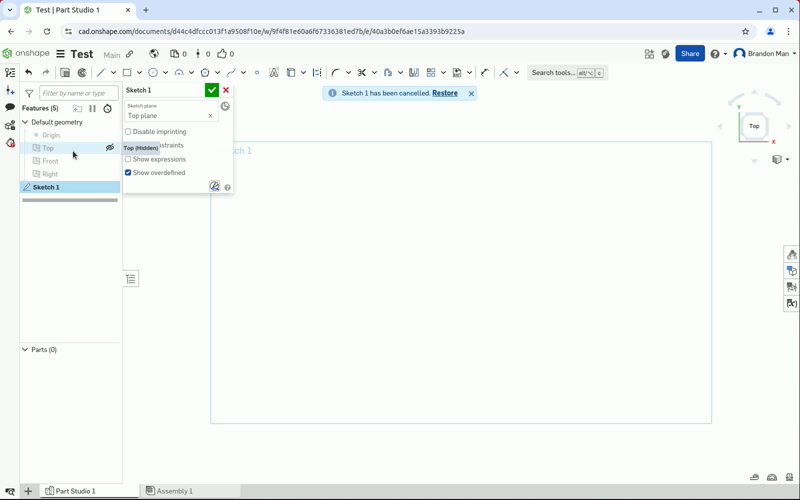
mouse_move(73, 352)
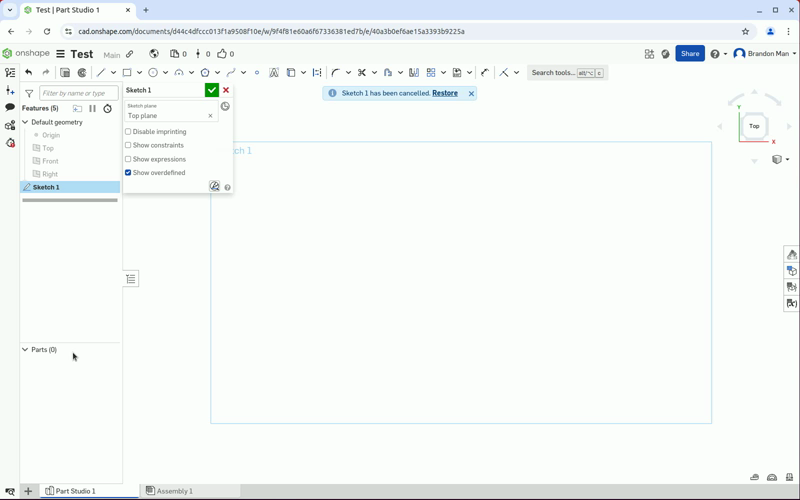
key(y)
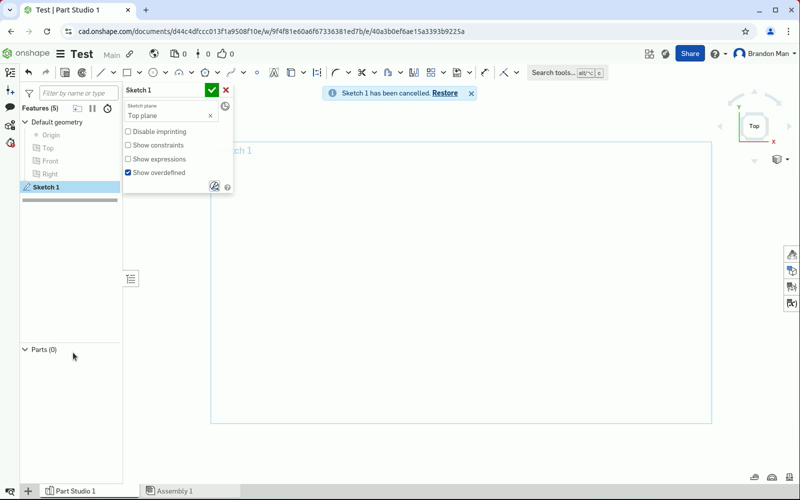
key(l)
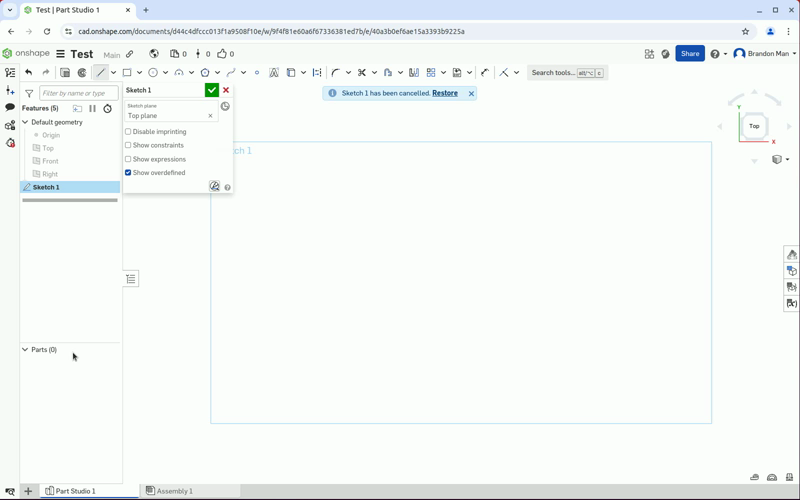
key_down(shift)
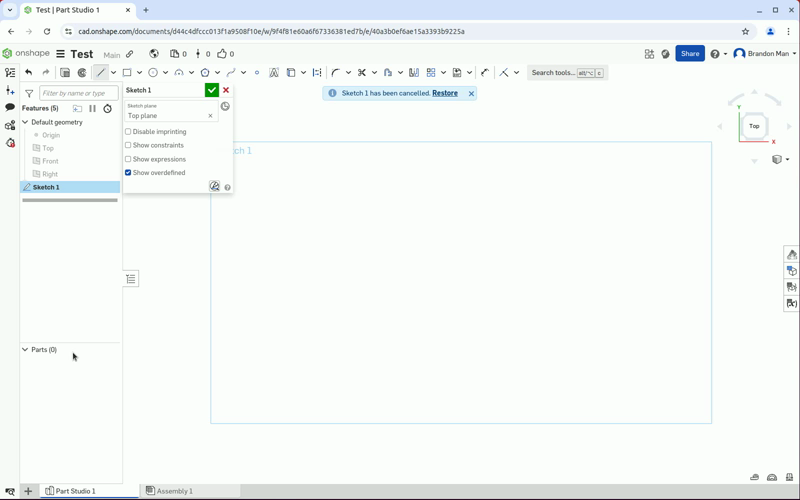
mouse_move(348, 366)
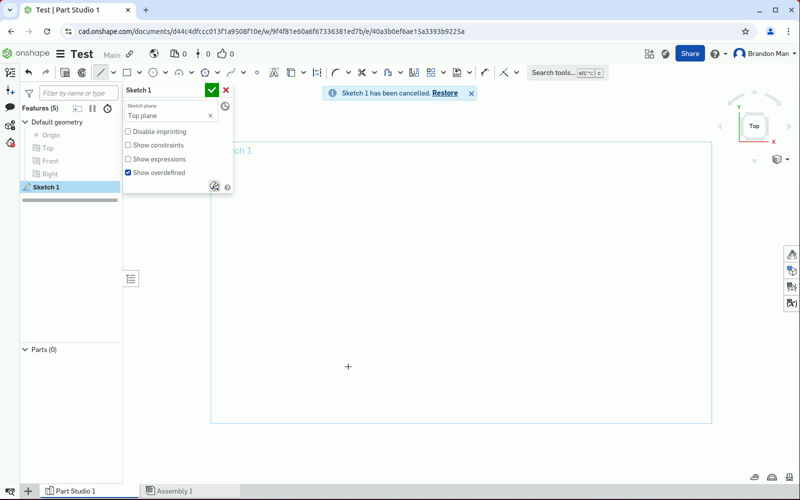
click(348, 366)
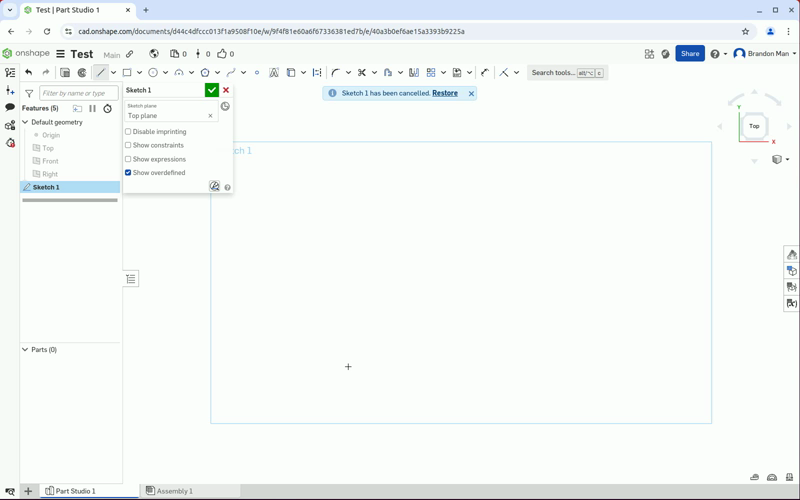
key_up(shift)
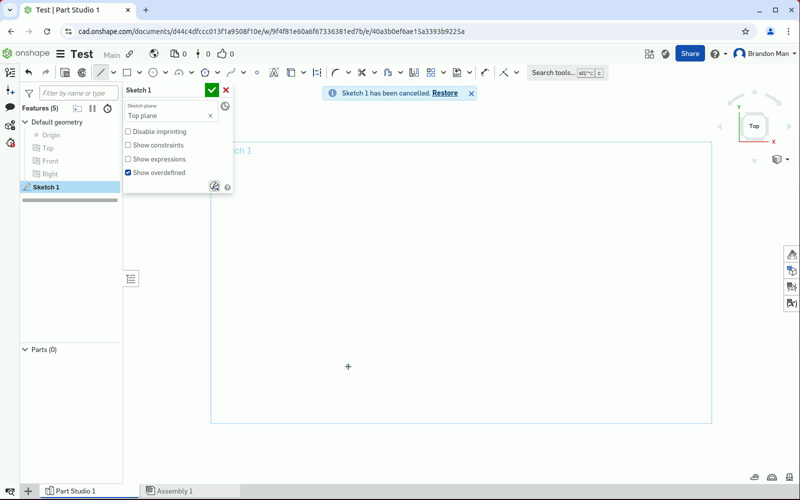
key_down(shift)
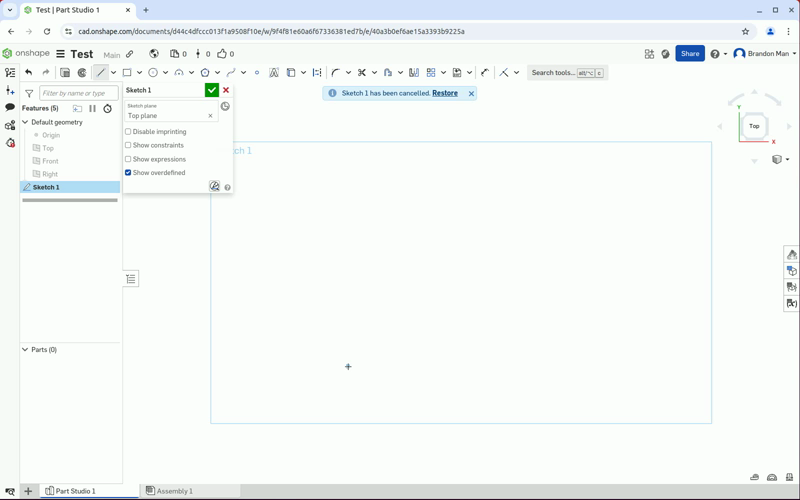
mouse_move(568, 366)
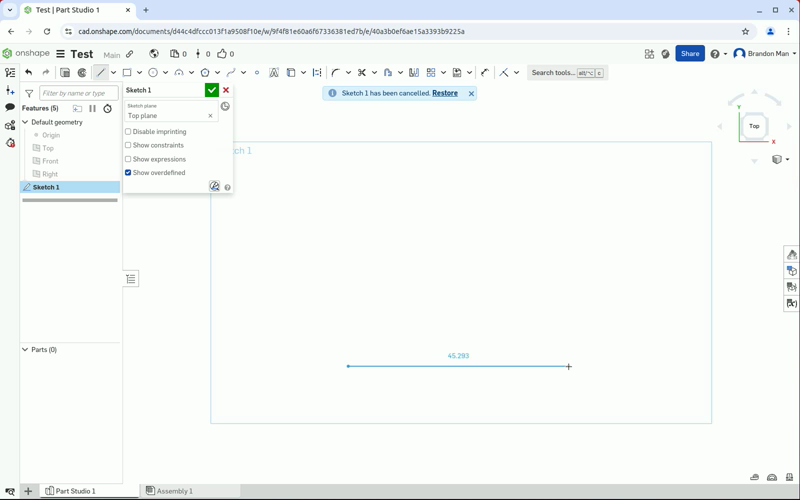
click(568, 366)
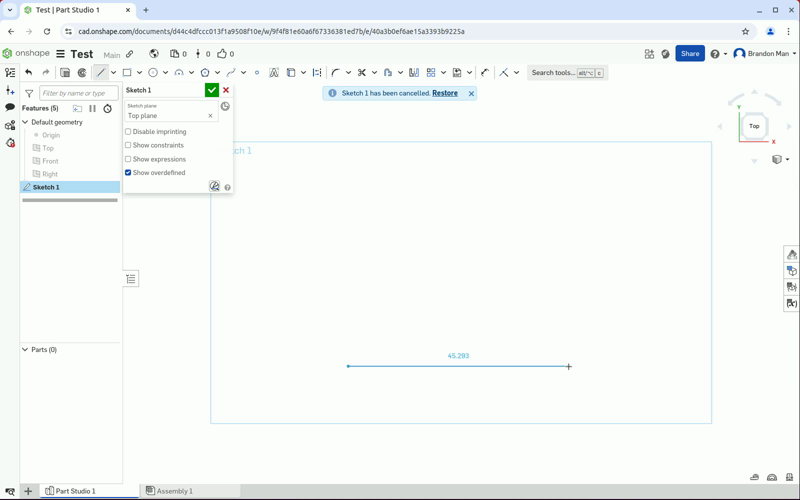
key_up(shift)
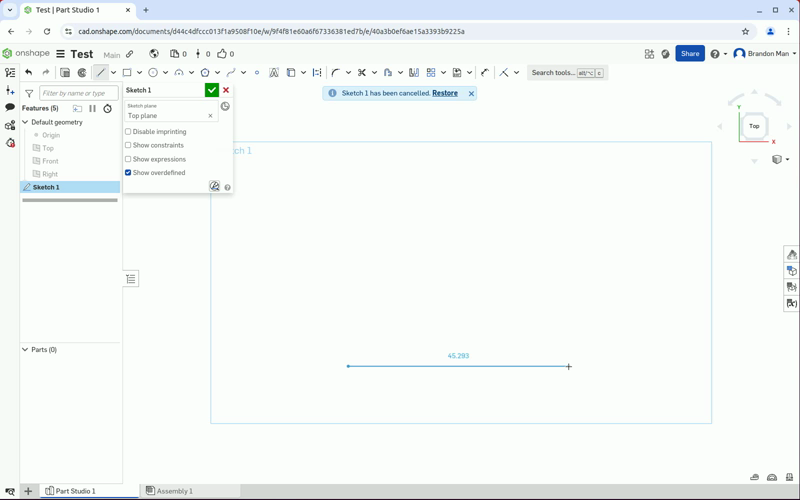
key_down(shift)
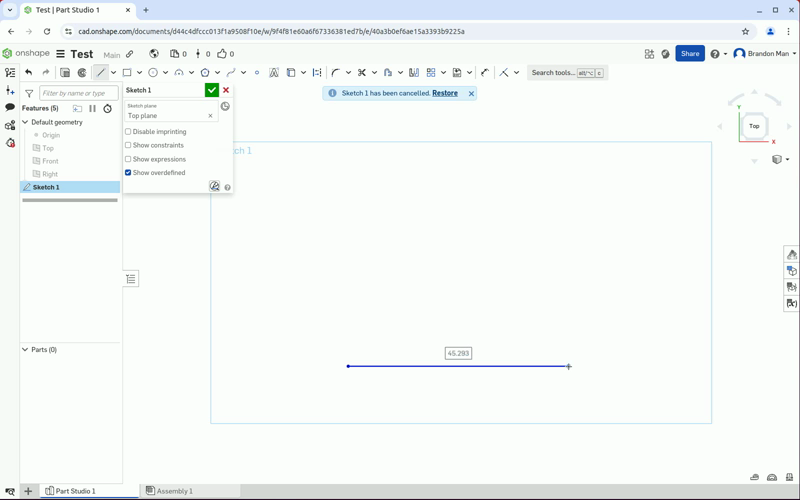
mouse_move(568, 224)
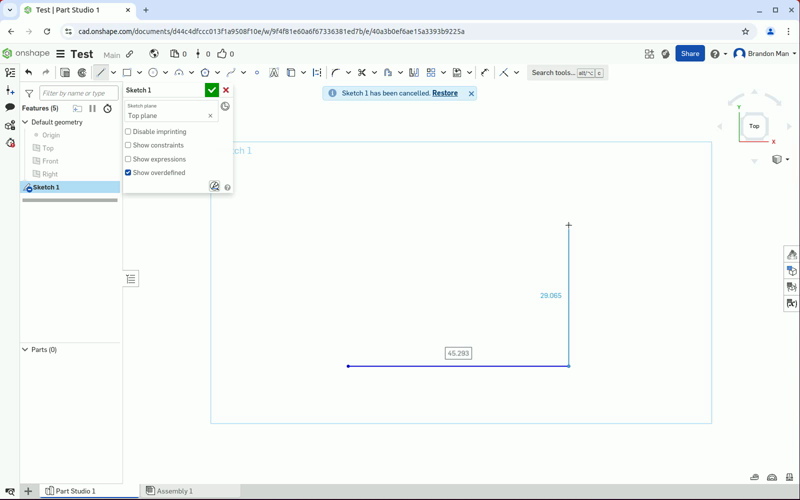
click(568, 224)
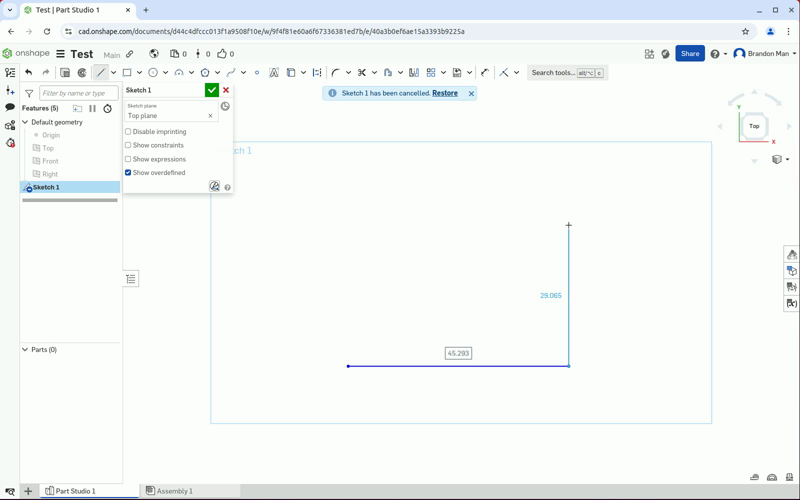
key_up(shift)
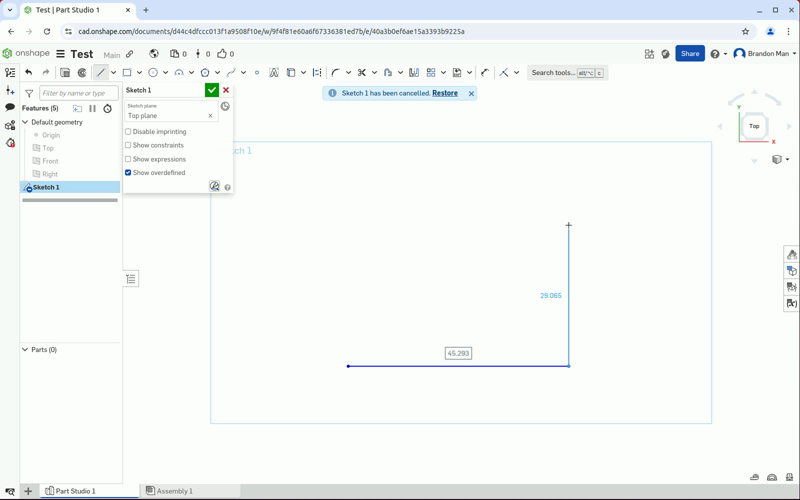
key_down(shift)
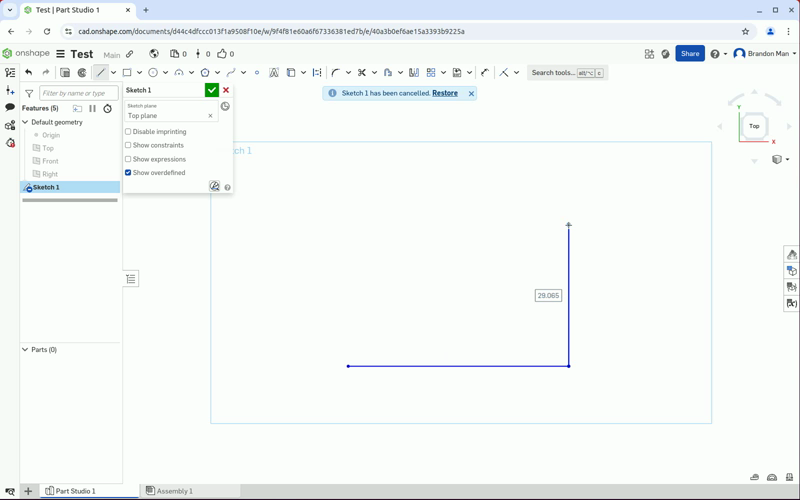
mouse_move(348, 224)
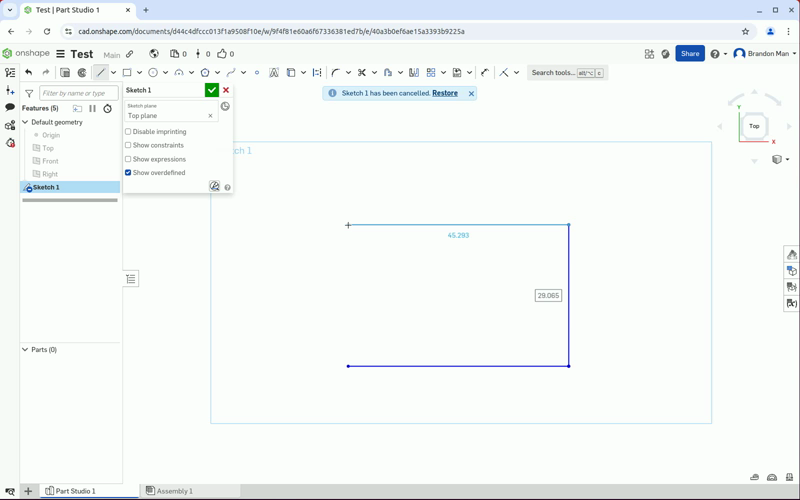
click(348, 224)
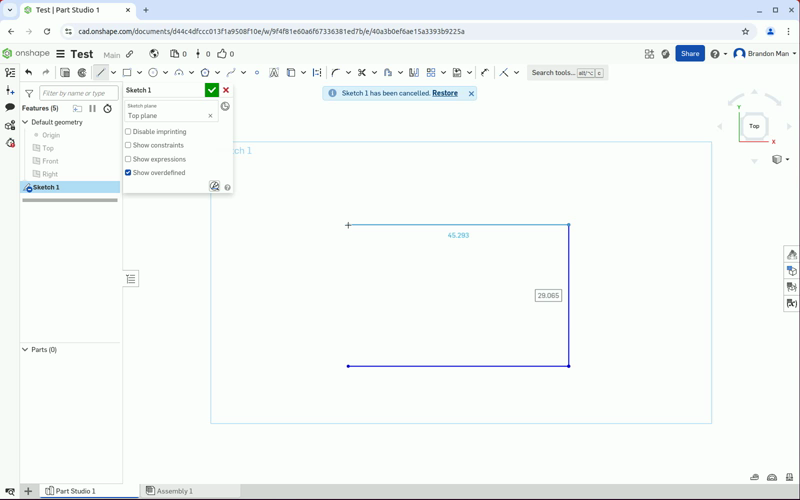
key_up(shift)
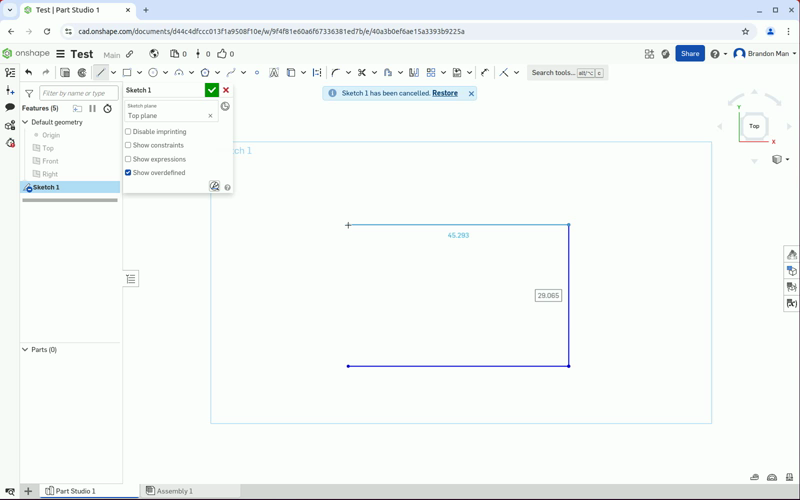
key_down(shift)
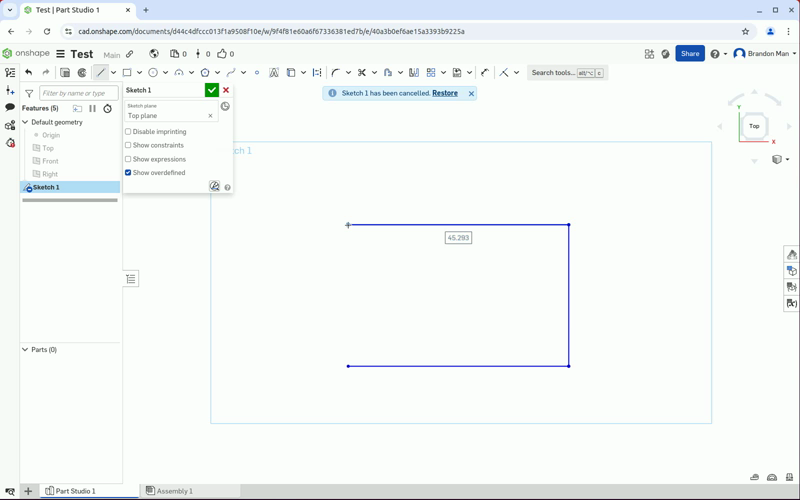
mouse_move(348, 366)
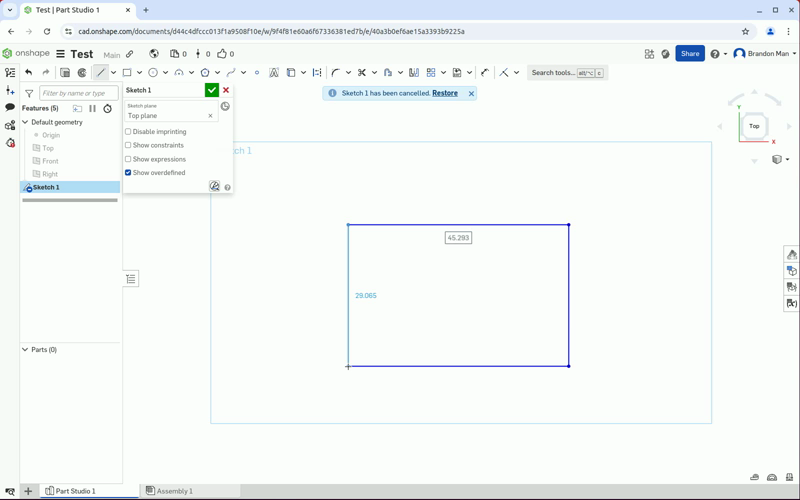
key_up(shift)
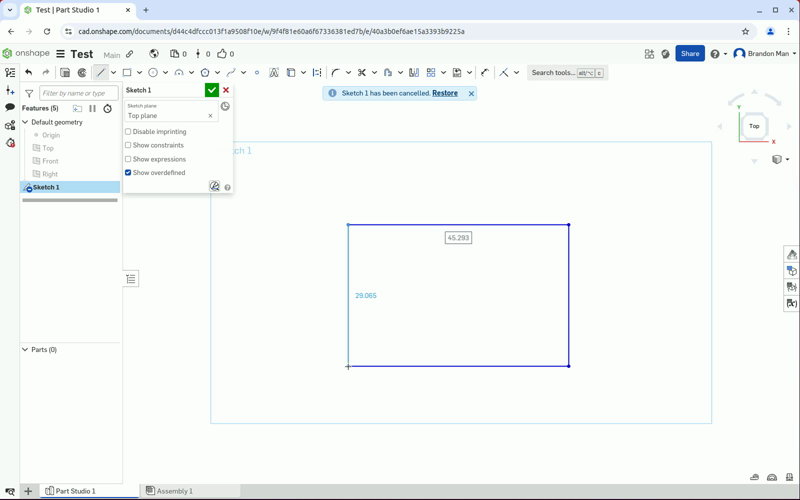
click(348, 366)
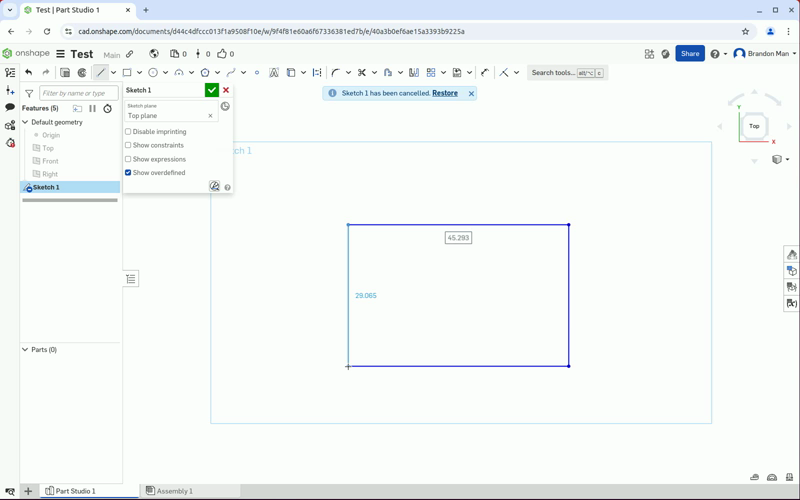
key(esc)
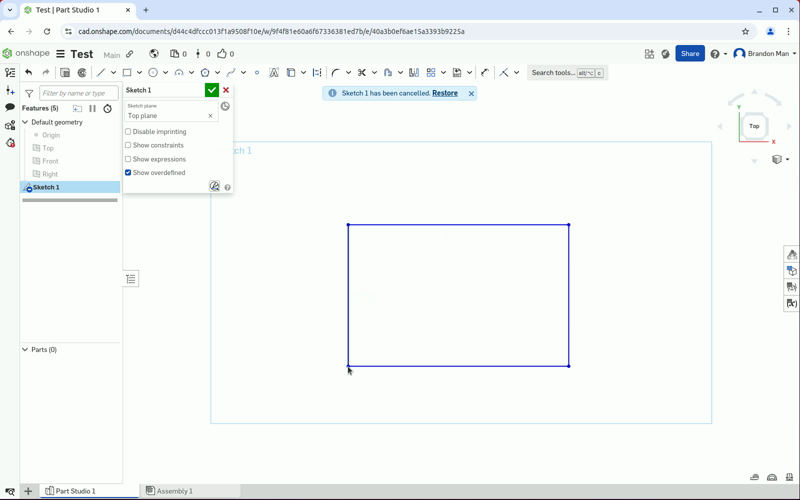
mouse_move(499, 274)
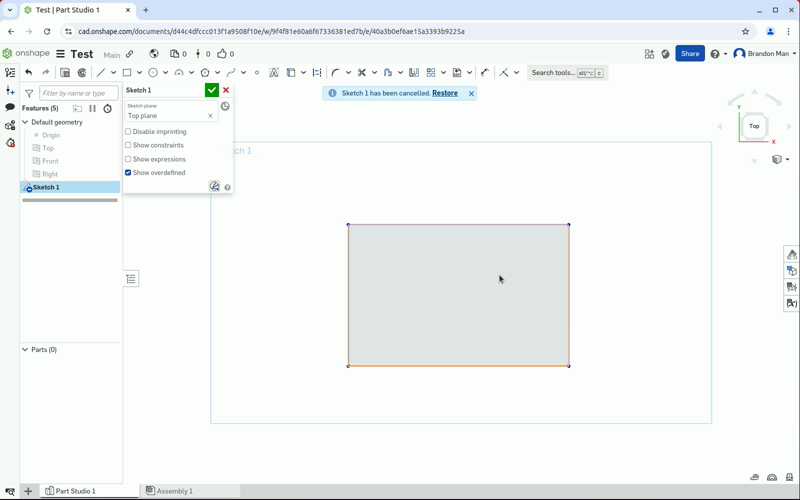
click(499, 274)
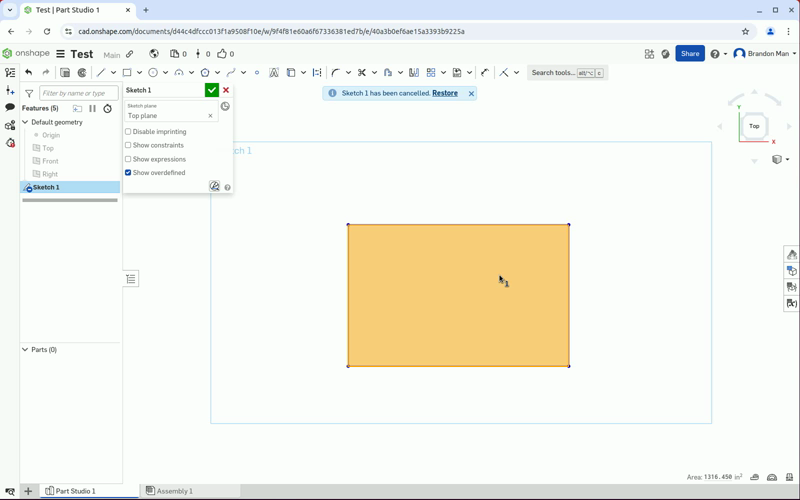
mouse_move(73, 352)
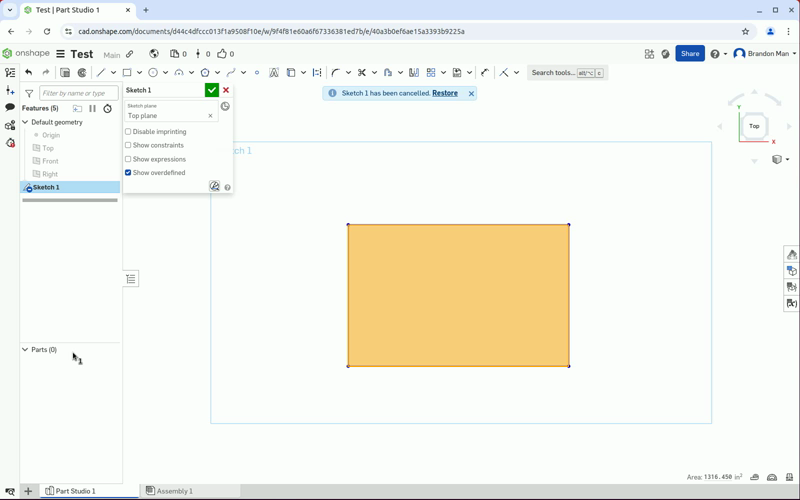
key(shift+y)
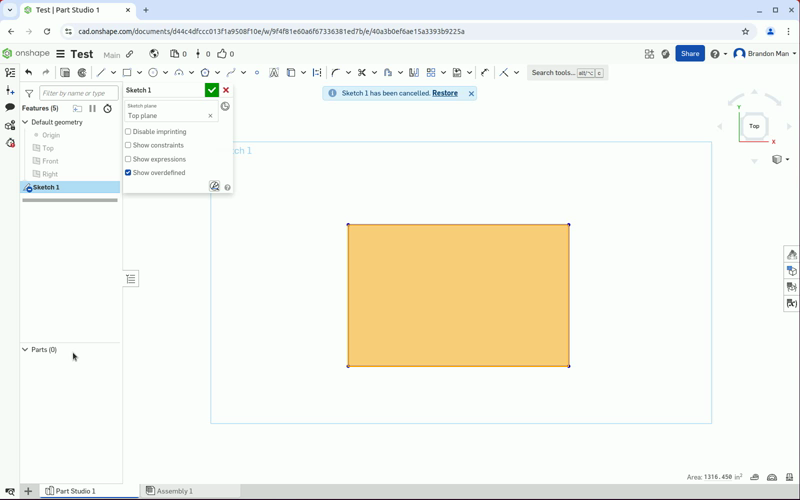
key(shift+e)
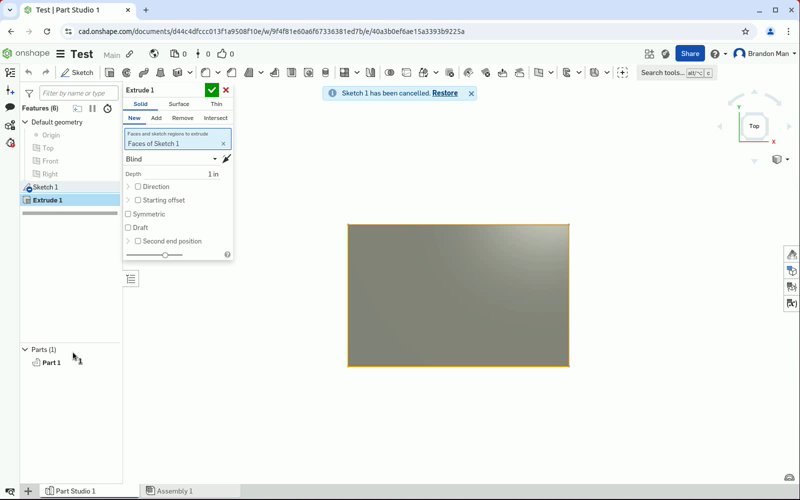
mouse_move(143, 106)
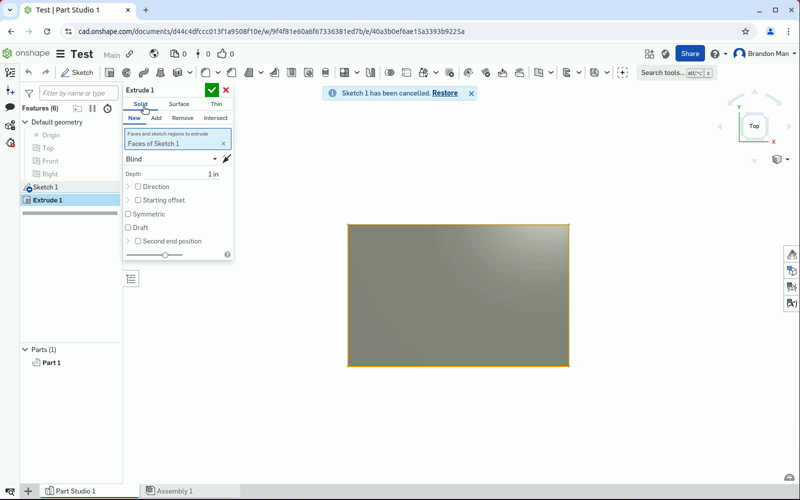
click(143, 106)
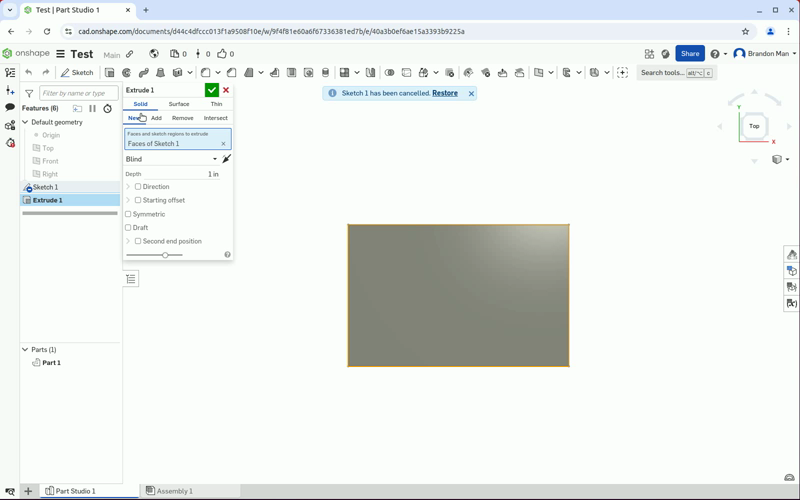
mouse_move(137, 120)
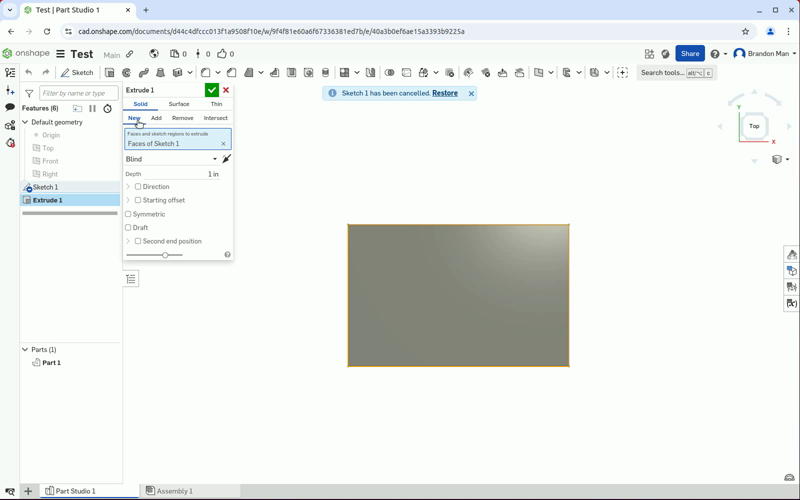
click(137, 120)
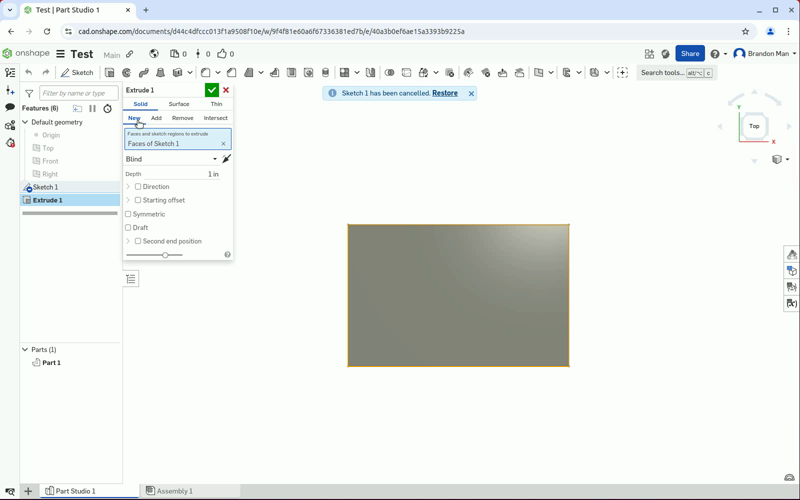
key(tab, 4)
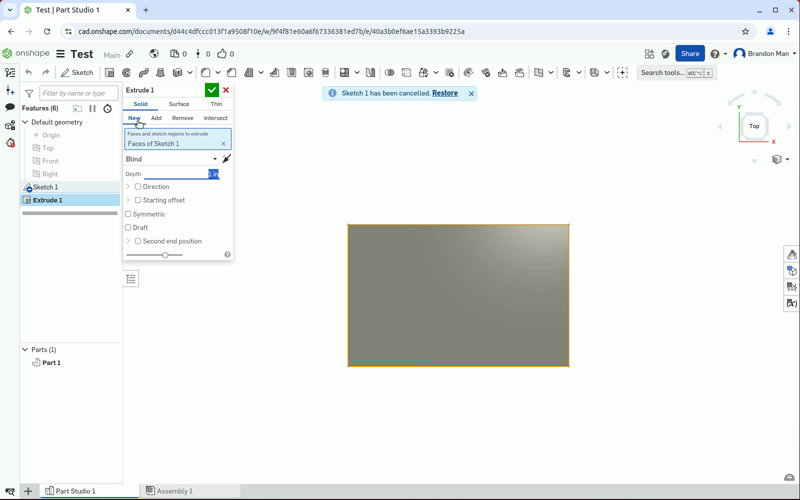
text(2.648)
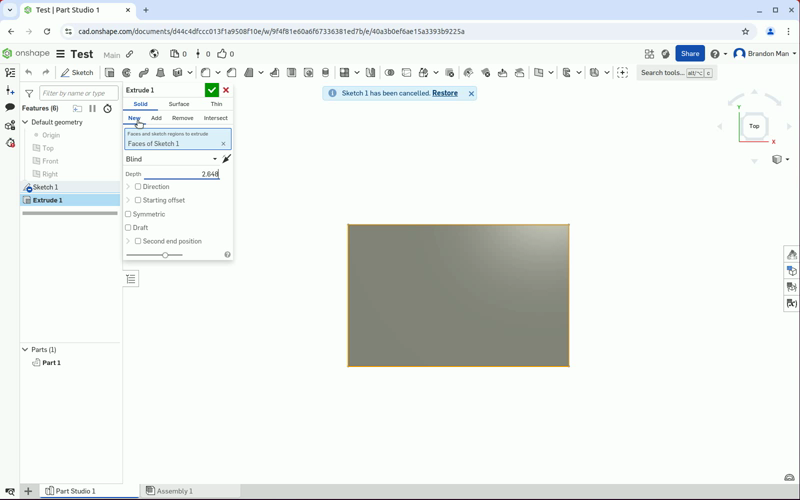
key(enter)
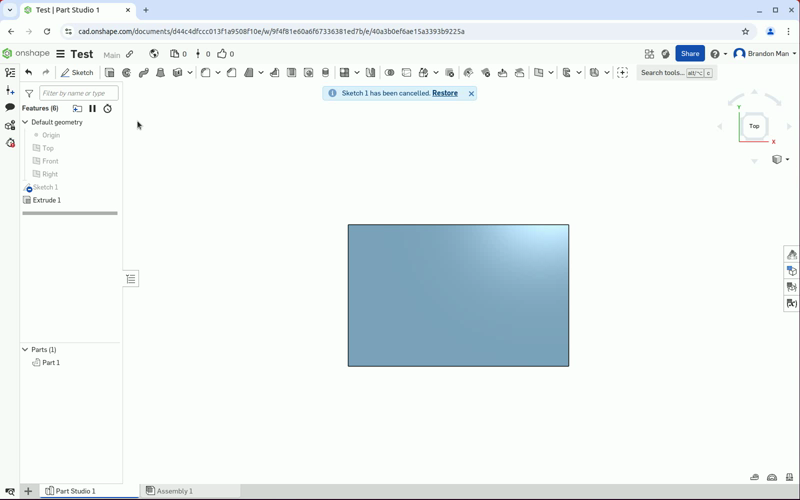
key(shift+h)
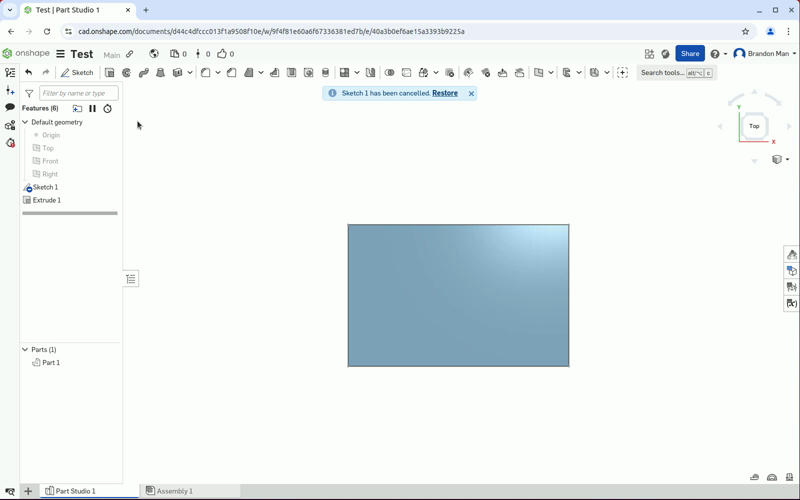
key(shift+h)
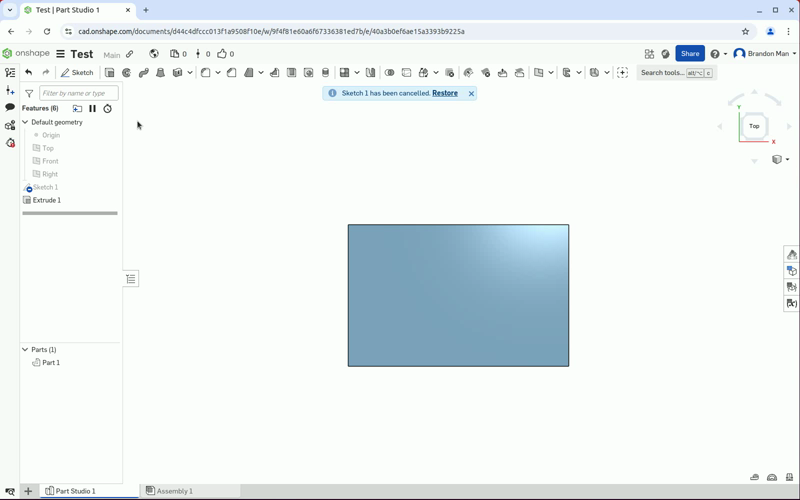
mouse_move(73, 189)
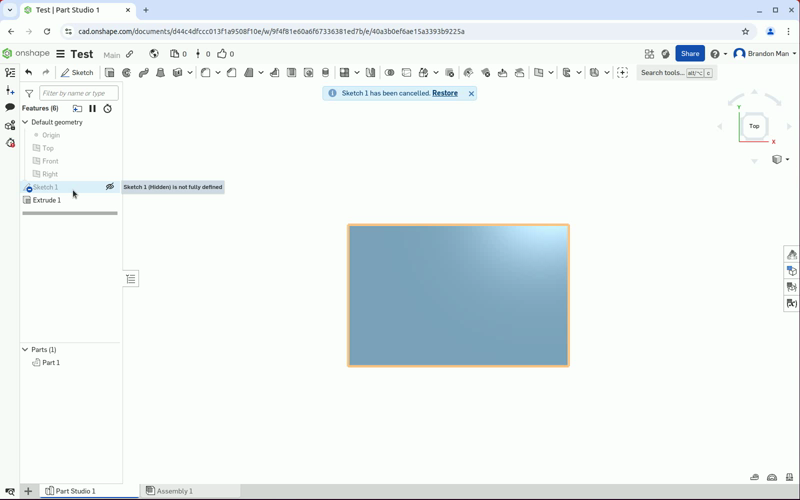
click(73, 189)
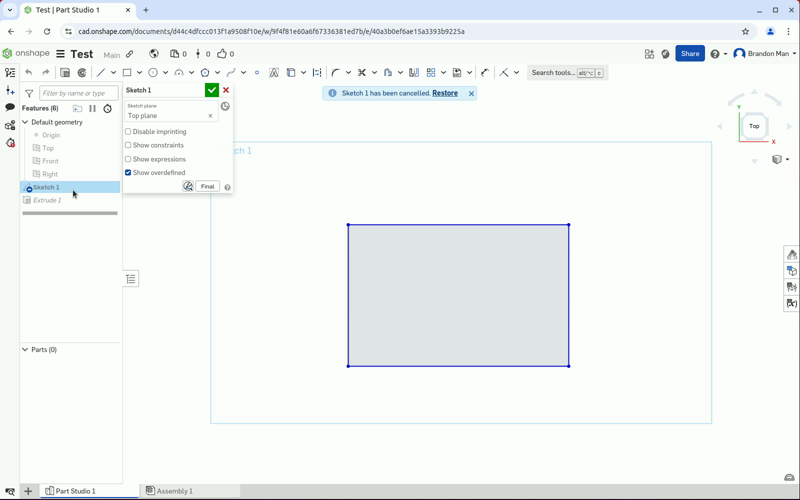
mouse_move(229, 92)
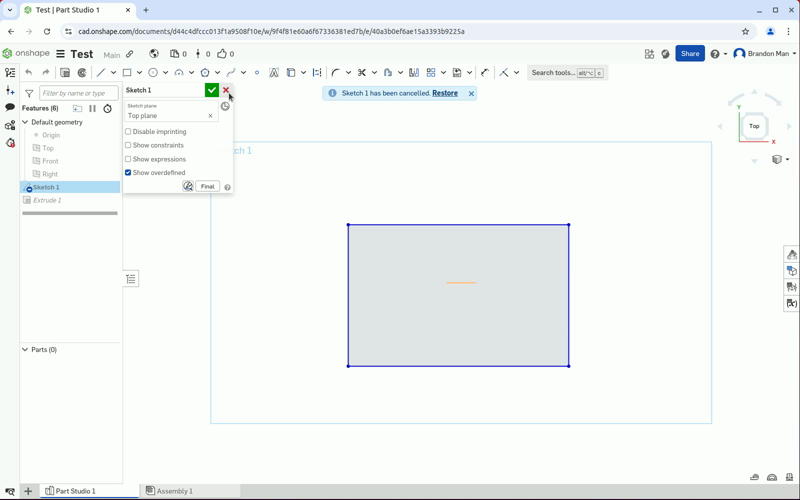
click(229, 92)
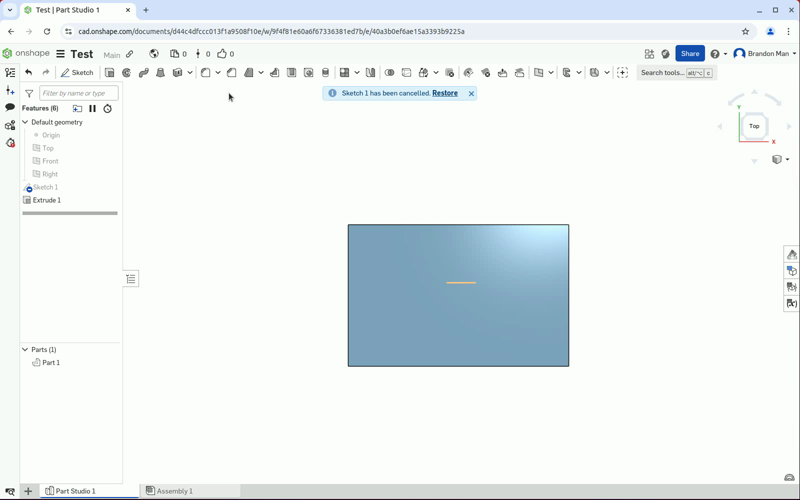
mouse_move(73, 352)
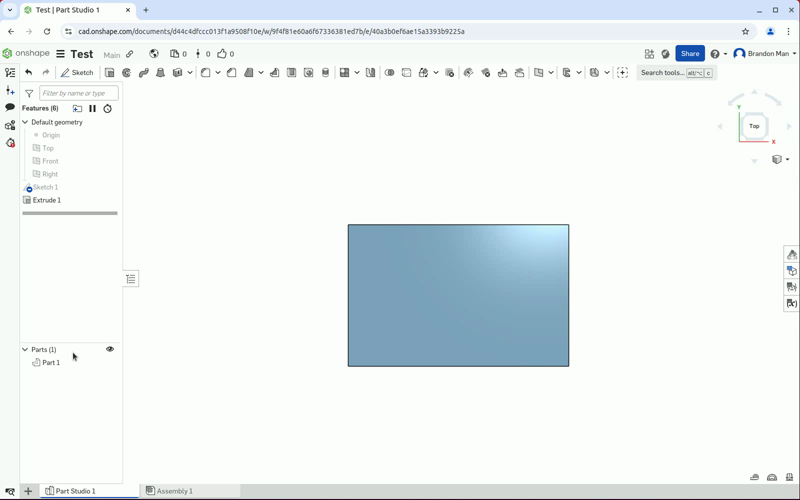
key(y)
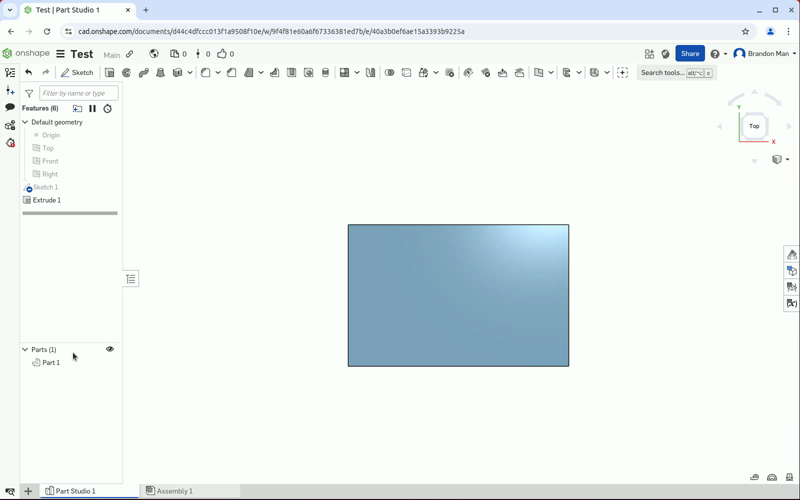
key(shift+p)
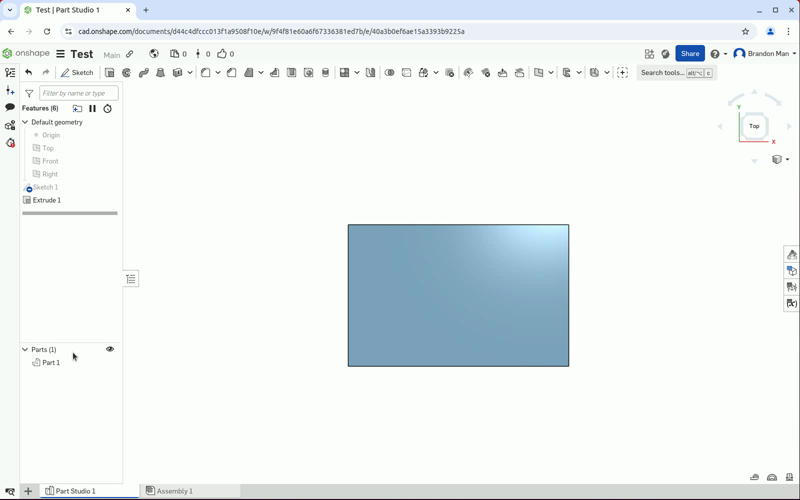
key(space)
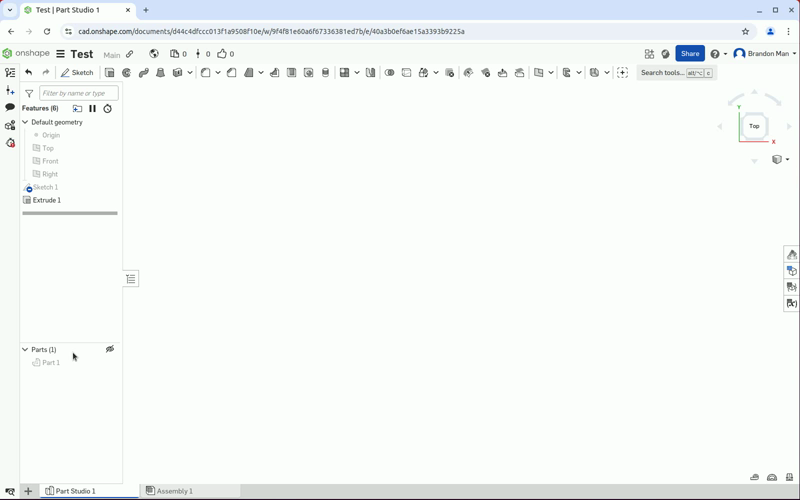
key_down(shift)
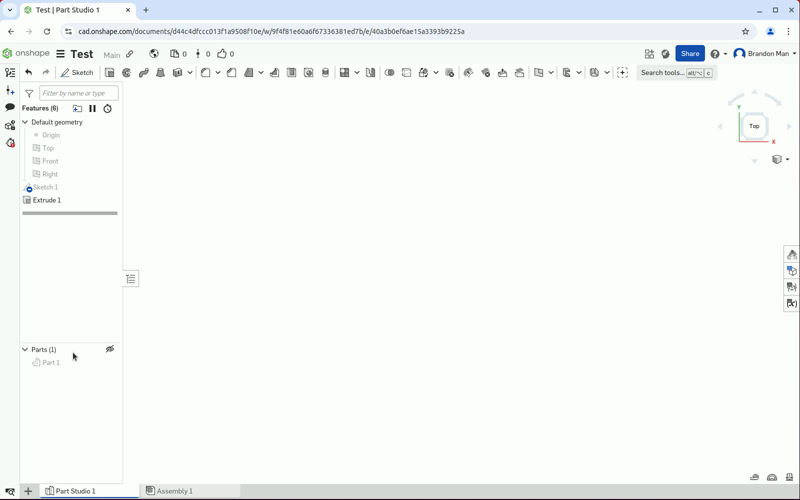
key(up)
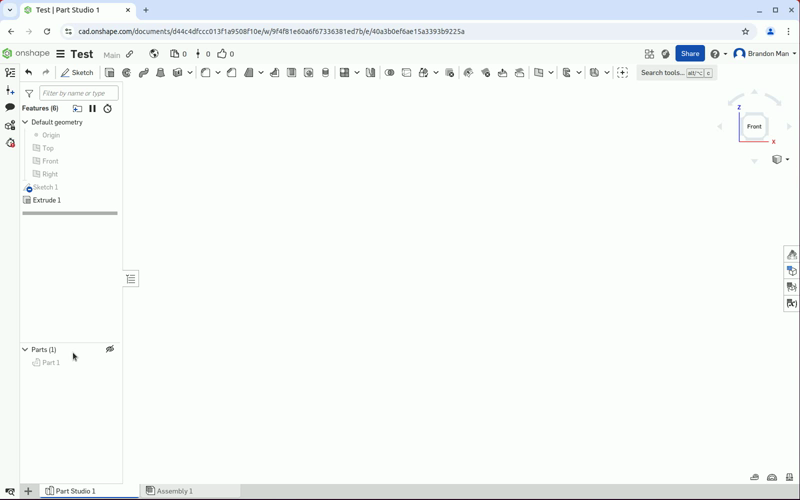
key_up(shift)
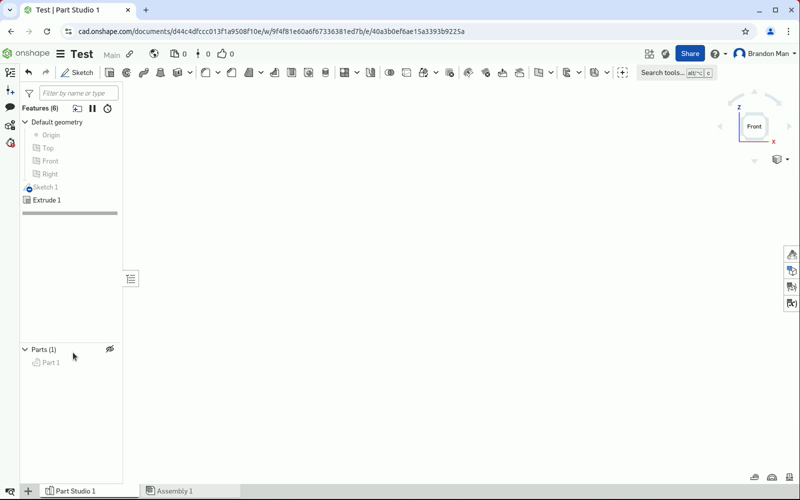
key(space)
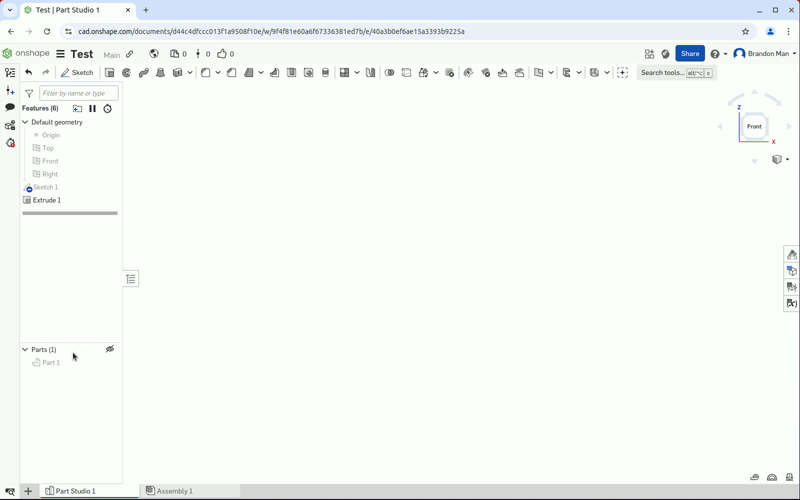
key_down(shift)
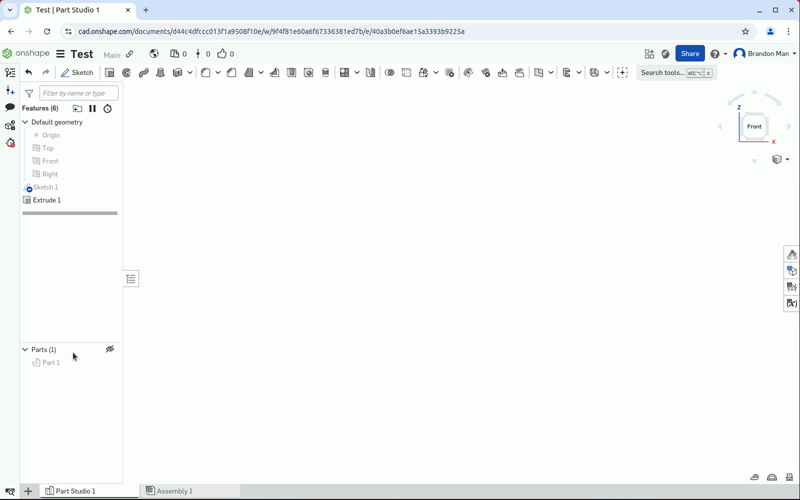
key(left)
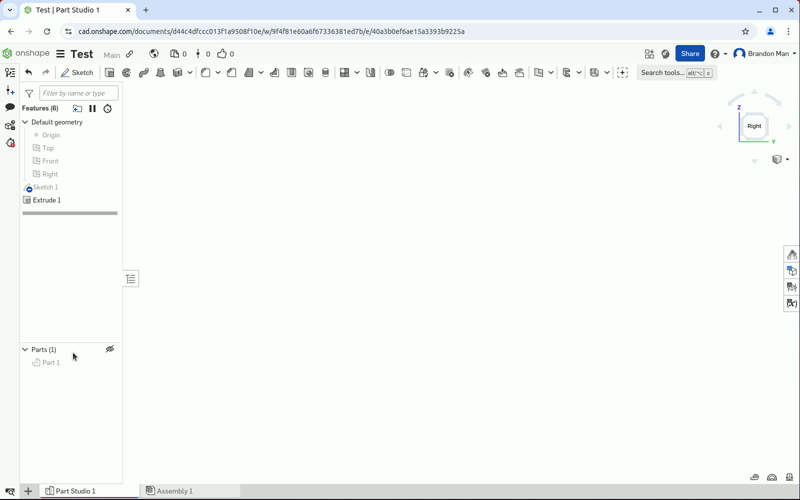
key_up(shift)
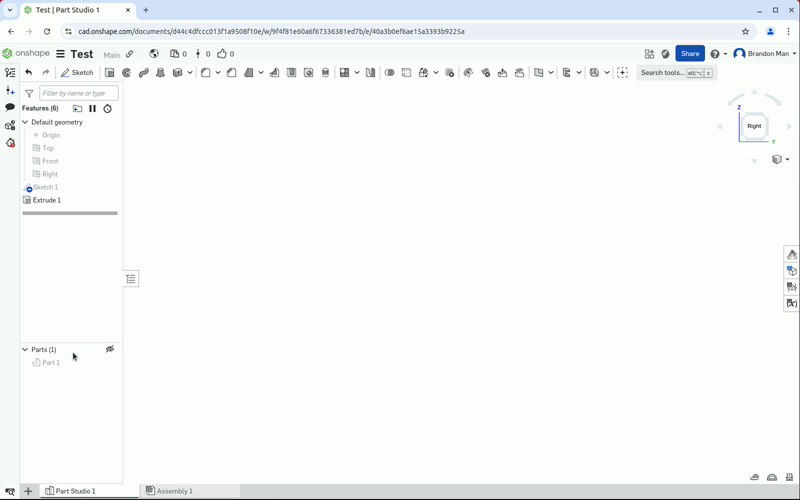
mouse_move(73, 352)
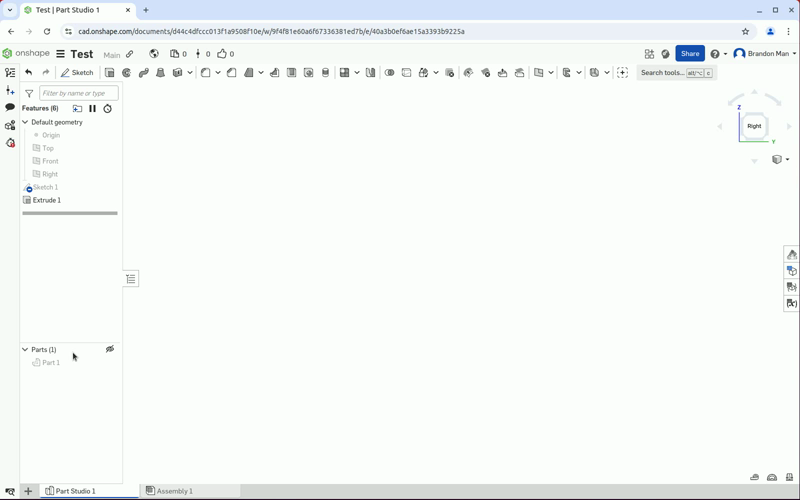
key(shift+y)
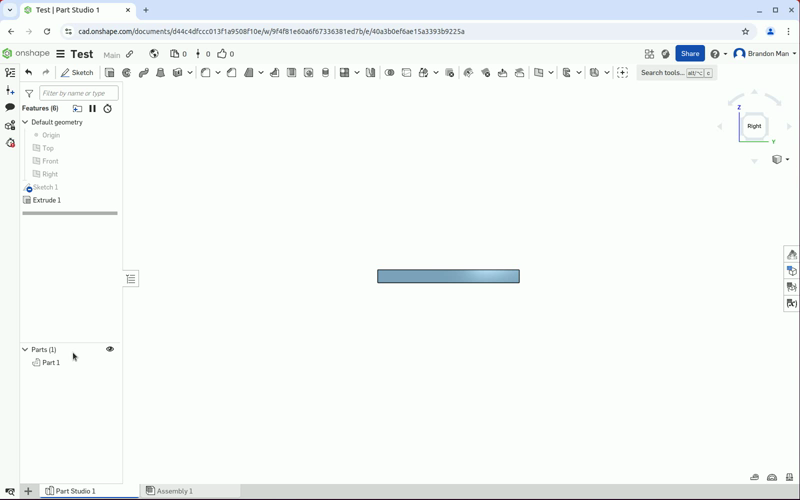
mouse_move(541, 75)
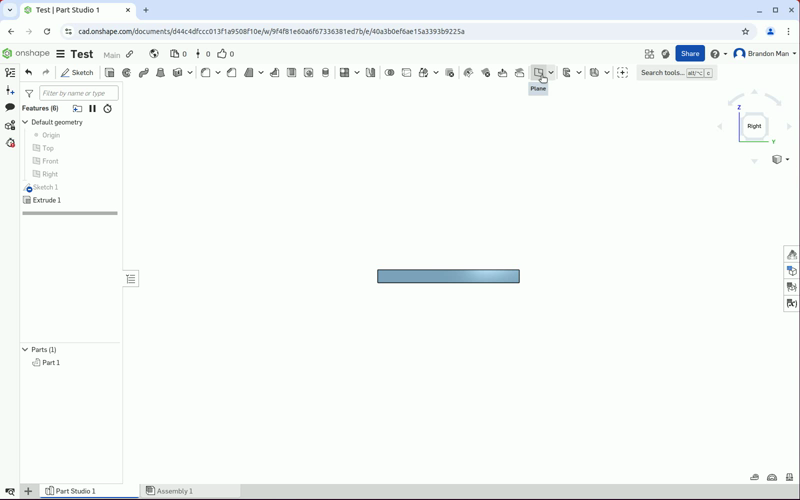
click(541, 75)
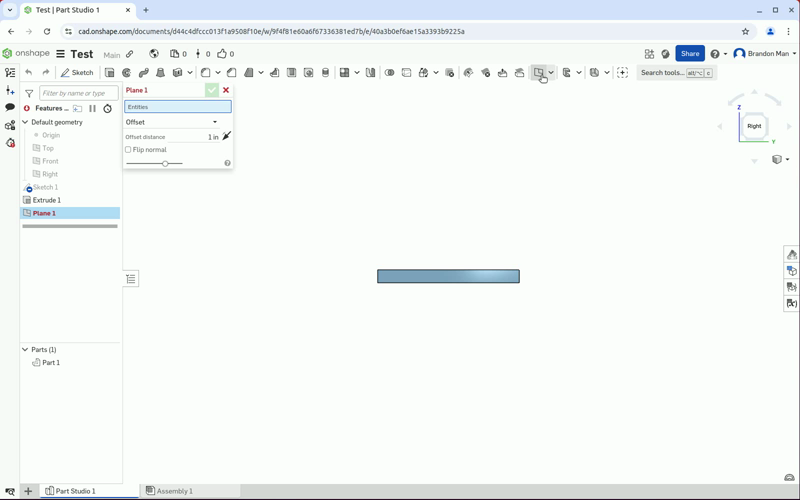
mouse_move(73, 176)
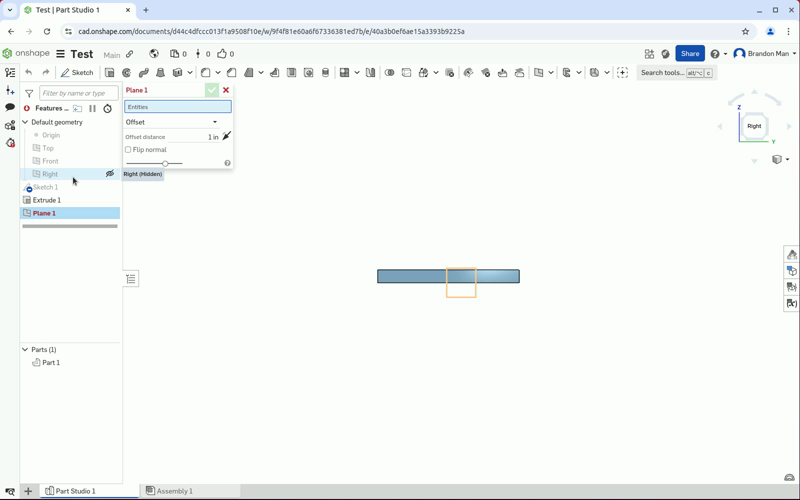
click(73, 176)
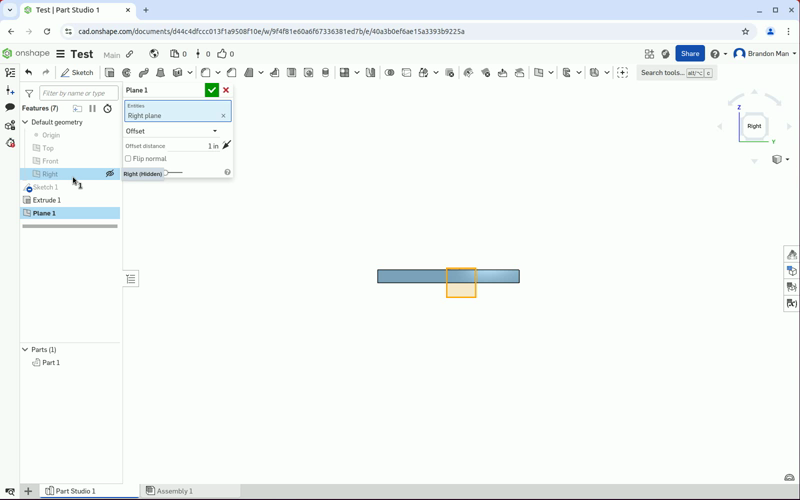
key(tab, 2)
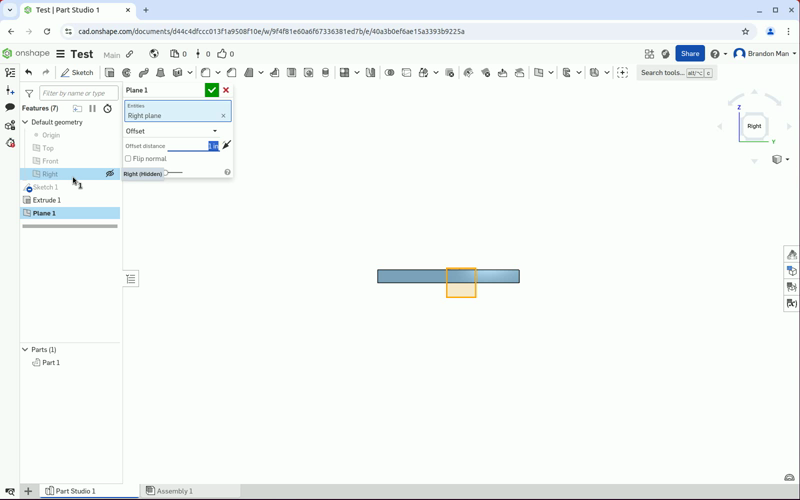
text(22.4)
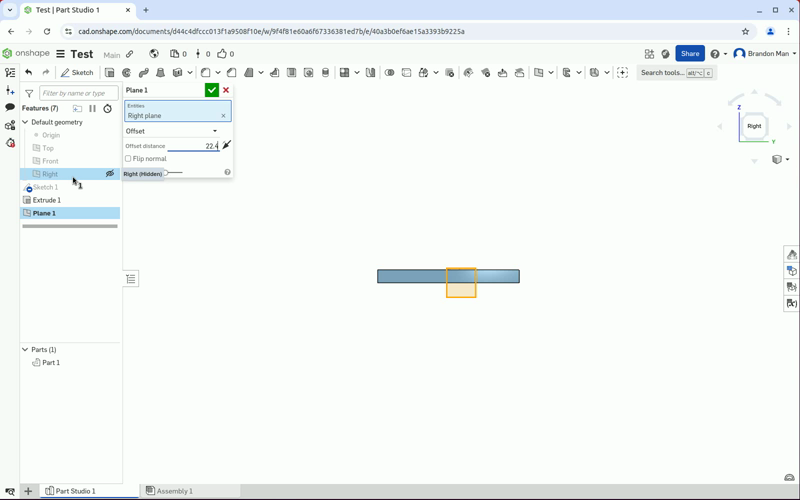
key(enter, 2)
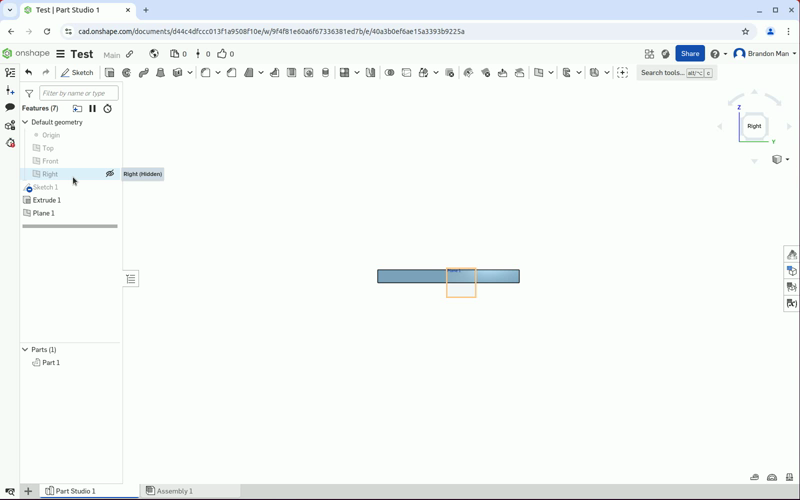
key(shift+s)
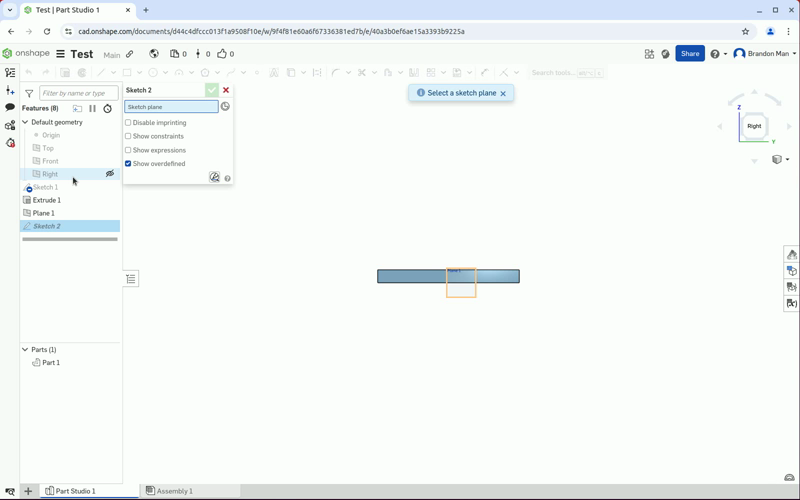
mouse_move(73, 215)
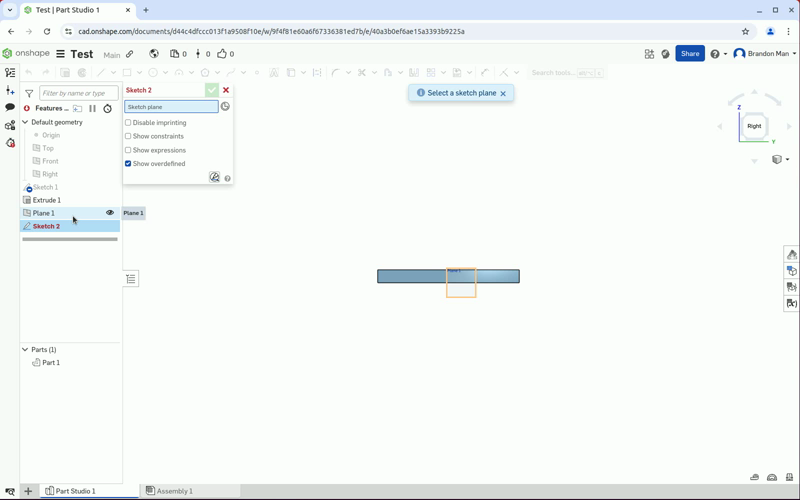
click(73, 215)
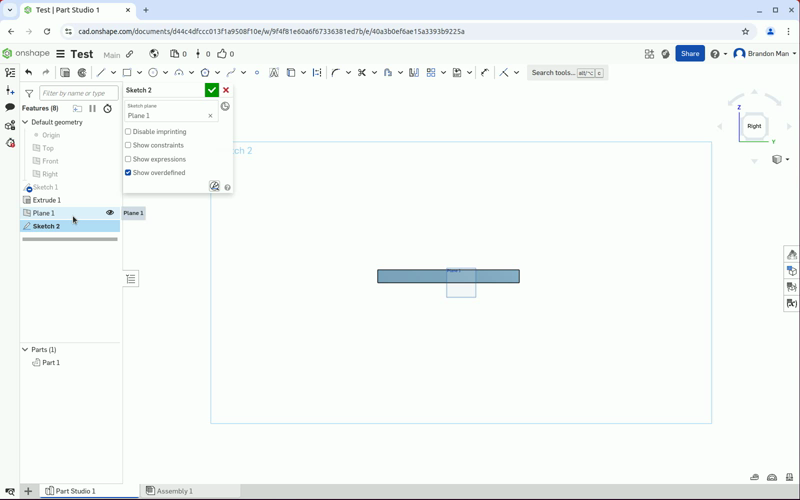
mouse_move(73, 352)
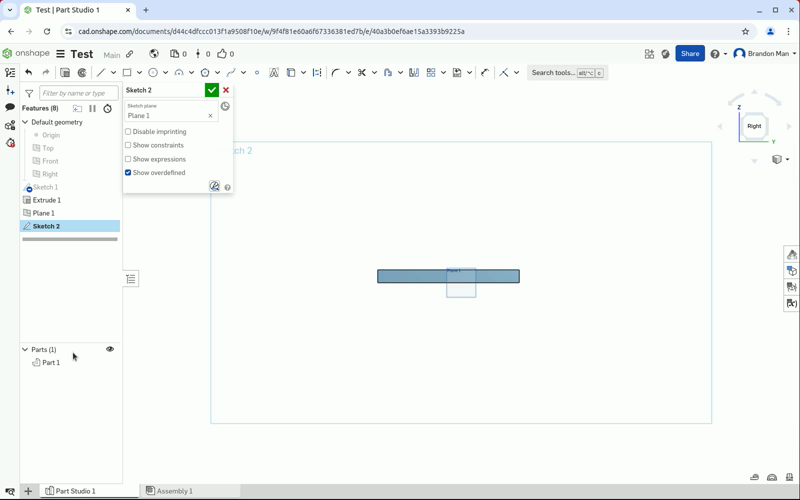
key(y)
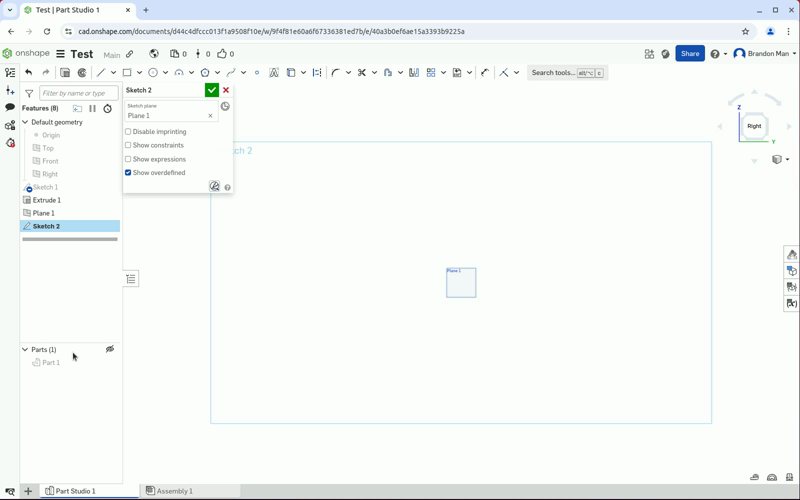
key(l)
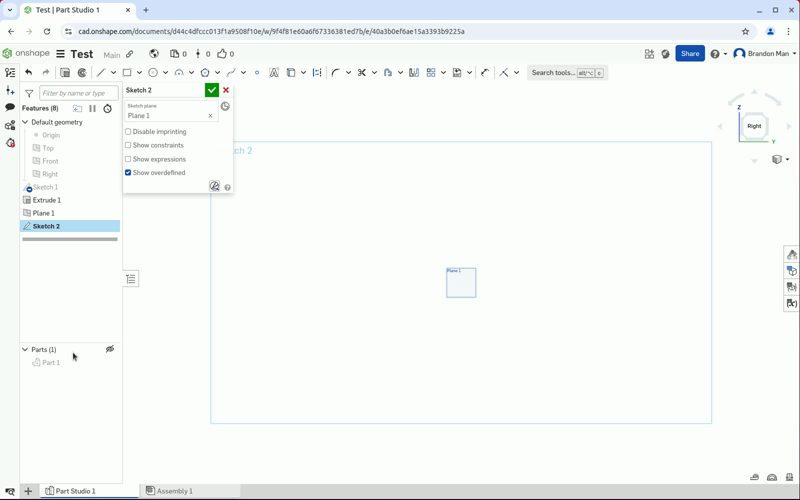
key_down(shift)
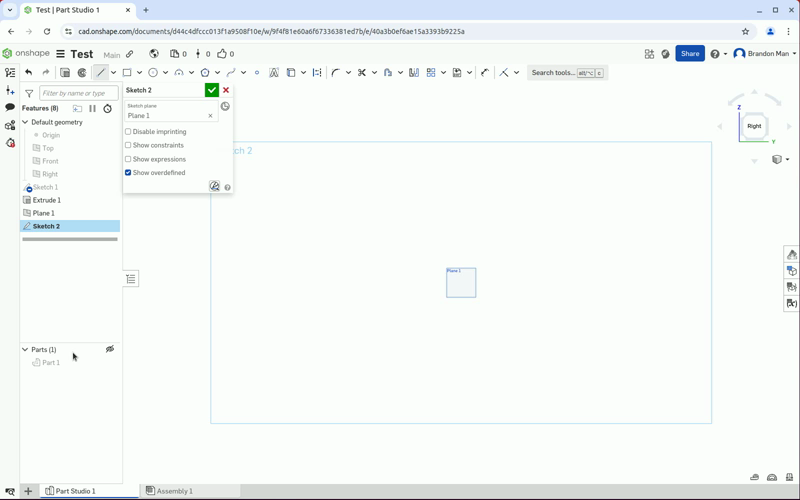
mouse_move(377, 282)
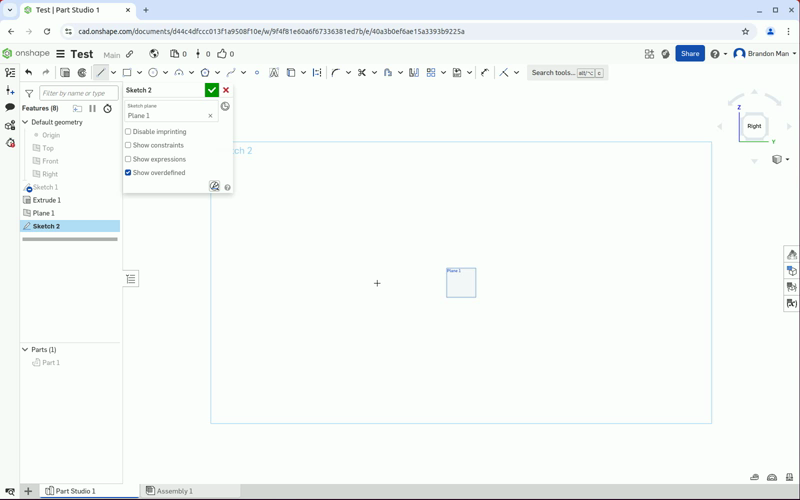
click(377, 282)
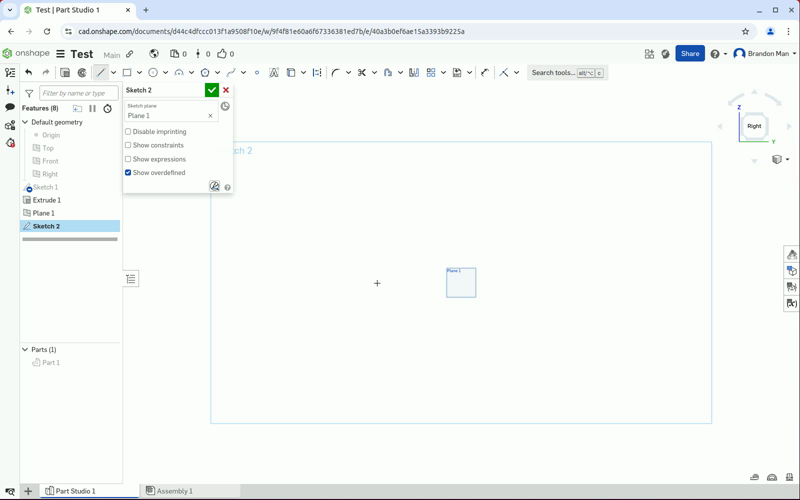
key_up(shift)
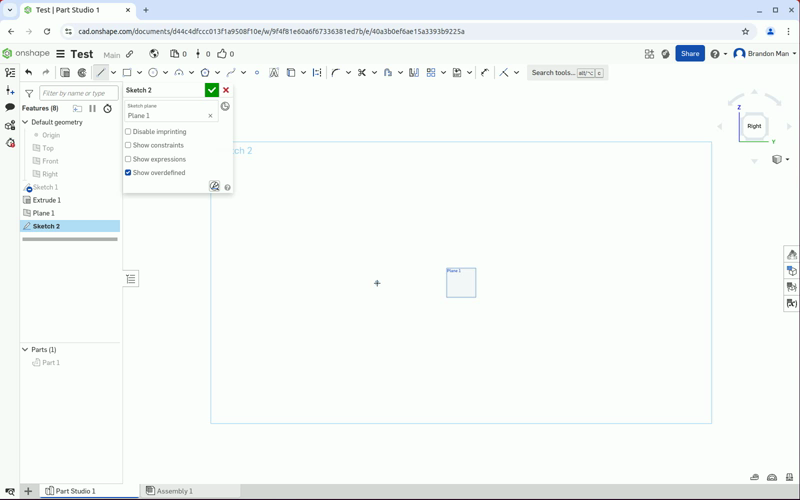
key_down(shift)
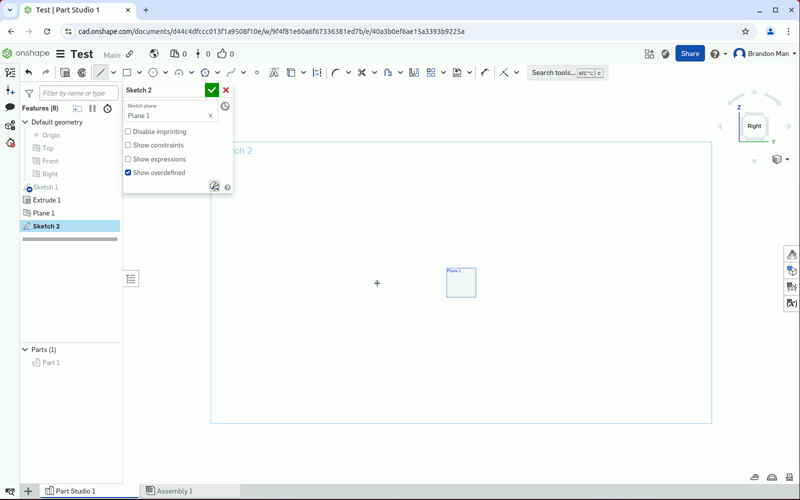
mouse_move(520, 282)
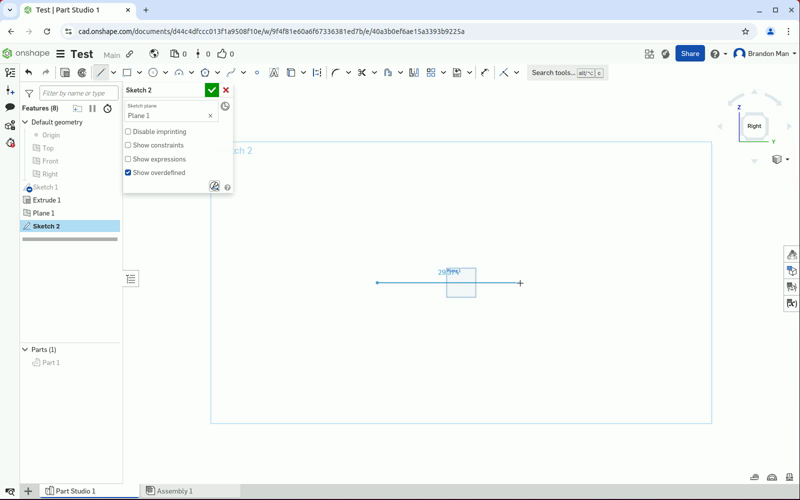
click(520, 282)
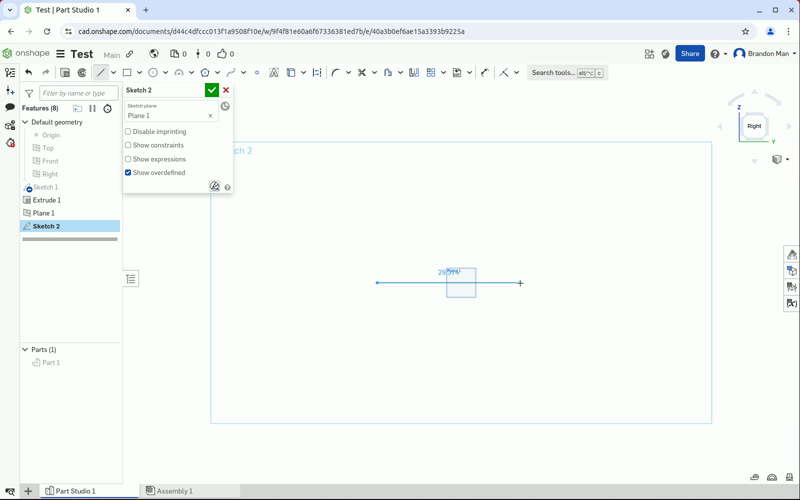
key_up(shift)
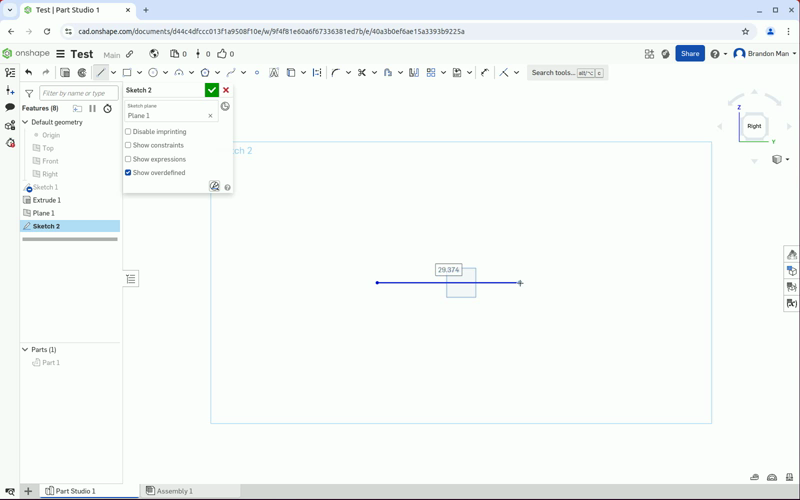
key_down(shift)
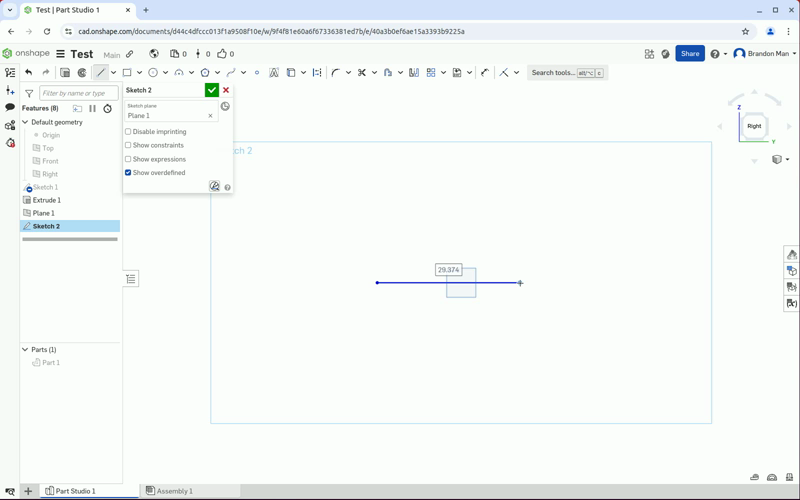
mouse_move(550, 282)
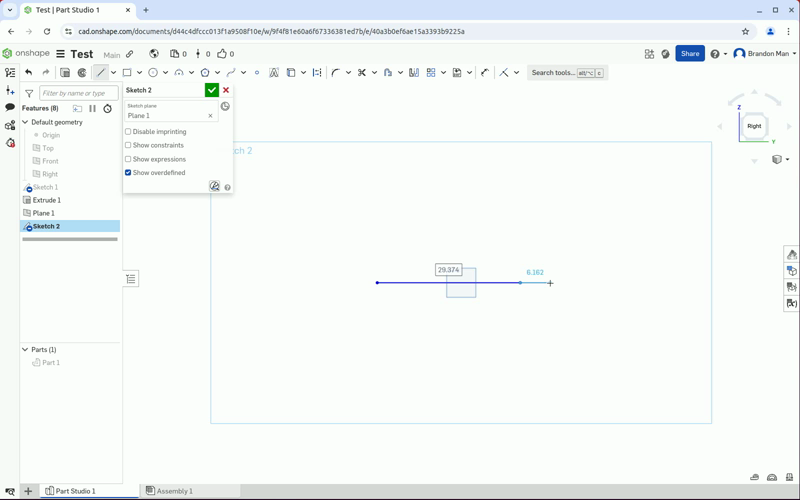
mouse_move(520, 269)
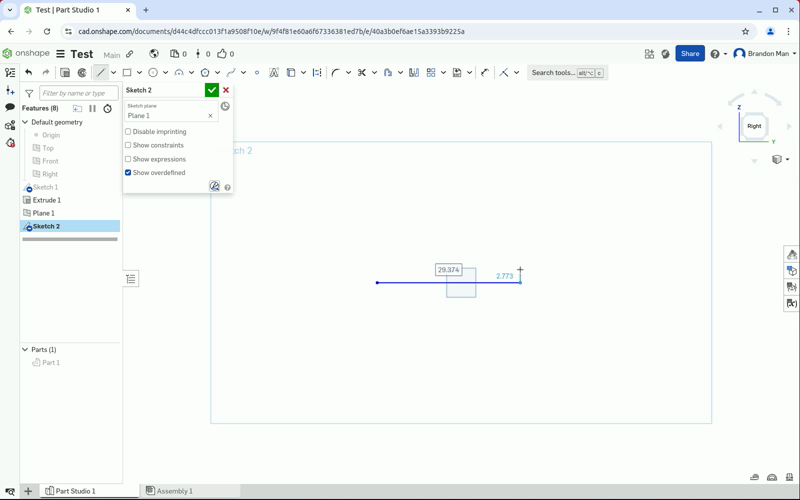
click(520, 269)
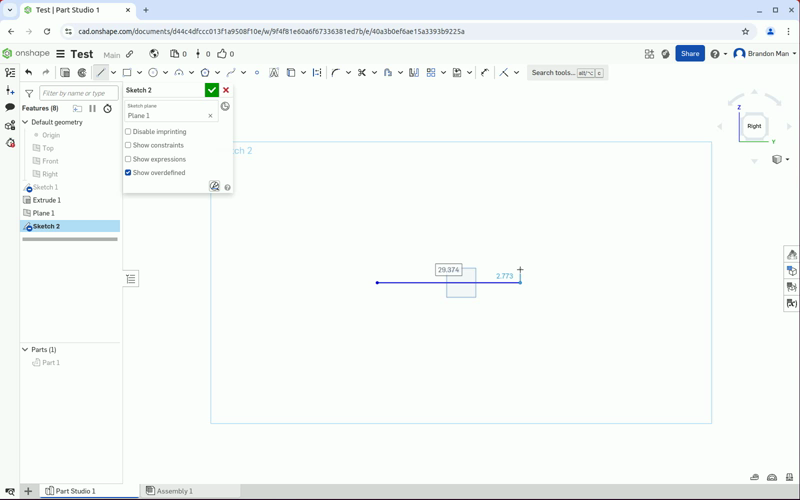
key_up(shift)
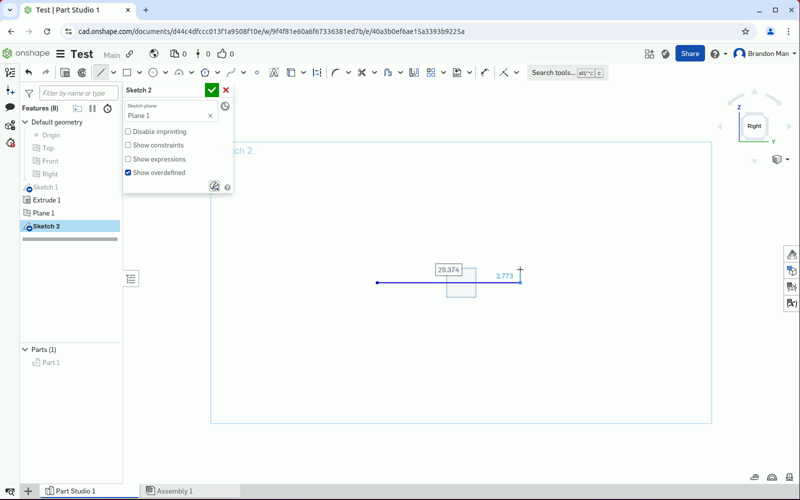
key_down(shift)
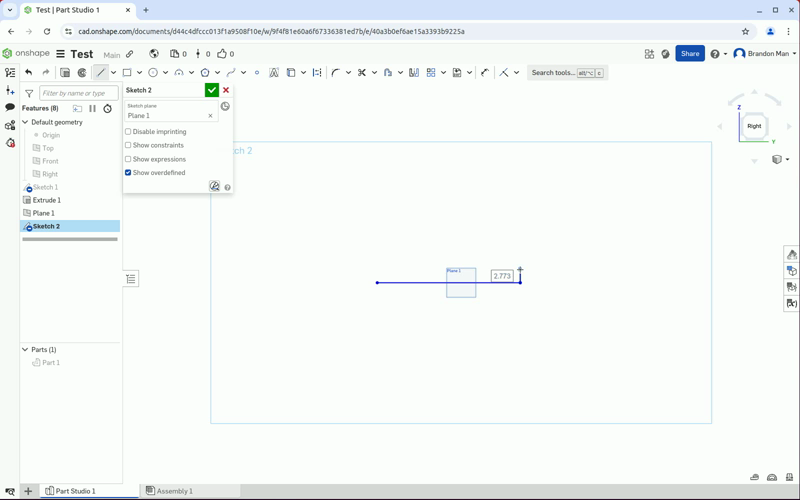
mouse_move(377, 269)
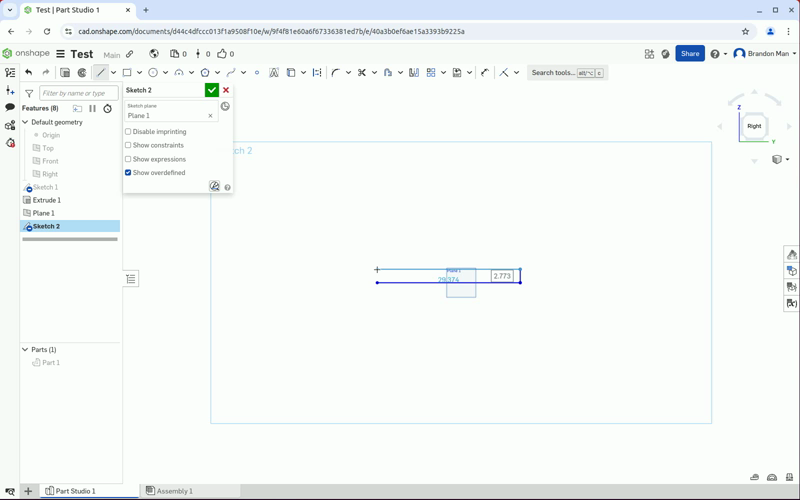
click(377, 269)
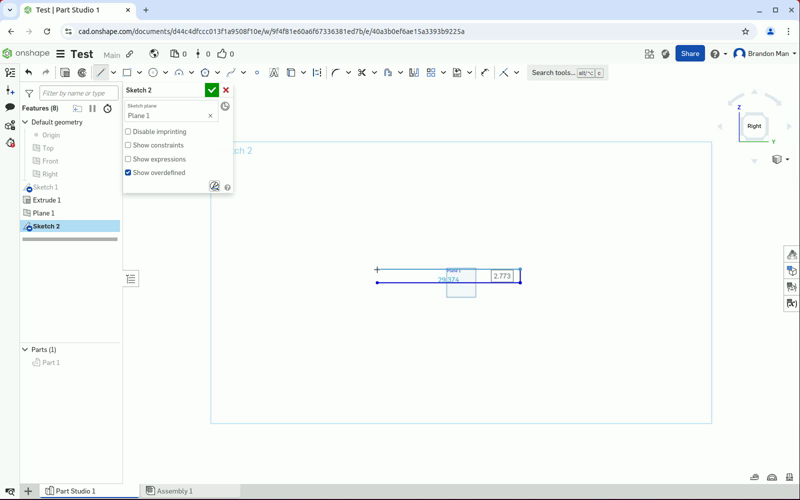
key_up(shift)
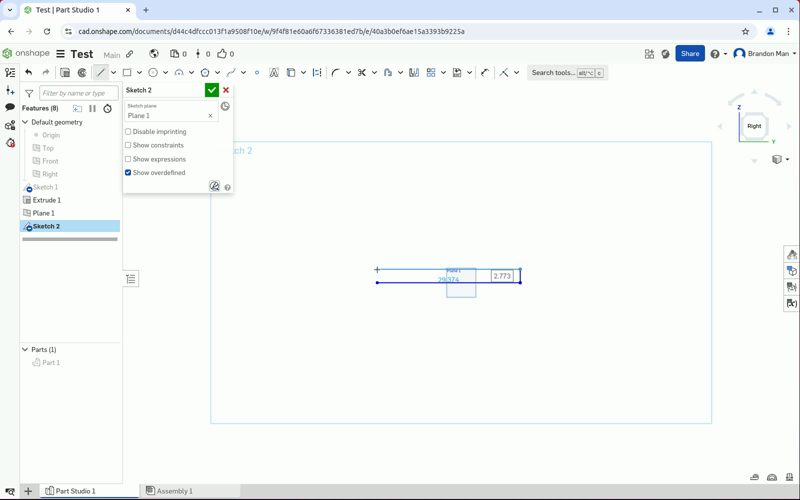
mouse_move(407, 269)
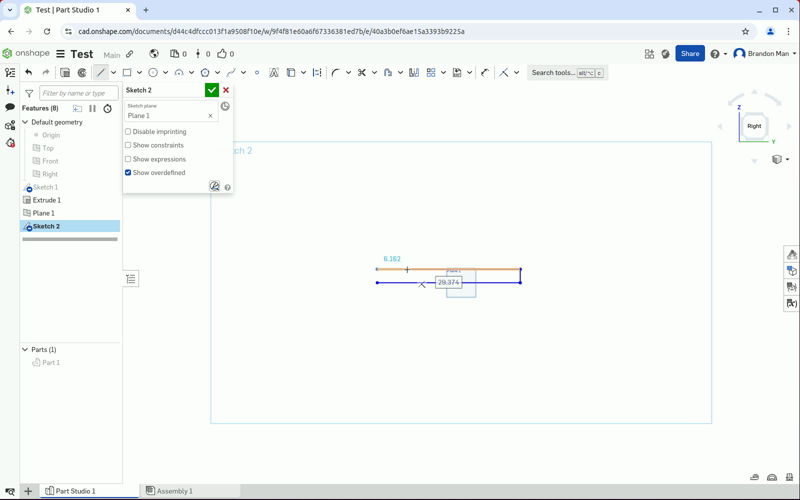
key_down(shift)
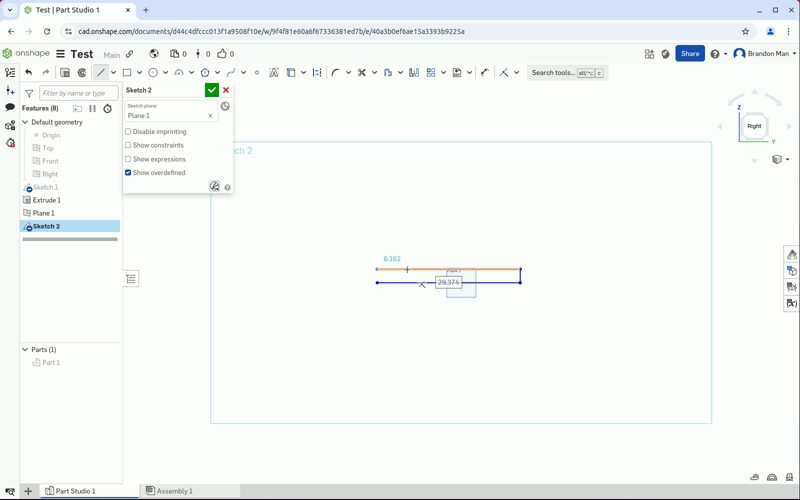
mouse_move(377, 282)
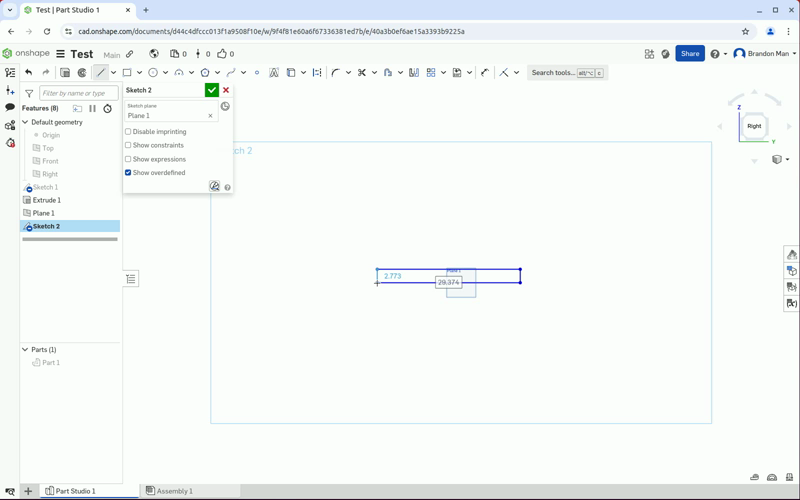
key_up(shift)
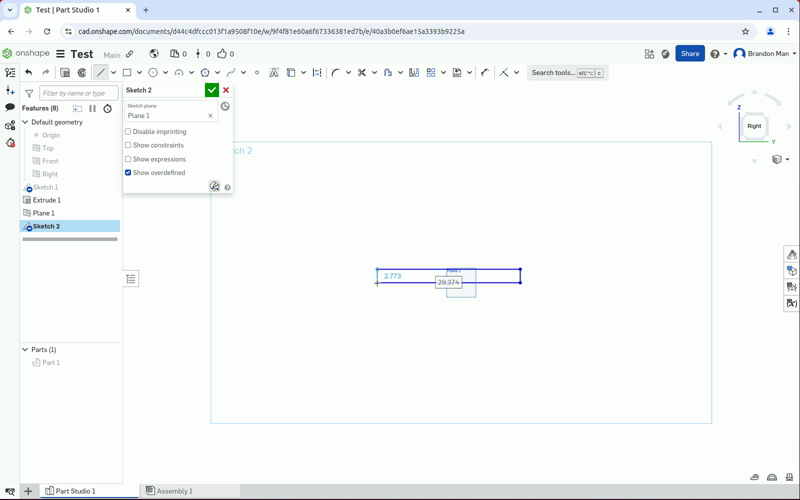
click(377, 282)
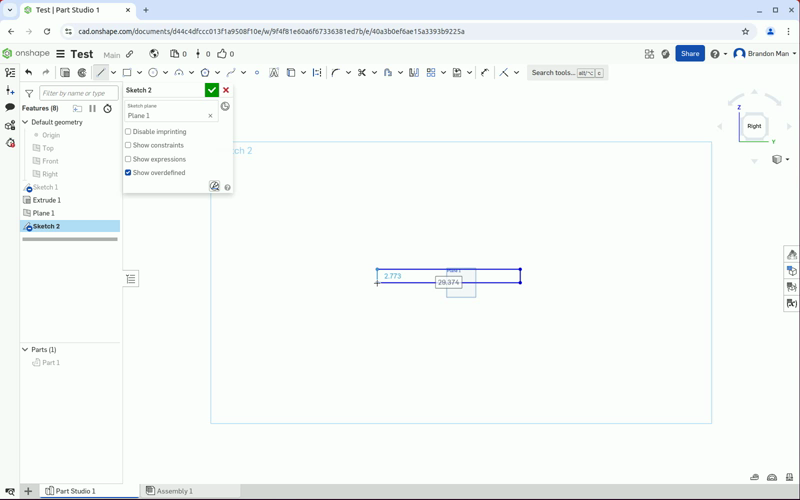
key(esc)
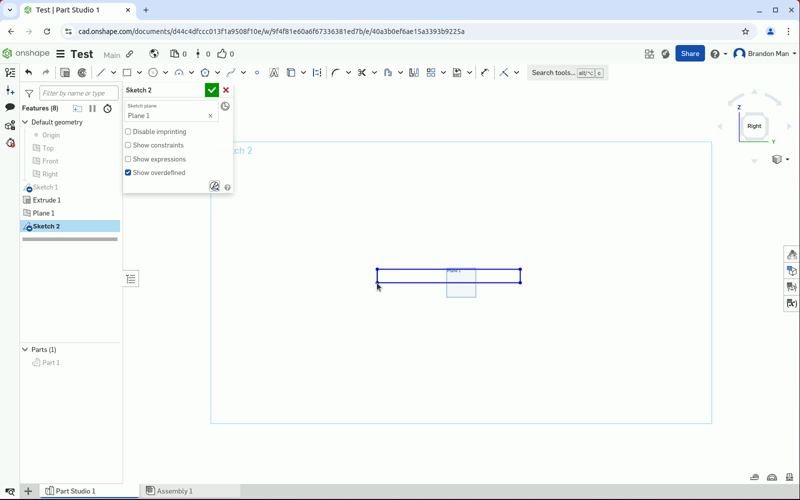
mouse_move(474, 280)
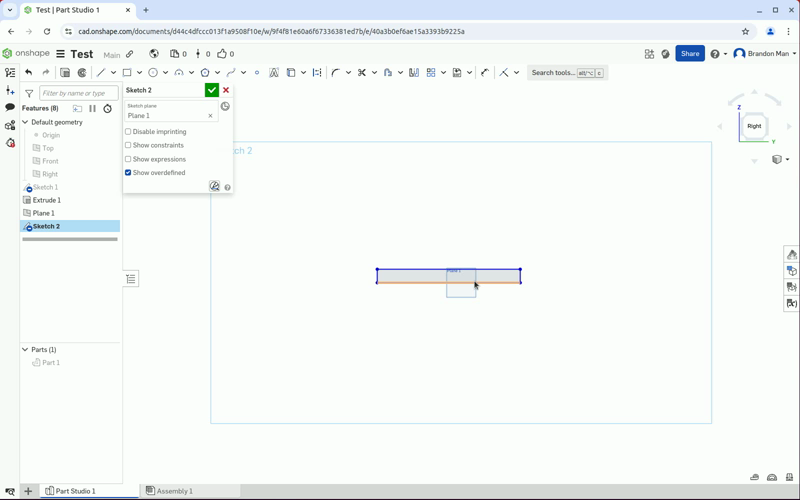
click(474, 280)
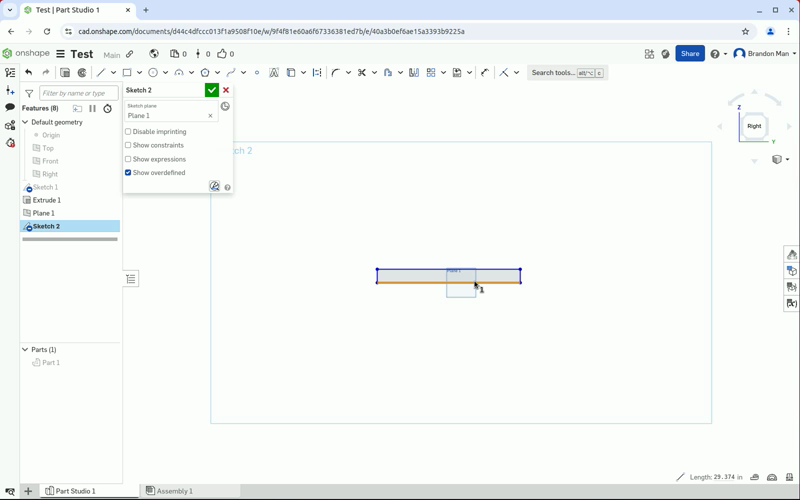
mouse_move(73, 352)
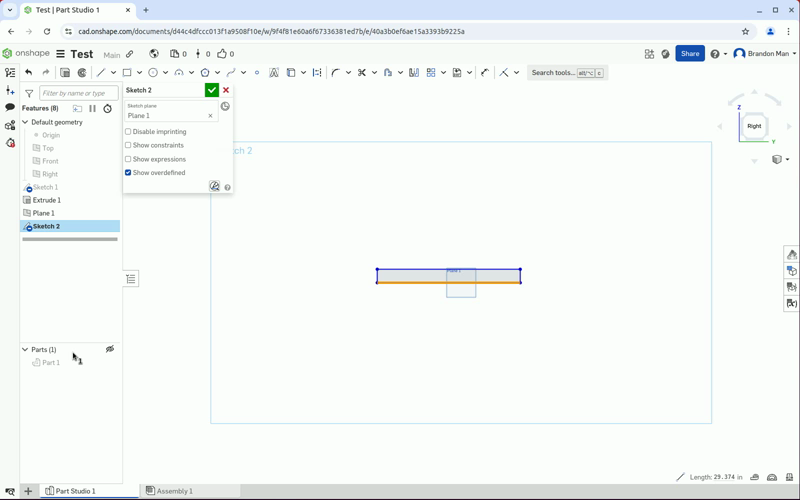
key(shift+y)
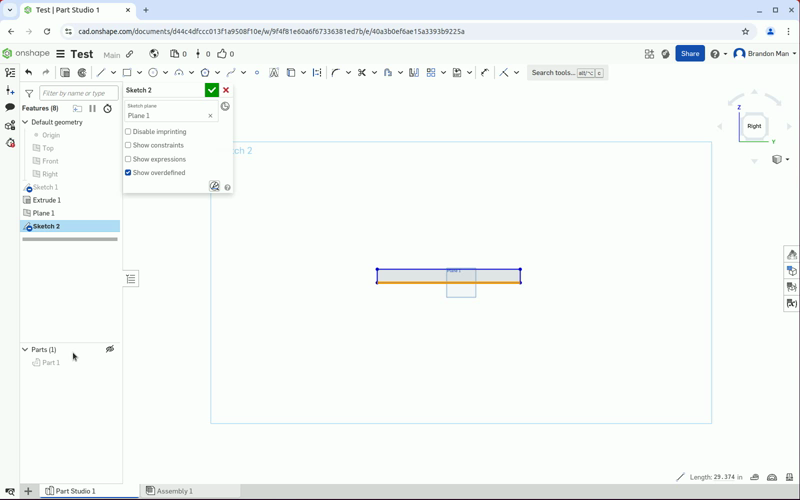
key(shift+e)
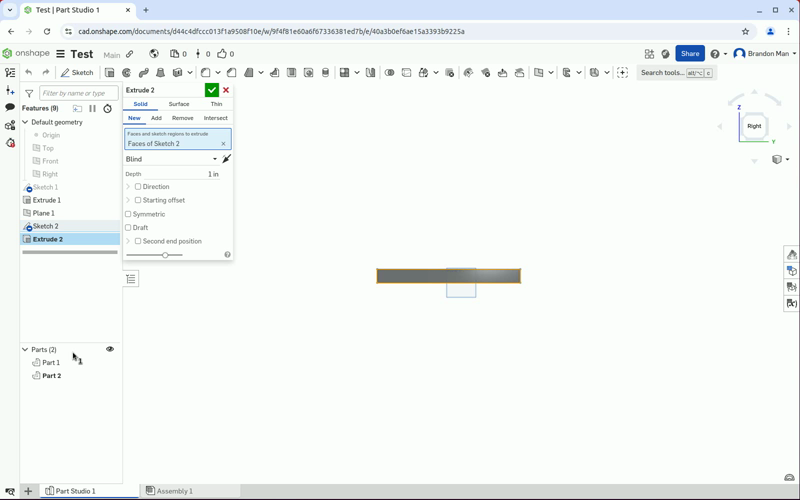
mouse_move(143, 106)
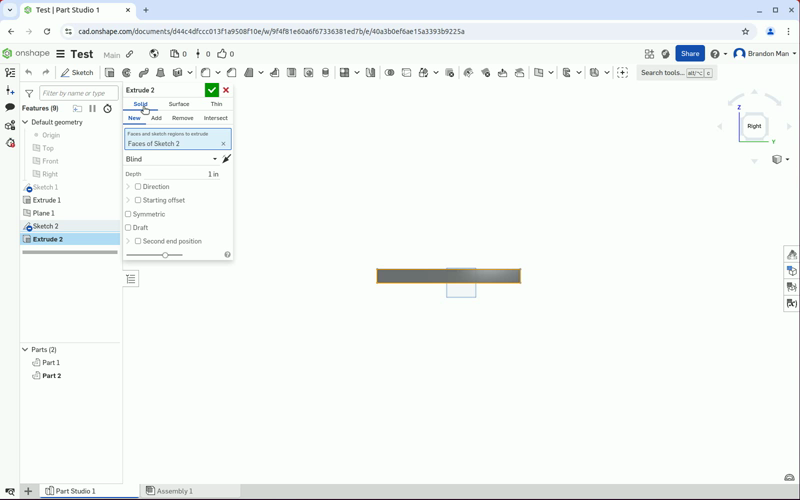
click(143, 106)
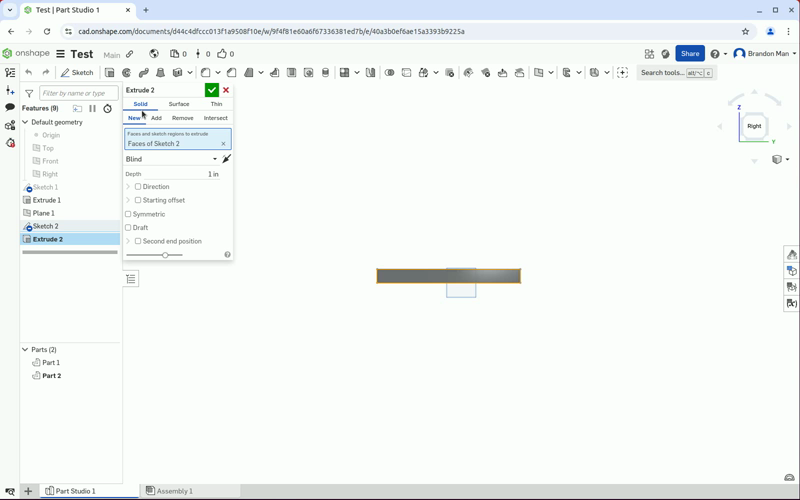
mouse_move(137, 120)
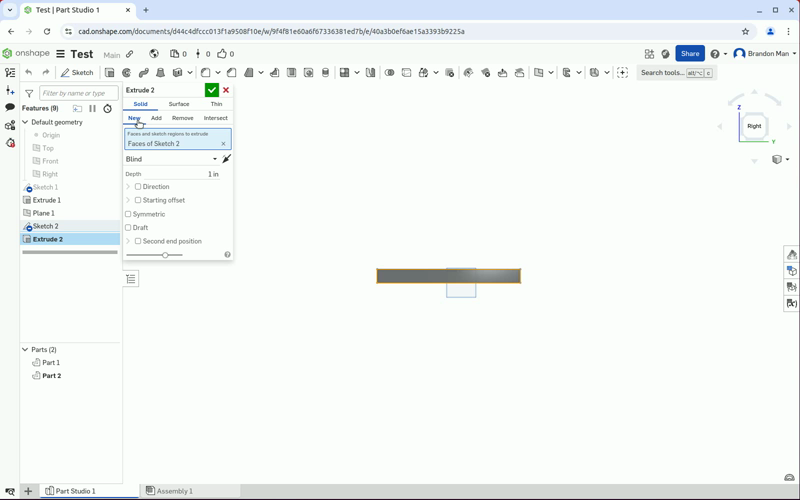
click(137, 120)
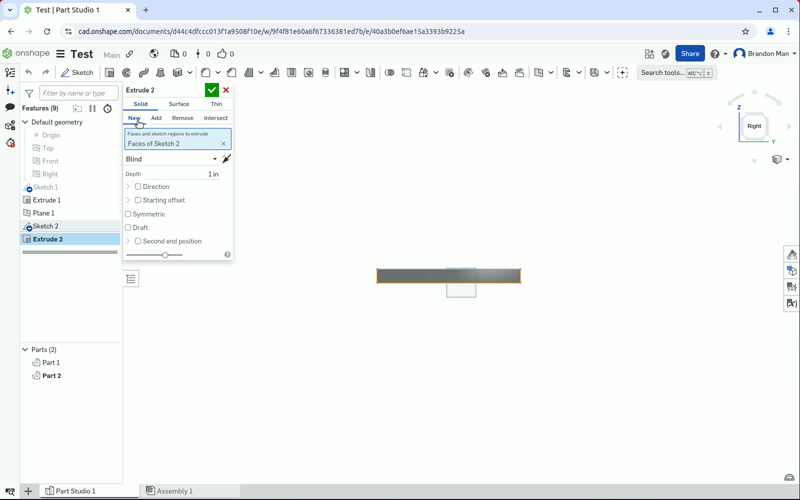
key(tab, 4)
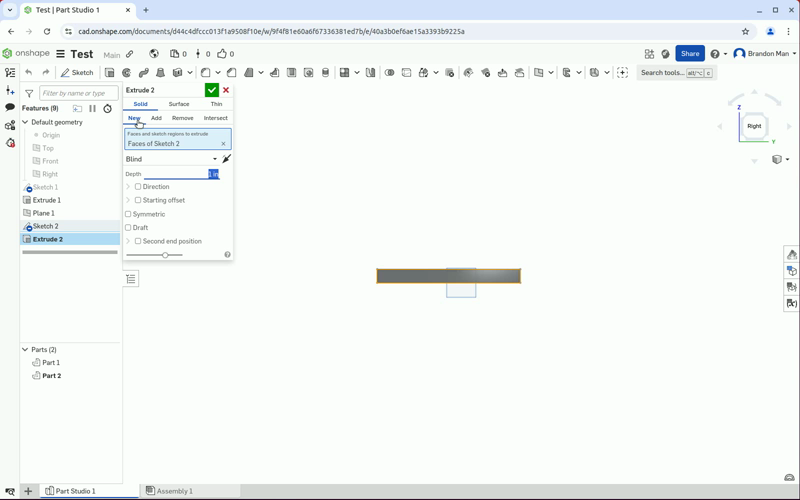
text(-2.648)
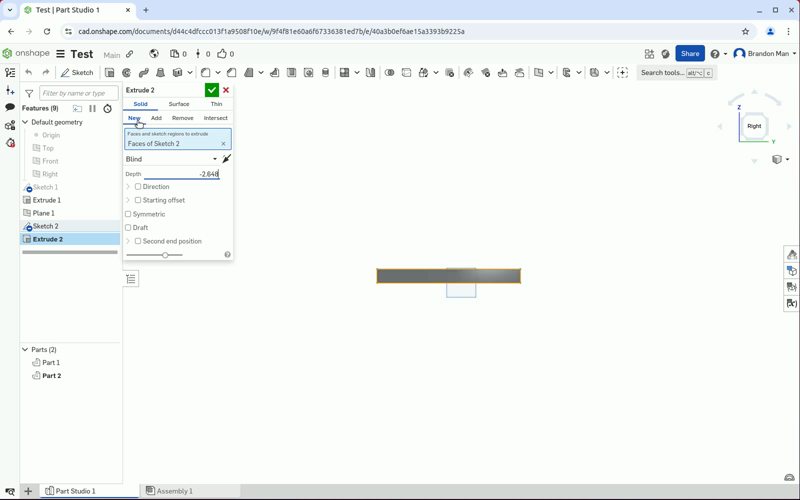
key(enter)
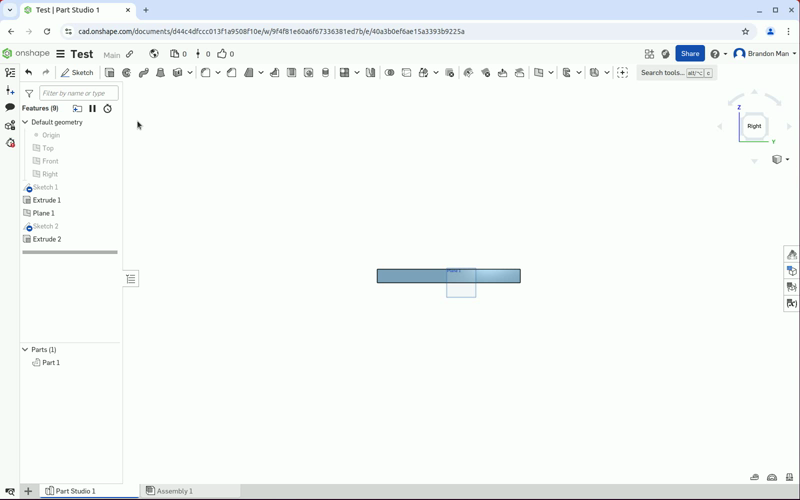
key(shift+h)
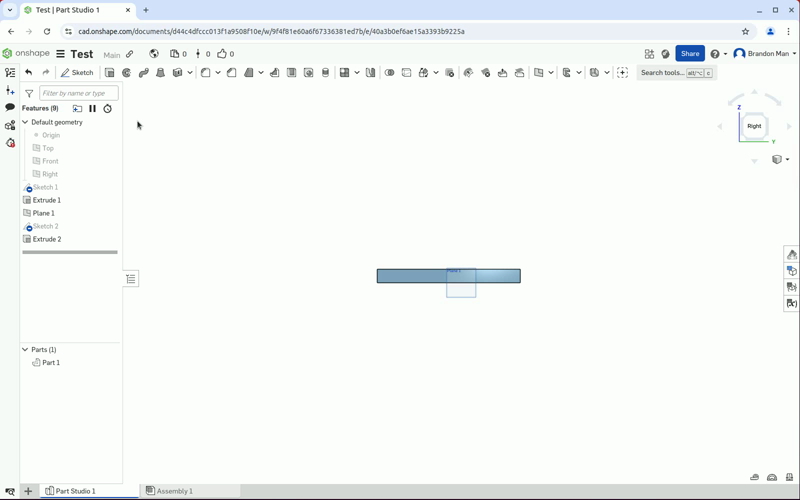
key(shift+h)
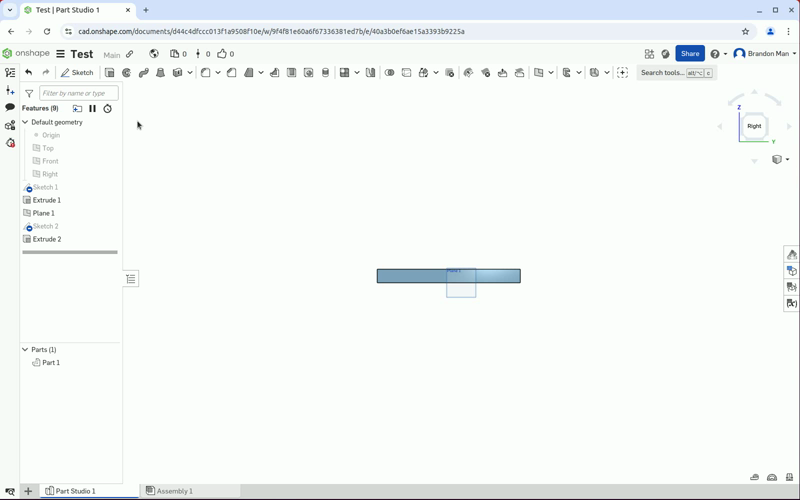
mouse_move(73, 189)
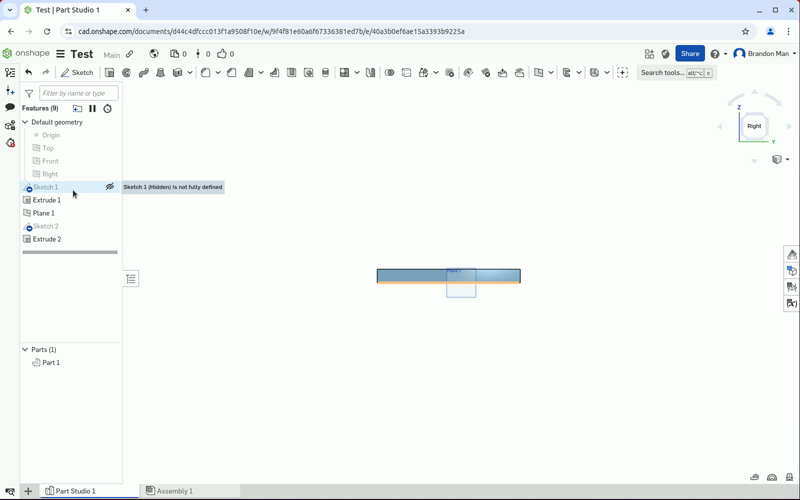
click(73, 189)
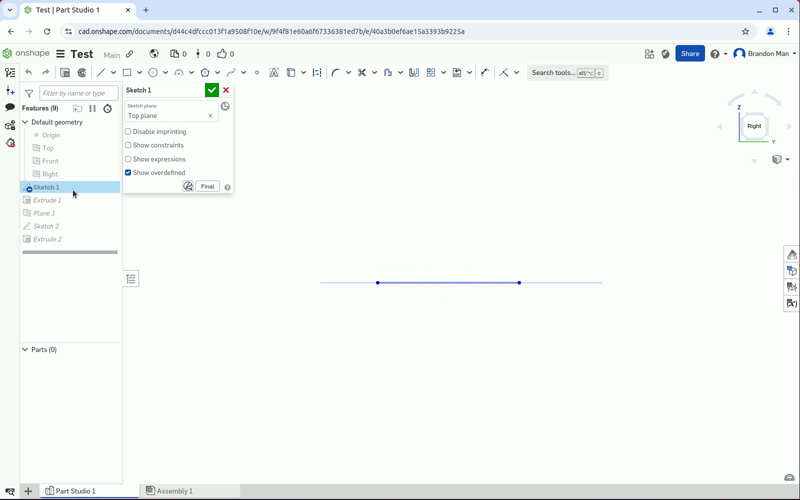
mouse_move(229, 92)
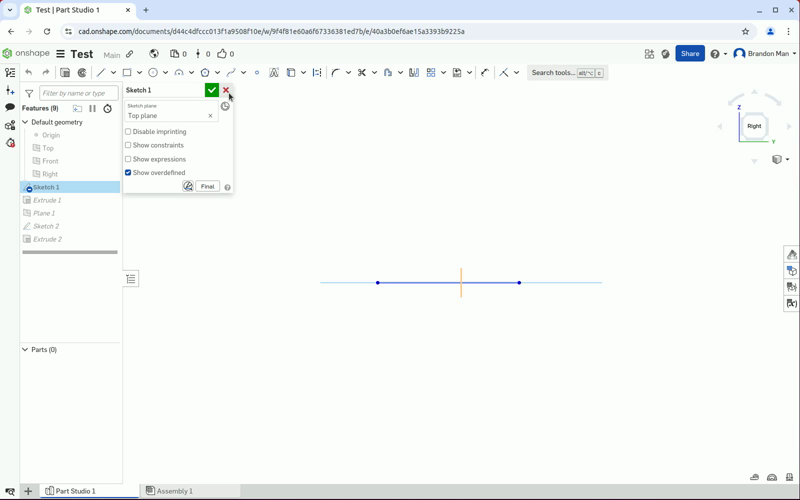
click(229, 92)
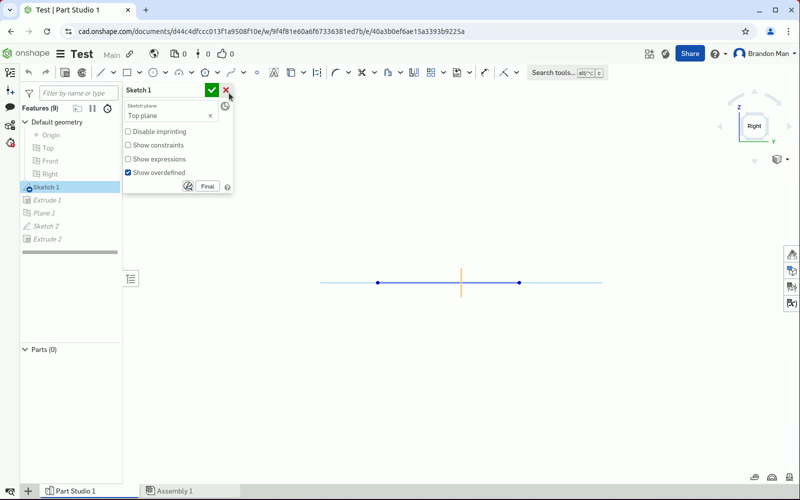
key(shift+s)
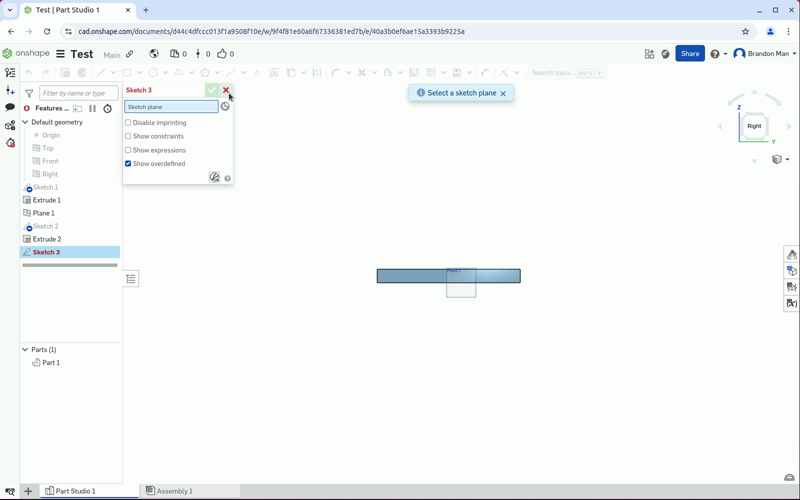
mouse_move(73, 215)
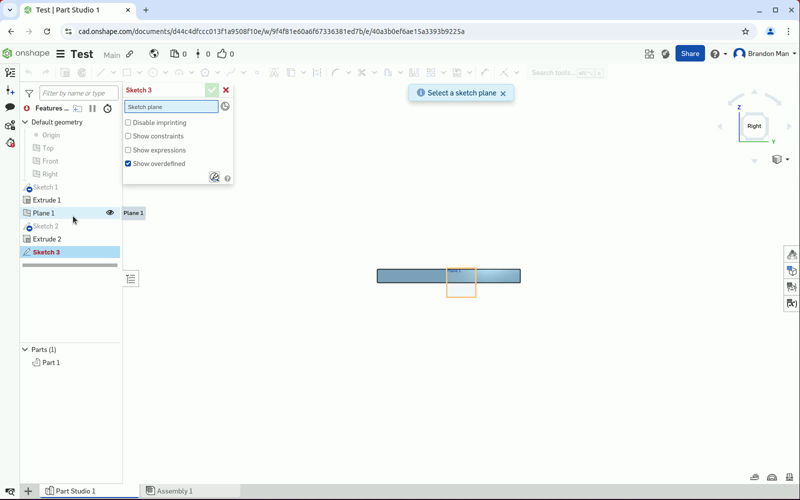
click(73, 215)
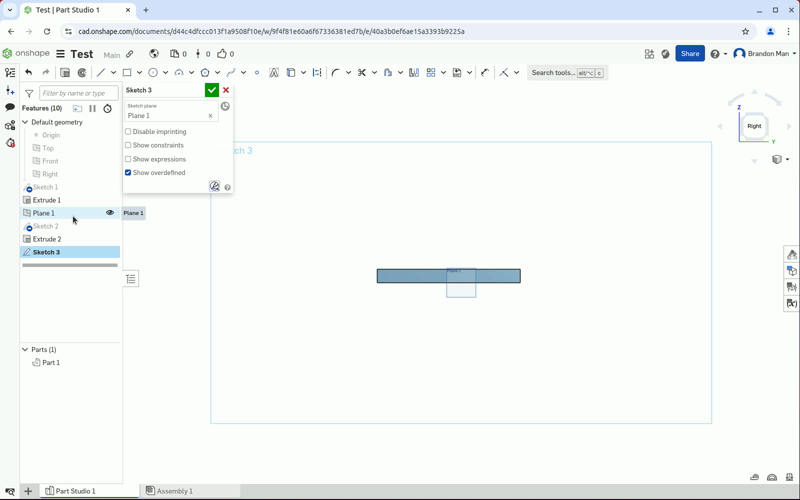
mouse_move(73, 352)
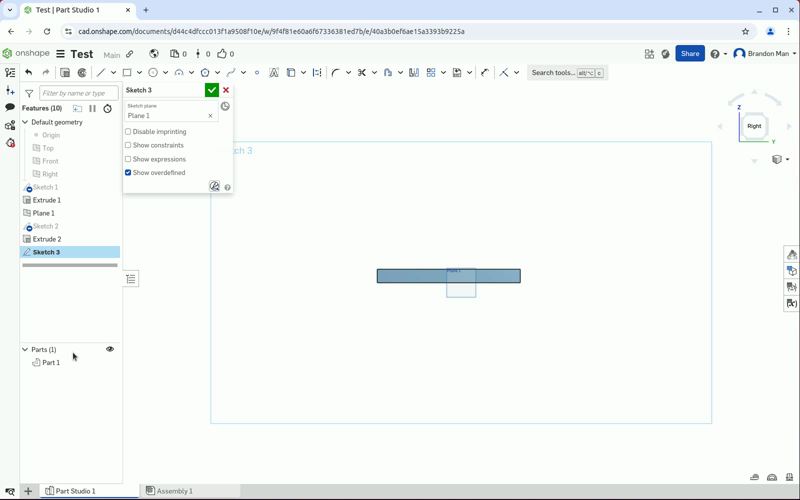
key(y)
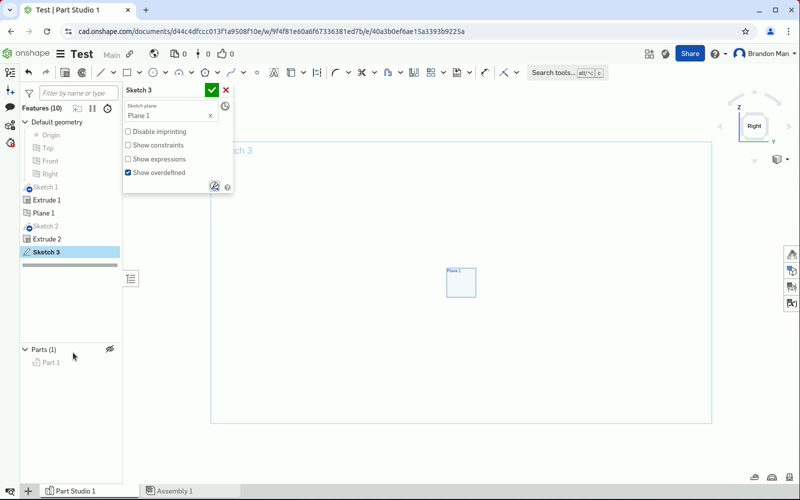
key(l)
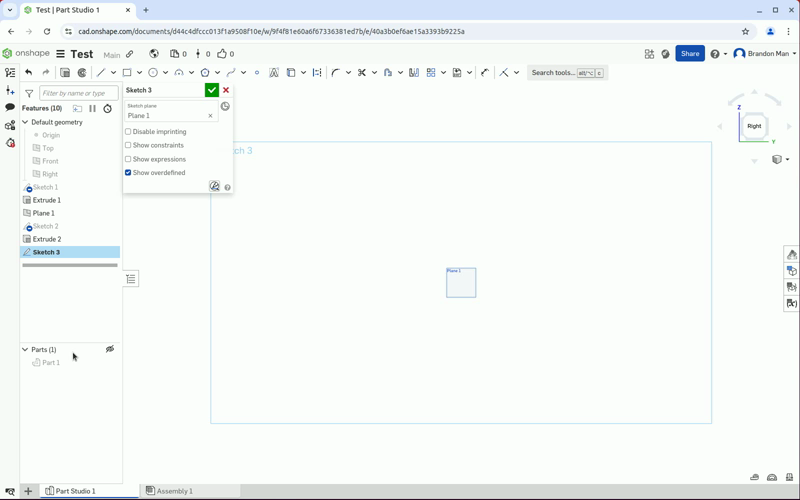
key_down(shift)
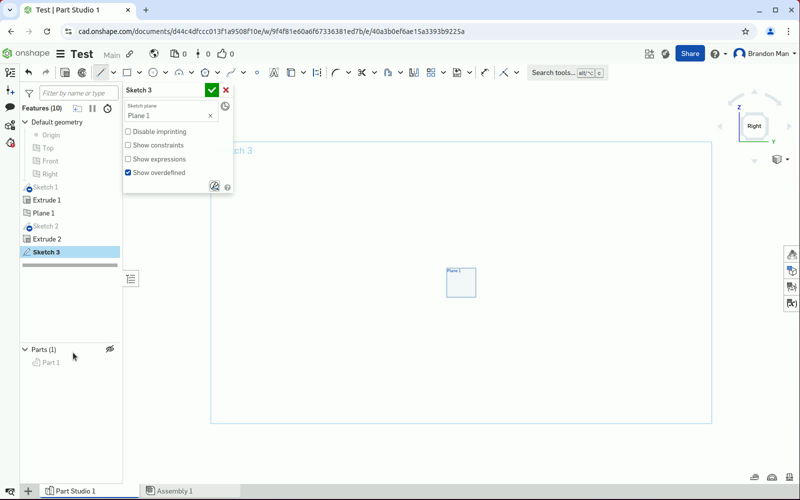
mouse_move(377, 270)
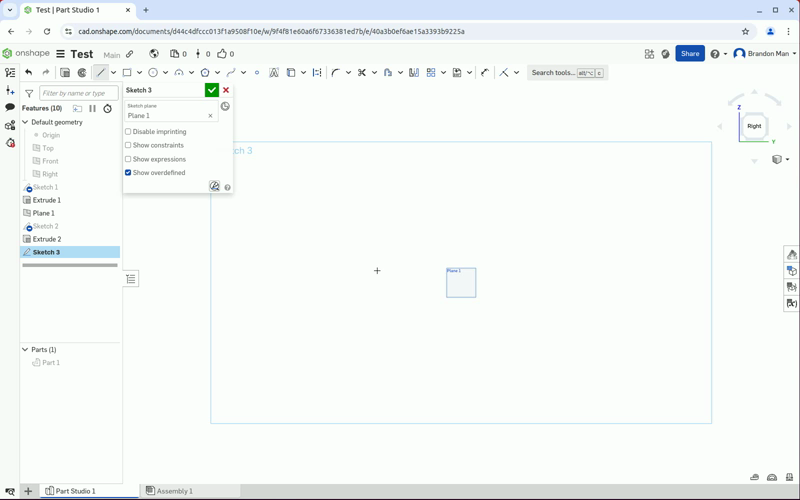
click(377, 270)
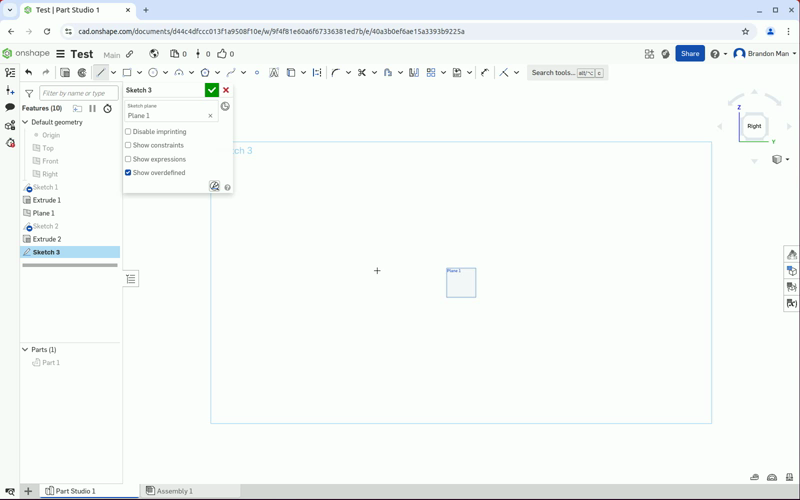
key_up(shift)
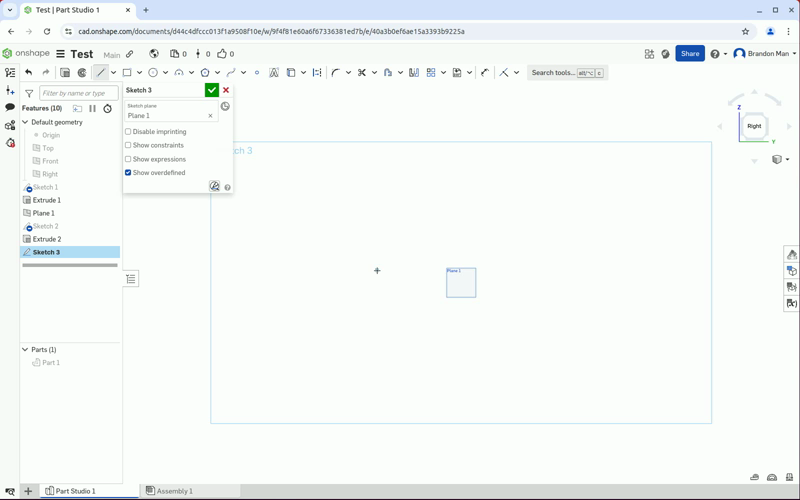
key_down(shift)
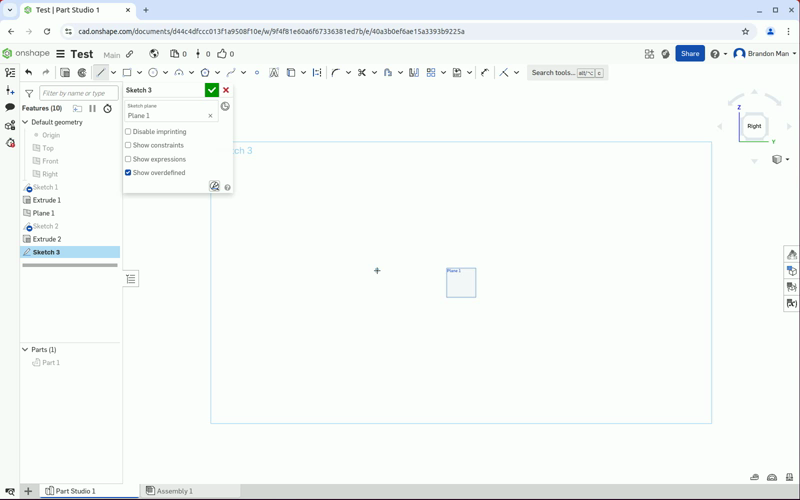
mouse_move(520, 270)
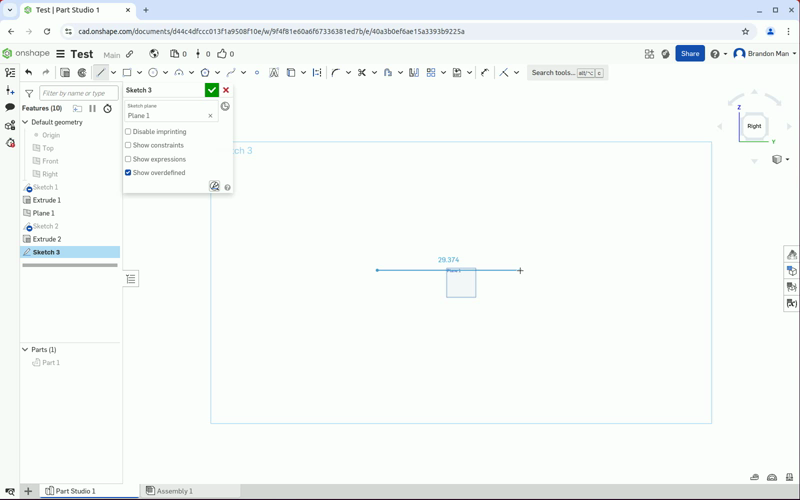
click(520, 270)
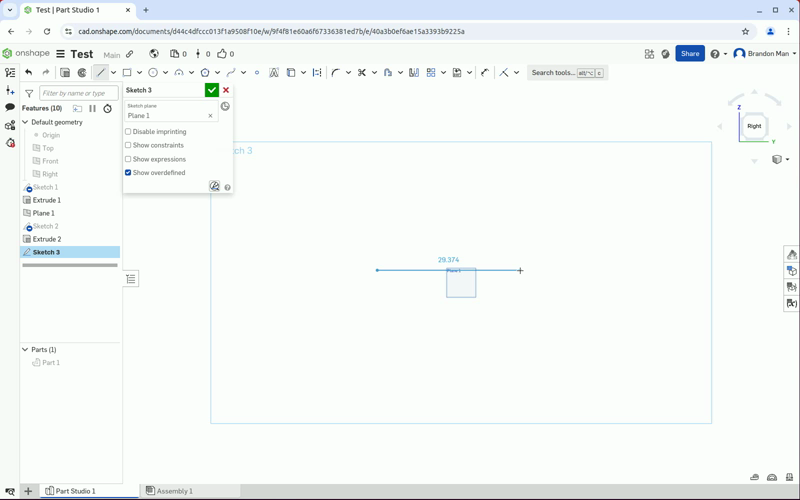
key_up(shift)
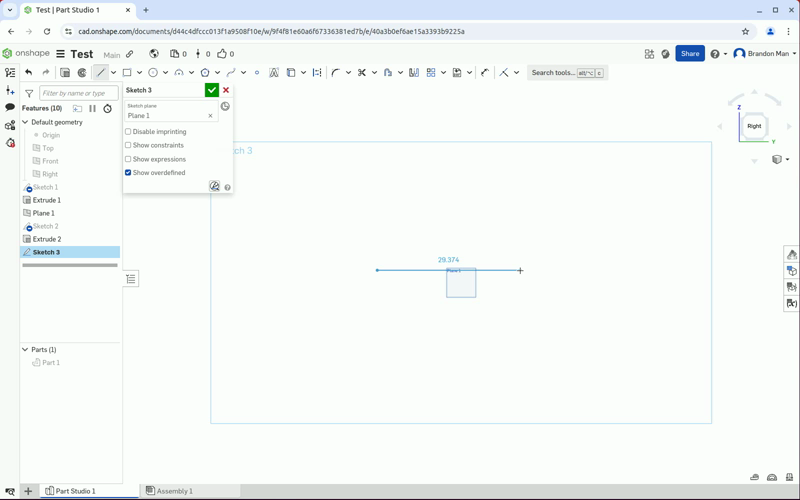
key_down(shift)
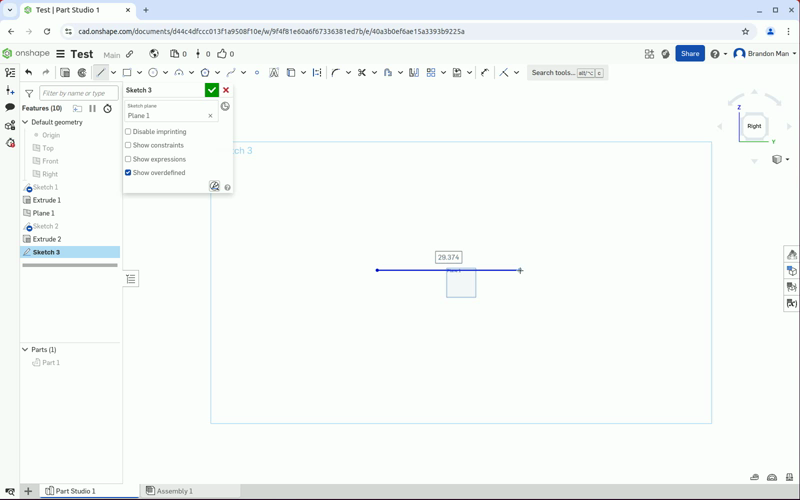
mouse_move(550, 270)
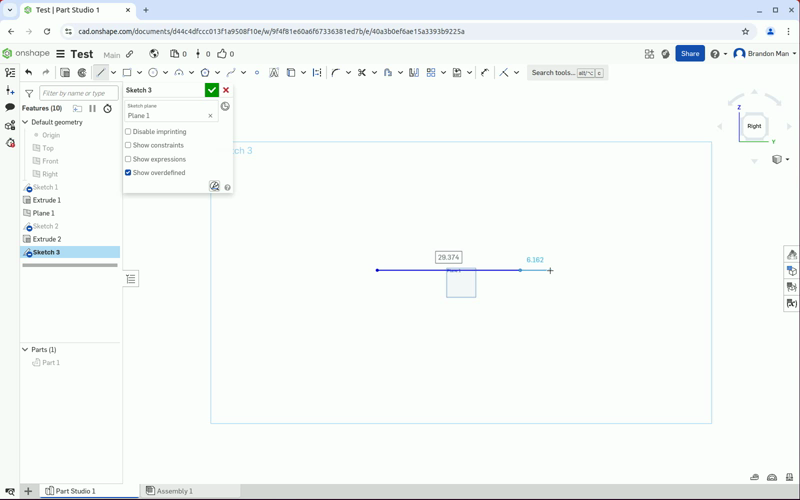
mouse_move(520, 256)
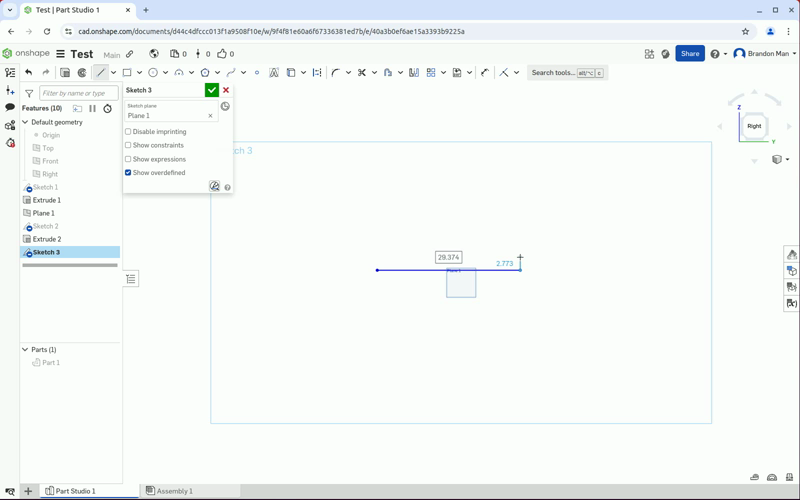
click(520, 256)
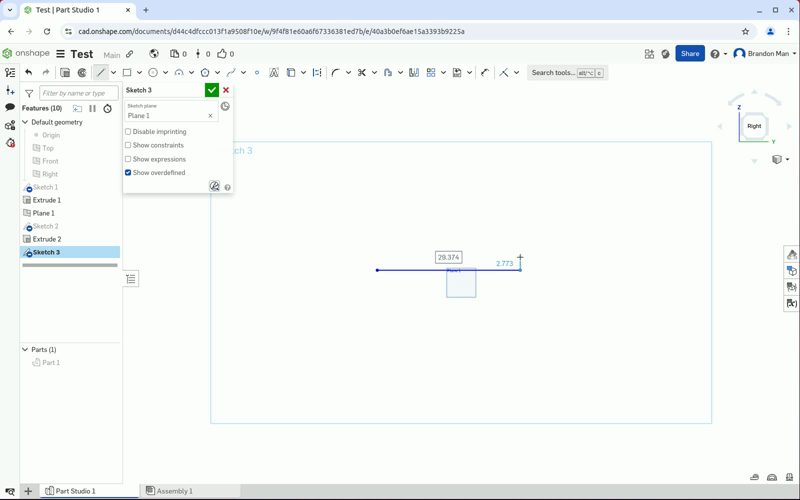
key_up(shift)
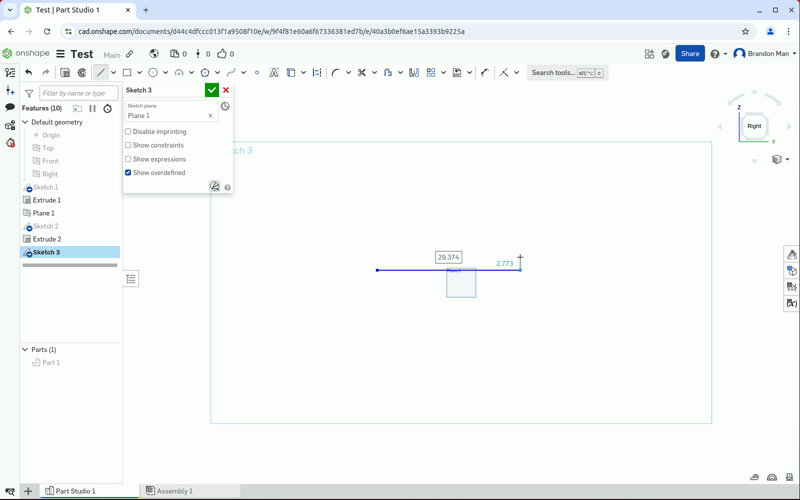
key_down(shift)
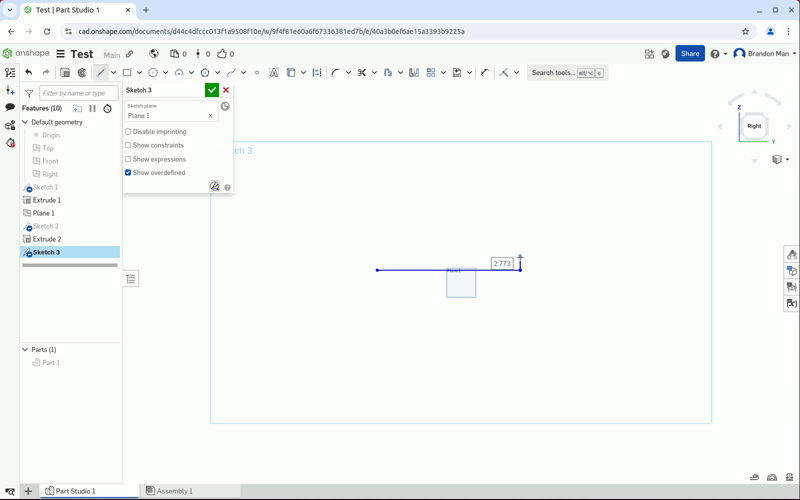
mouse_move(377, 256)
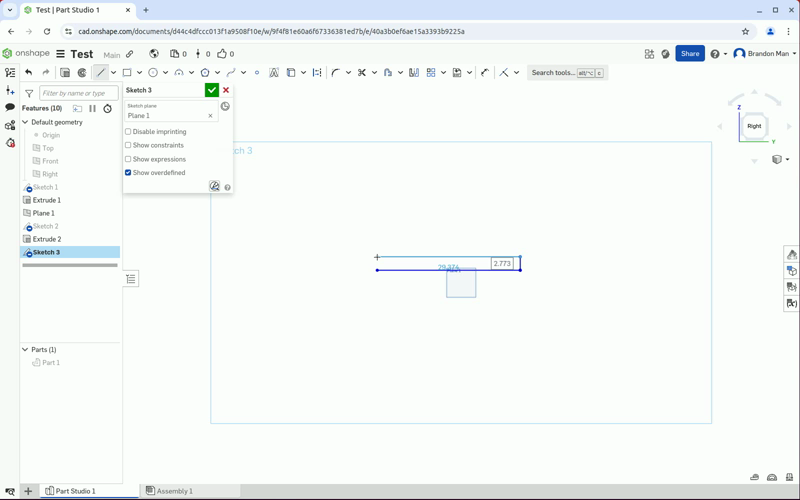
click(377, 256)
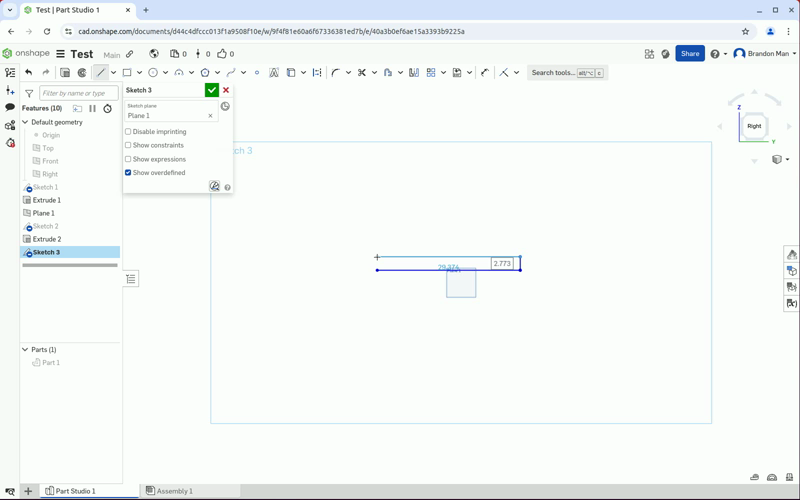
key_up(shift)
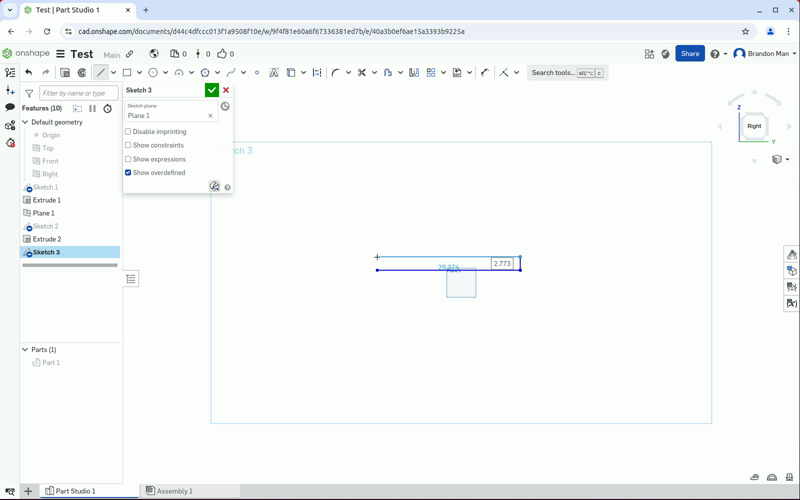
mouse_move(407, 256)
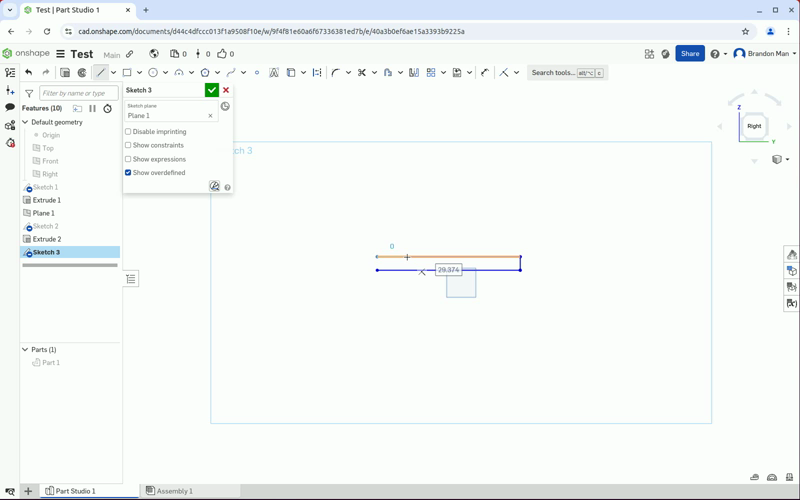
key_down(shift)
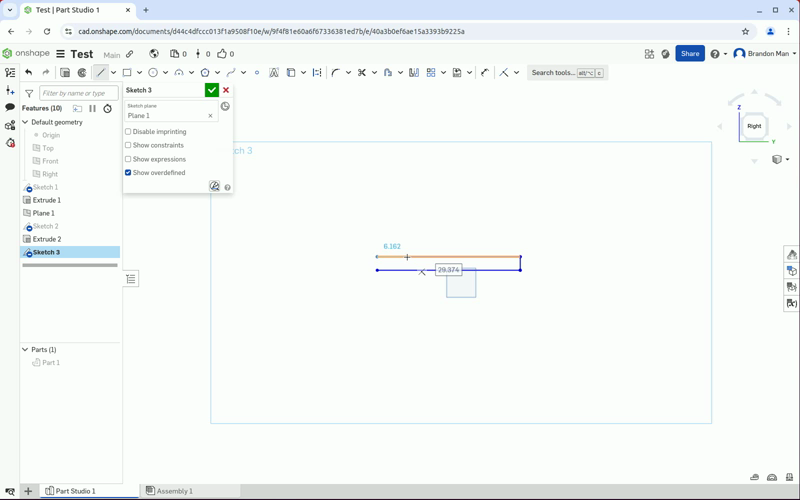
mouse_move(377, 270)
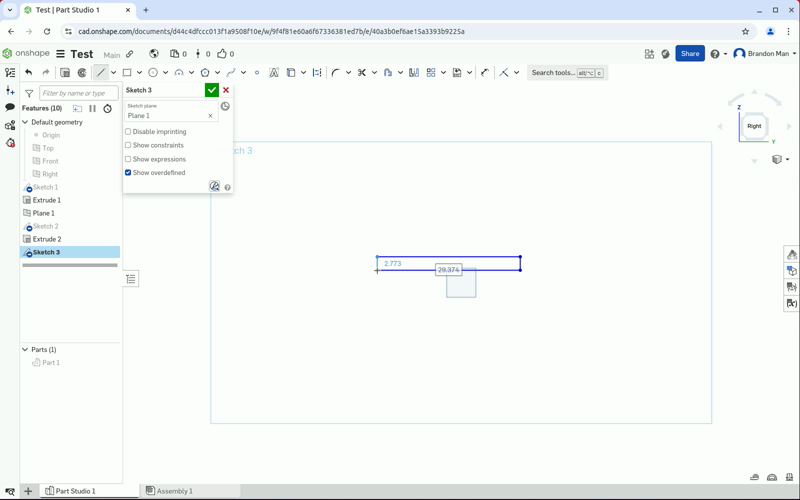
key_up(shift)
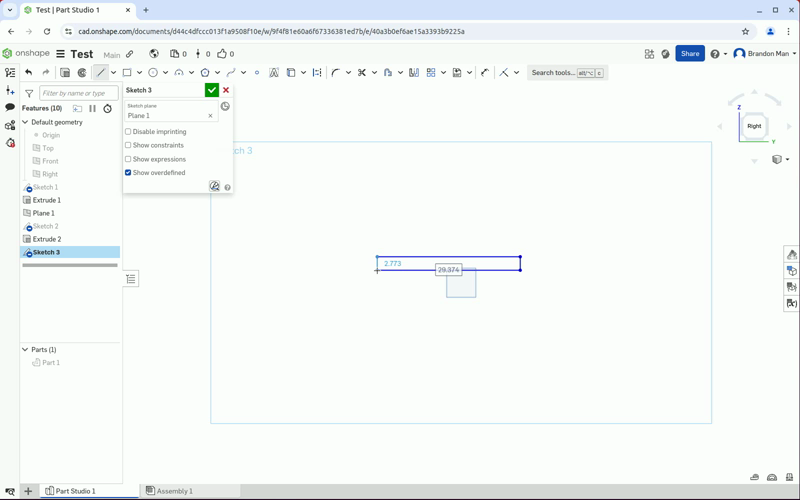
click(377, 270)
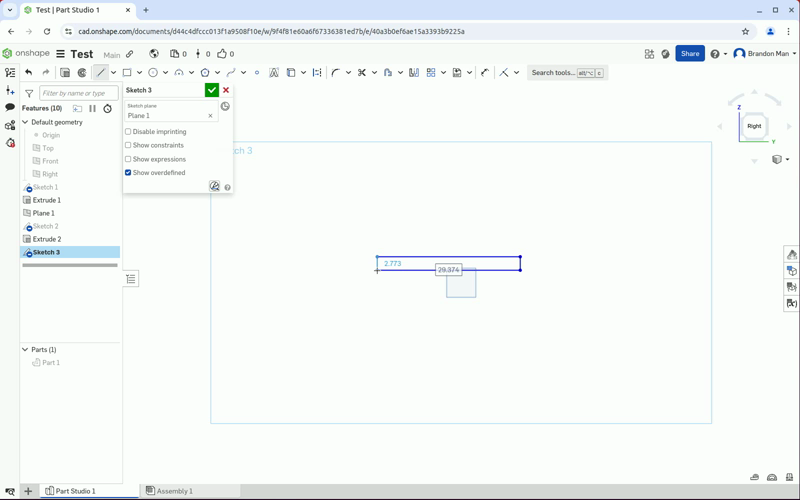
key(esc)
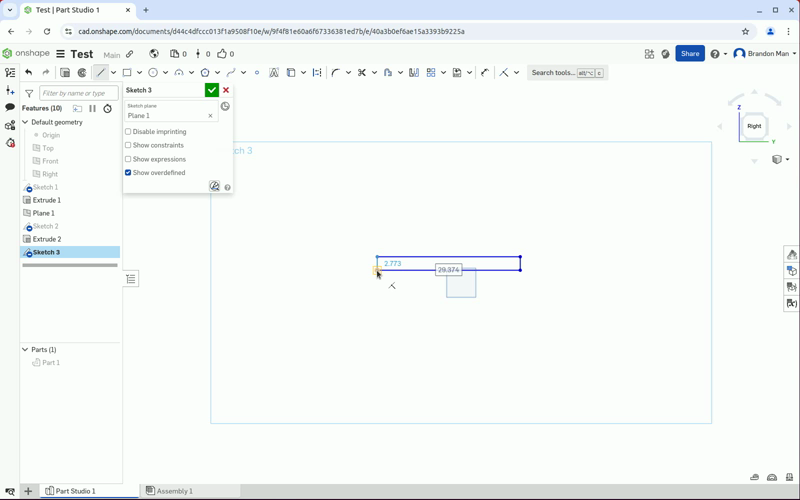
mouse_move(491, 261)
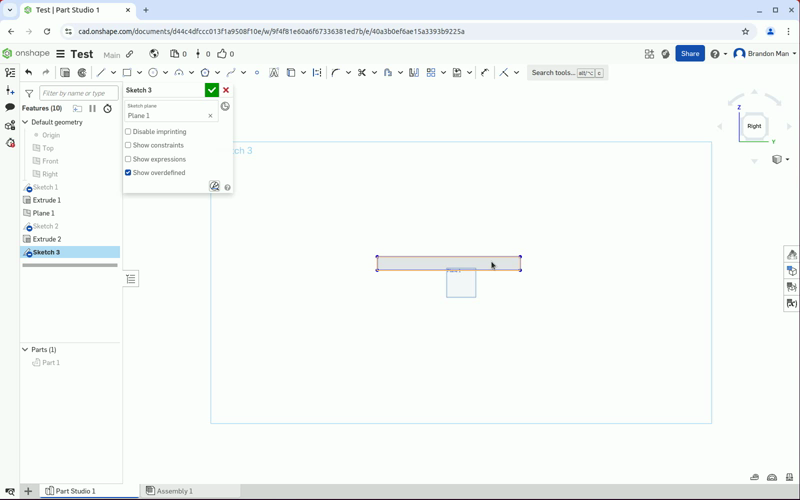
click(491, 261)
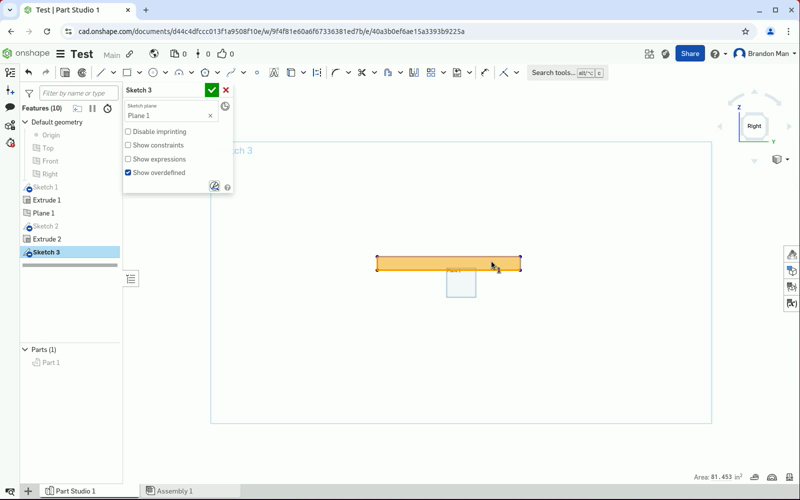
mouse_move(73, 352)
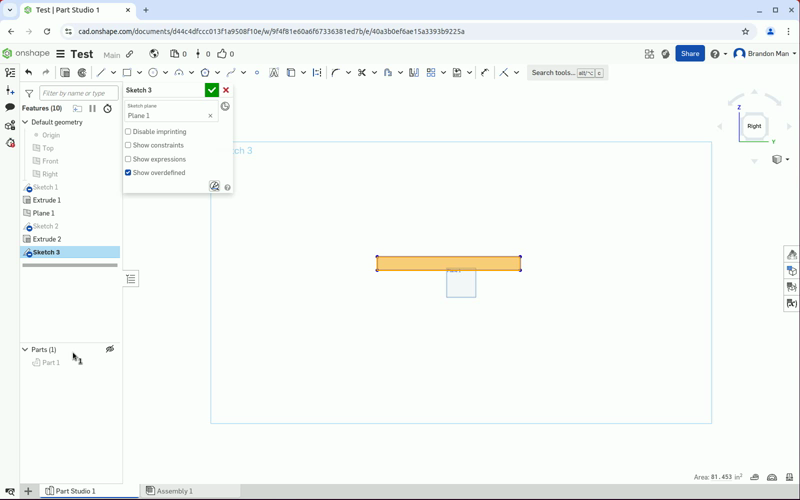
key(shift+y)
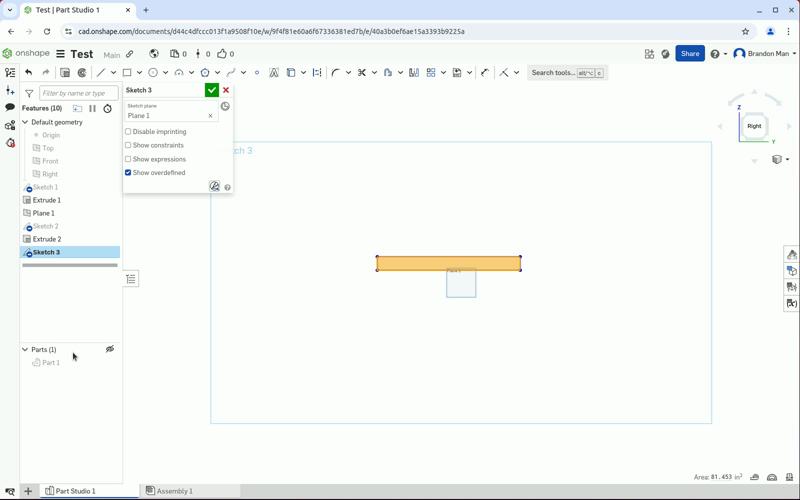
key(shift+e)
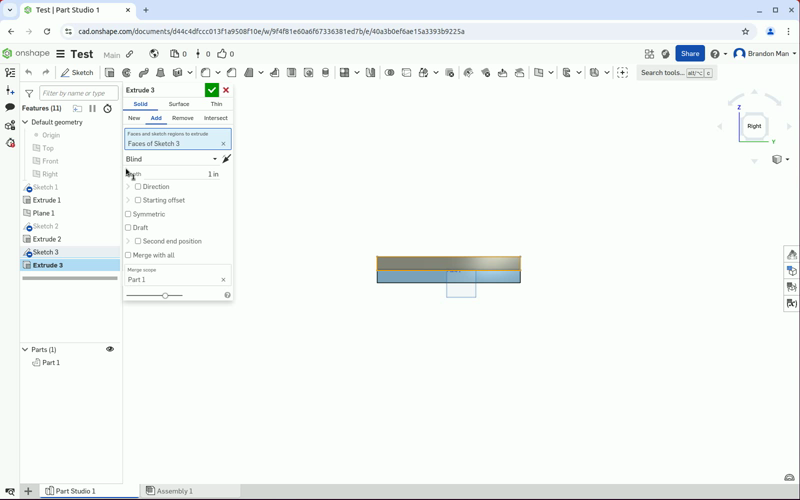
mouse_move(143, 106)
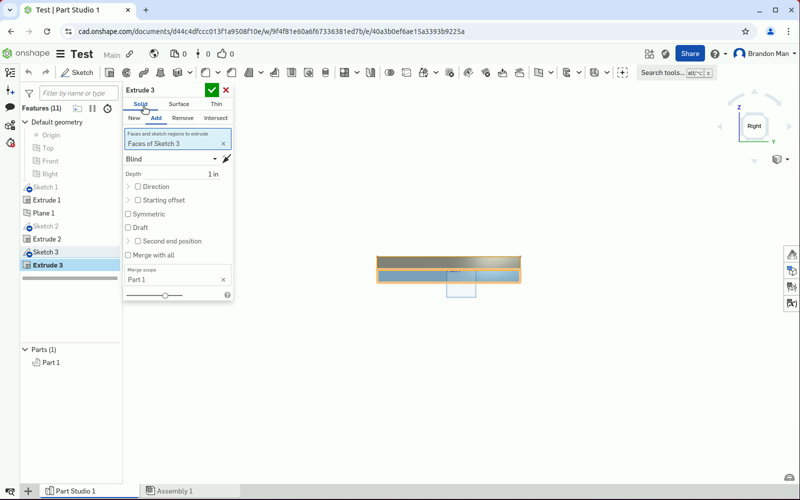
click(143, 106)
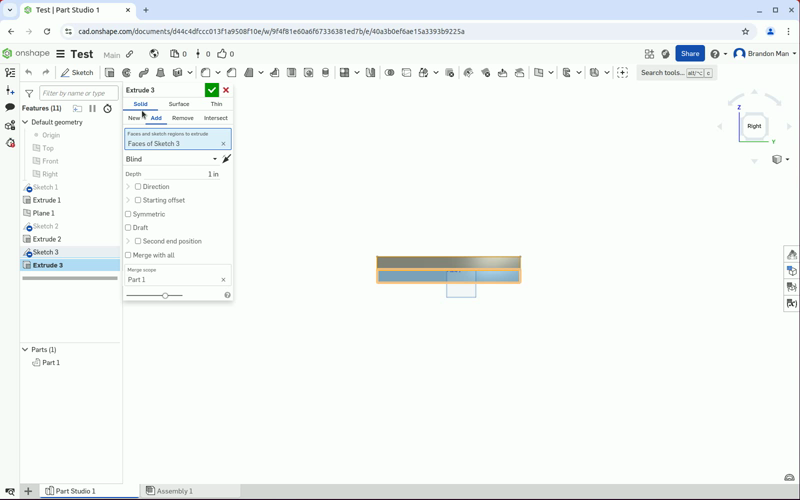
mouse_move(137, 120)
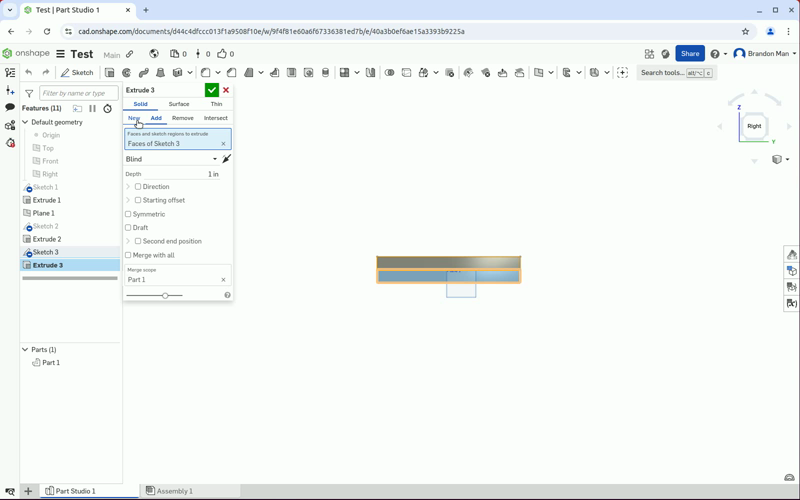
click(137, 120)
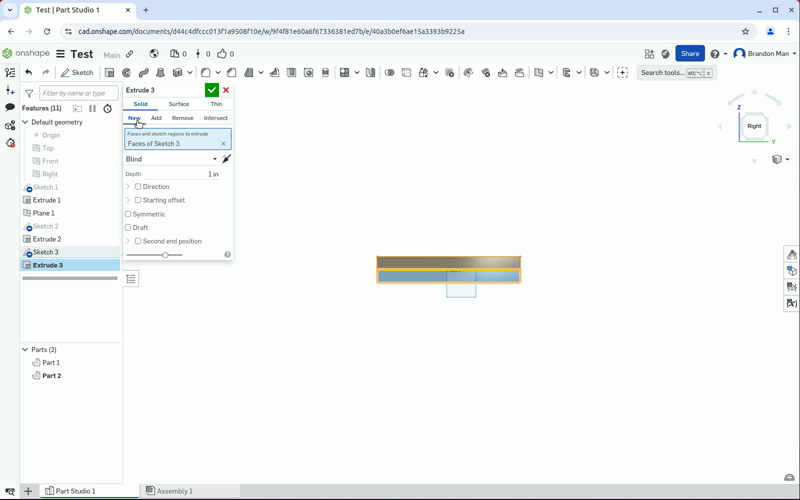
key(tab, 4)
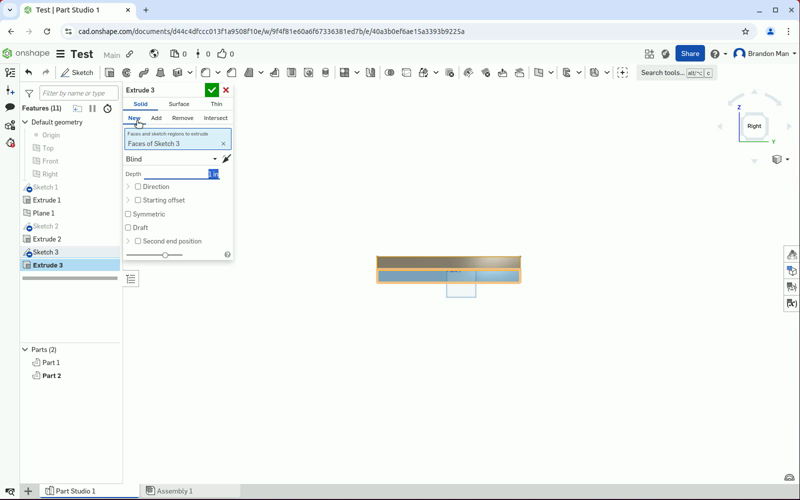
text(-2.648)
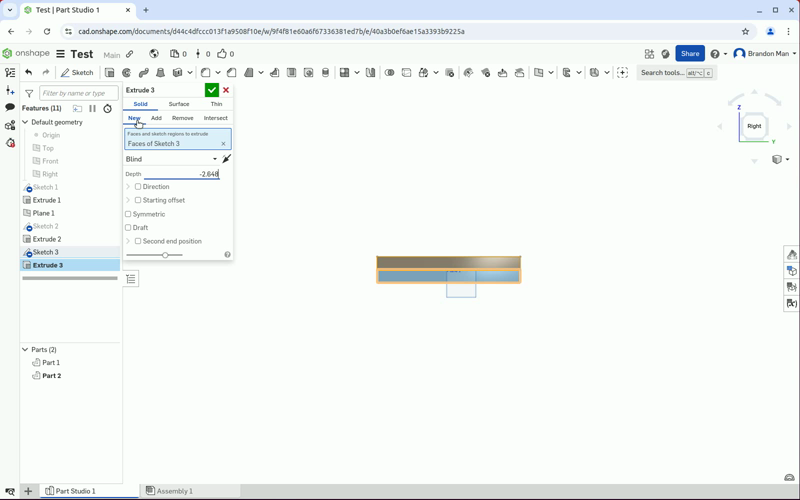
key(enter)
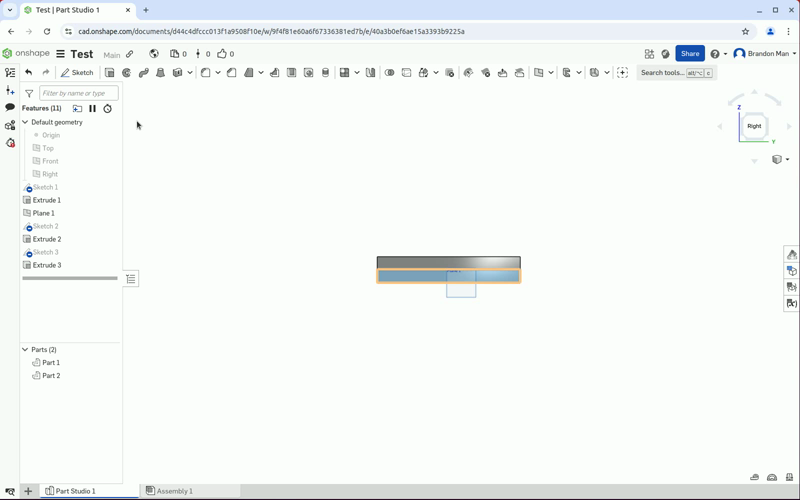
key(shift+h)
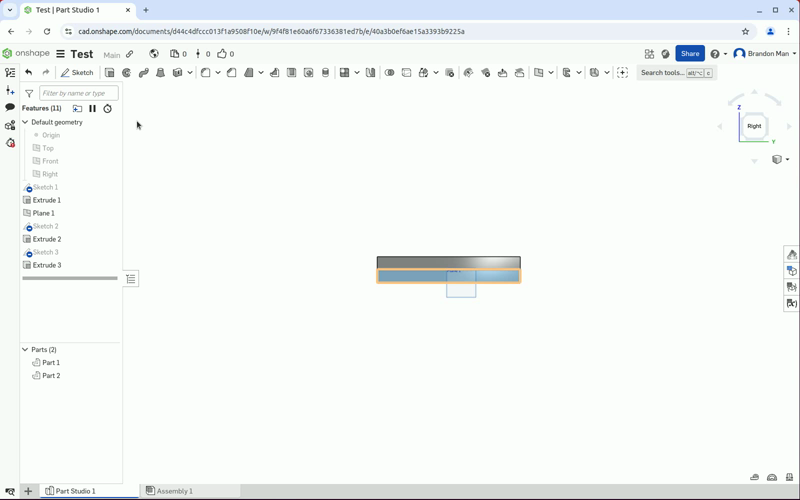
key(shift+h)
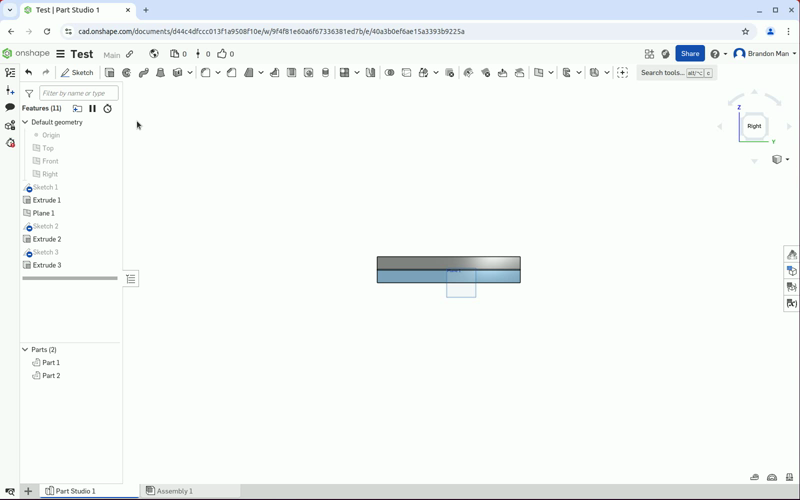
mouse_move(73, 189)
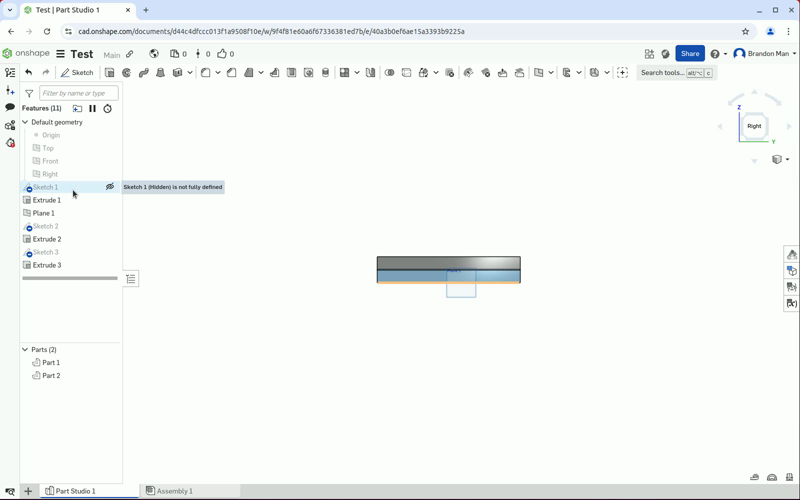
click(73, 189)
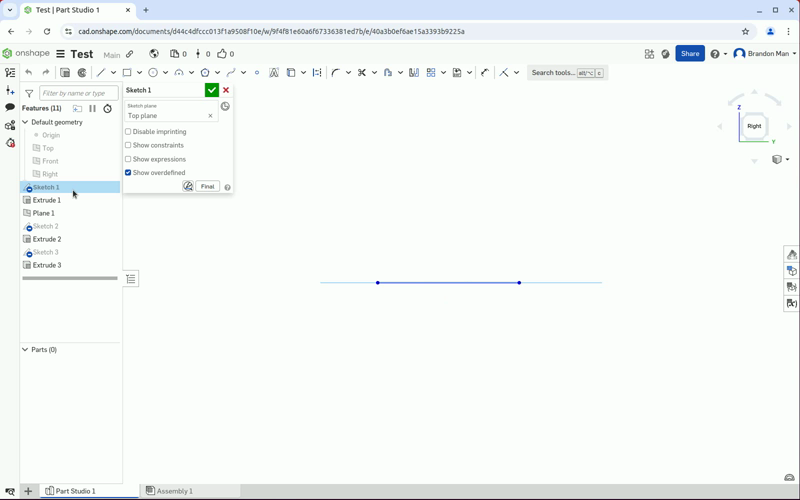
mouse_move(229, 92)
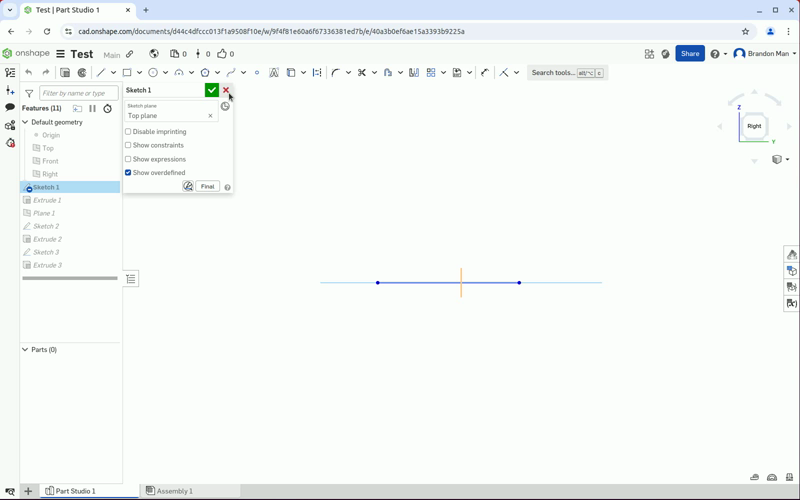
click(229, 92)
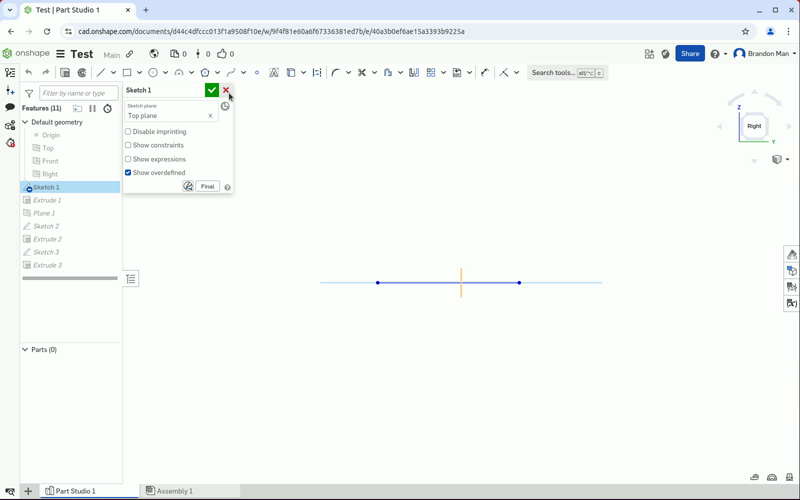
key(shift+s)
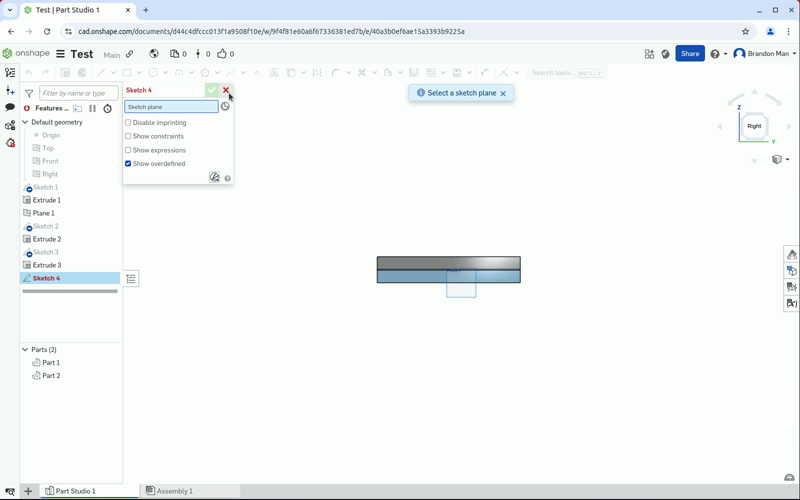
mouse_move(73, 215)
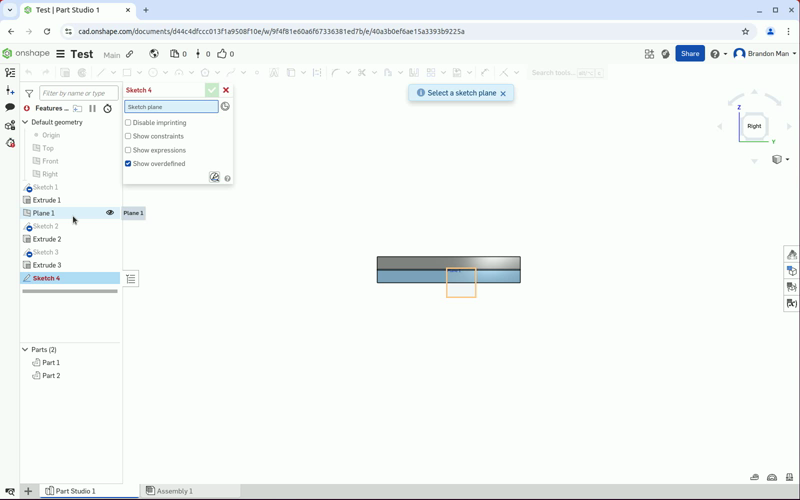
click(73, 215)
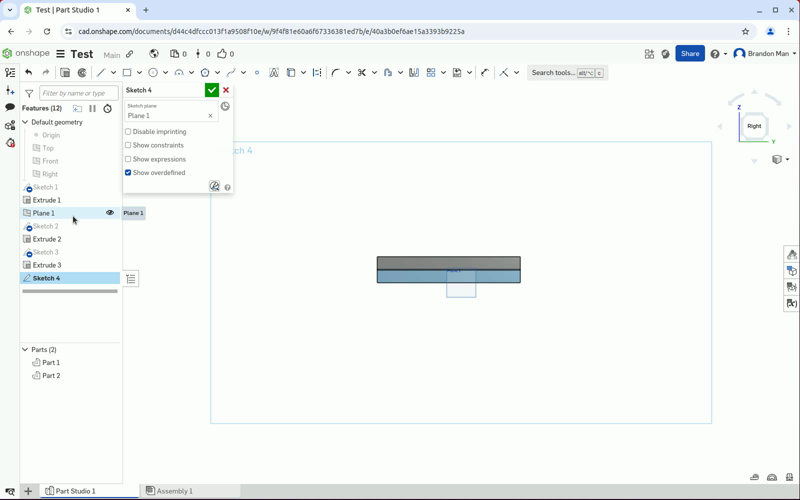
mouse_move(73, 352)
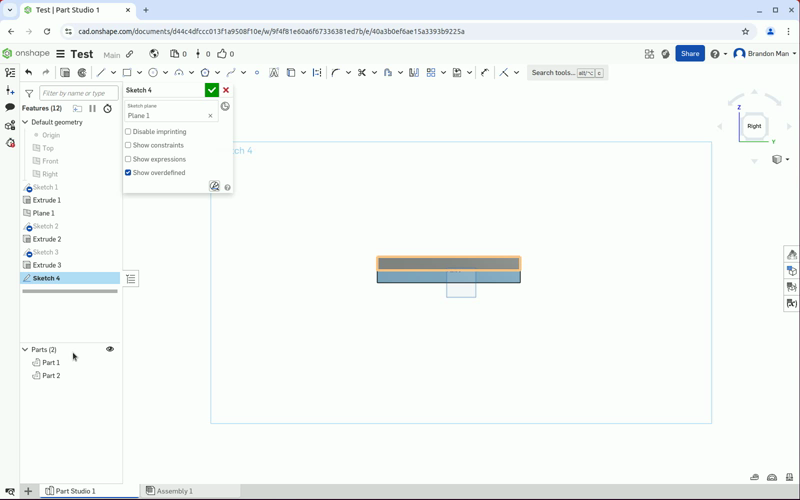
key(y)
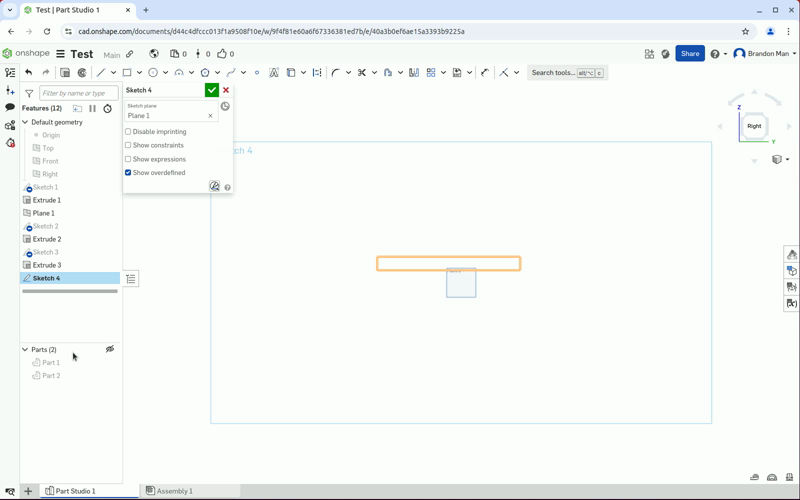
key(l)
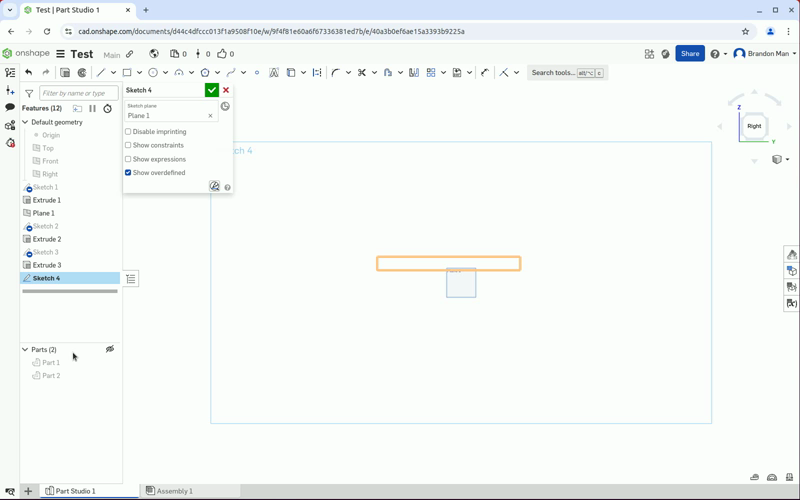
key_down(shift)
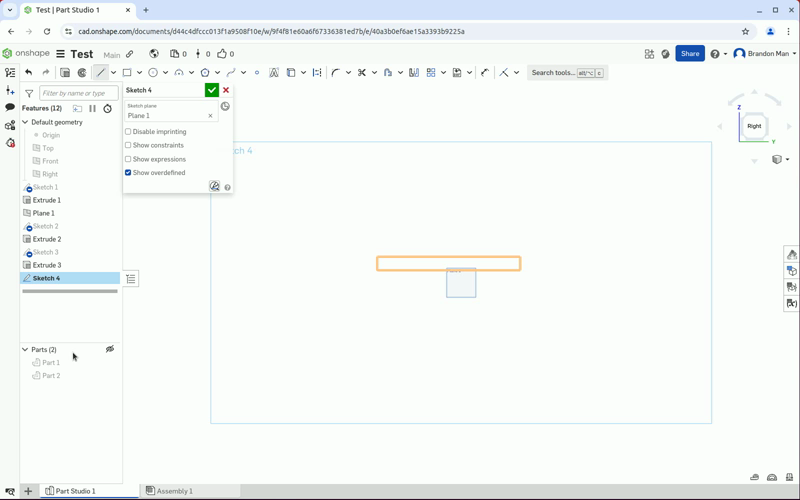
mouse_move(377, 257)
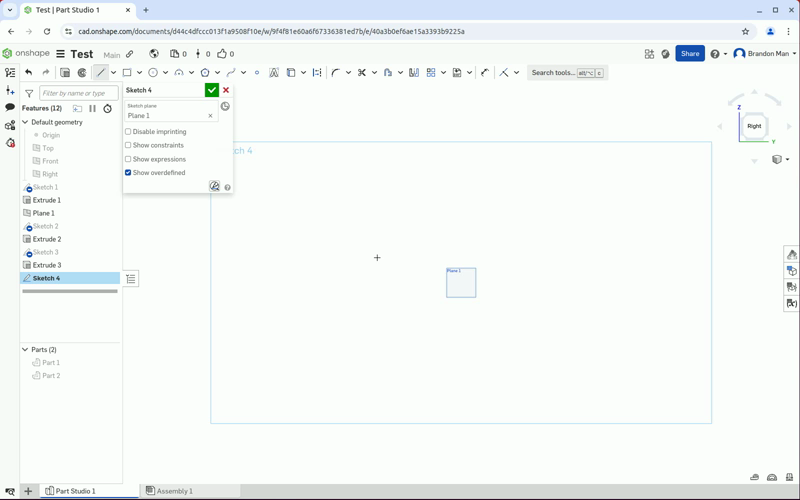
click(377, 257)
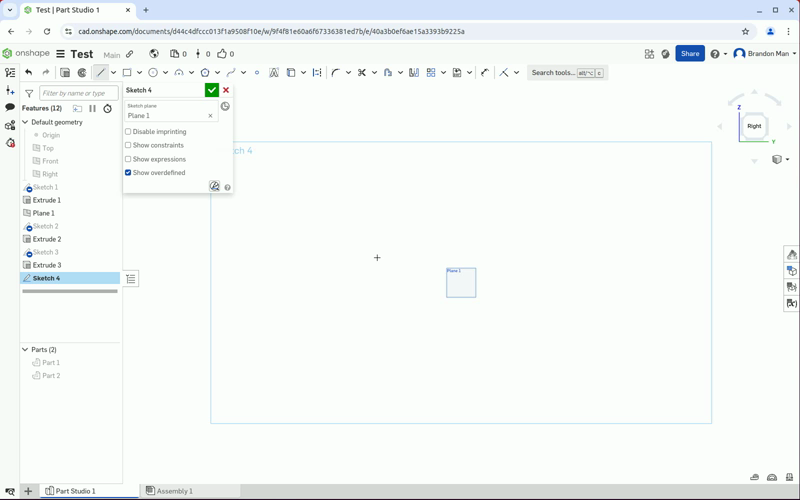
key_up(shift)
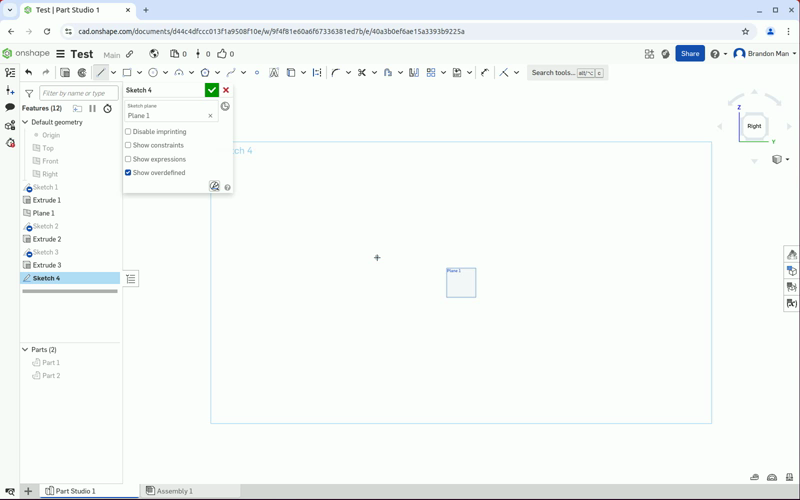
key_down(shift)
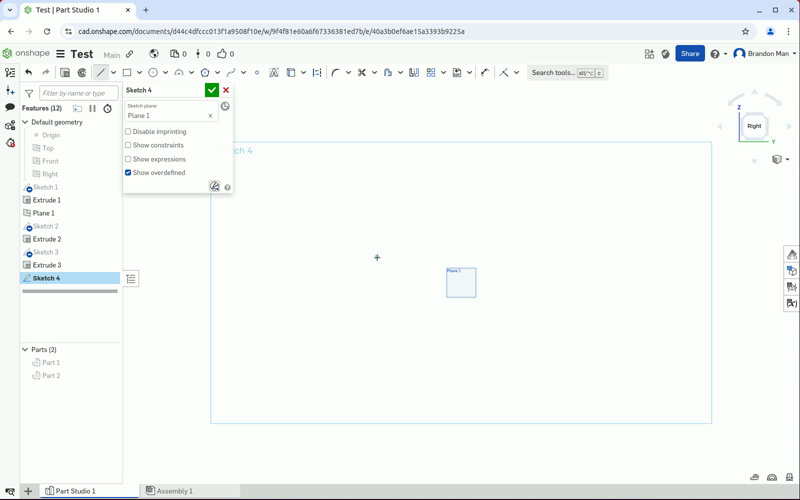
mouse_move(520, 257)
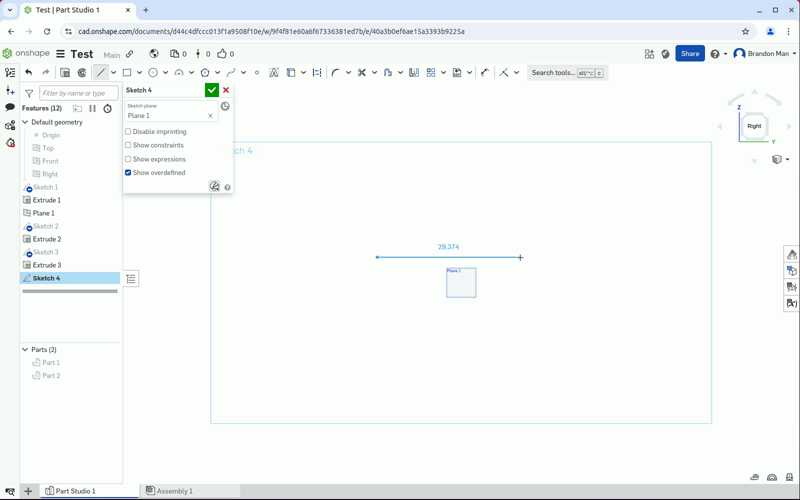
click(520, 257)
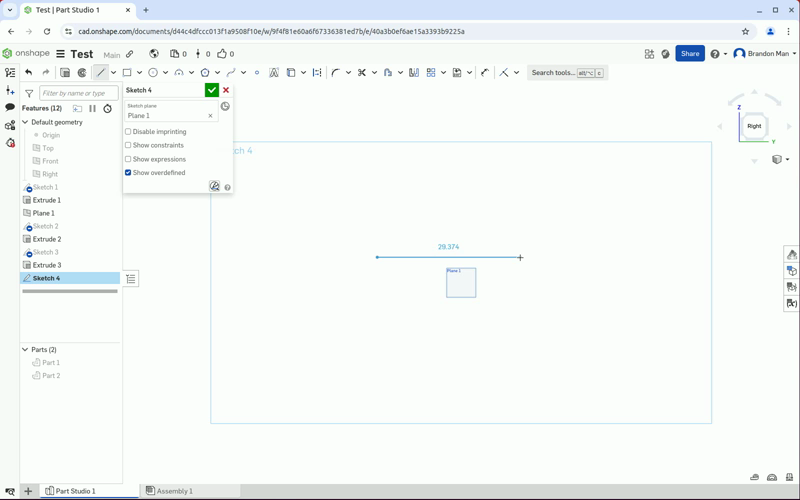
key_up(shift)
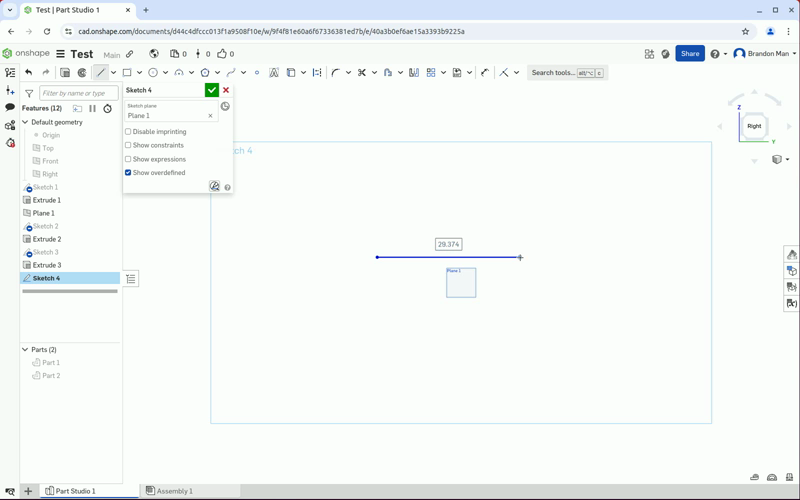
key_down(shift)
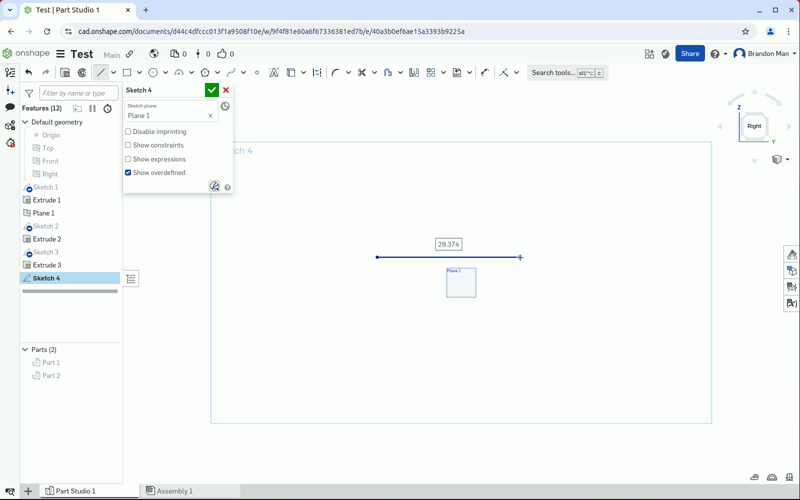
mouse_move(550, 257)
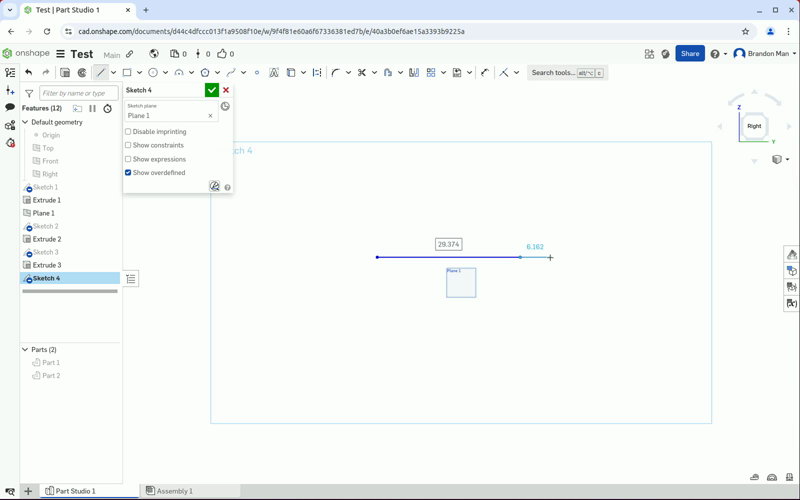
mouse_move(520, 243)
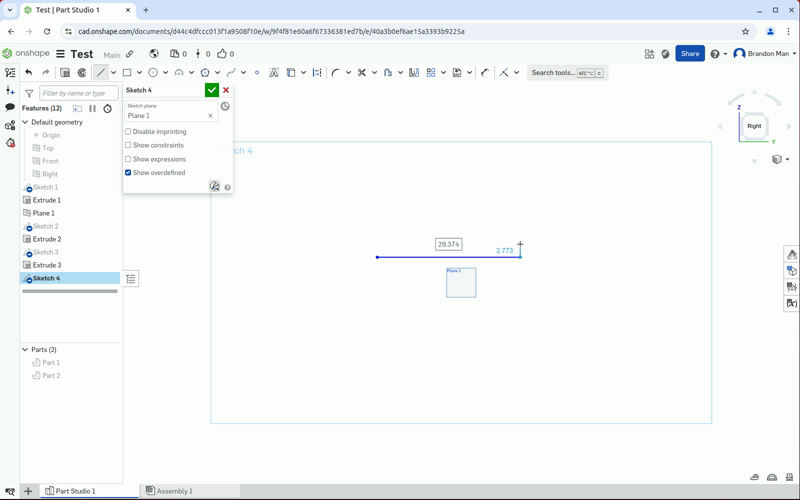
click(520, 243)
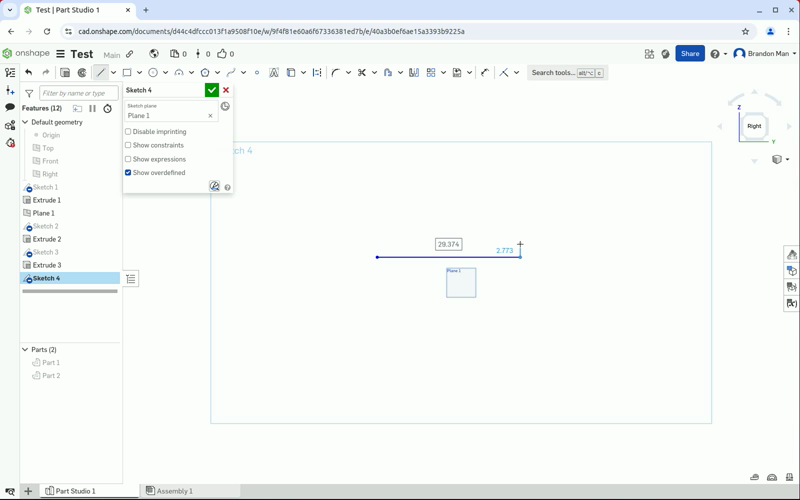
key_up(shift)
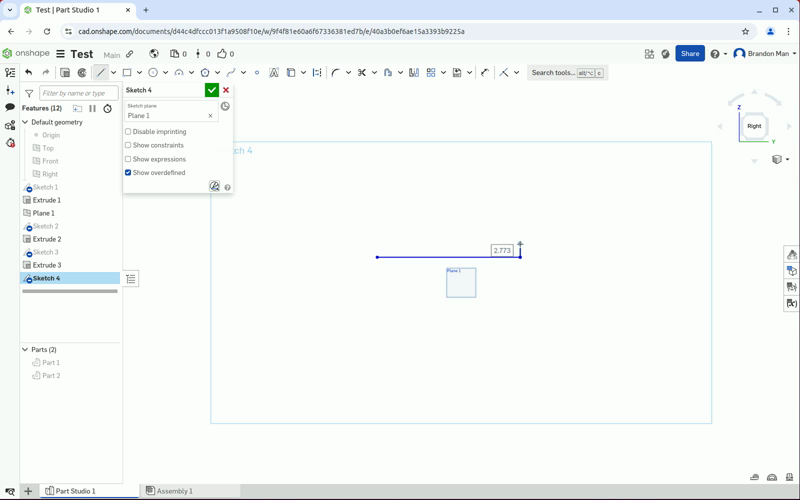
key_down(shift)
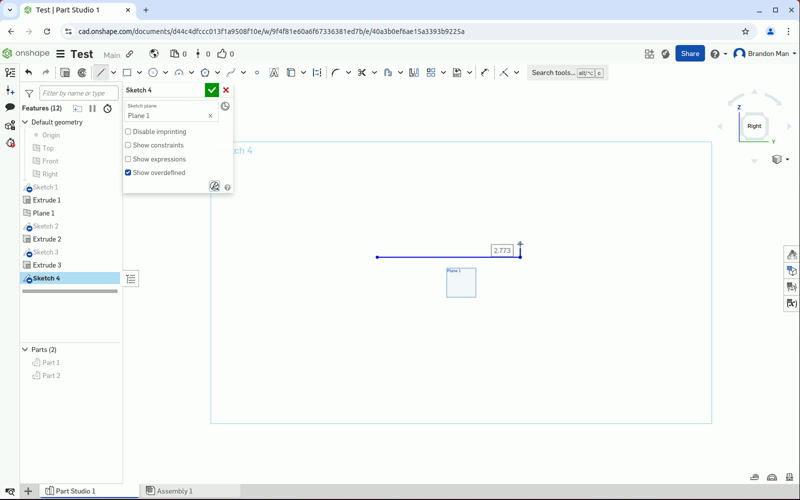
mouse_move(377, 243)
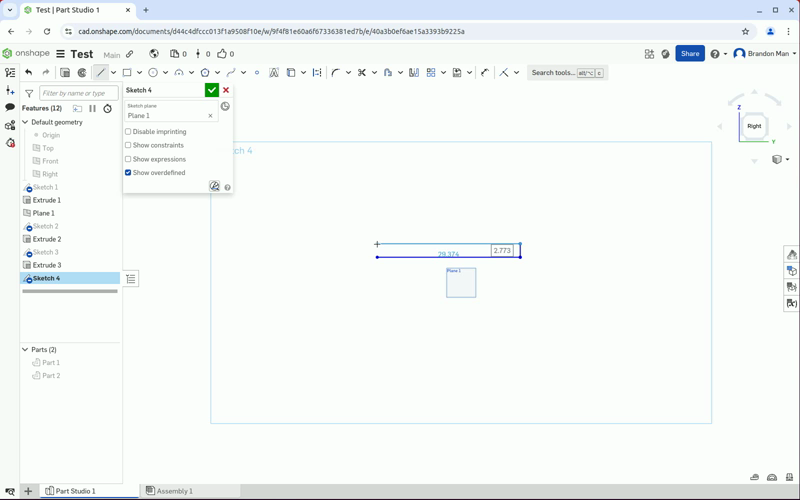
click(377, 243)
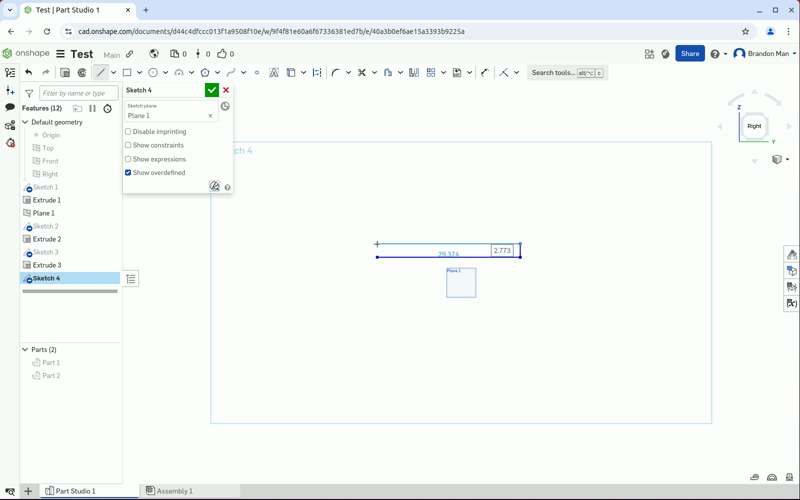
key_up(shift)
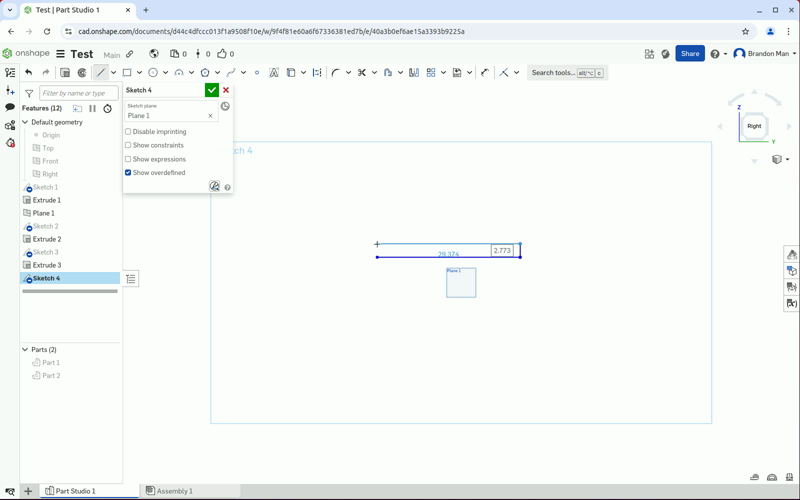
mouse_move(407, 243)
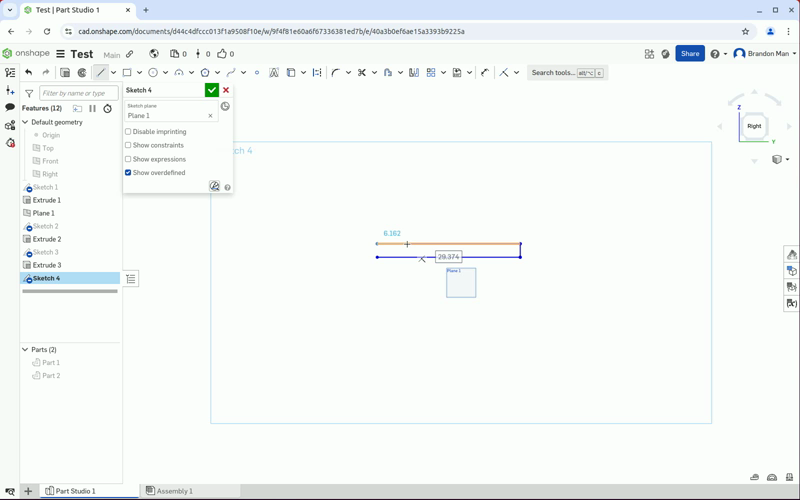
key_down(shift)
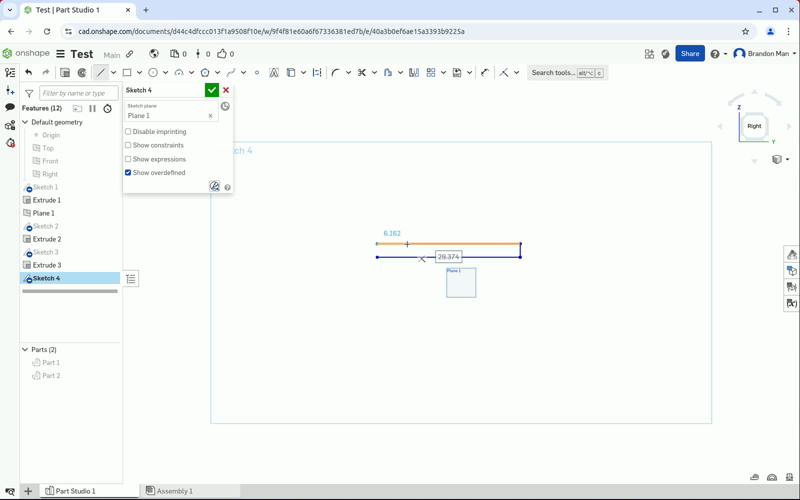
mouse_move(377, 257)
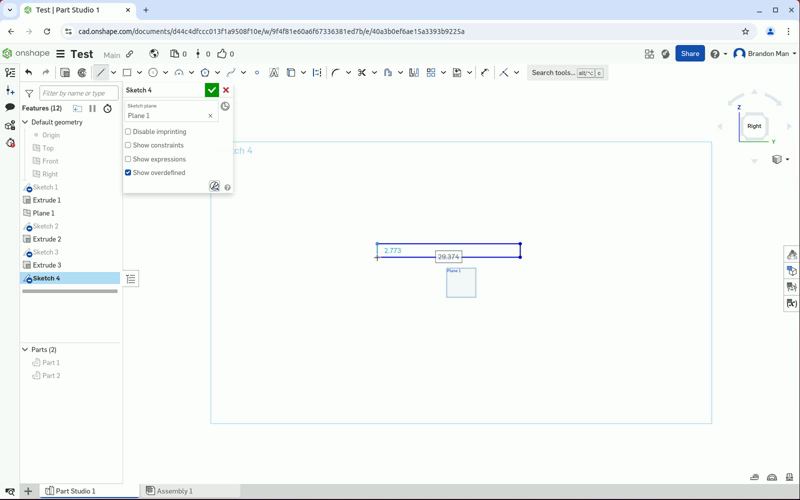
key_up(shift)
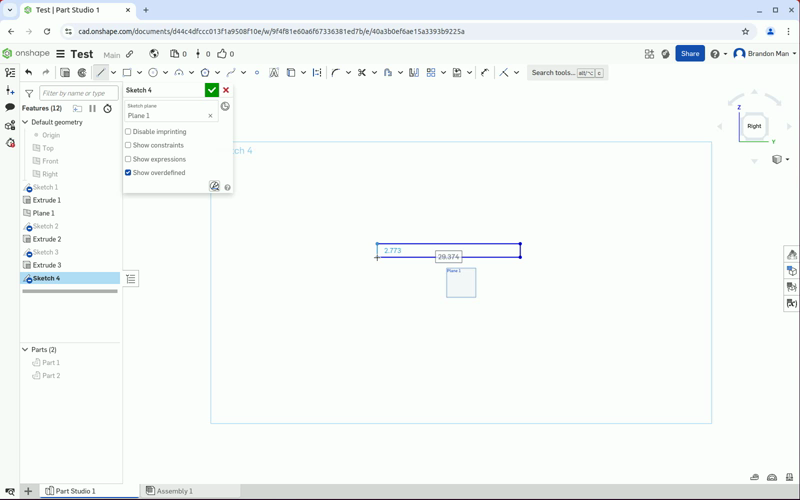
click(377, 257)
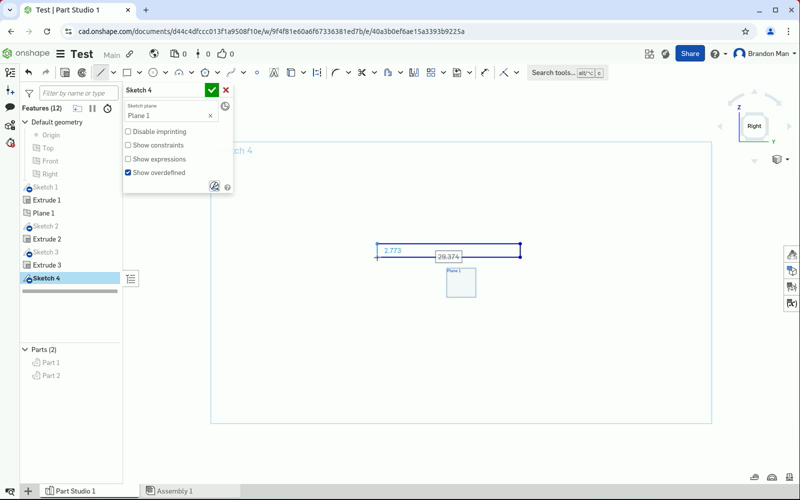
key(esc)
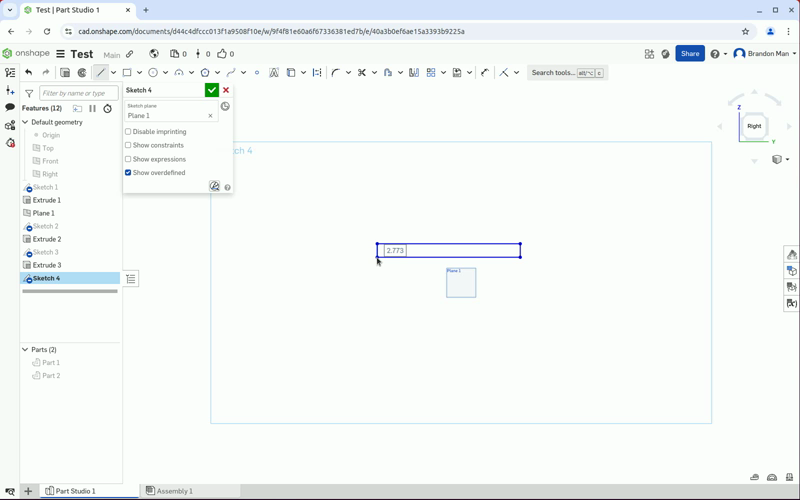
mouse_move(380, 249)
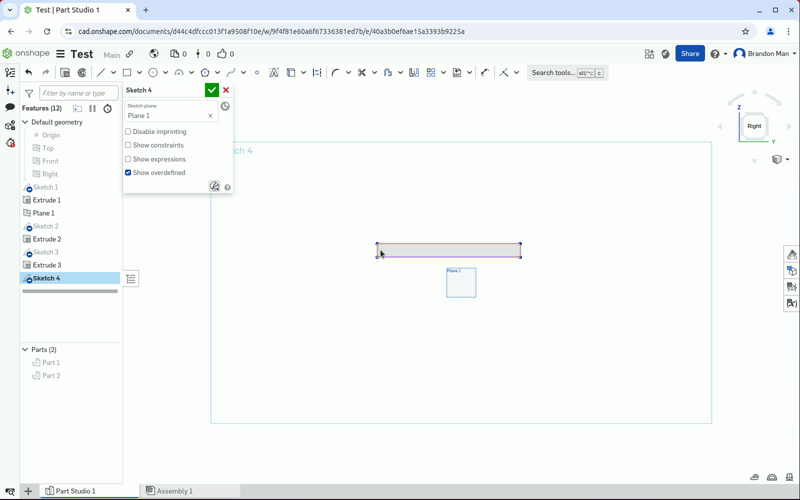
click(380, 249)
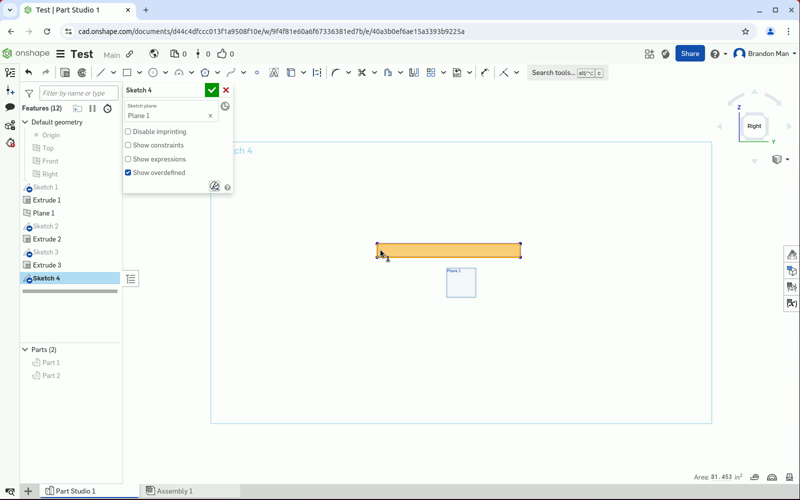
mouse_move(73, 352)
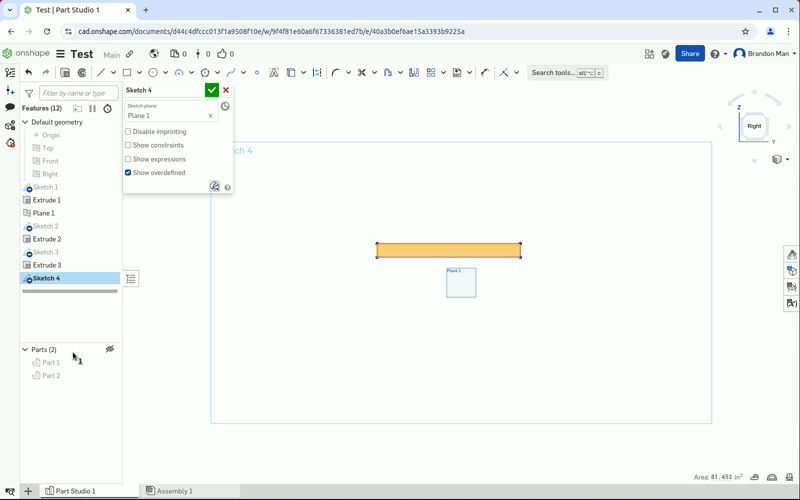
key(shift+y)
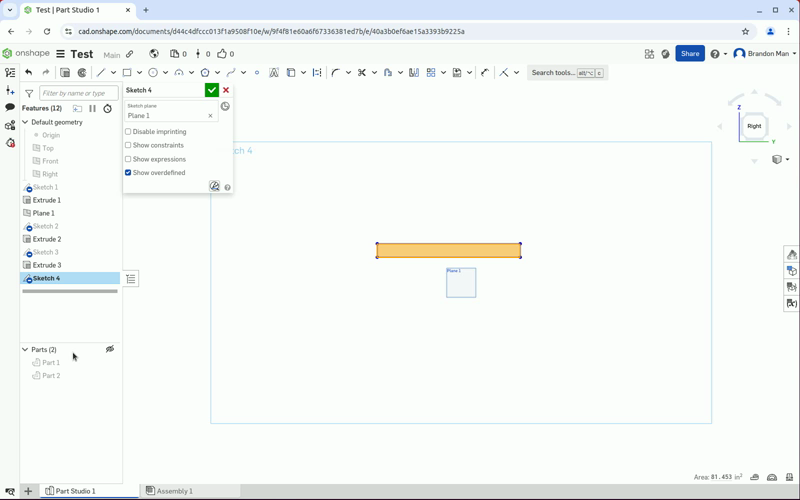
key(shift+e)
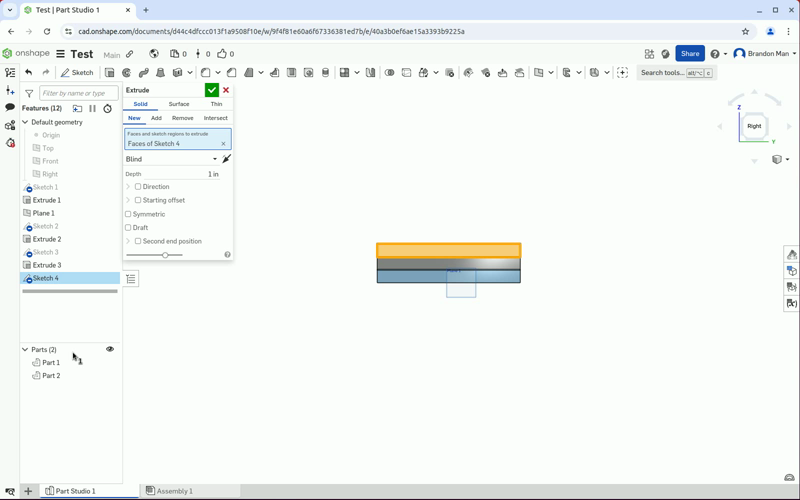
mouse_move(143, 106)
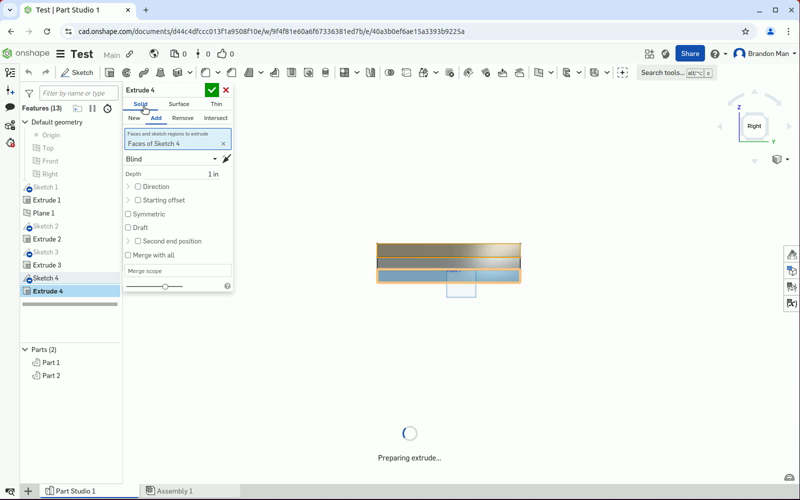
click(143, 106)
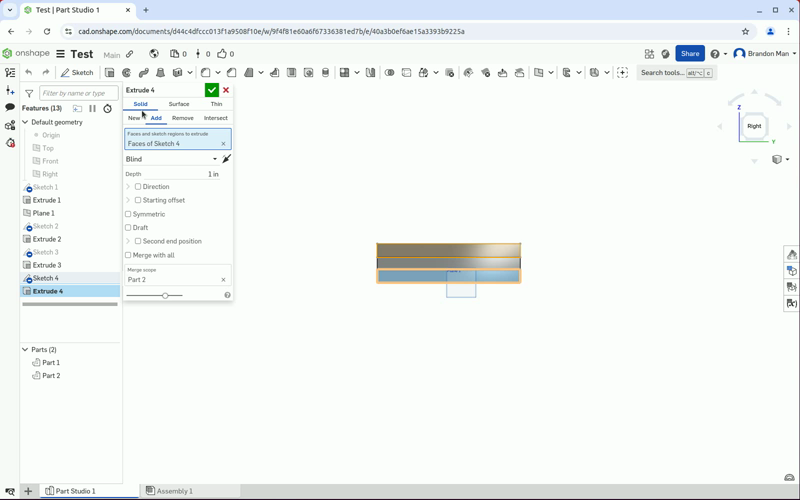
mouse_move(137, 120)
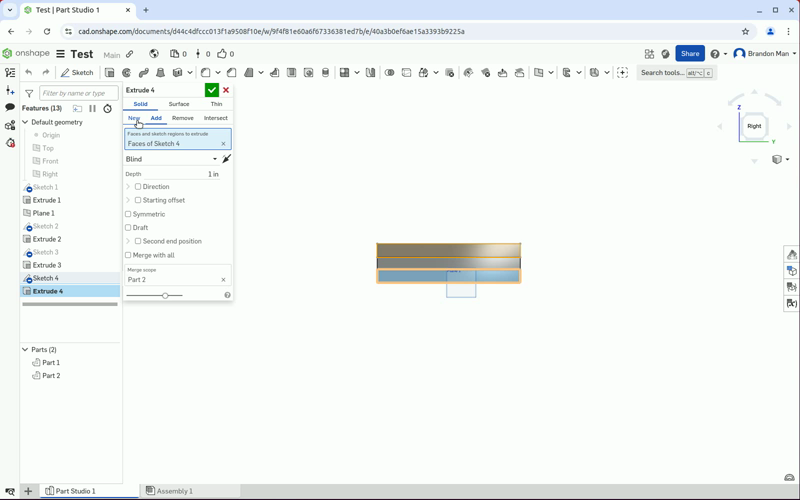
click(137, 120)
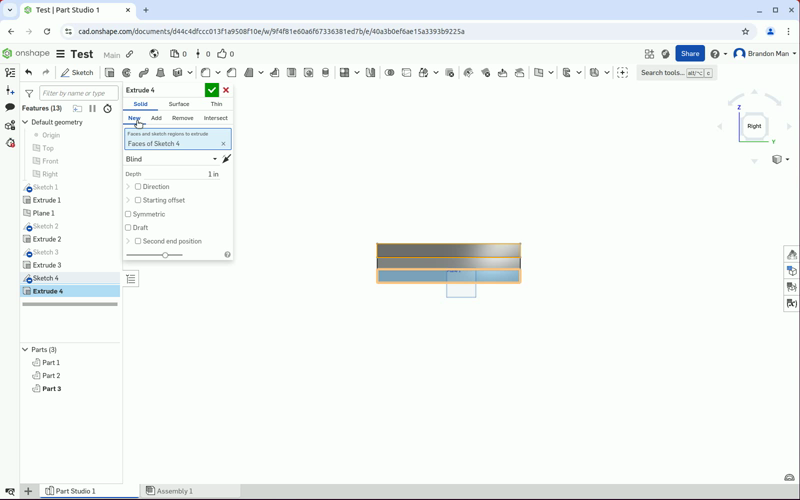
key(tab, 4)
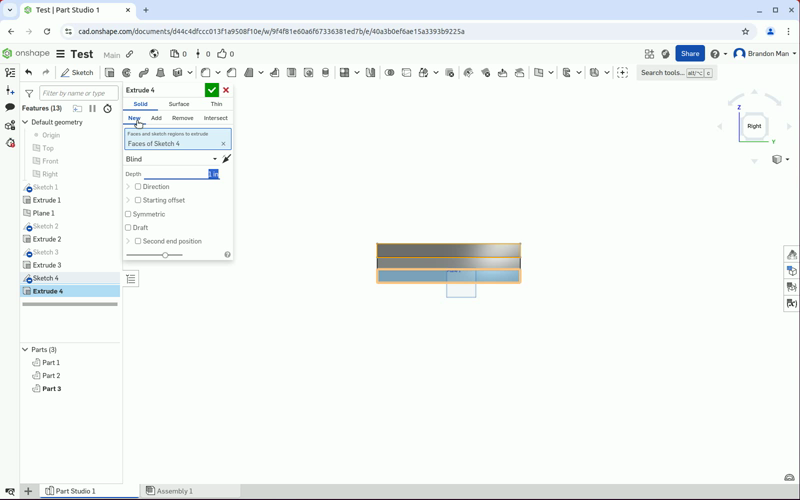
text(-5.296)
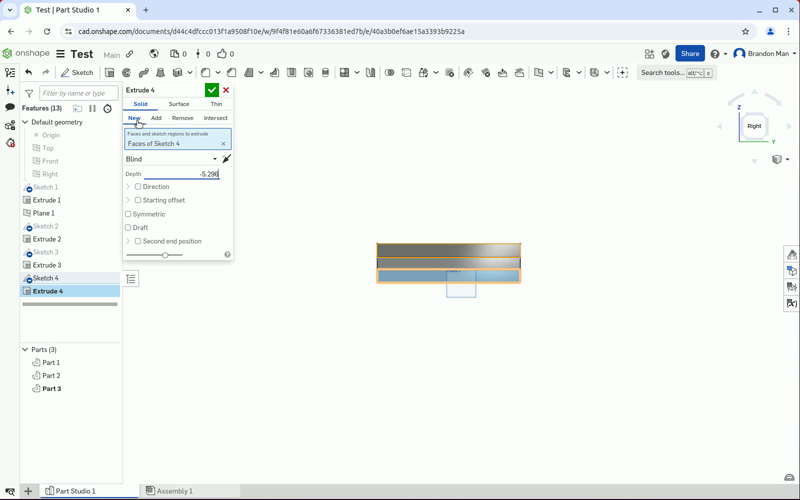
key(enter)
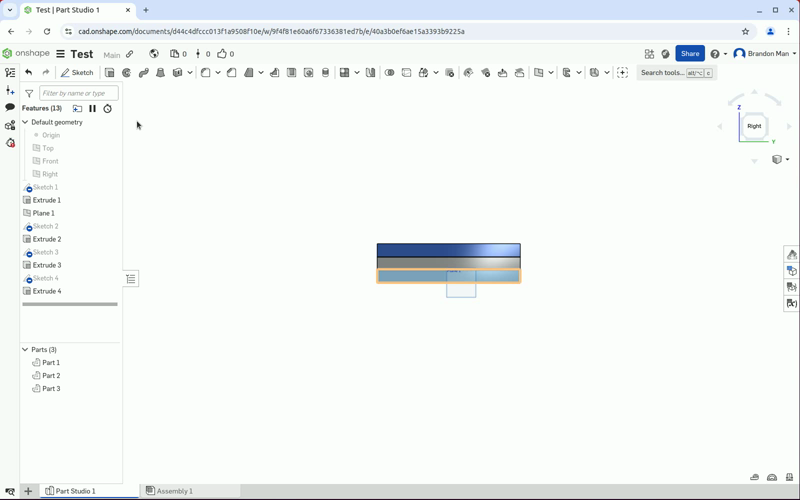
key(shift+h)
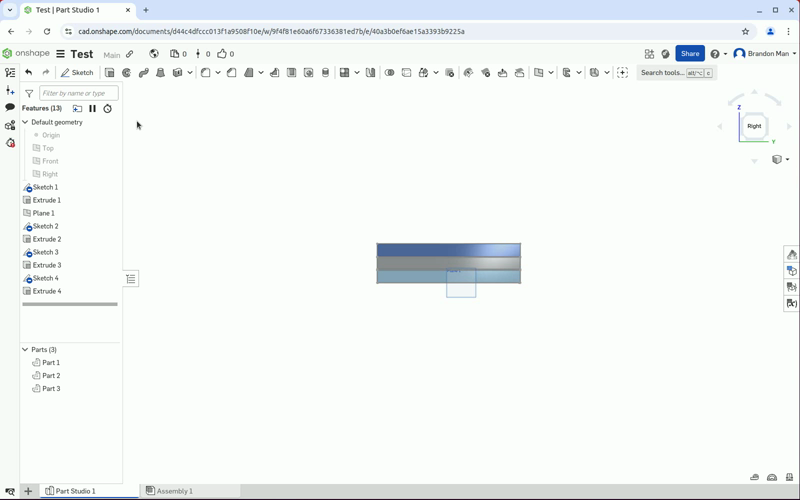
key(shift+h)
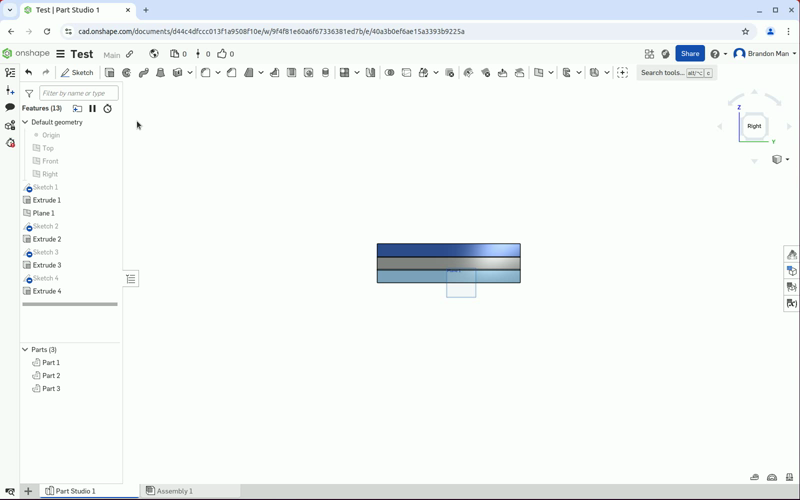
mouse_move(73, 189)
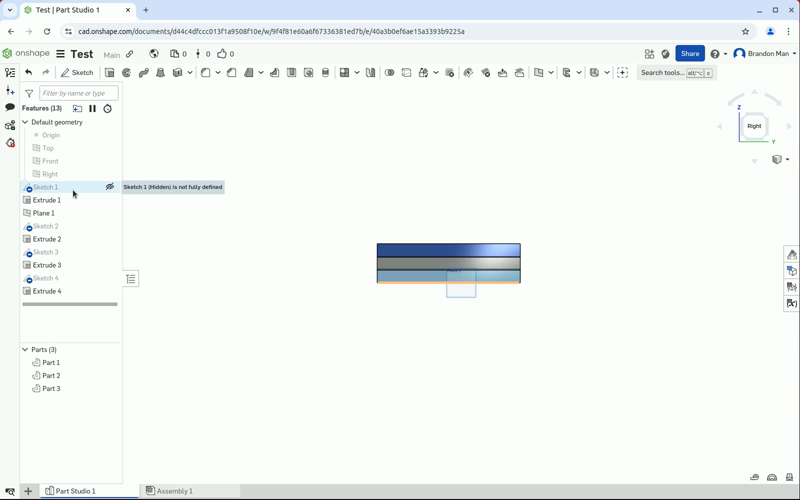
click(73, 189)
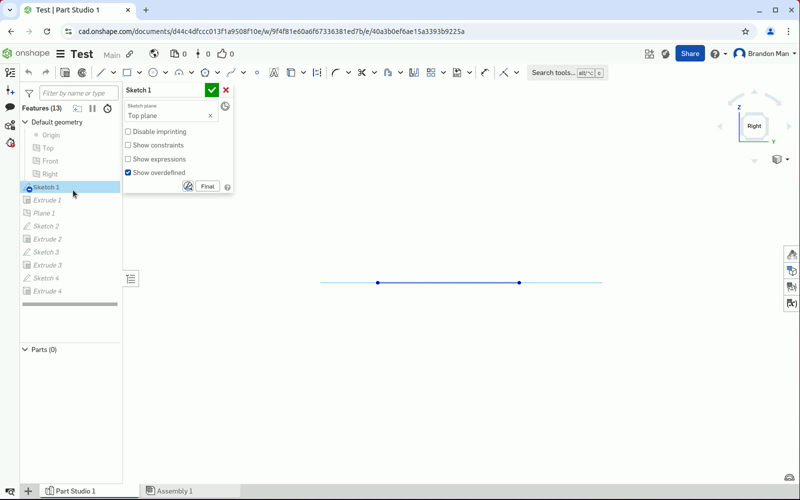
mouse_move(229, 92)
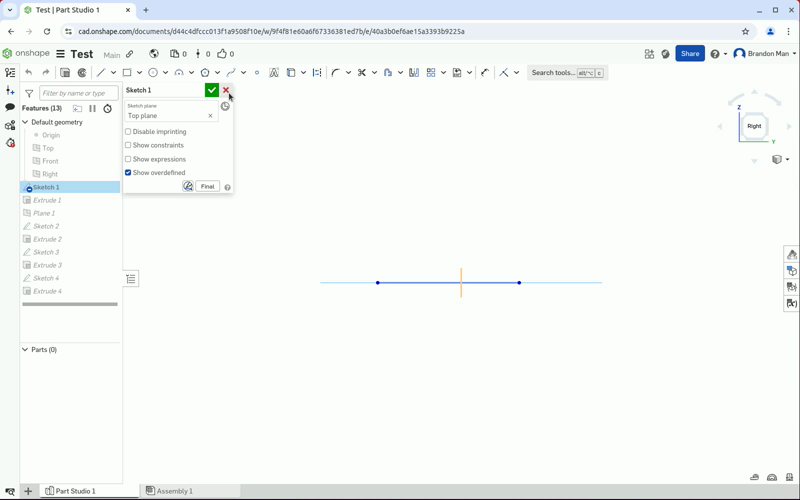
click(229, 92)
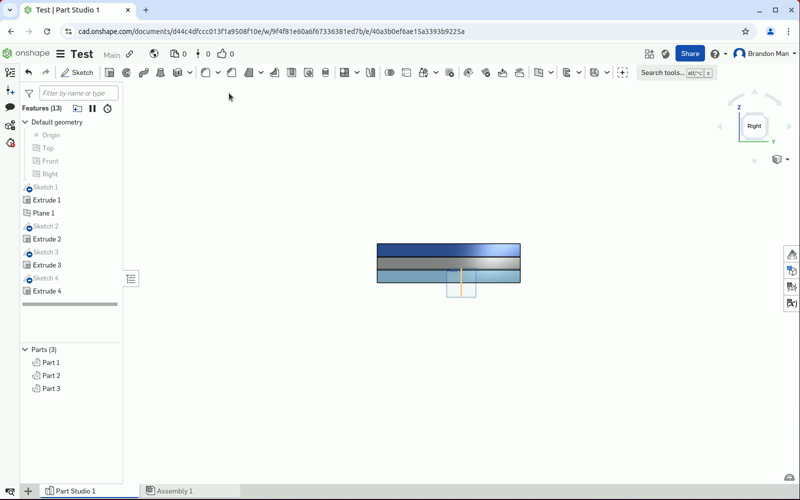
mouse_move(73, 352)
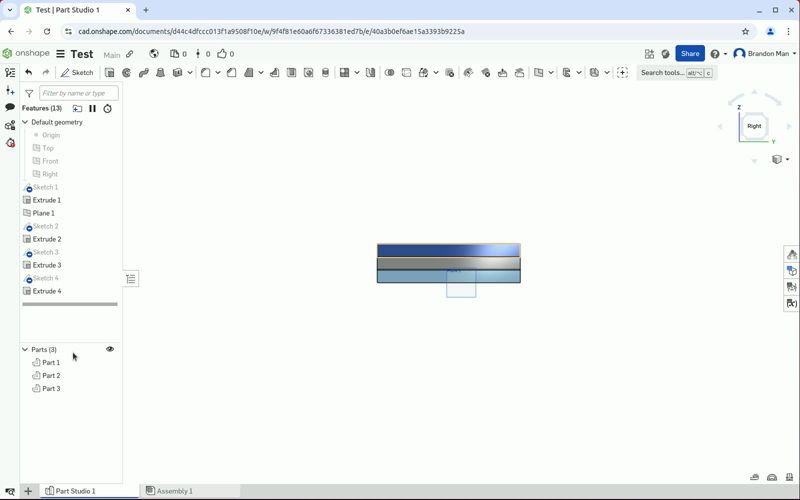
key(y)
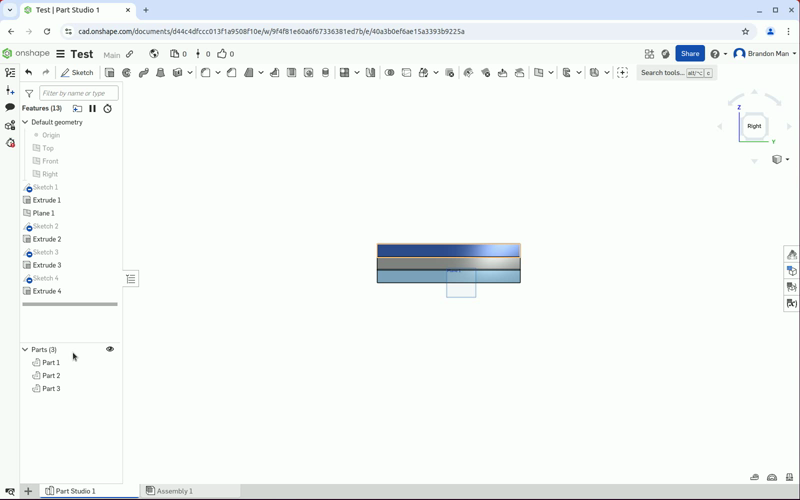
key(shift+p)
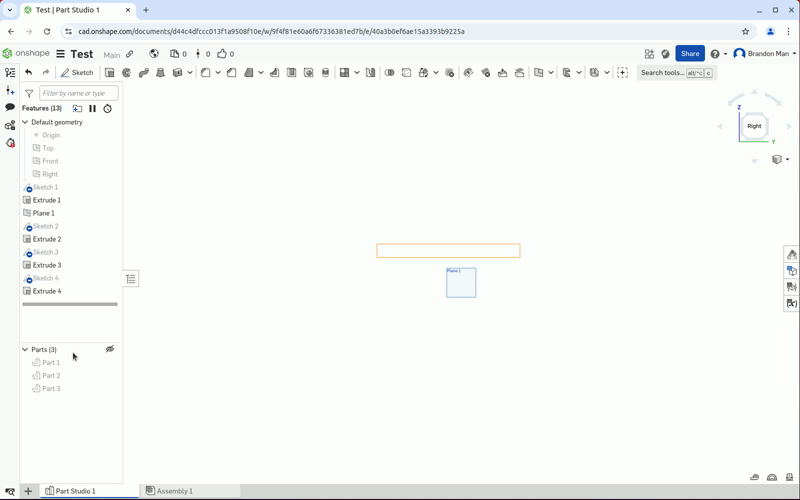
key(space)
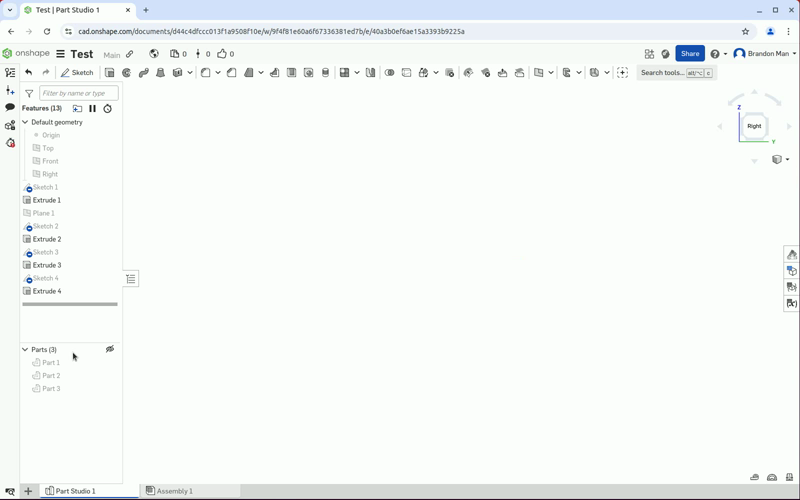
key_down(shift)
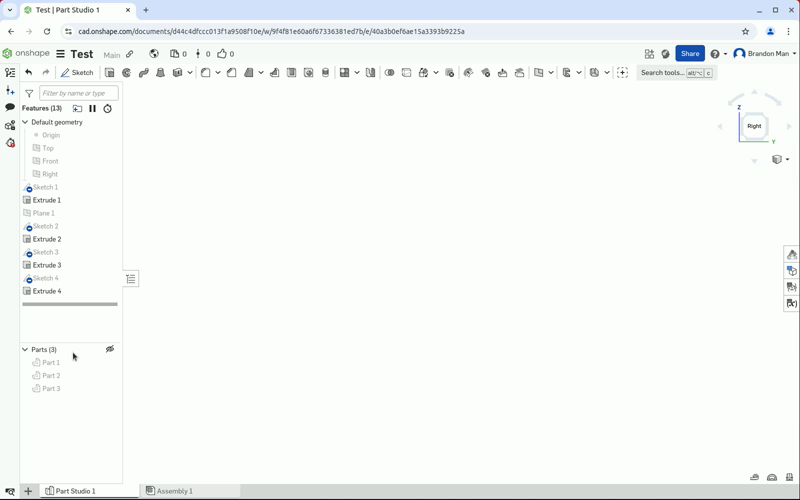
key(right)
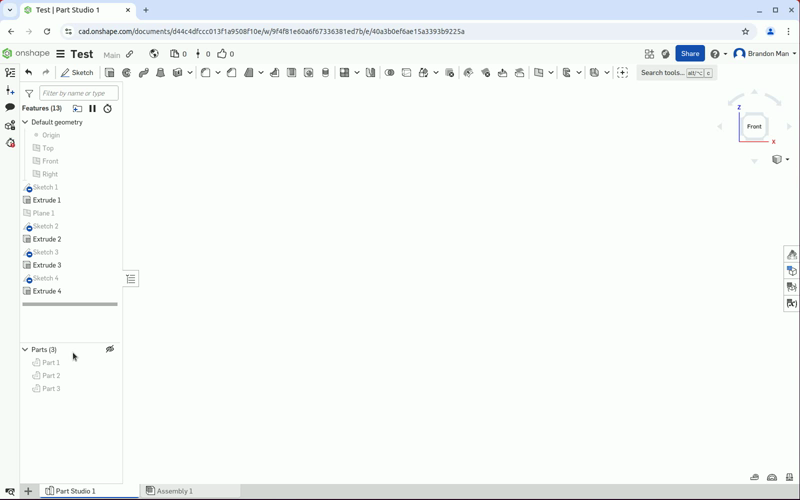
key_up(shift)
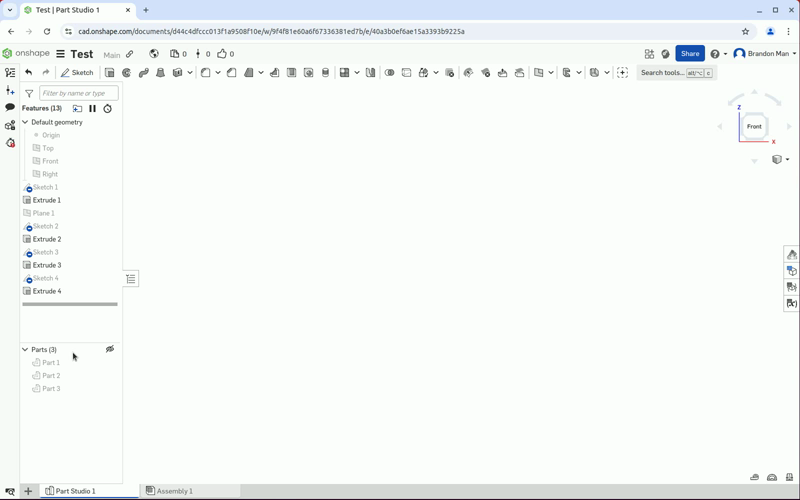
key(space)
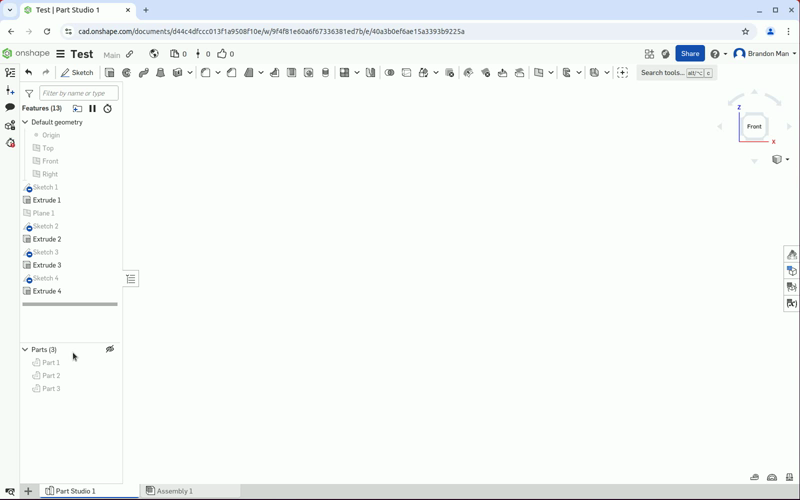
key_down(shift)
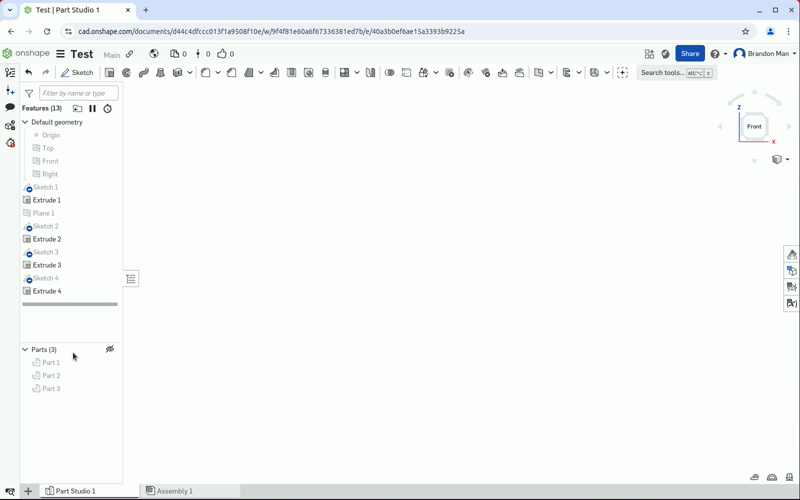
key(down)
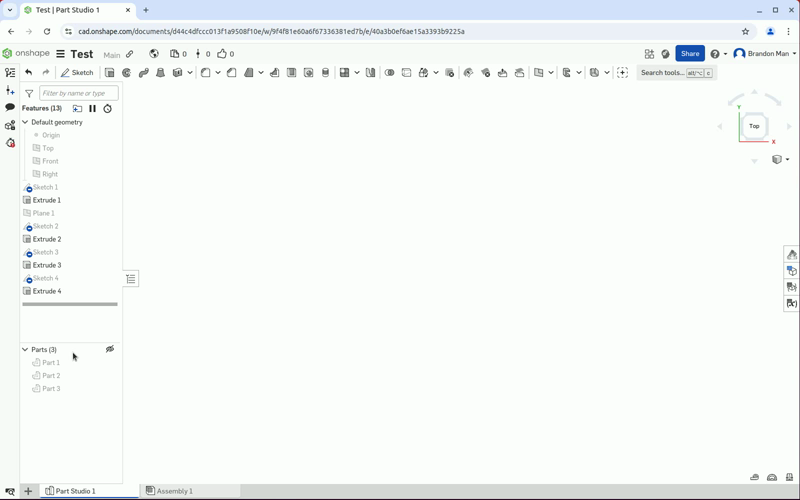
key_up(shift)
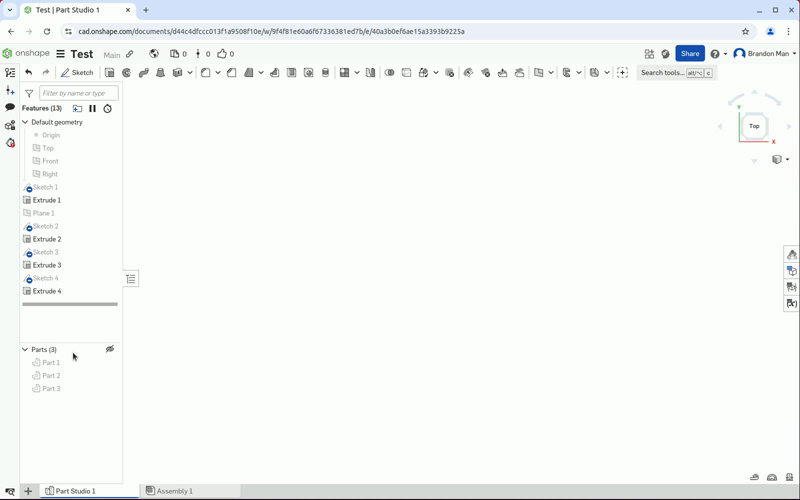
mouse_move(73, 352)
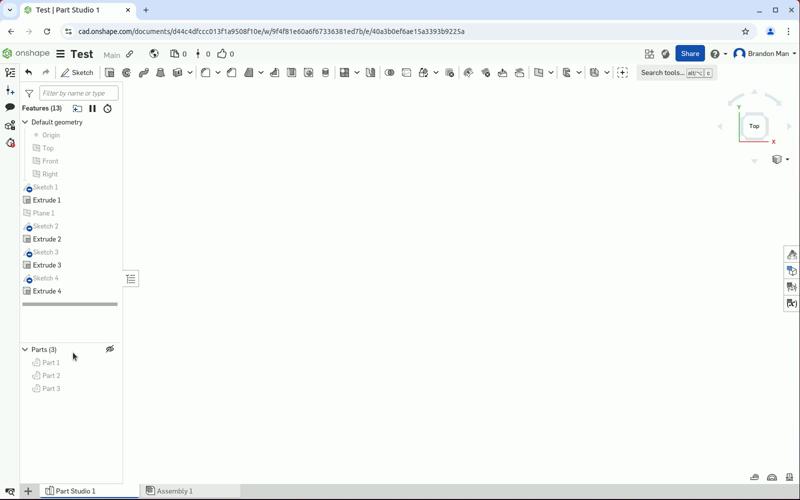
key(shift+y)
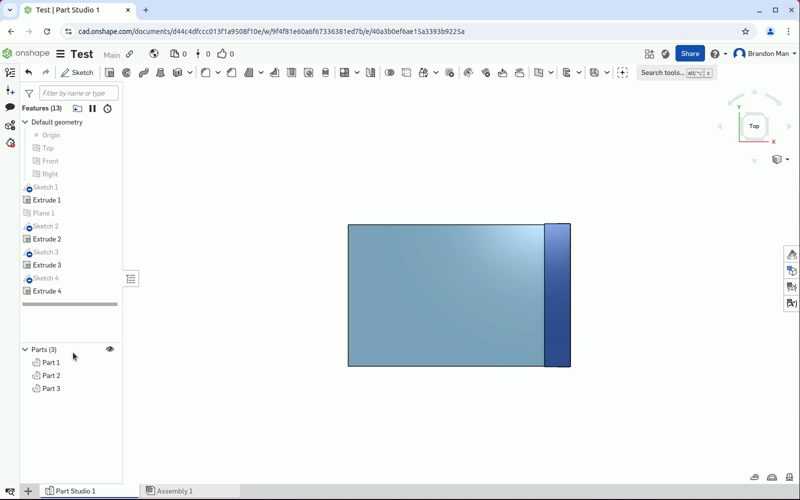
mouse_move(541, 75)
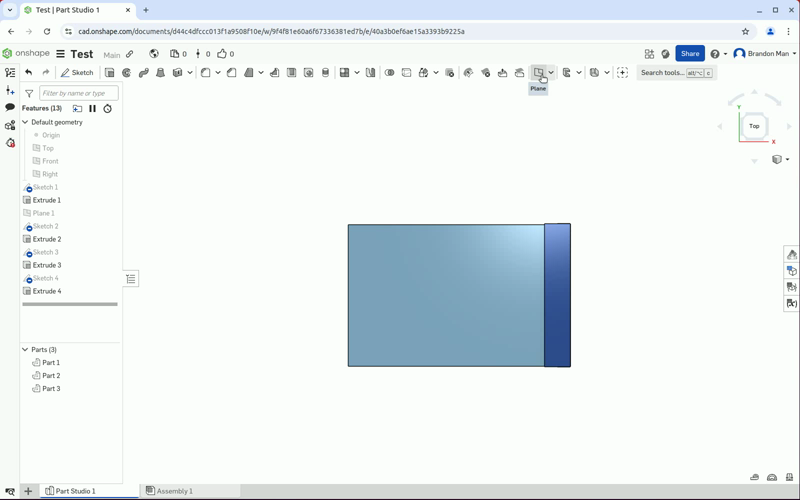
click(541, 75)
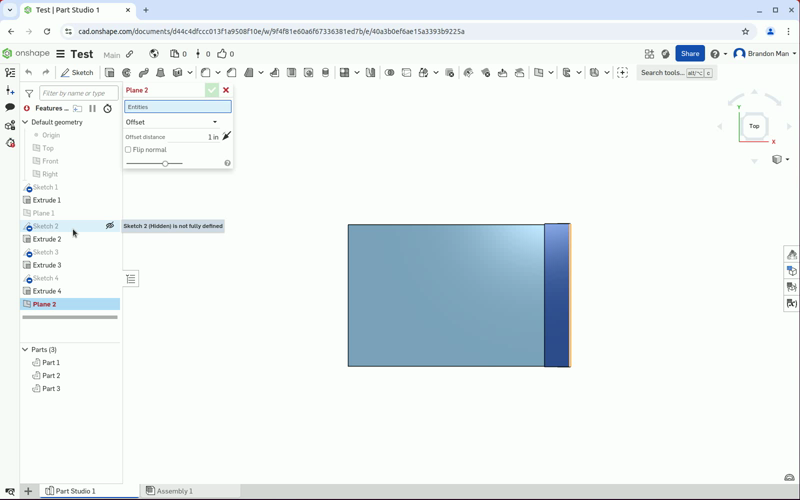
scroll(3)
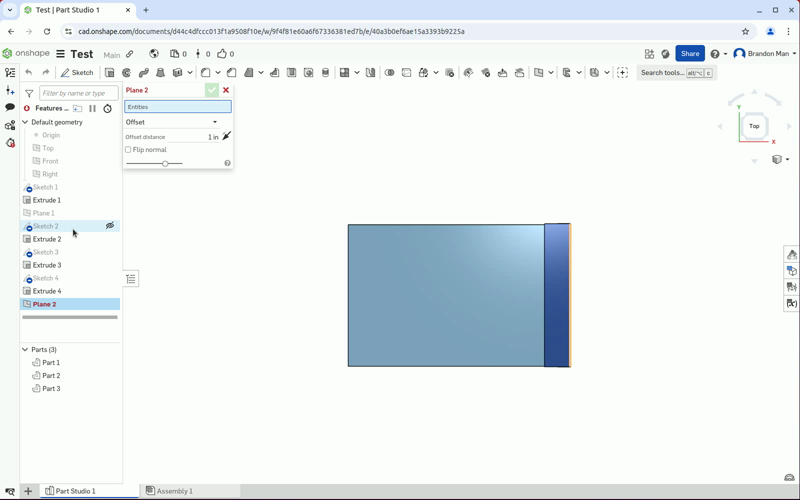
mouse_move(73, 150)
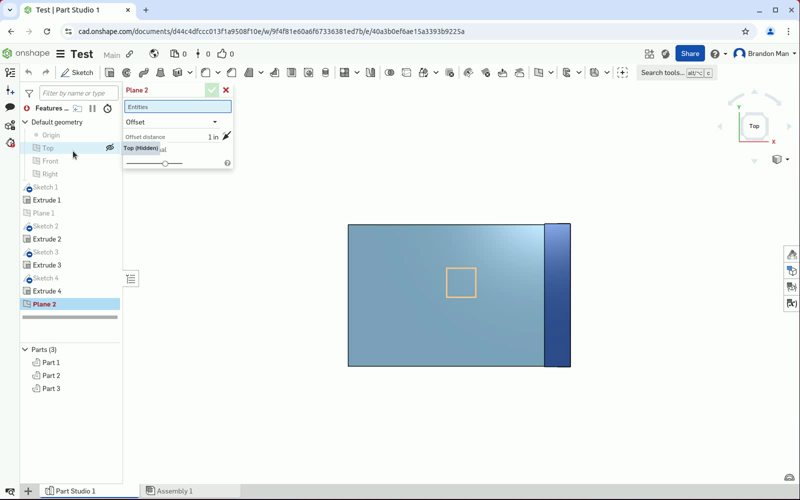
click(73, 150)
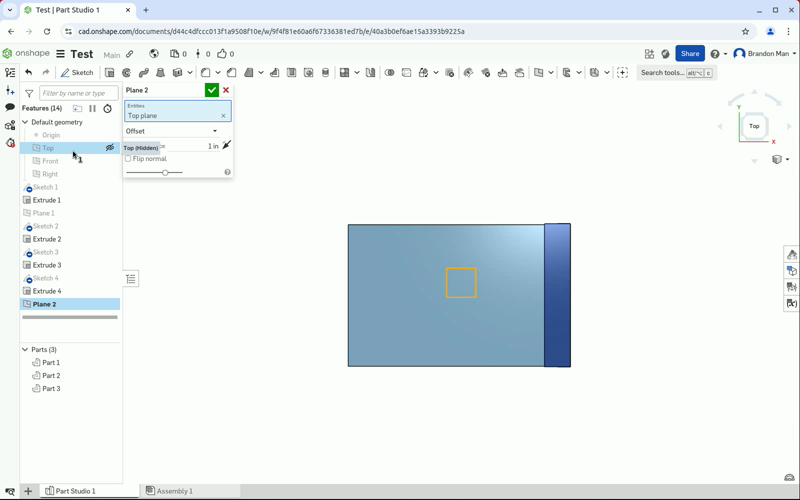
key(tab, 2)
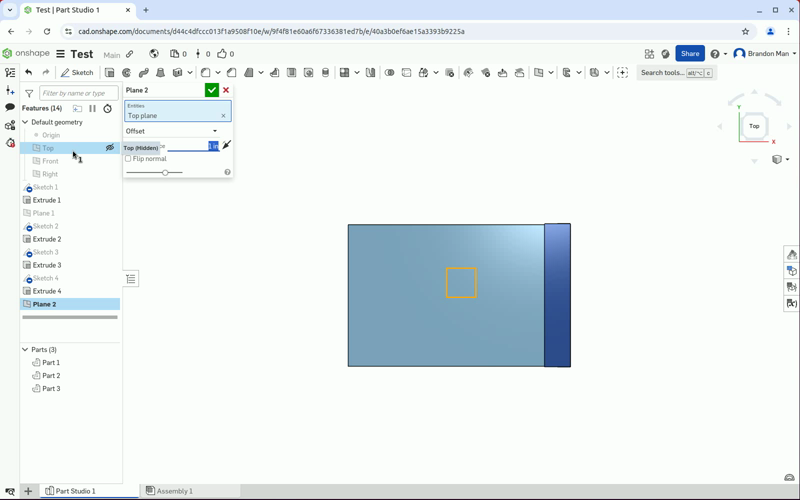
text(7.949)
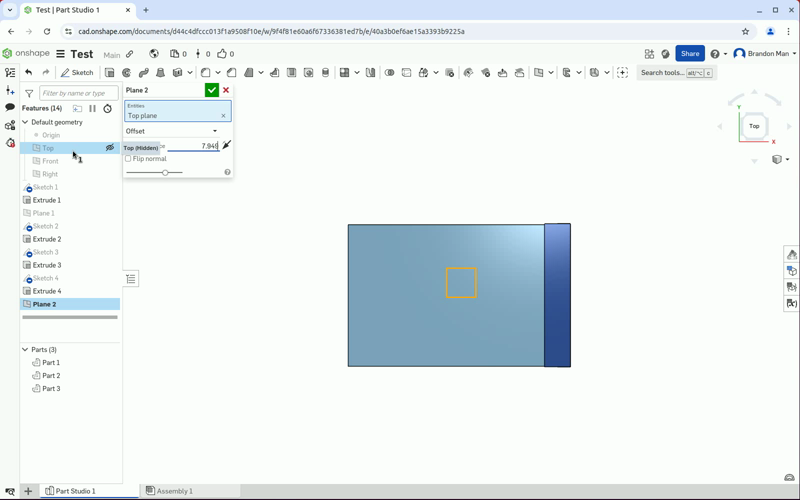
key(enter, 2)
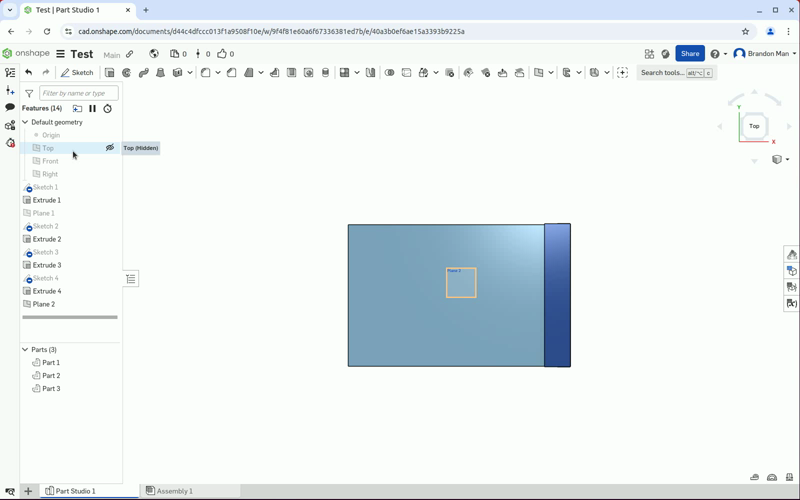
key(shift+s)
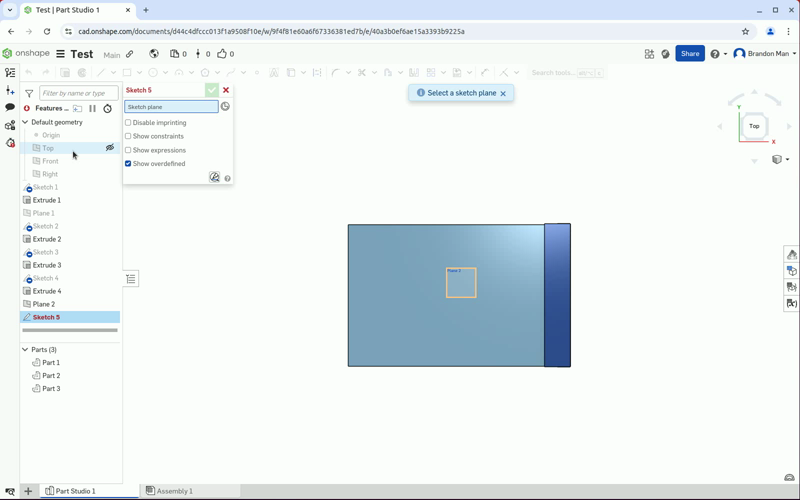
mouse_move(73, 306)
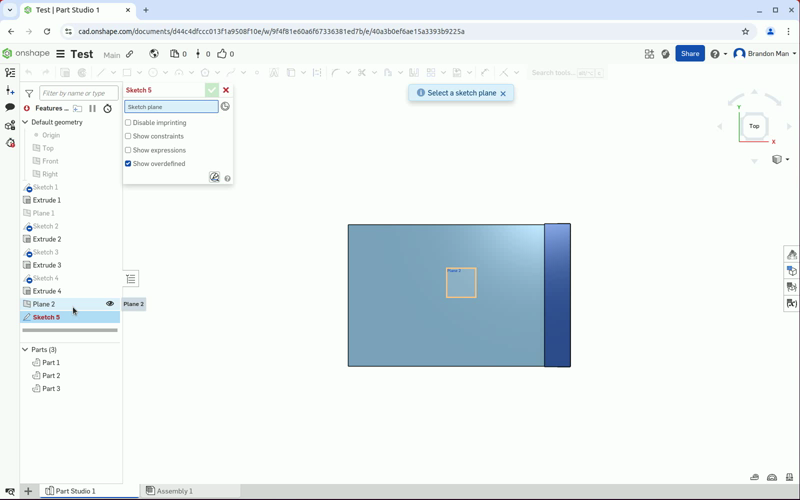
click(73, 306)
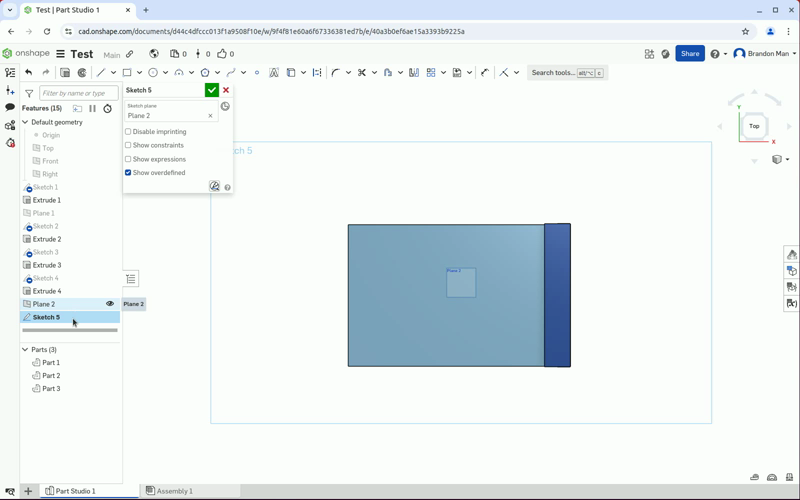
mouse_move(73, 352)
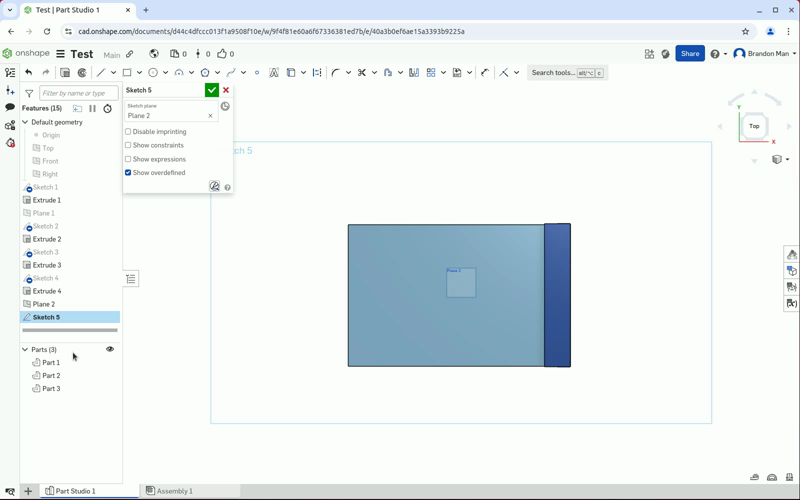
key(y)
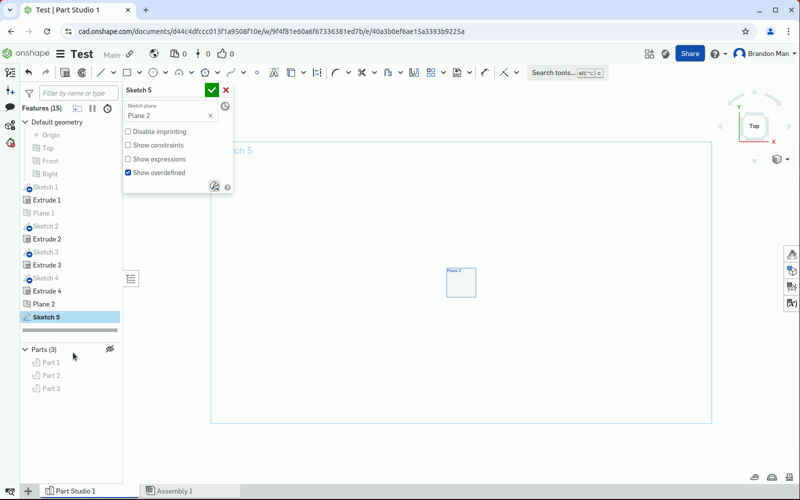
key(l)
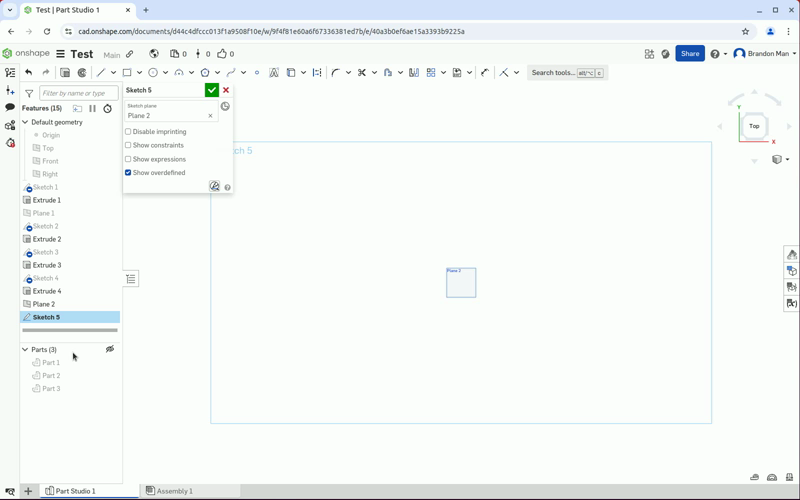
key_down(shift)
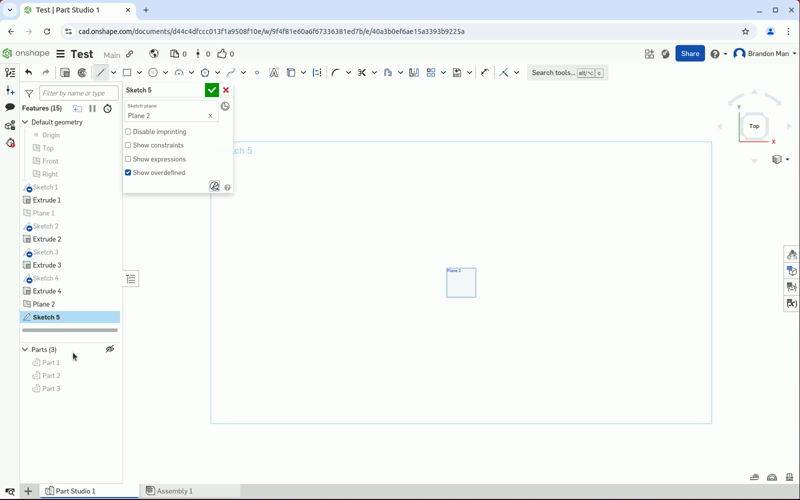
mouse_move(543, 327)
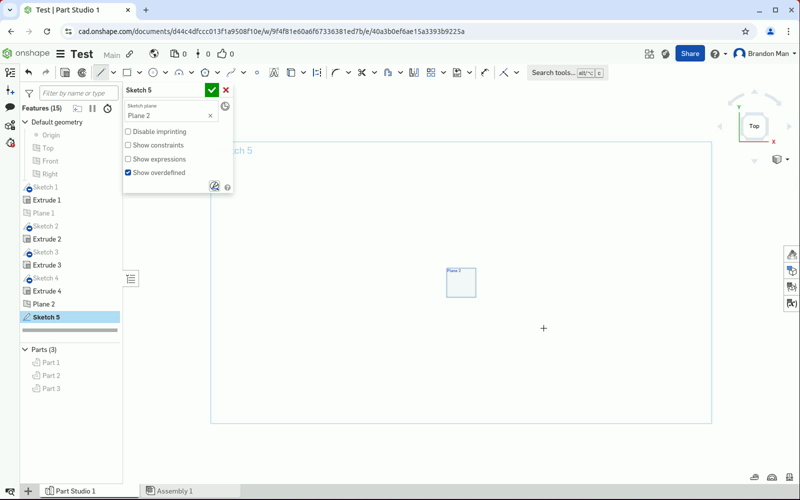
click(543, 327)
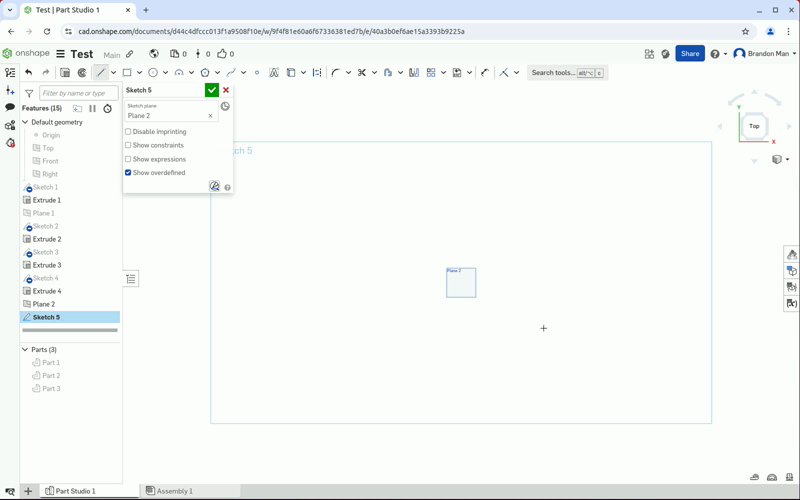
key_up(shift)
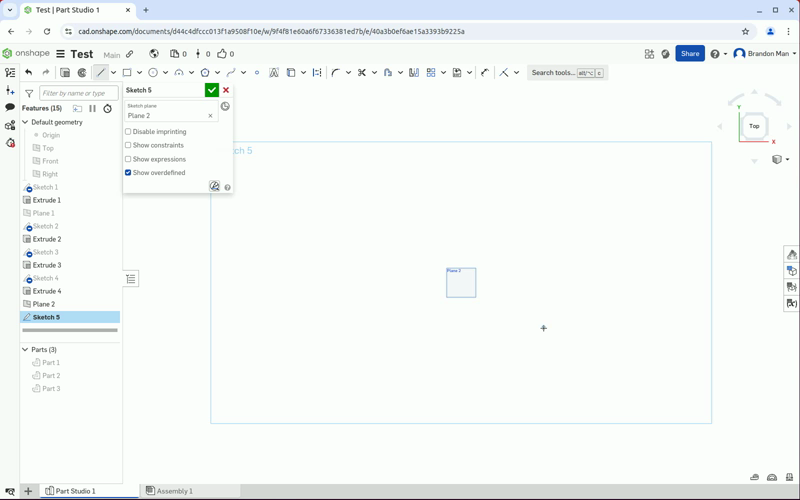
key_down(shift)
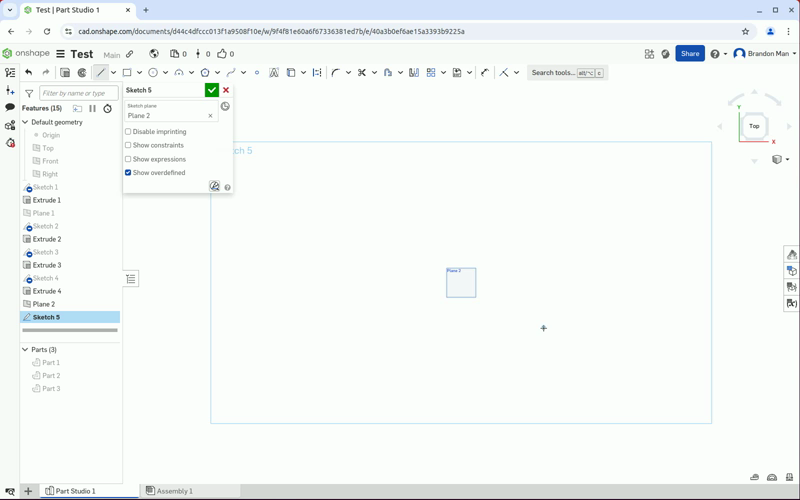
mouse_move(573, 327)
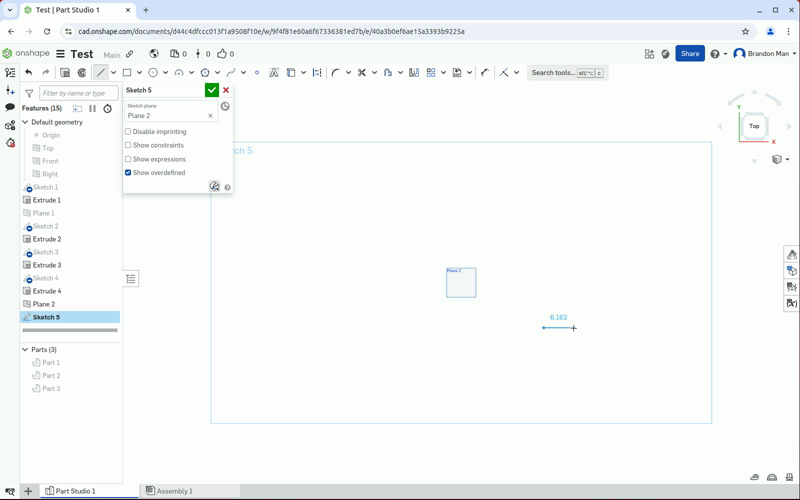
mouse_move(570, 327)
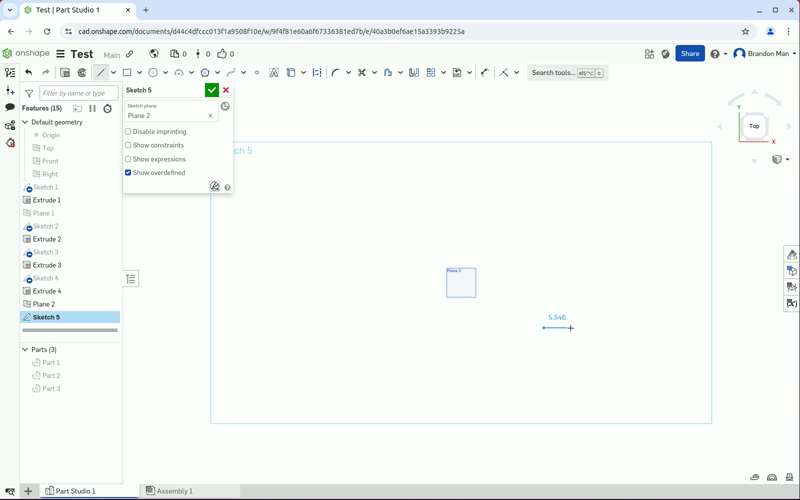
click(570, 327)
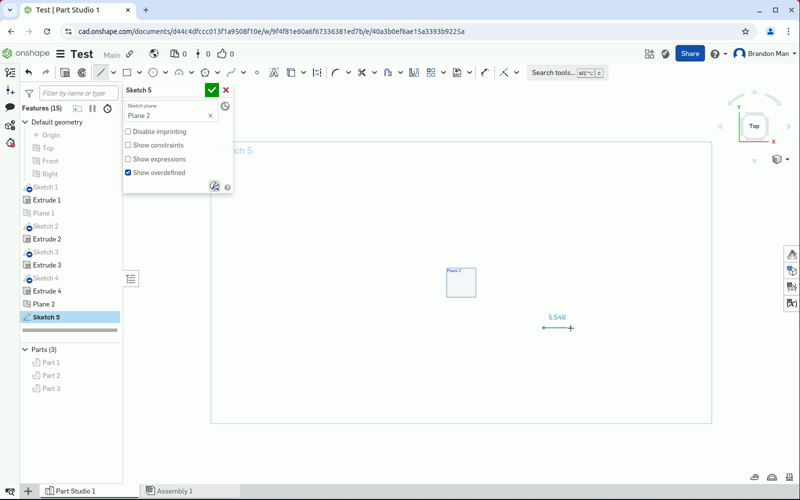
key_up(shift)
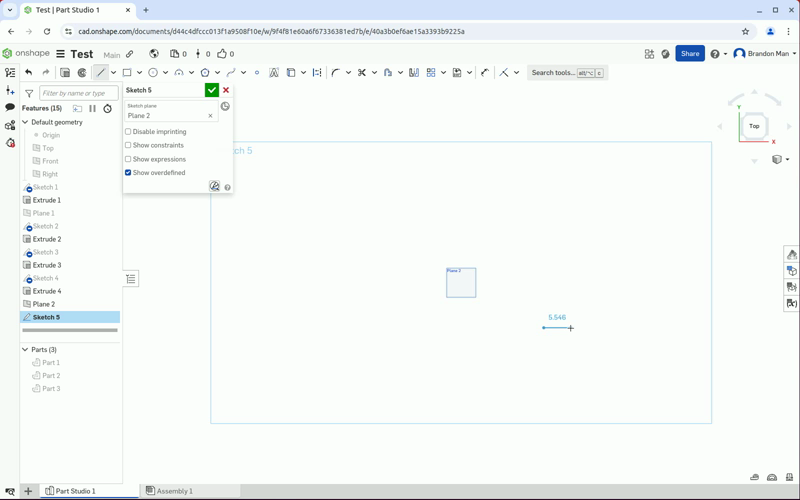
key_down(shift)
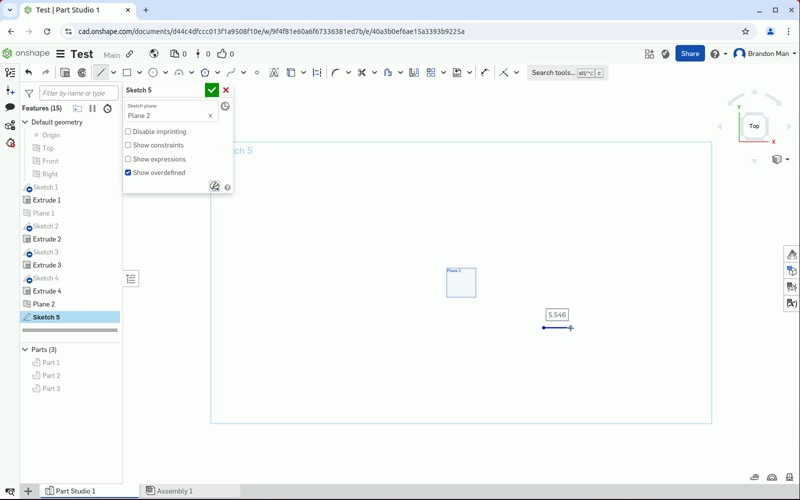
mouse_move(570, 261)
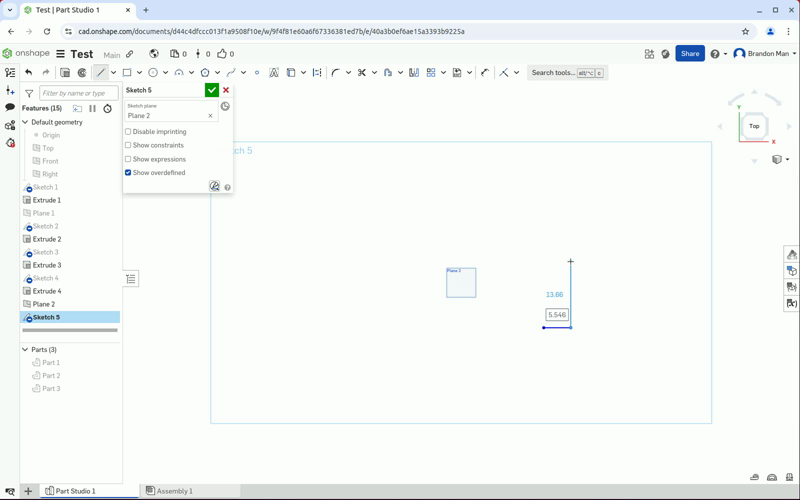
click(570, 261)
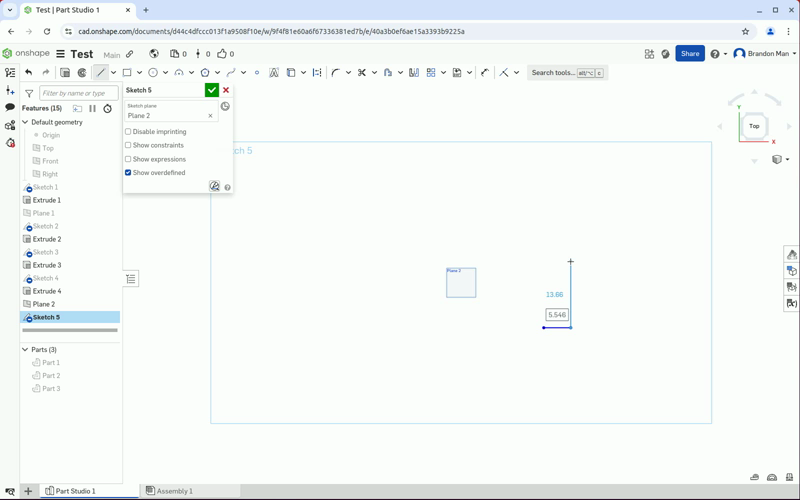
key_up(shift)
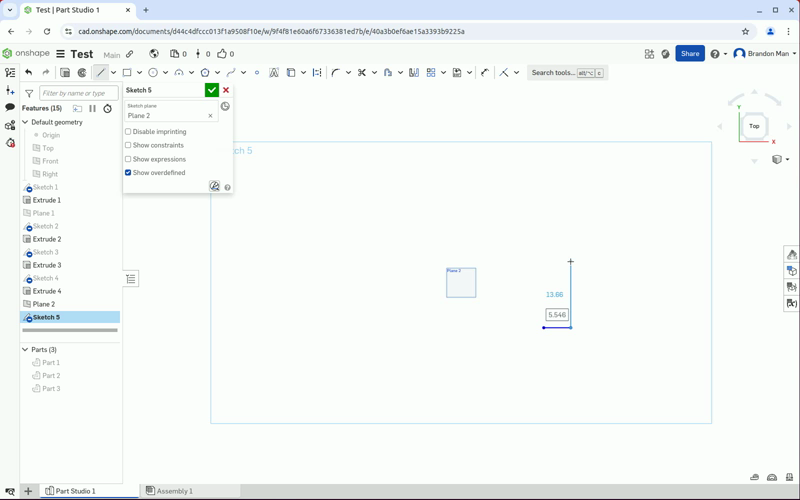
key_down(shift)
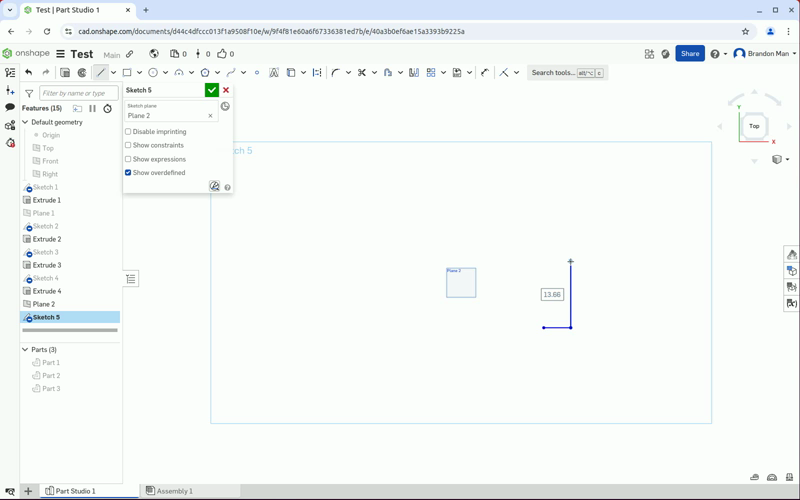
mouse_move(589, 261)
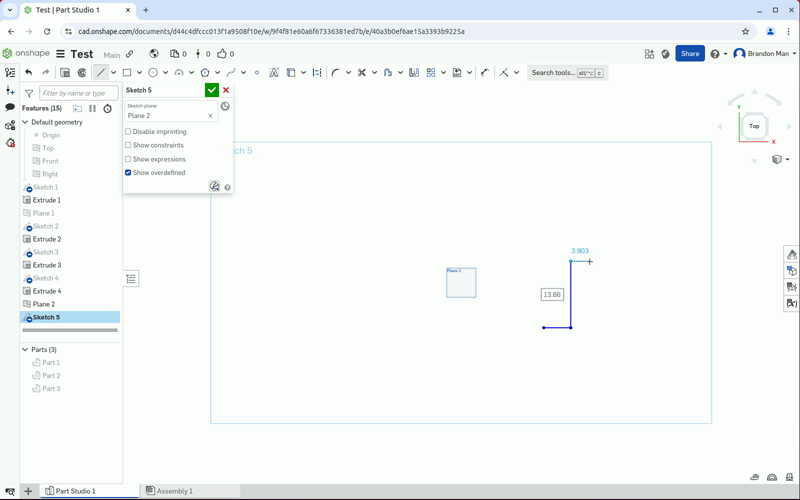
mouse_move(543, 261)
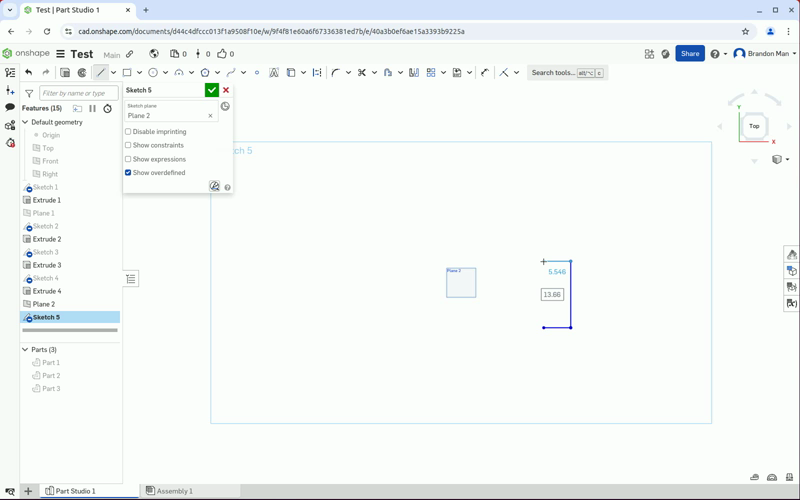
click(543, 261)
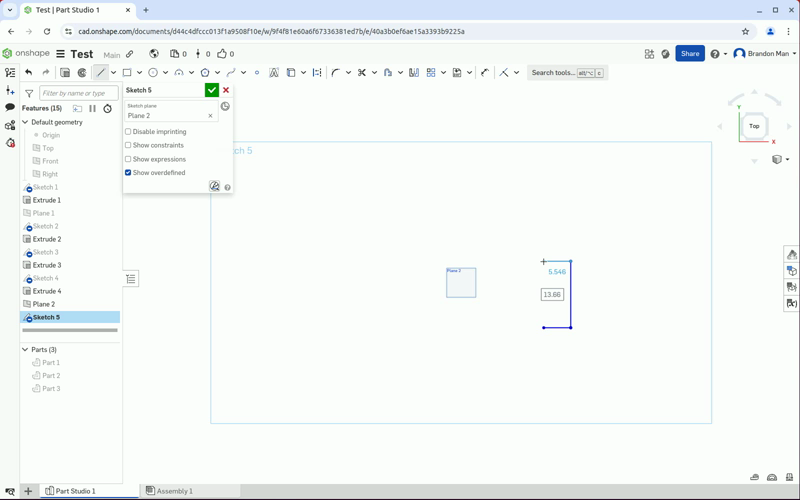
key_up(shift)
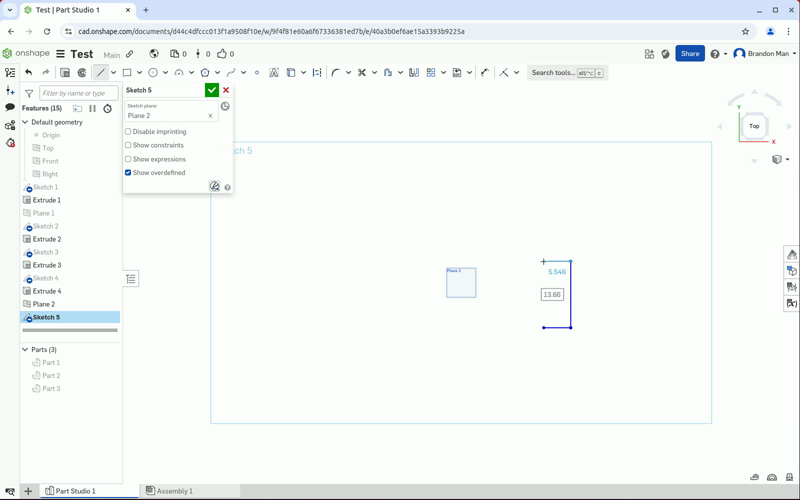
key_down(shift)
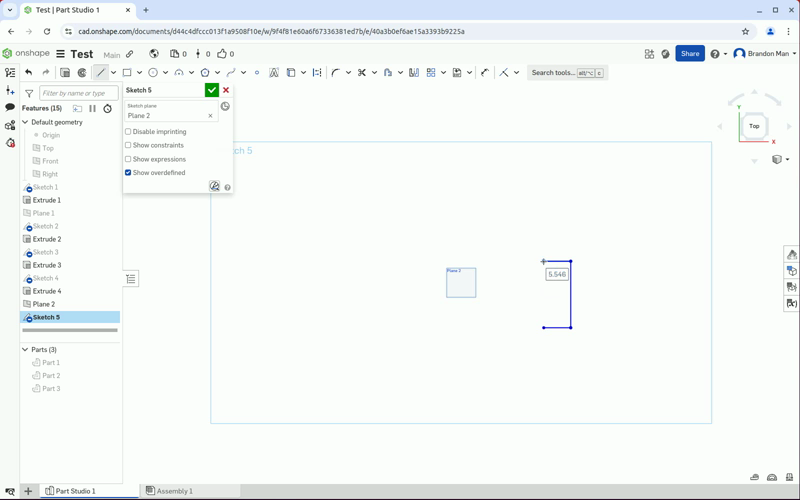
mouse_move(543, 327)
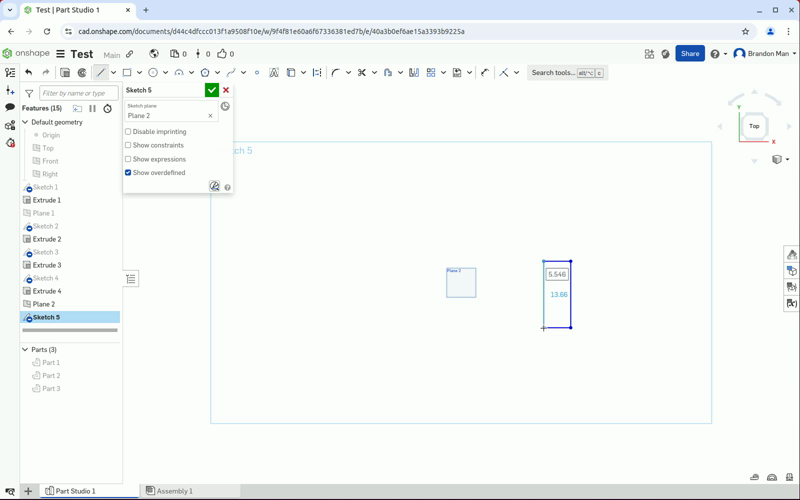
key_up(shift)
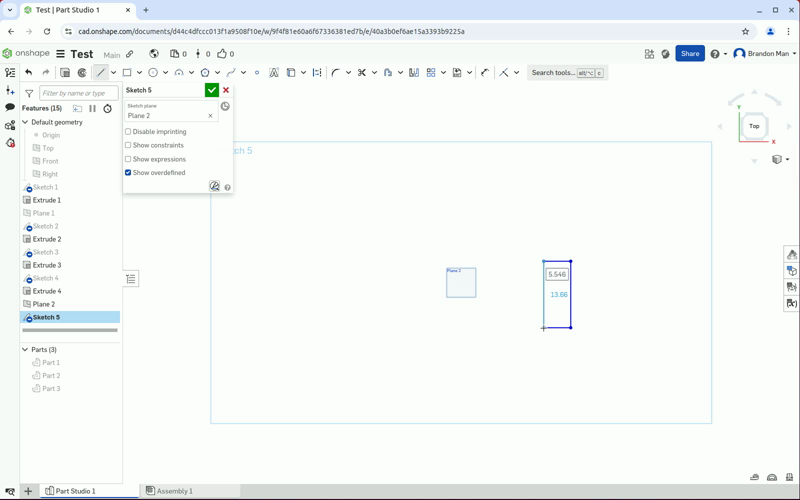
click(543, 327)
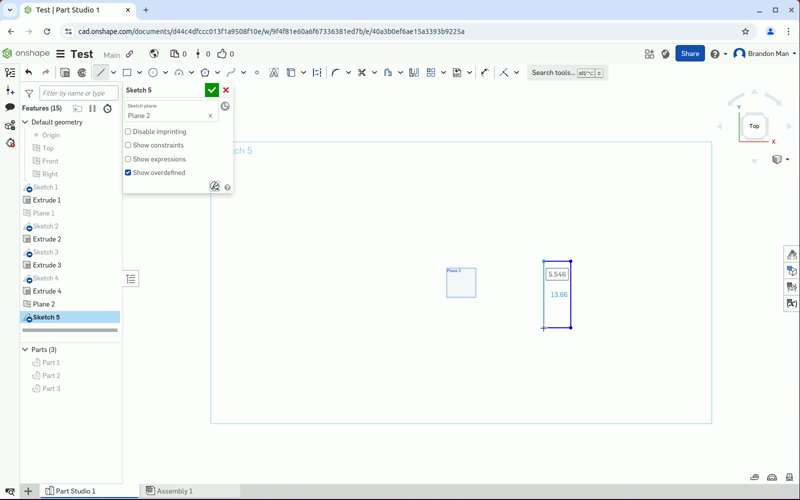
key(esc)
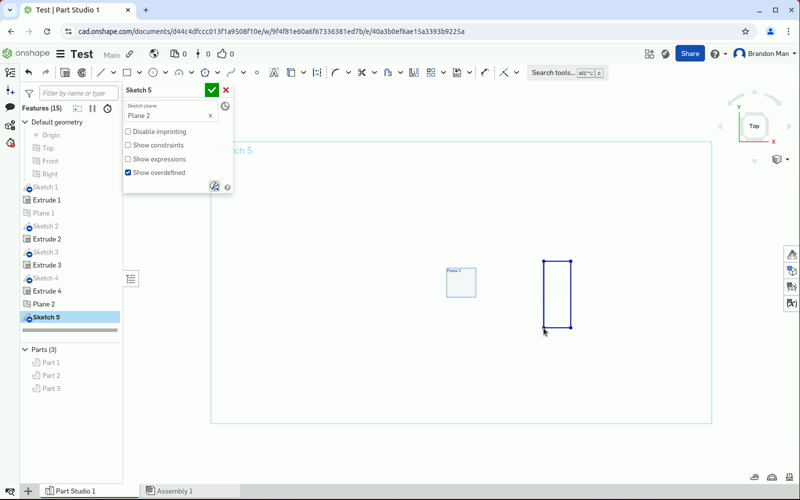
mouse_move(556, 283)
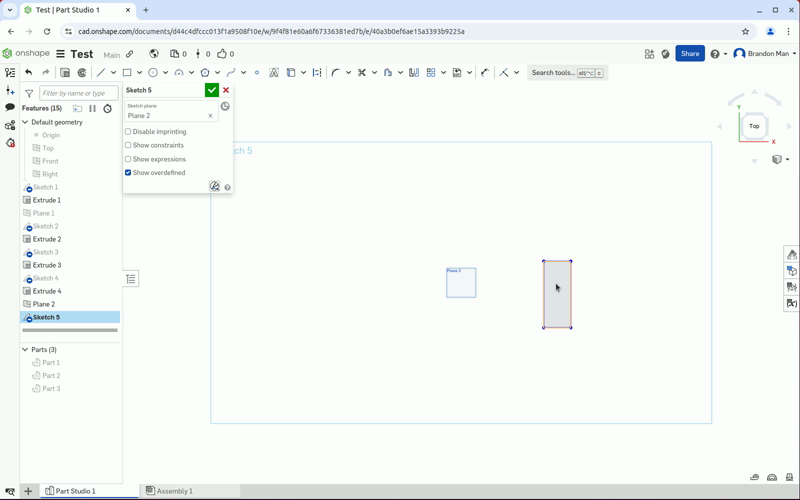
scroll(6)
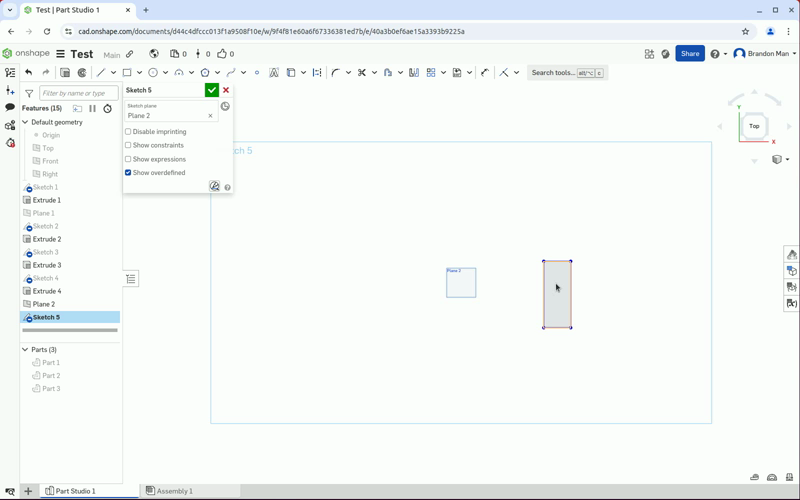
scroll(6)
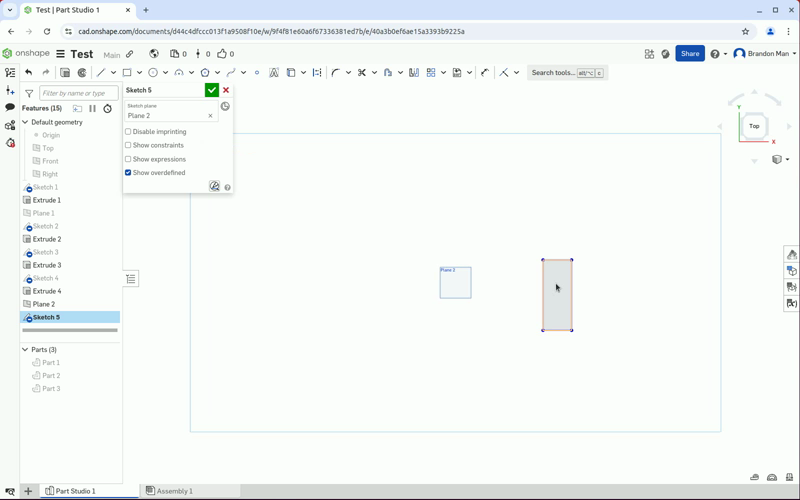
scroll(6)
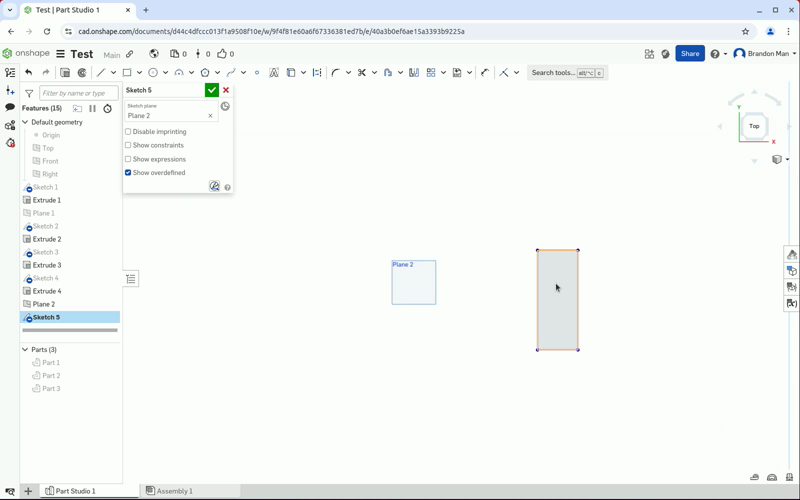
scroll(6)
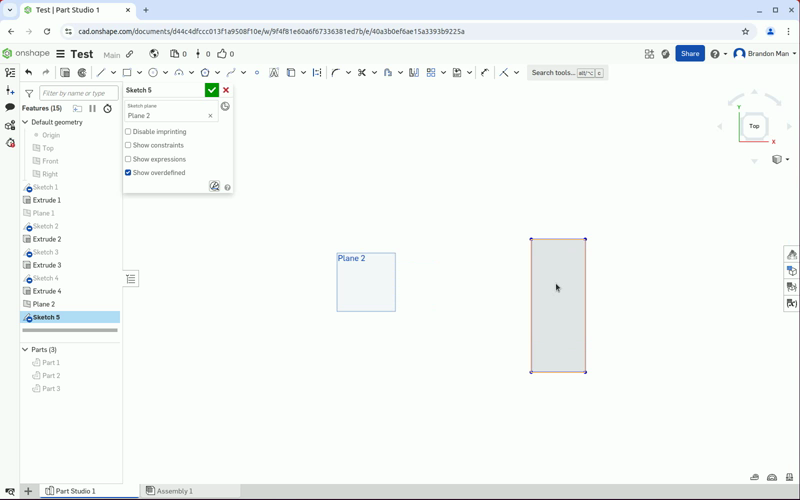
scroll(6)
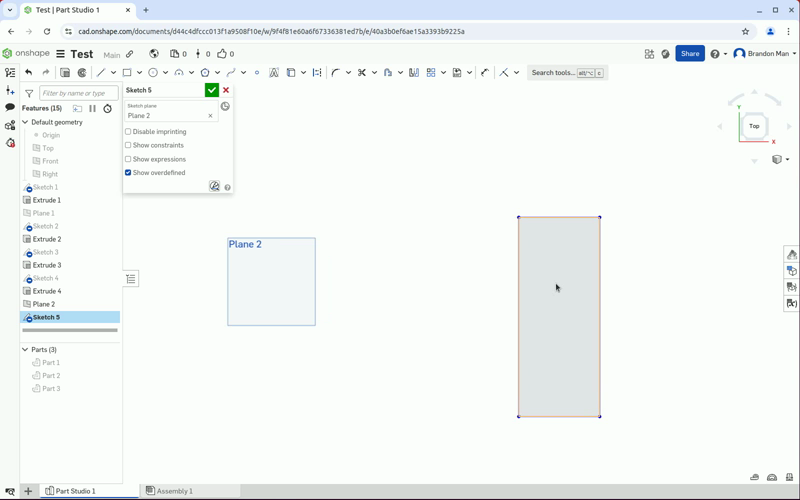
scroll(6)
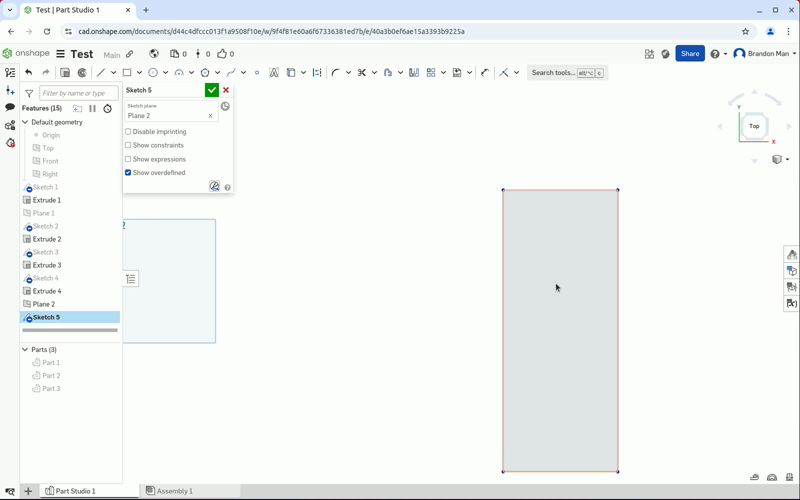
scroll(6)
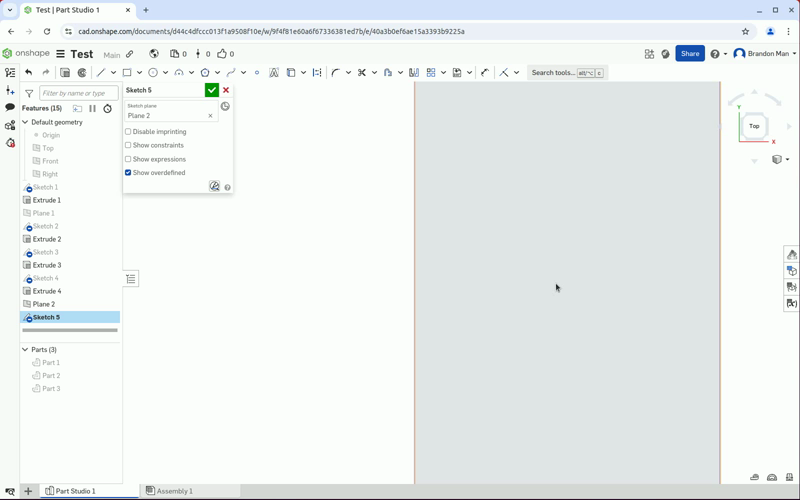
click(556, 283)
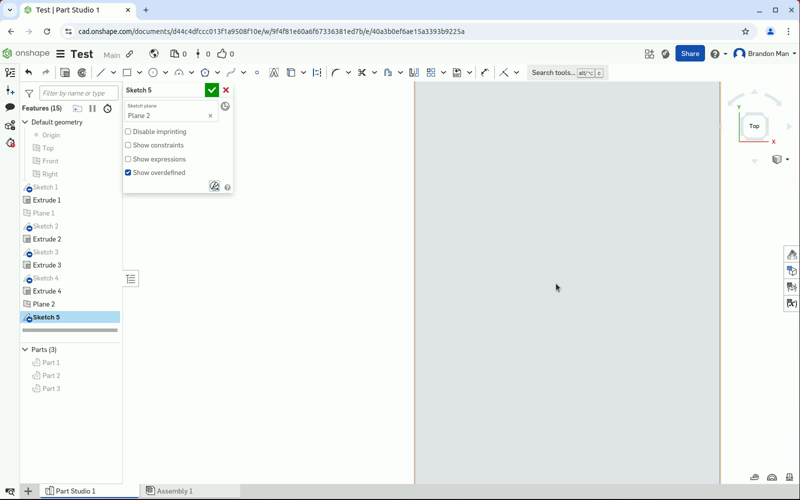
scroll(-6)
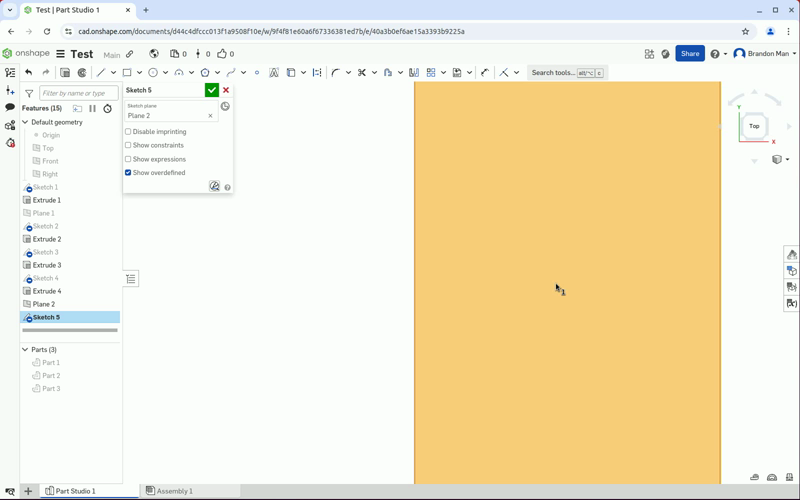
scroll(-6)
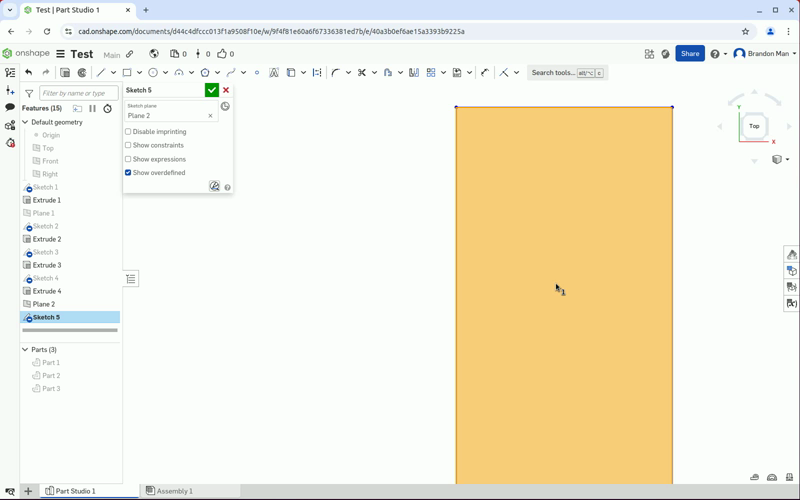
scroll(-6)
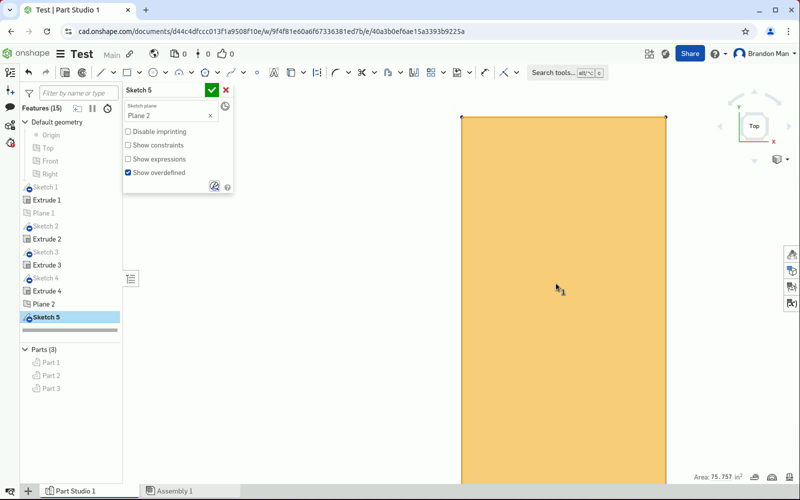
scroll(-6)
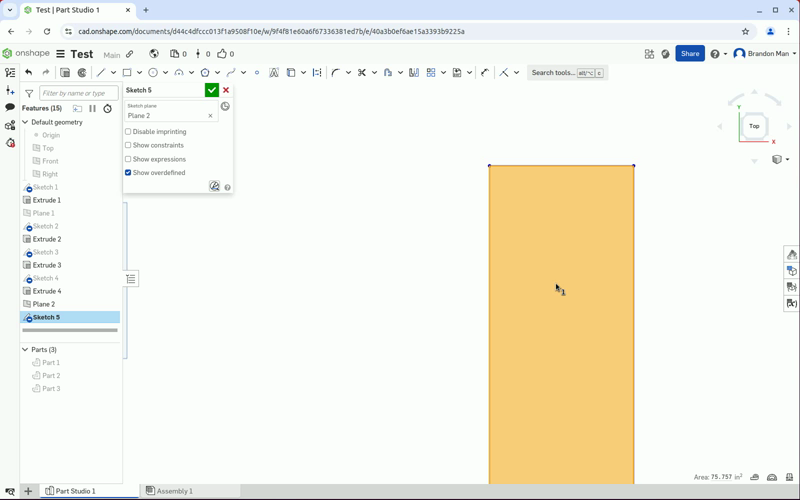
scroll(-6)
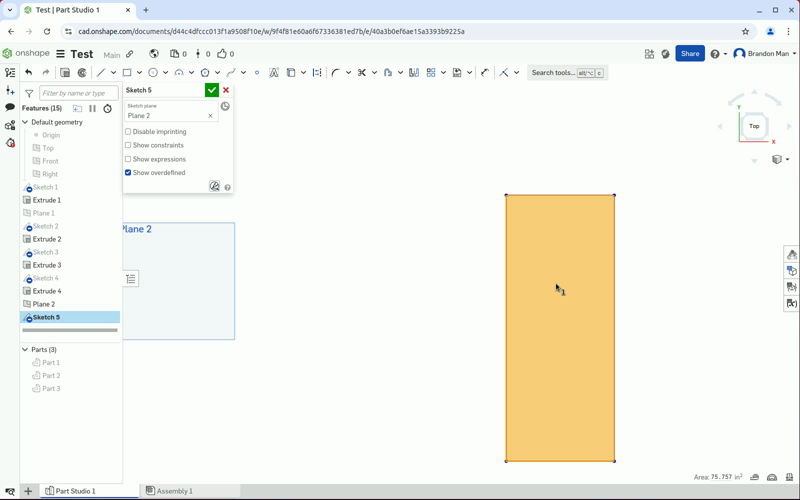
scroll(-6)
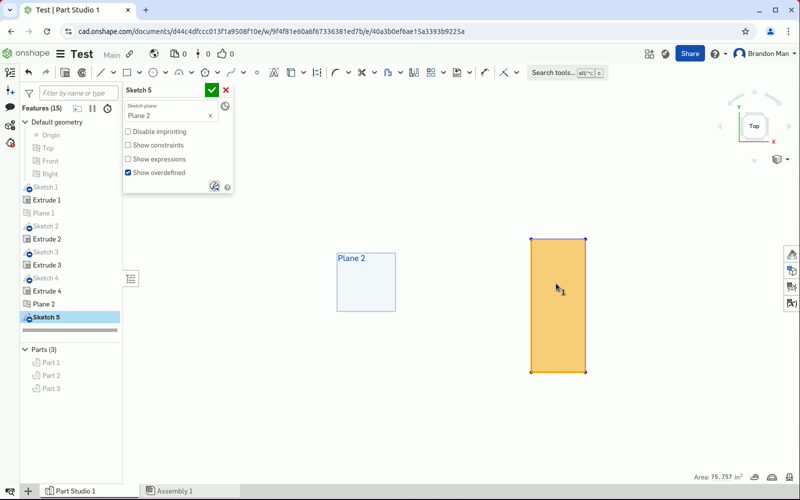
scroll(-6)
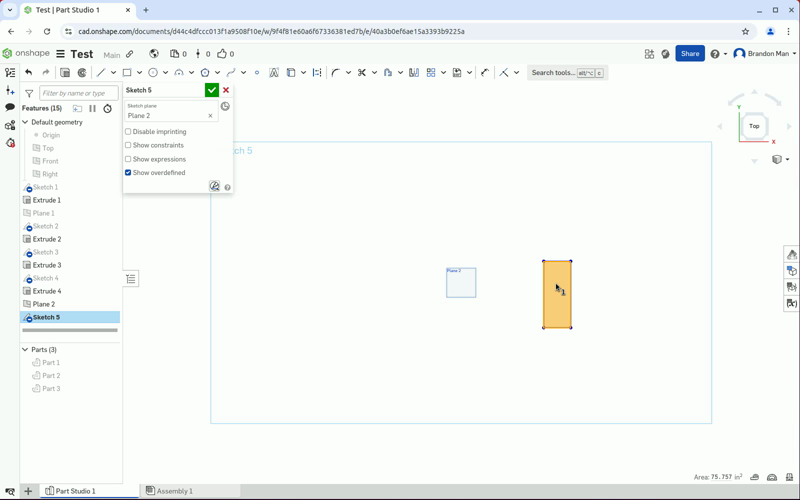
mouse_move(73, 352)
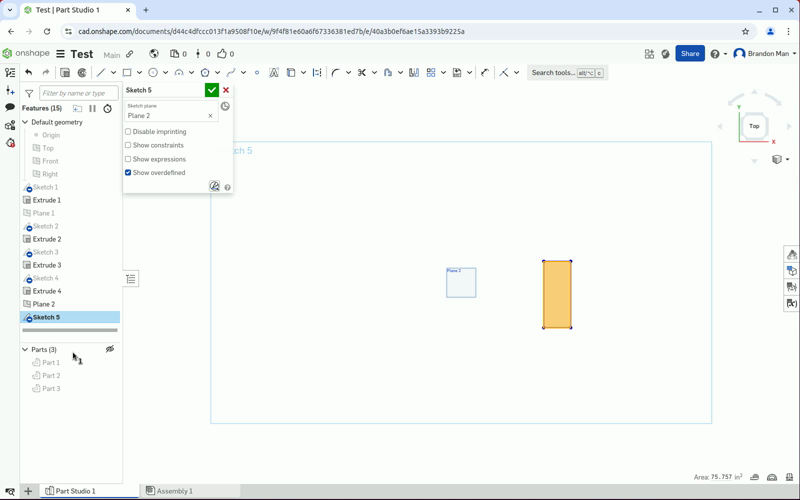
key(shift+y)
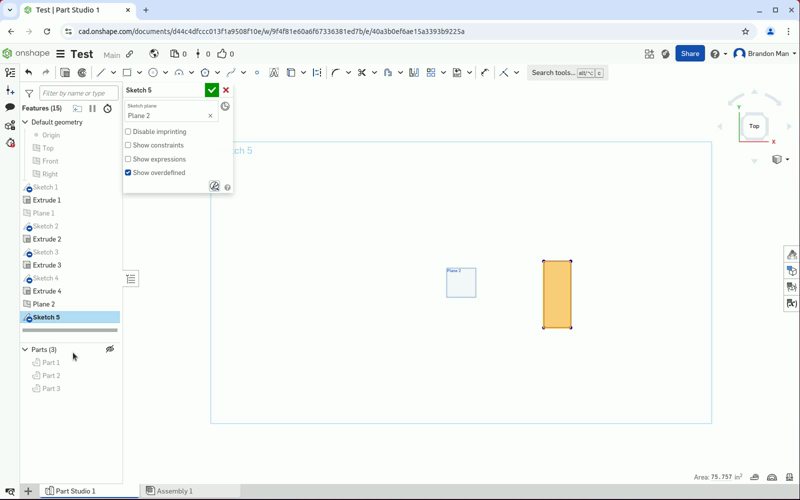
key(shift+e)
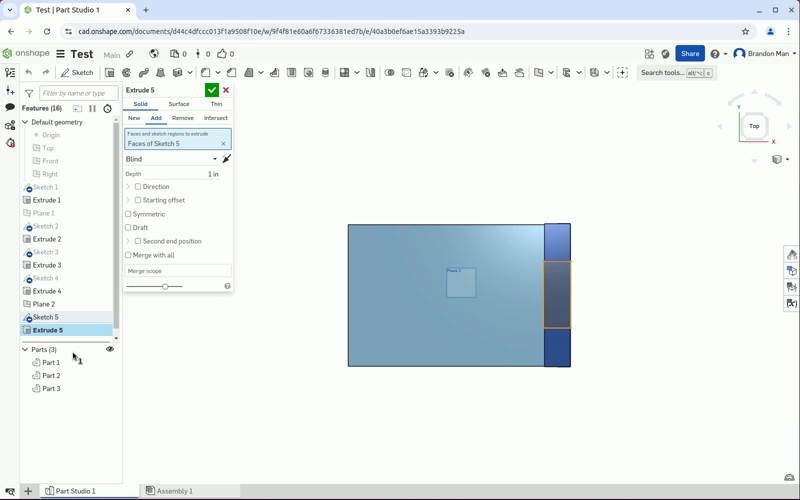
mouse_move(143, 106)
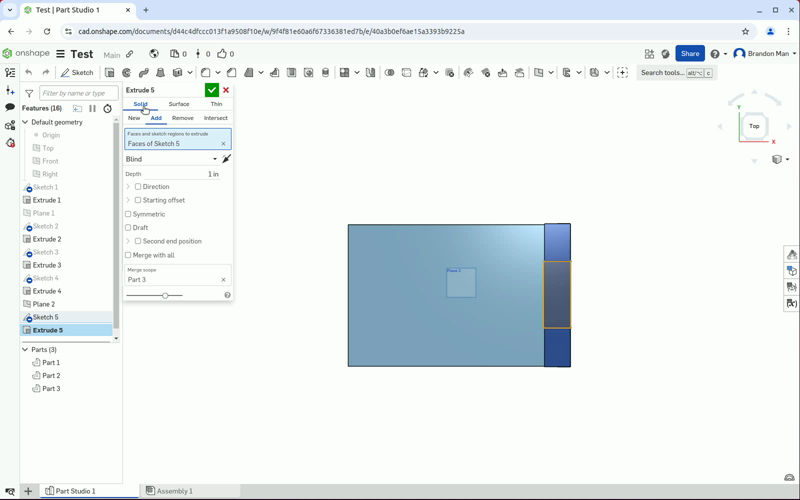
click(143, 106)
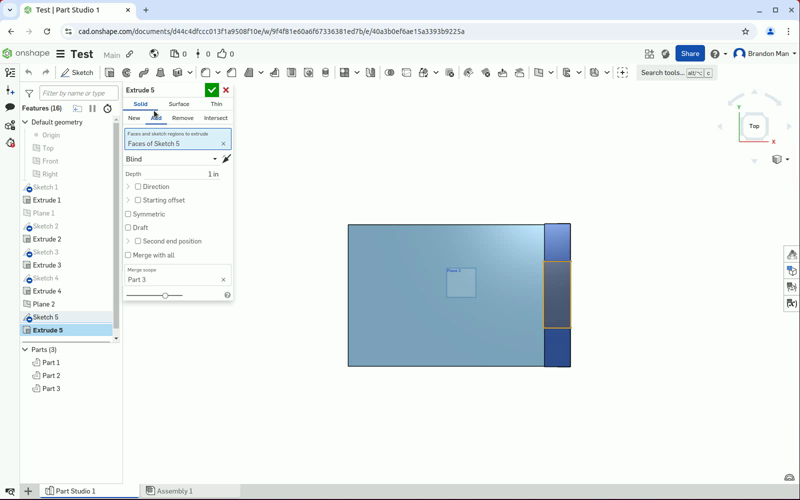
mouse_move(186, 120)
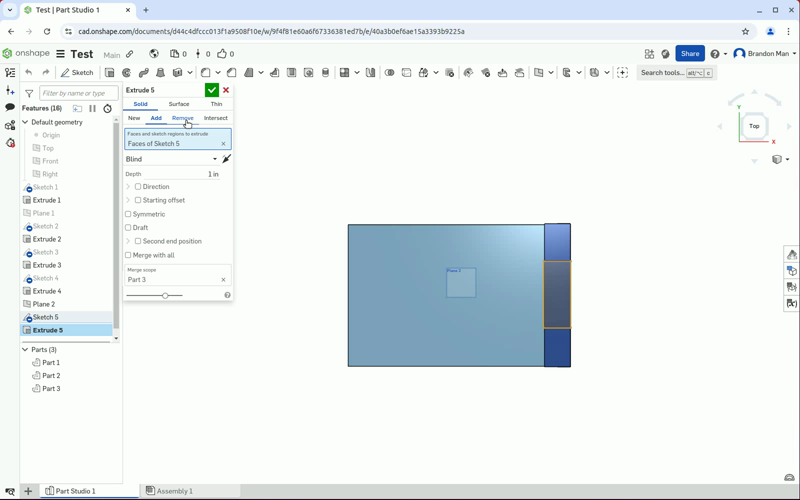
click(186, 120)
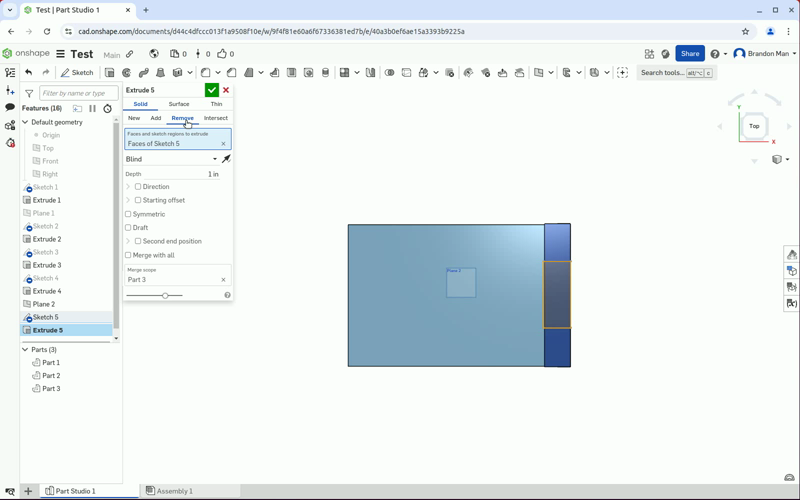
key(tab, 4)
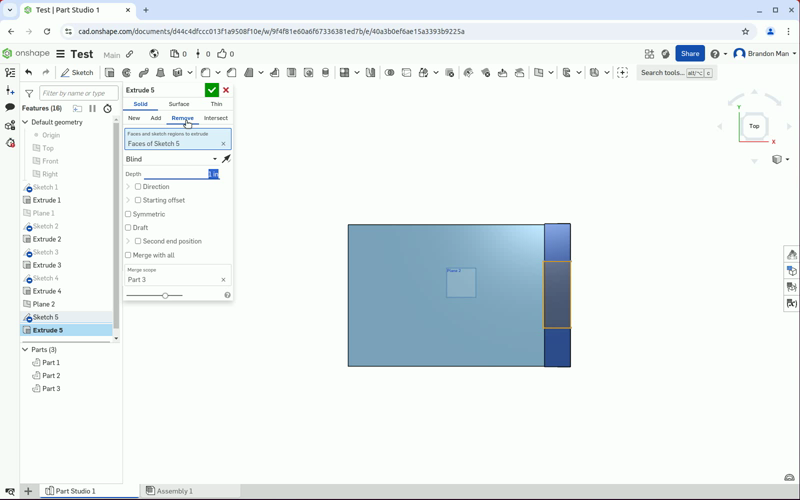
text(12.517)
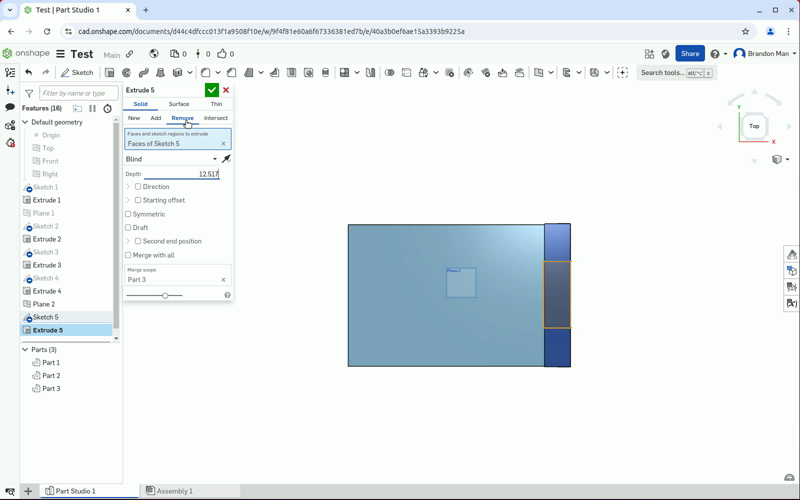
key(tab, 6)
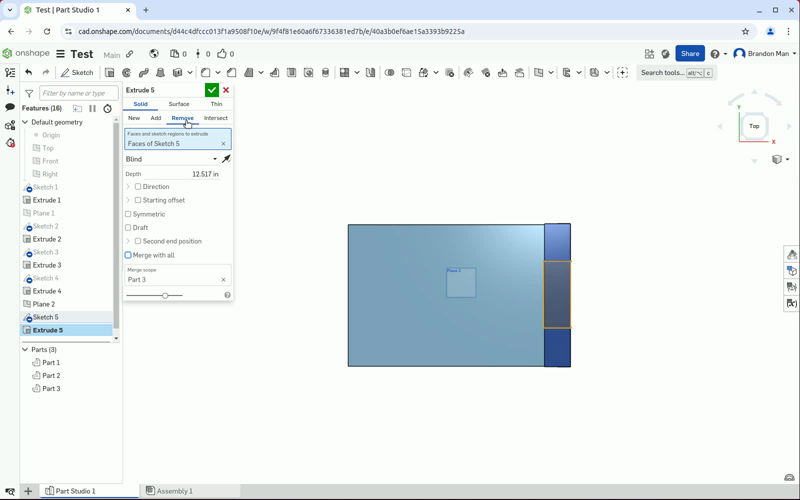
key(space)
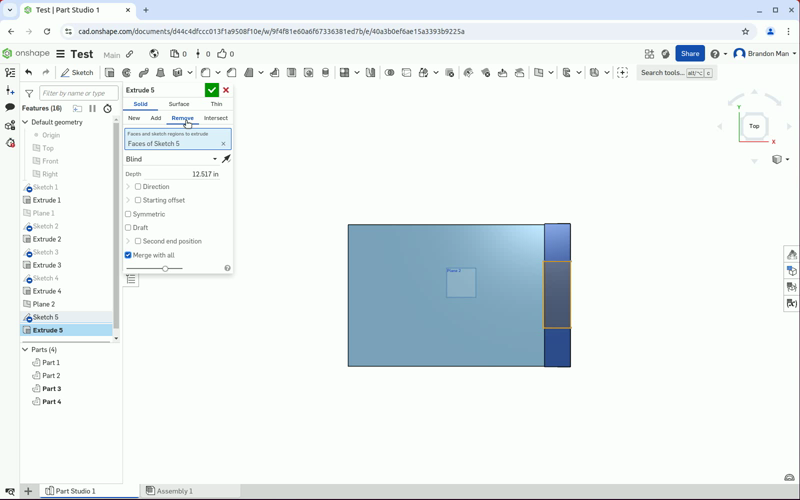
key(enter)
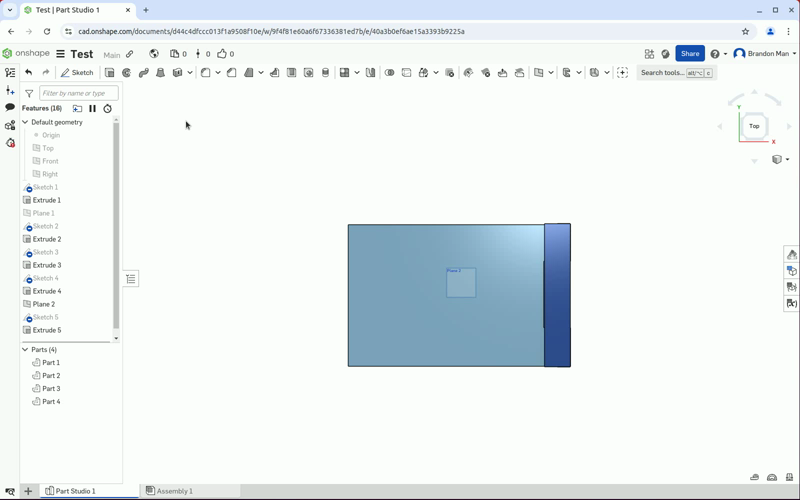
key(shift+h)
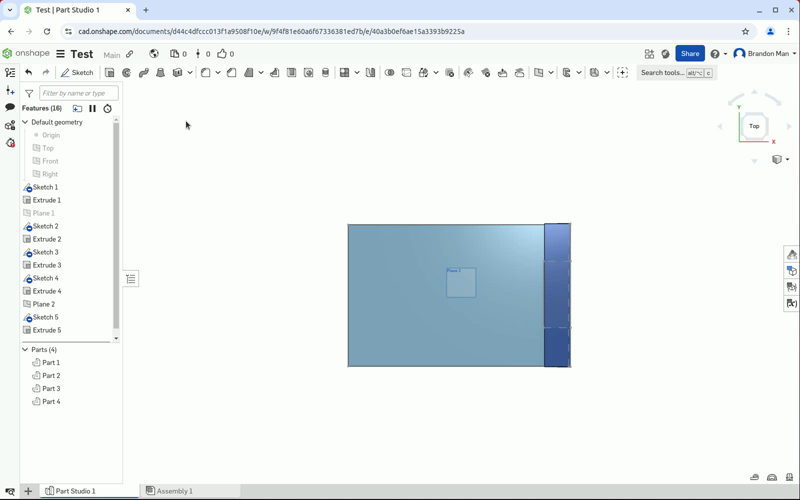
key(shift+h)
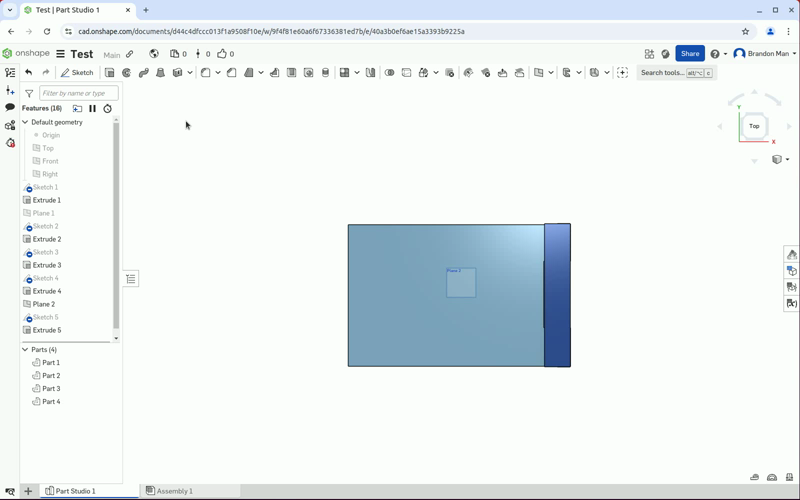
mouse_move(69, 189)
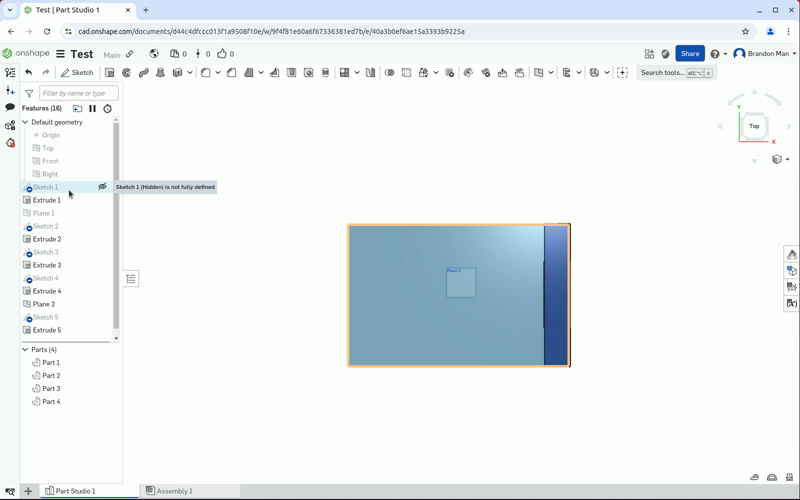
click(69, 189)
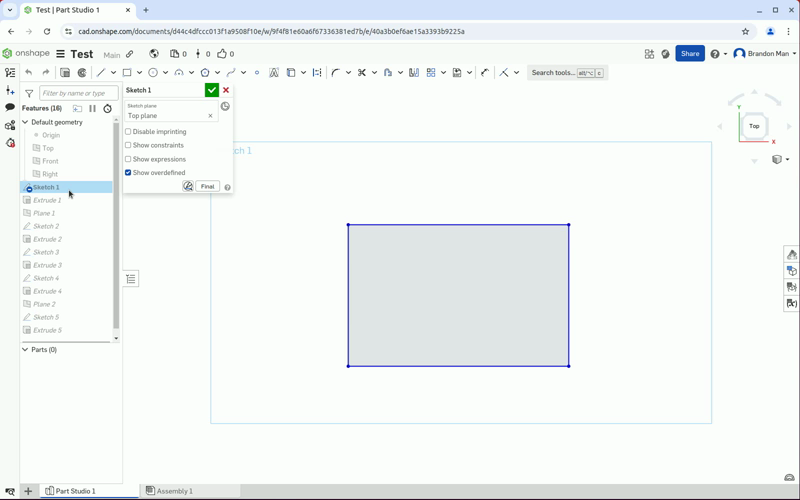
mouse_move(229, 92)
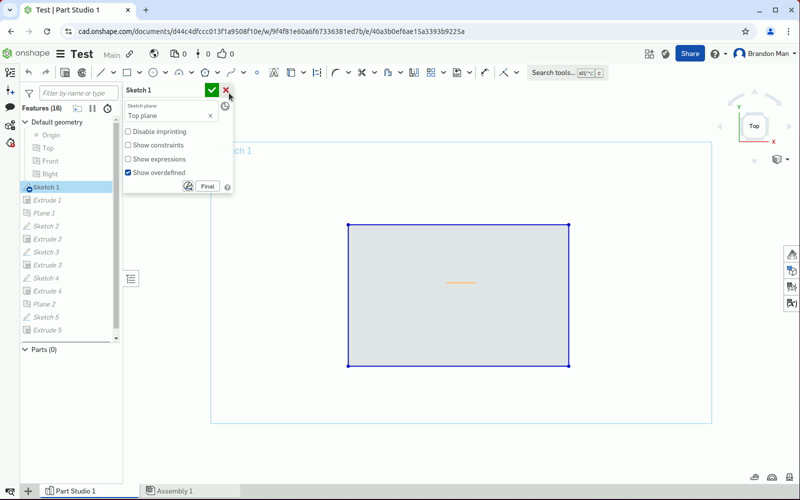
click(229, 92)
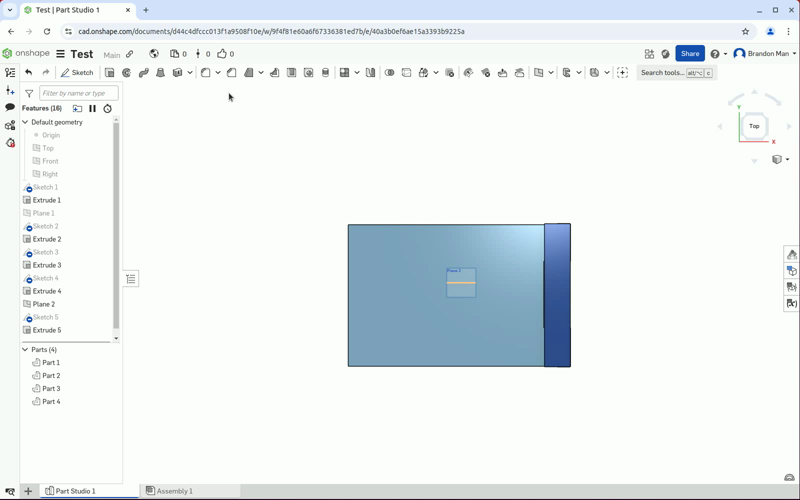
mouse_move(541, 75)
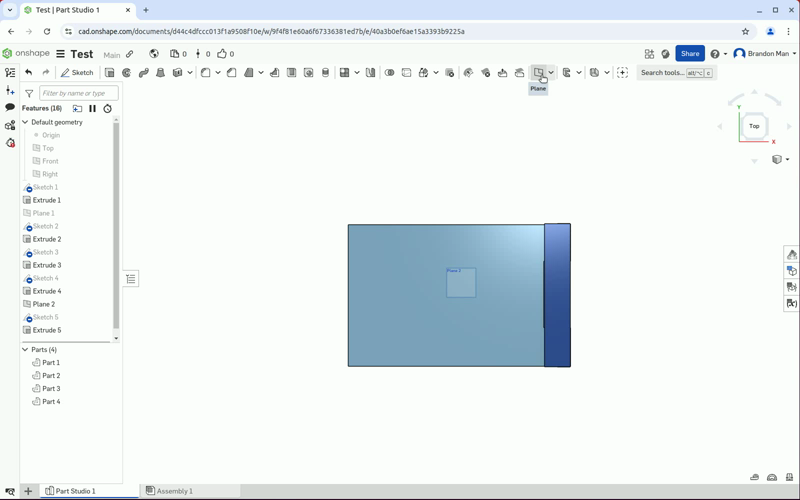
click(541, 75)
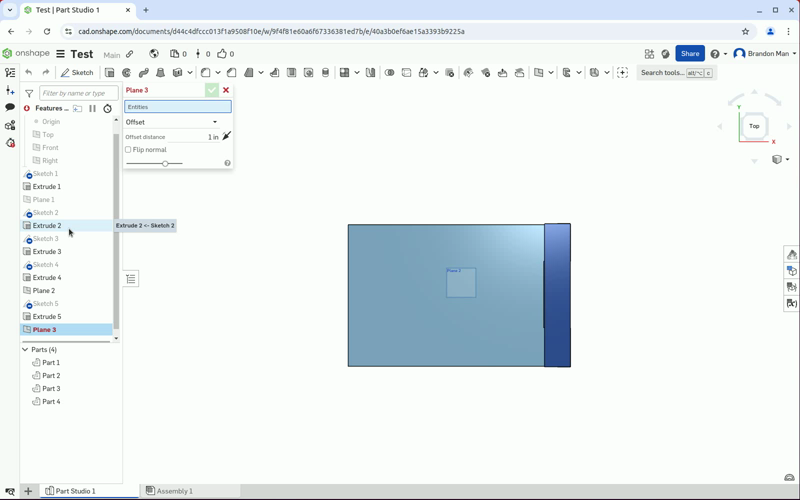
scroll(3)
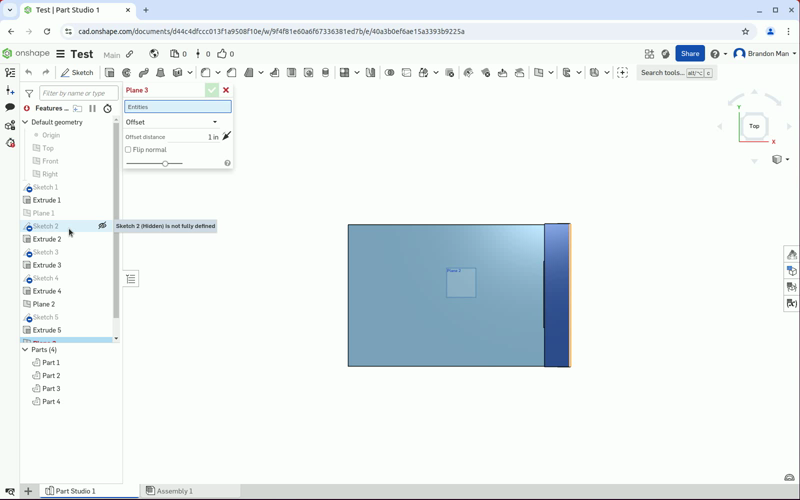
mouse_move(69, 150)
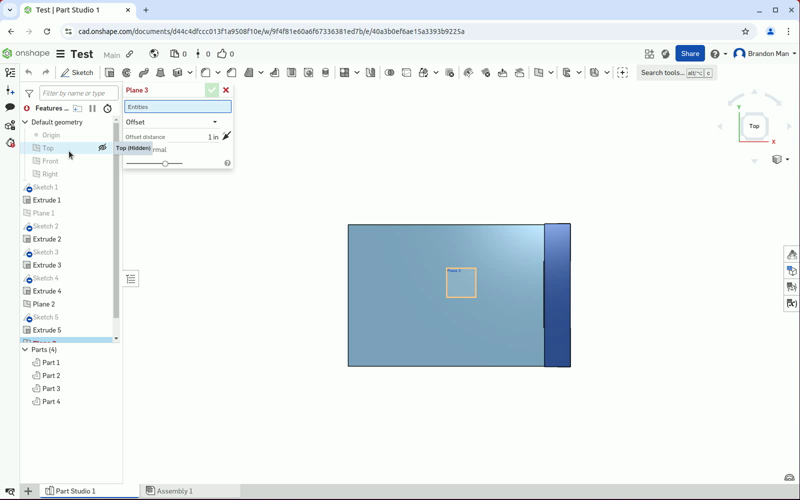
click(69, 150)
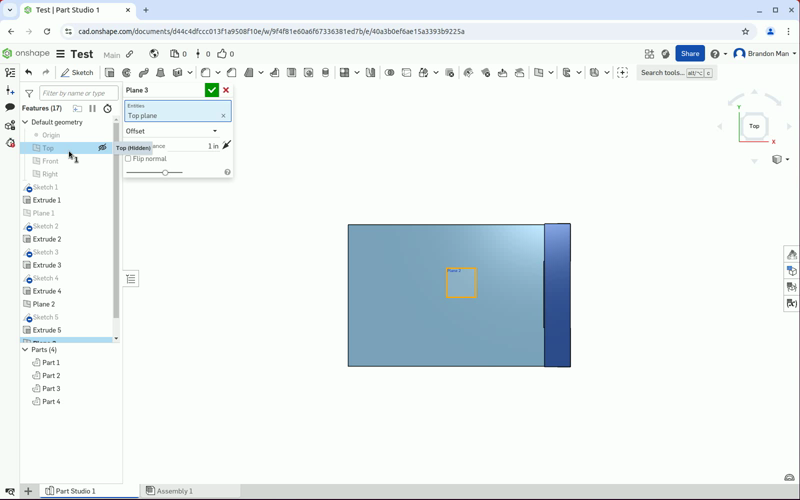
key(tab, 2)
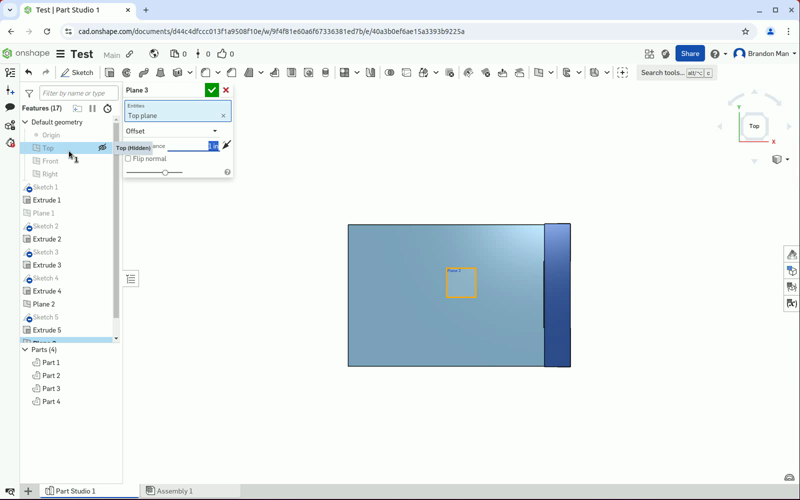
text(2.65)
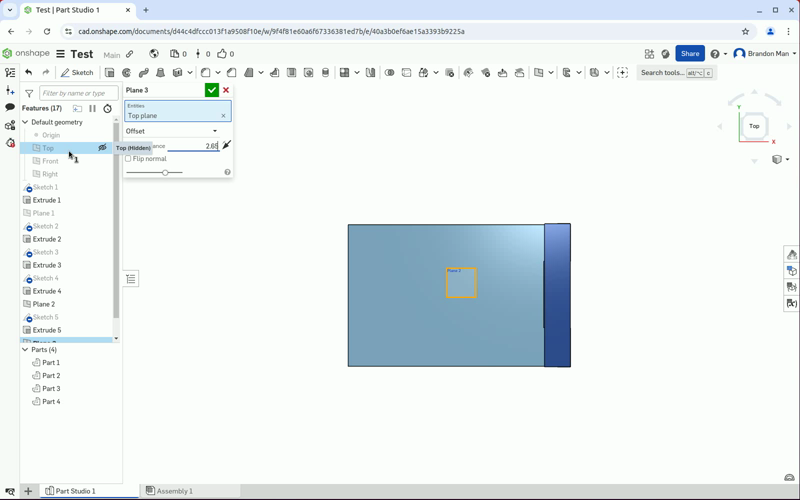
key(enter, 2)
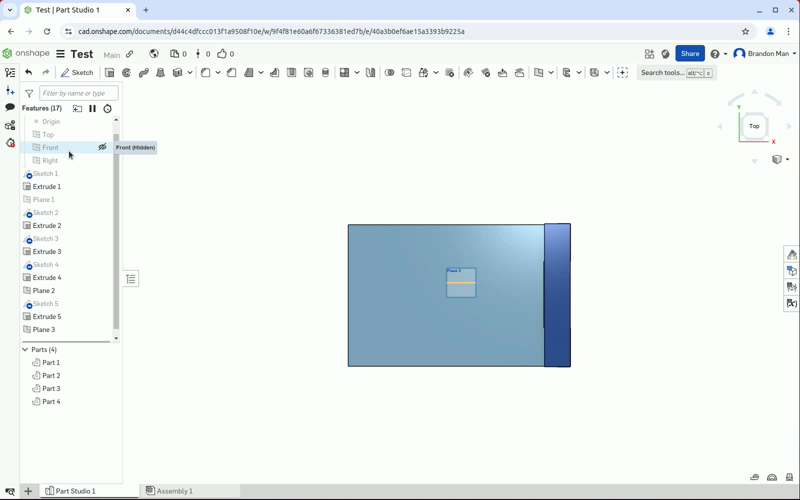
key(shift+s)
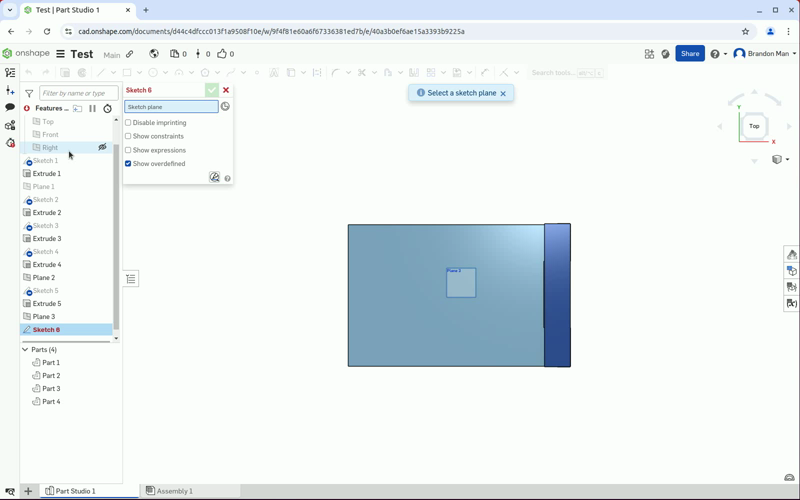
mouse_move(69, 319)
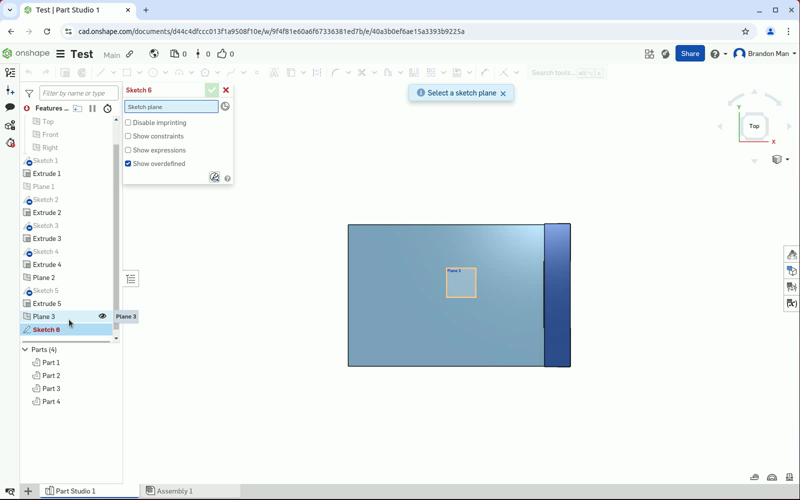
click(69, 319)
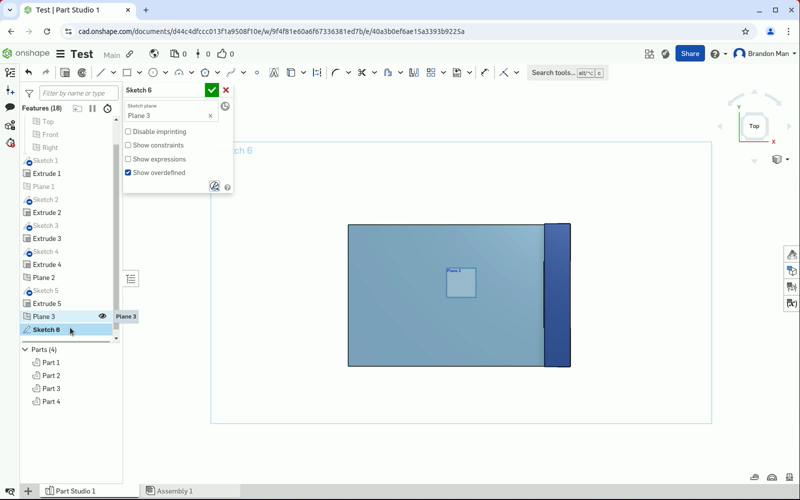
mouse_move(73, 352)
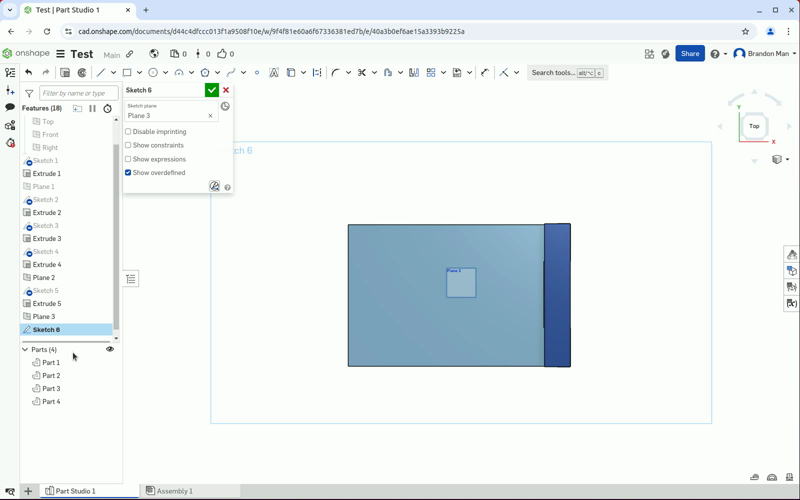
key(y)
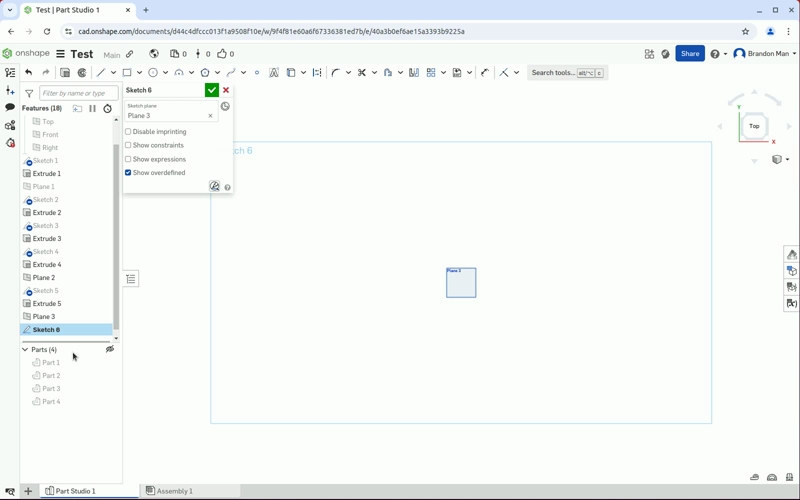
key(c)
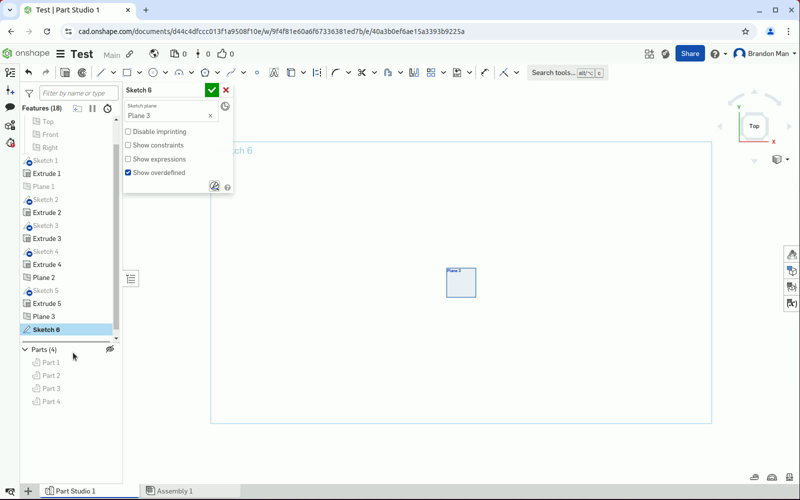
key_down(shift)
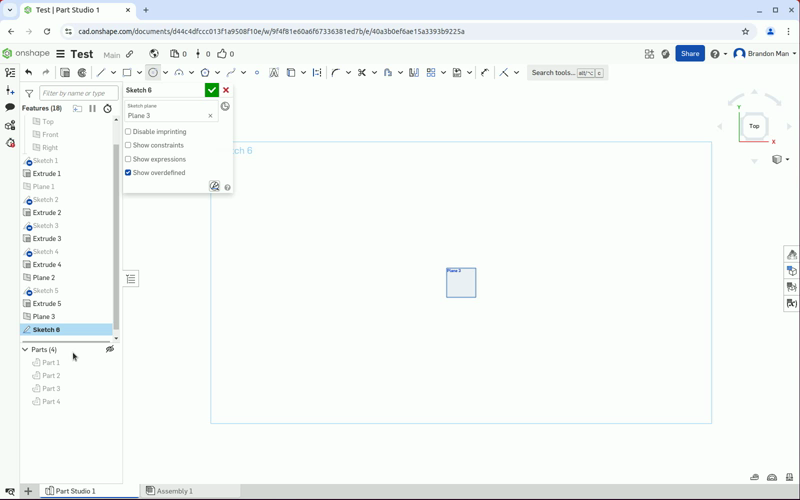
mouse_move(395, 356)
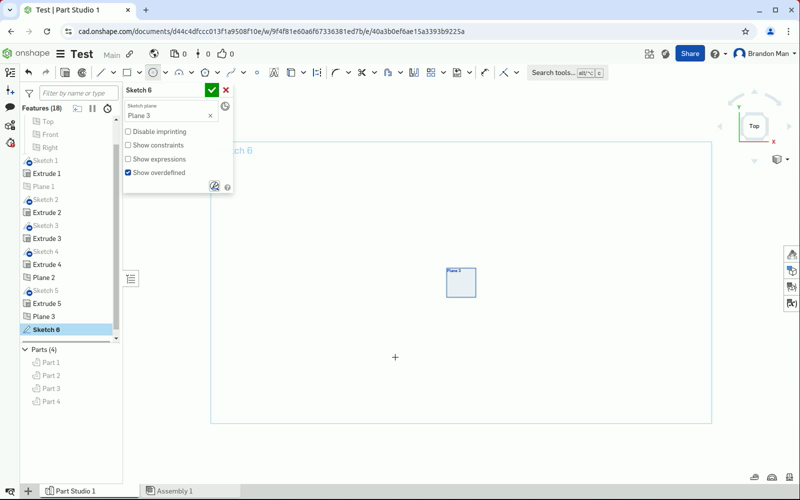
click(395, 356)
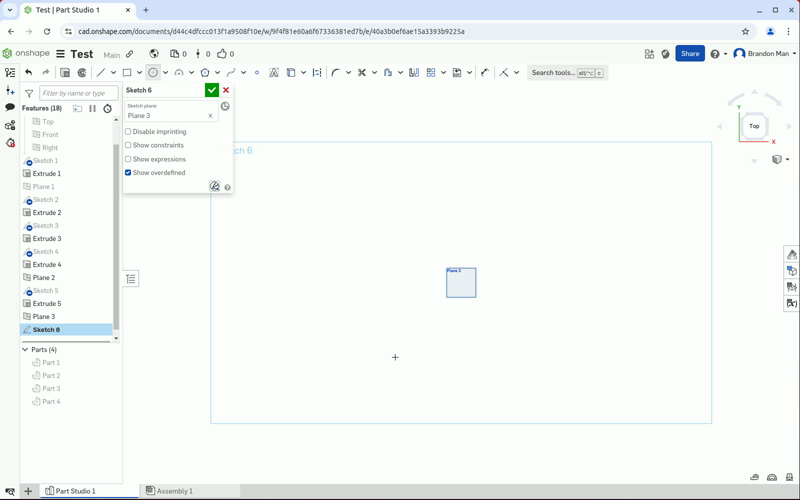
key_up(shift)
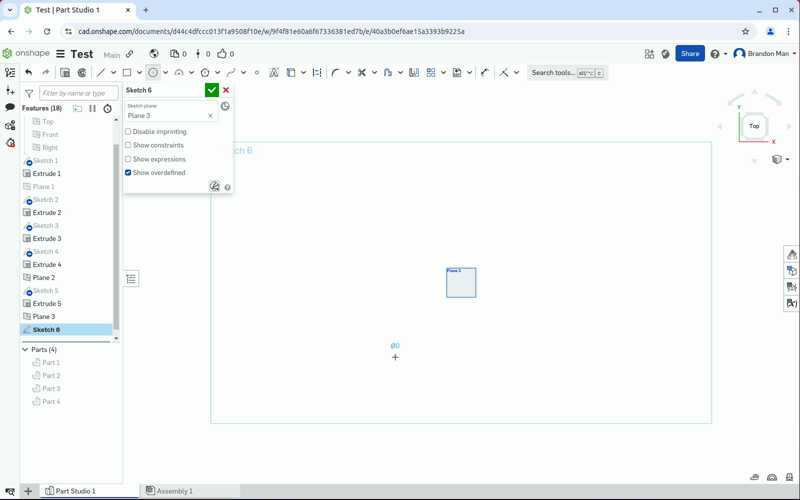
mouse_move(401, 356)
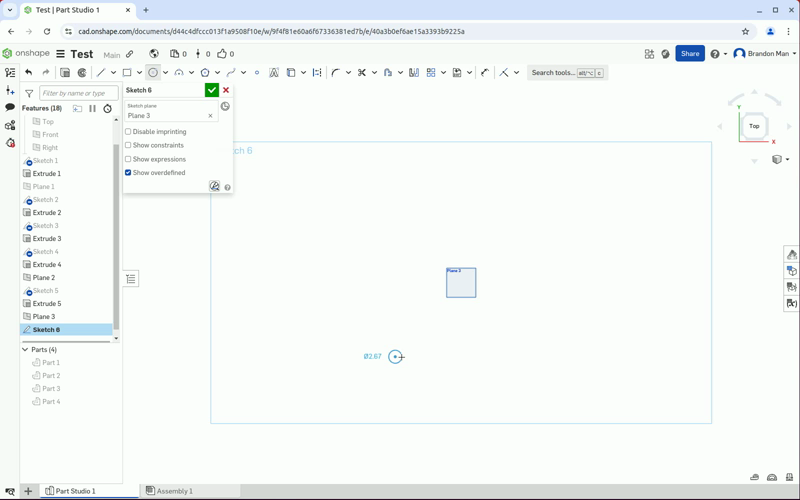
click(401, 356)
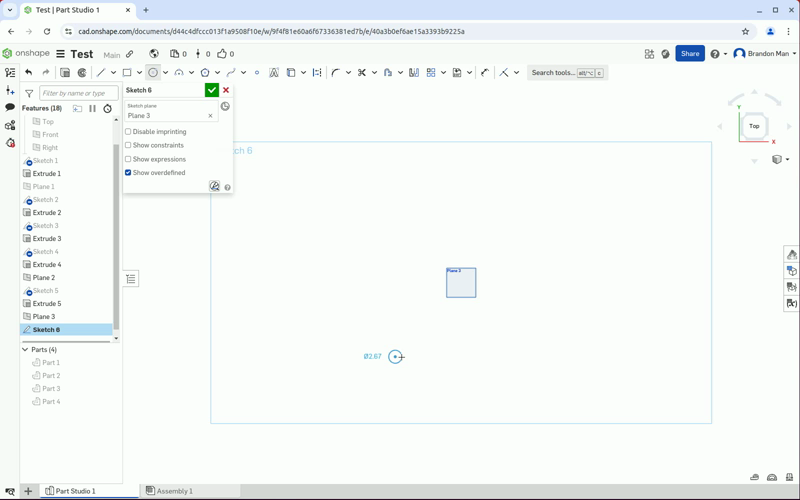
key(esc)
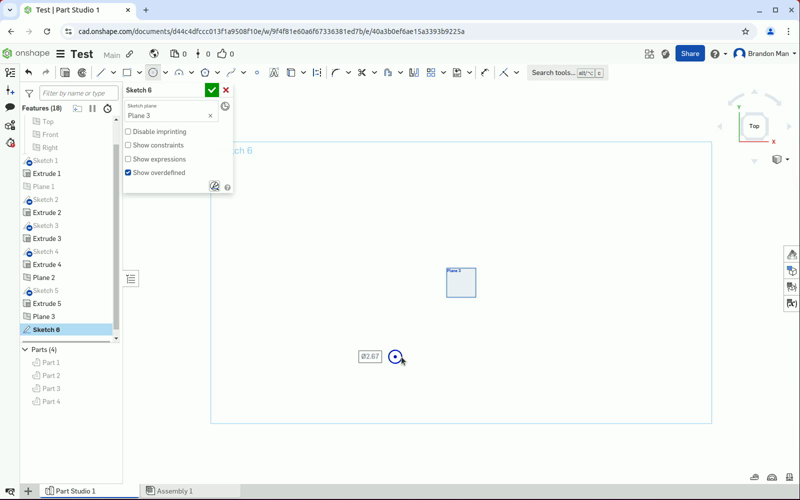
mouse_move(390, 352)
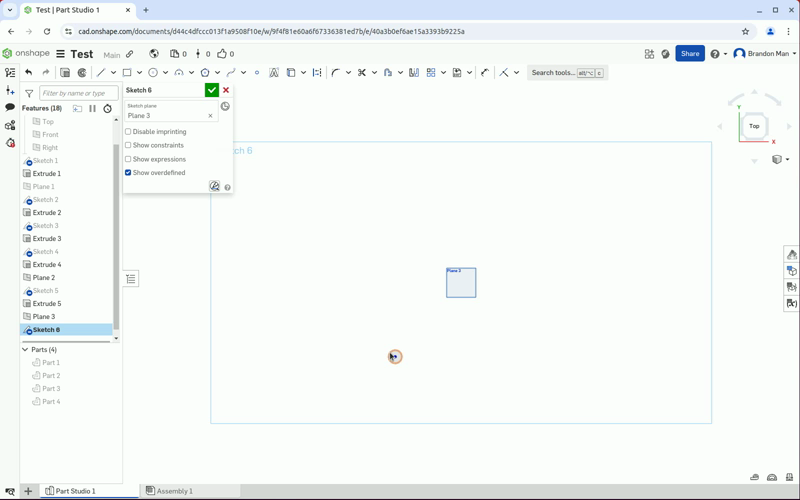
scroll(6)
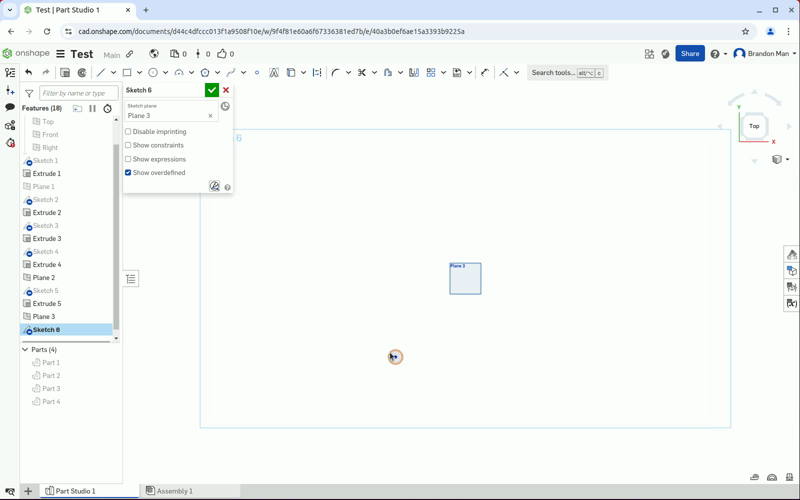
scroll(6)
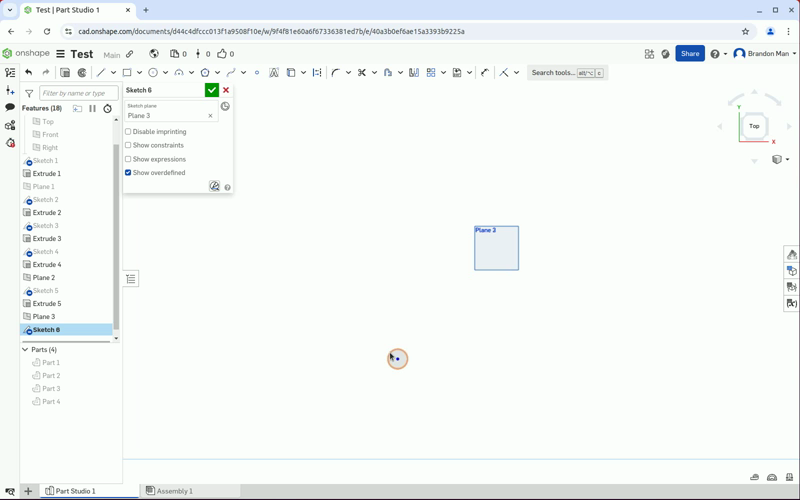
scroll(6)
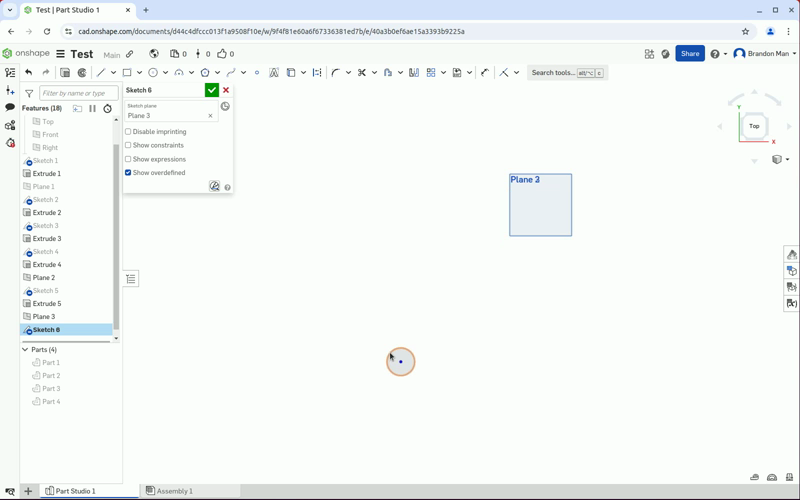
scroll(6)
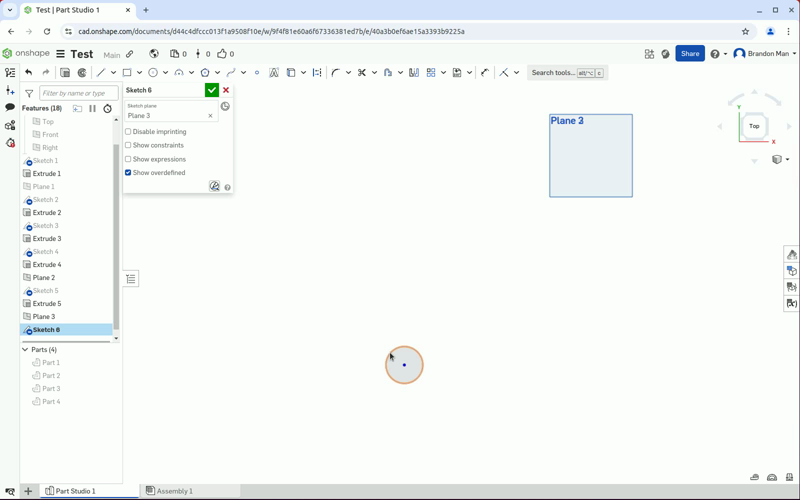
scroll(6)
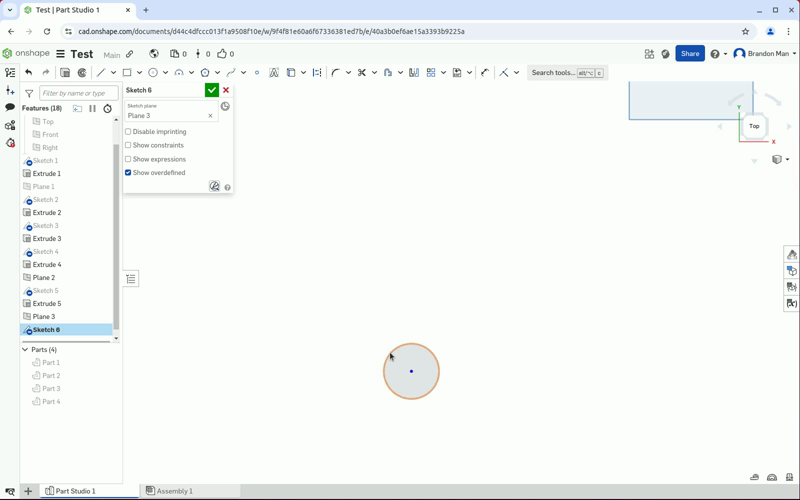
scroll(6)
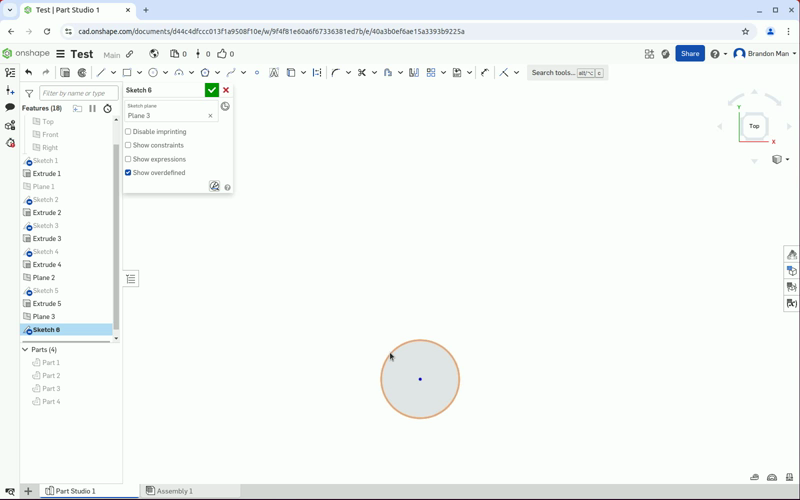
scroll(6)
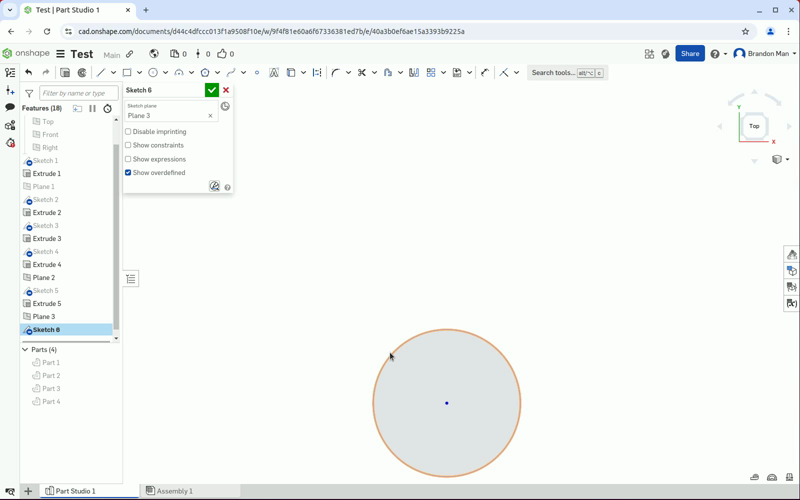
click(390, 352)
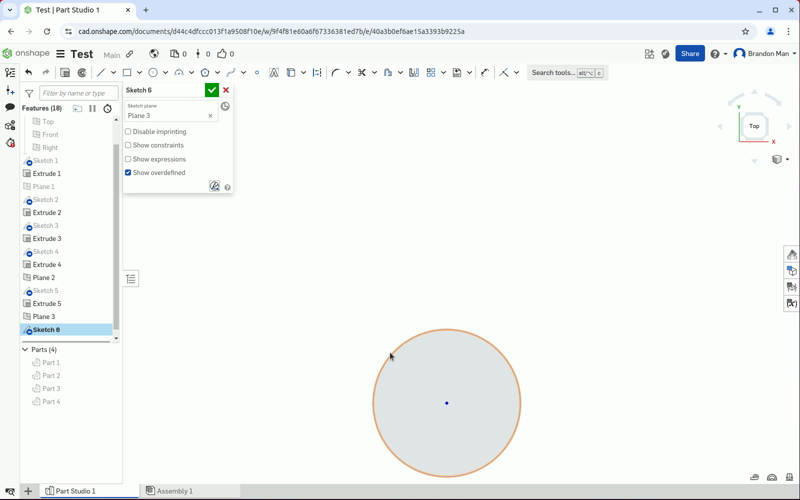
scroll(-6)
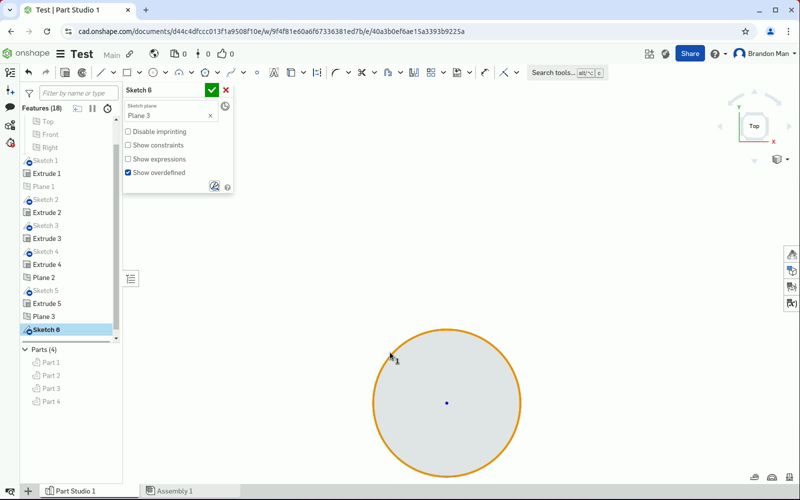
scroll(-6)
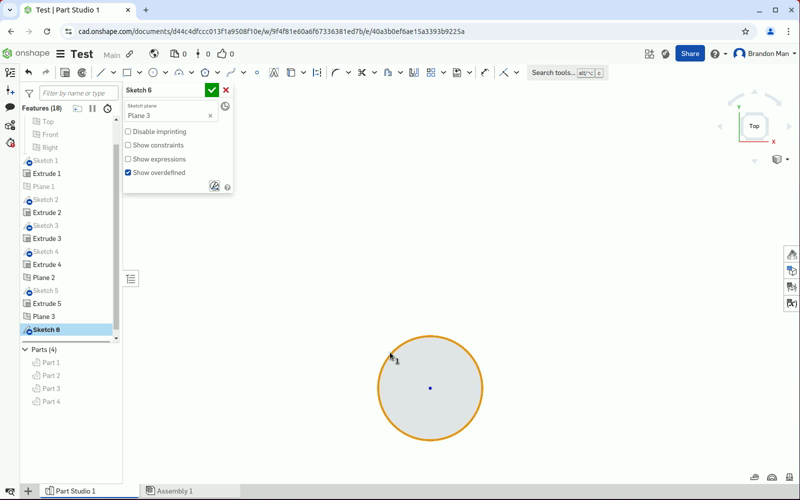
scroll(-6)
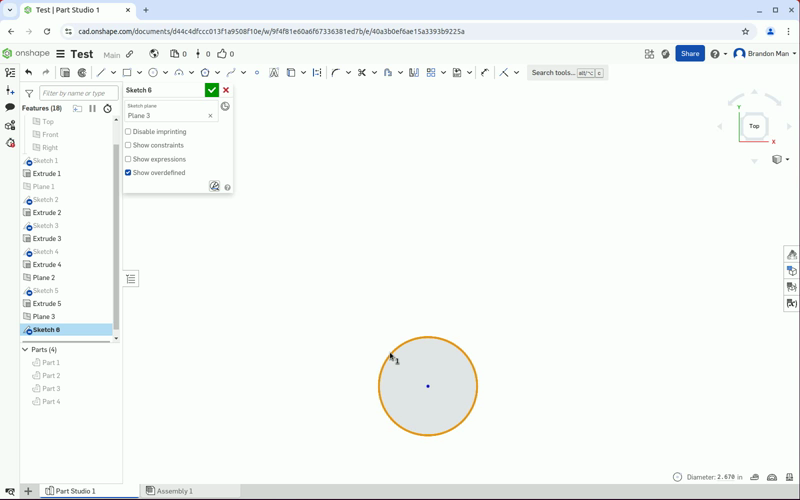
scroll(-6)
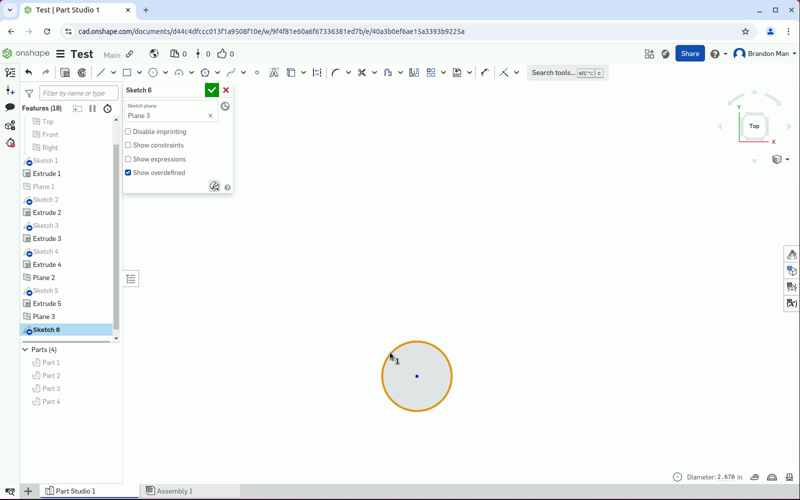
scroll(-6)
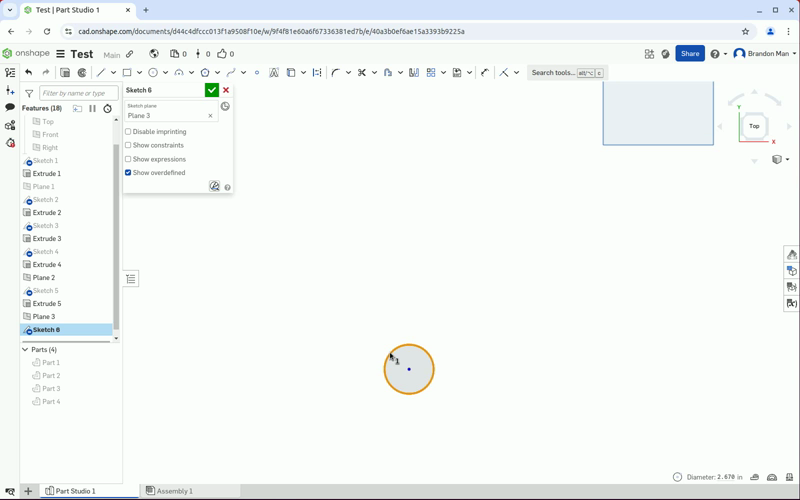
scroll(-6)
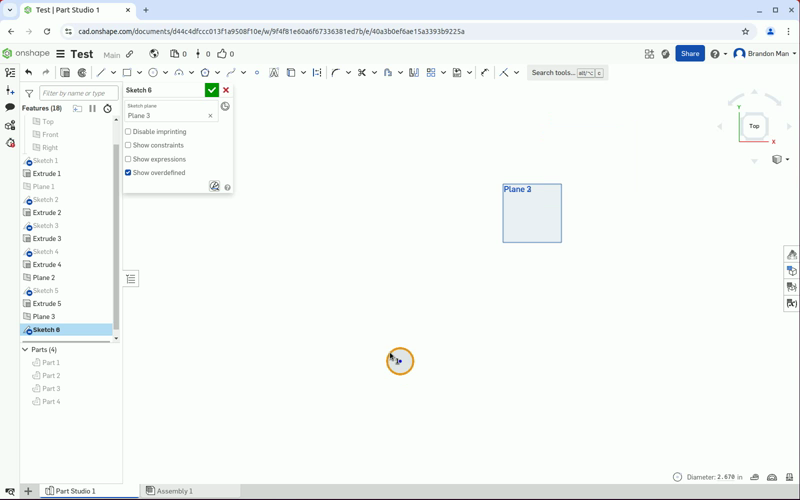
scroll(-6)
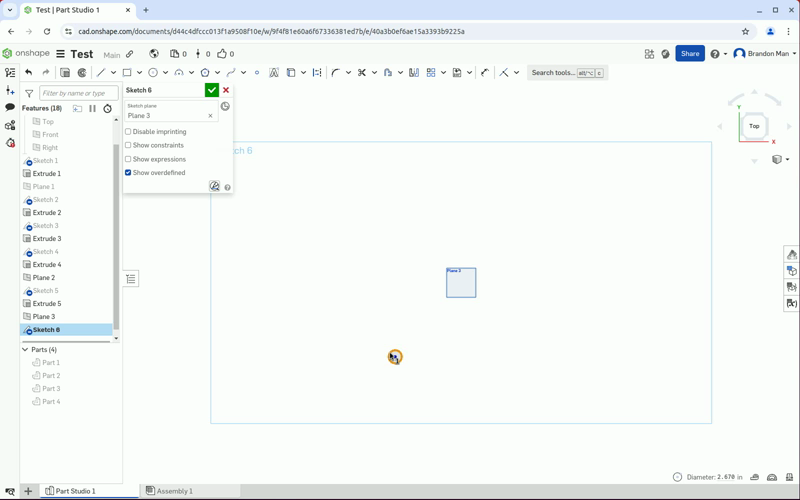
mouse_move(73, 352)
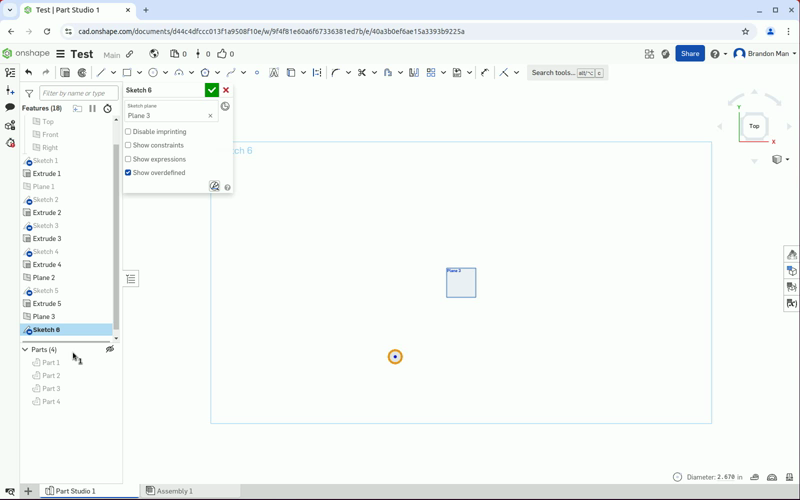
key(shift+y)
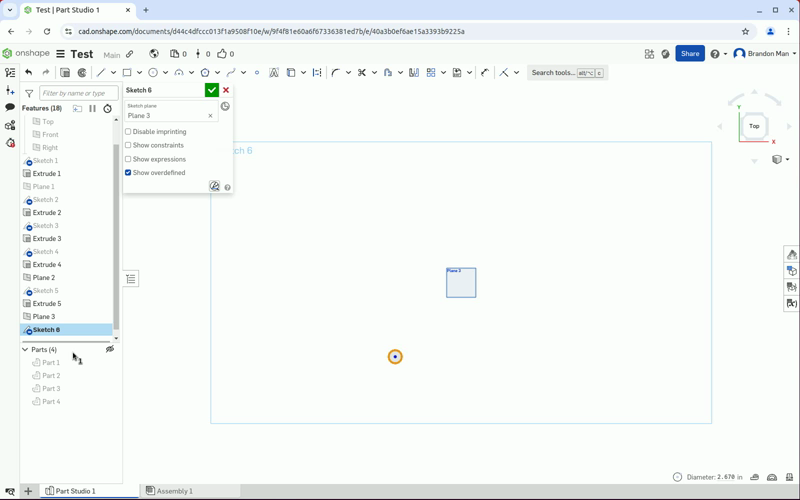
key(shift+e)
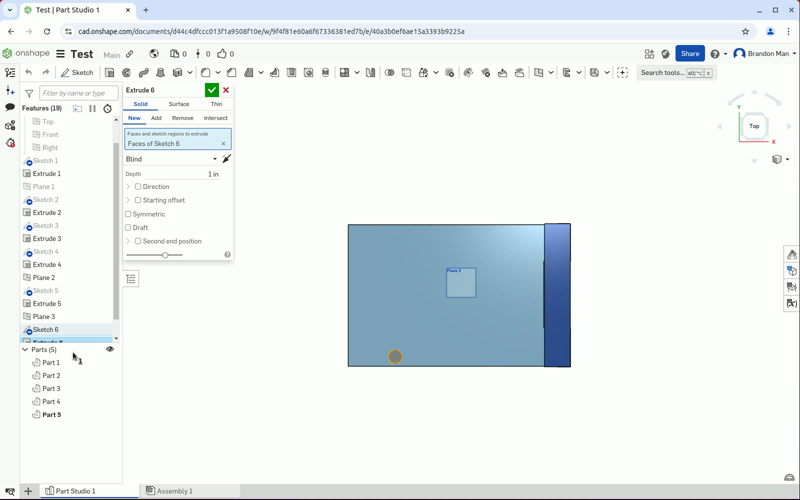
mouse_move(143, 106)
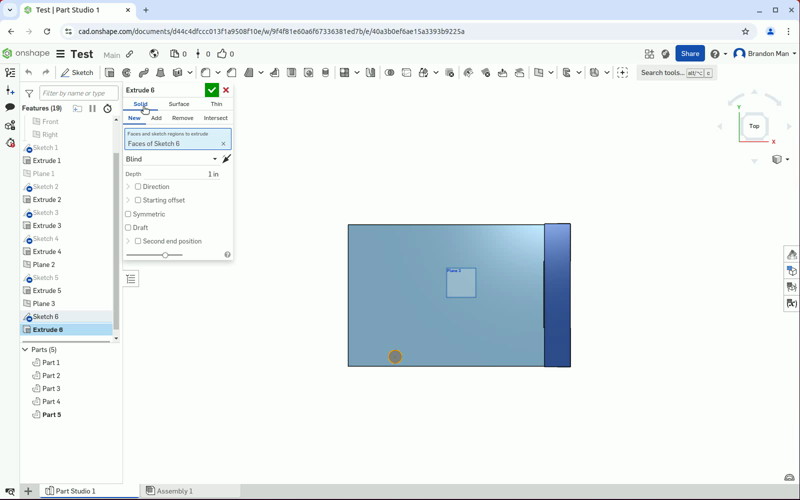
click(143, 106)
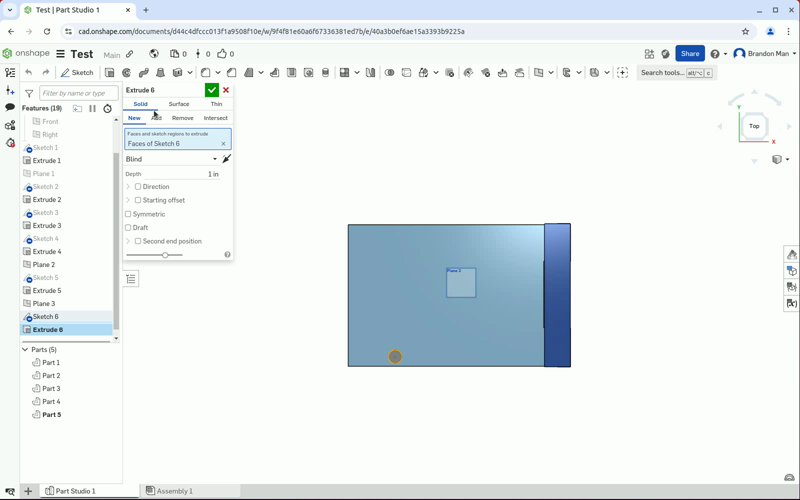
mouse_move(186, 120)
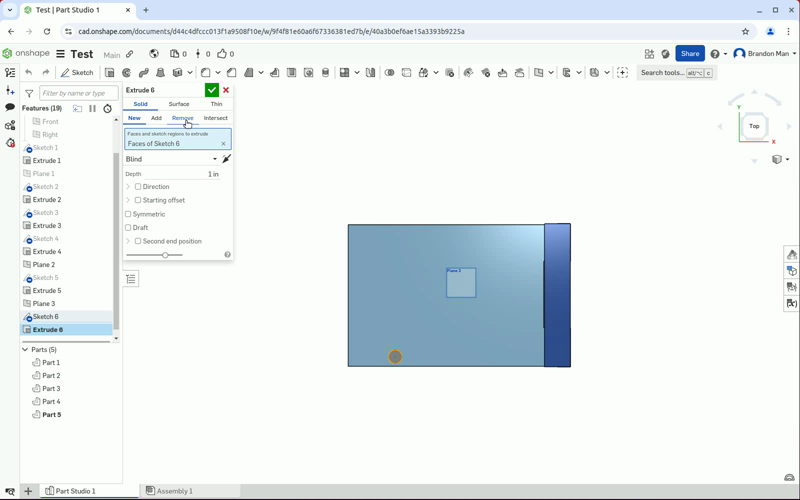
click(186, 120)
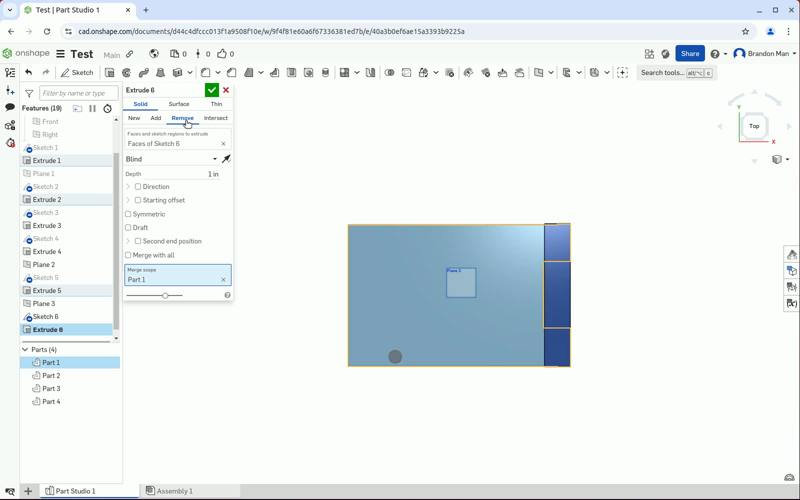
key(tab, 4)
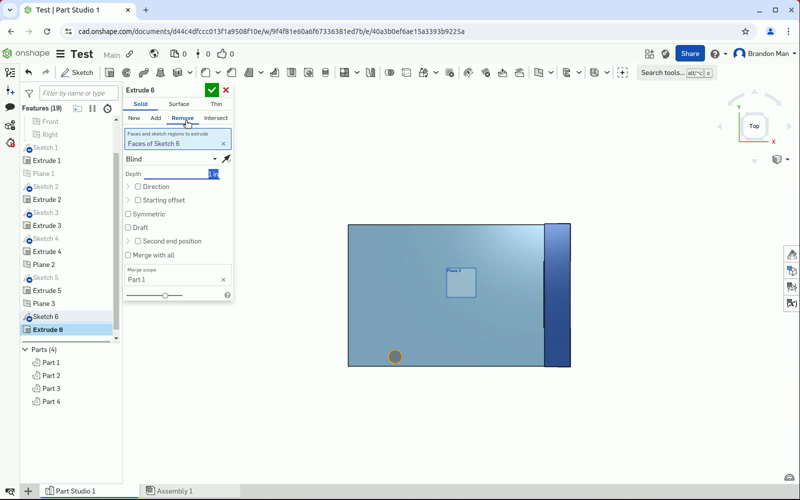
text(13.48)
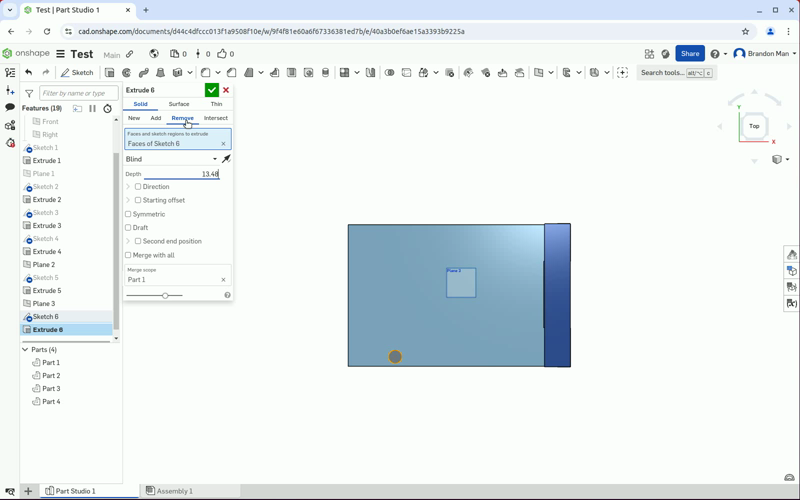
key(tab, 6)
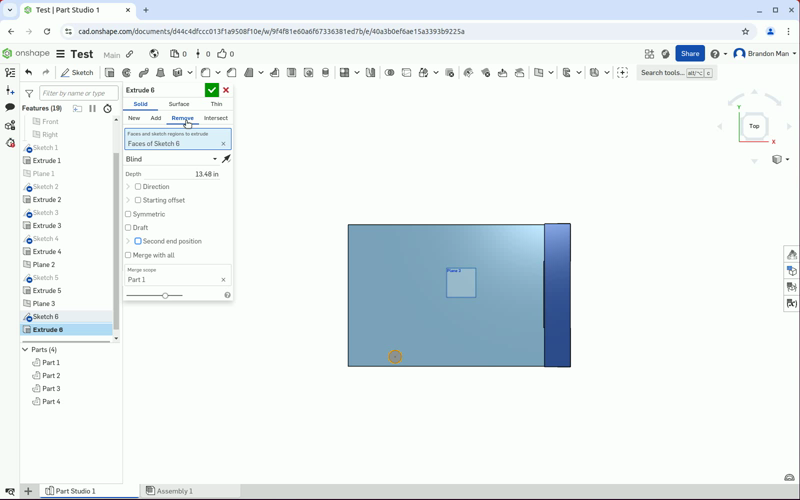
key(space)
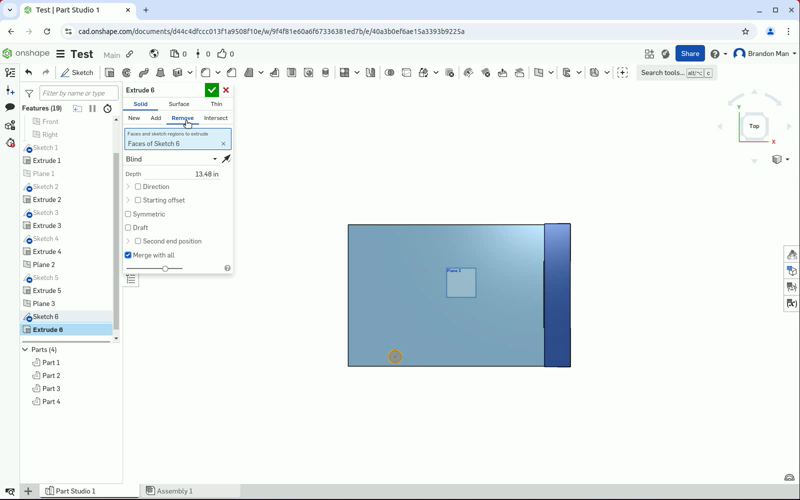
key(enter)
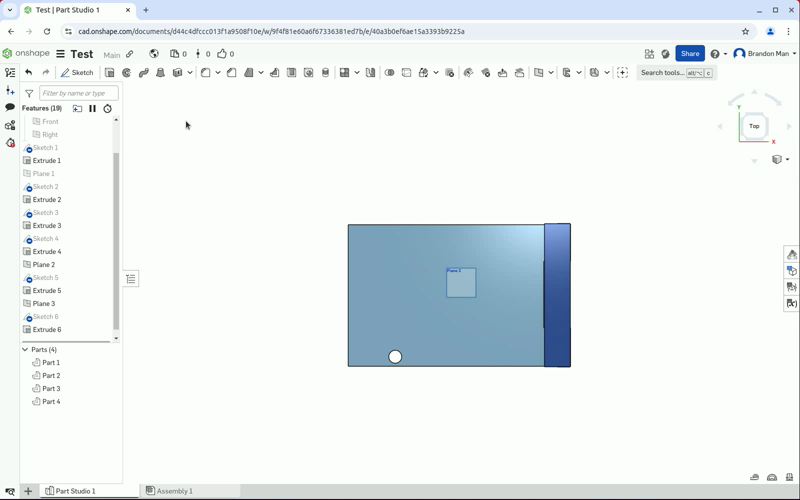
key(shift+h)
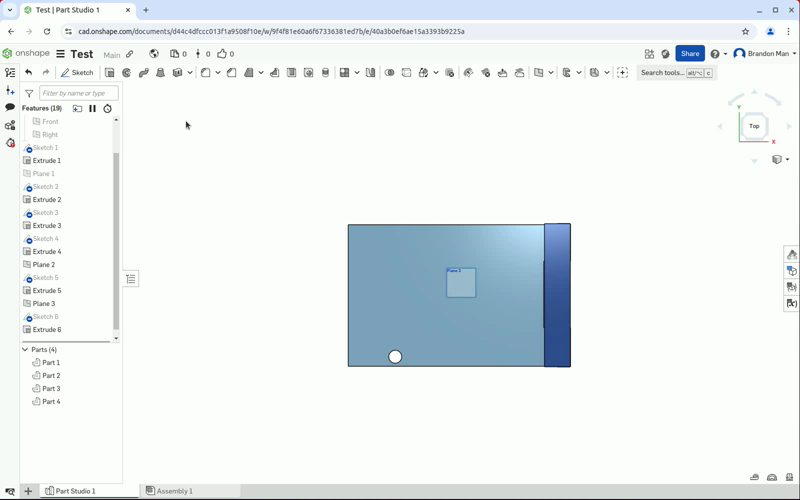
key(shift+h)
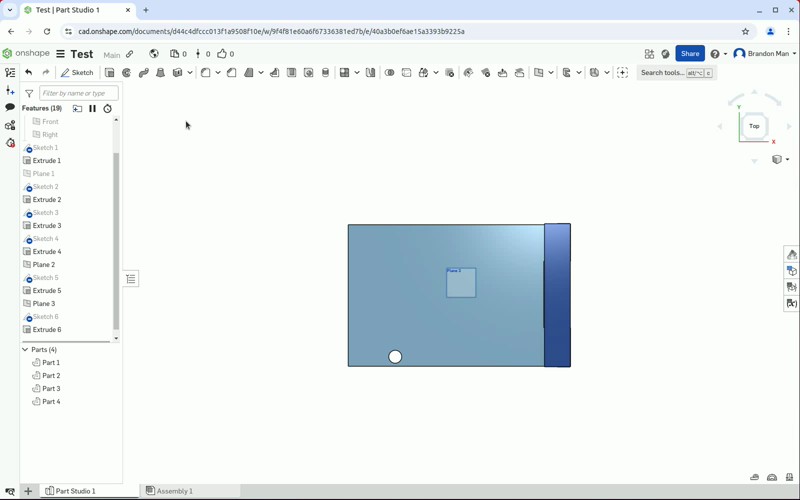
mouse_move(69, 150)
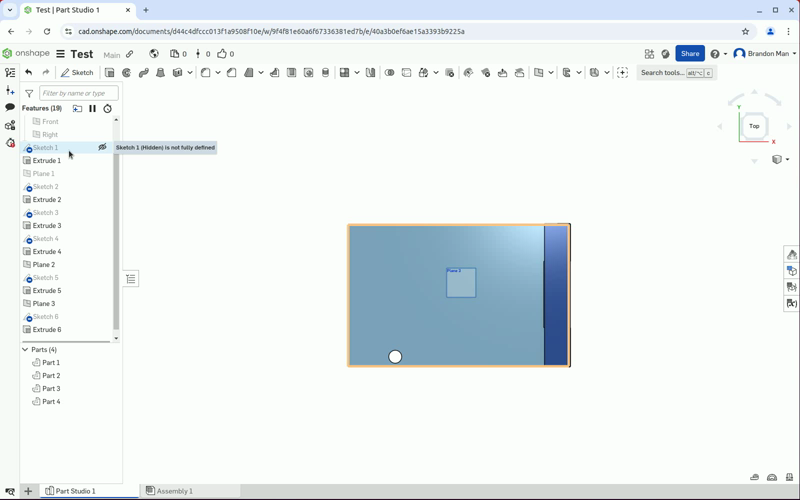
click(69, 150)
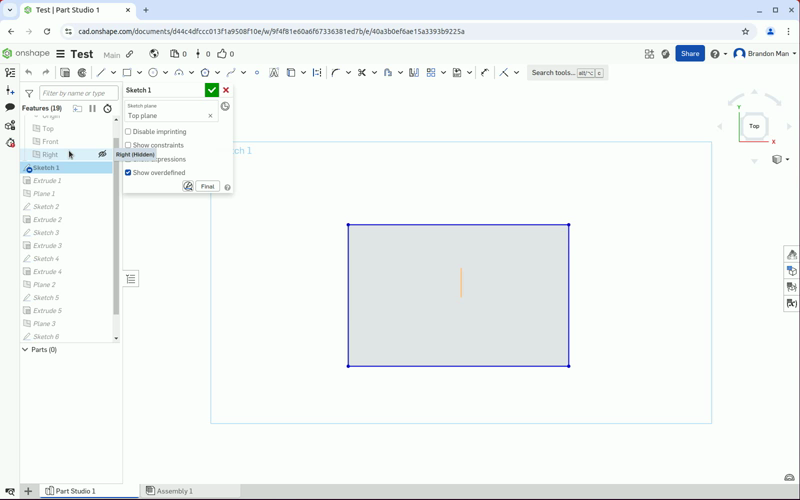
mouse_move(229, 92)
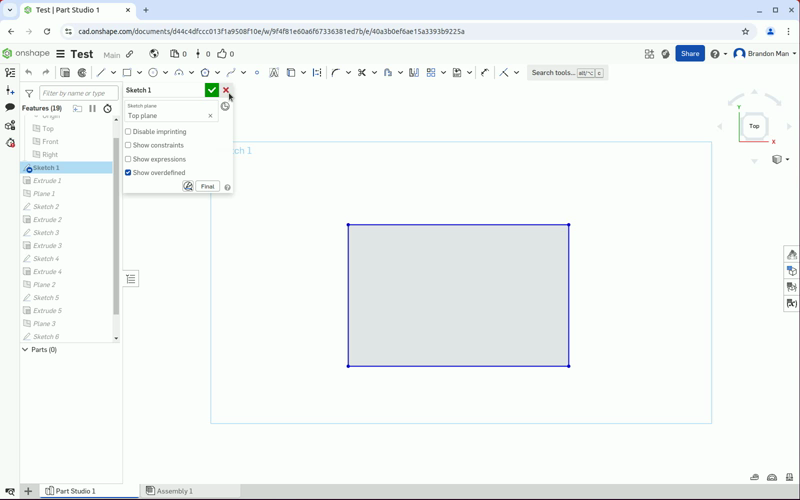
click(229, 92)
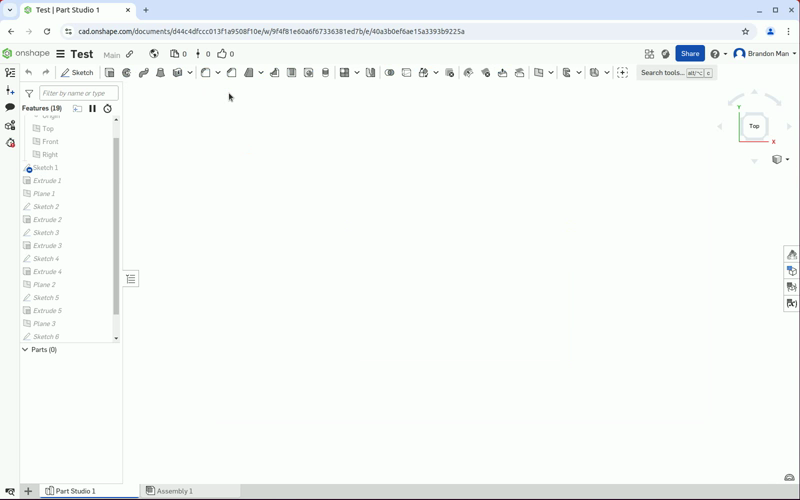
key(shift+s)
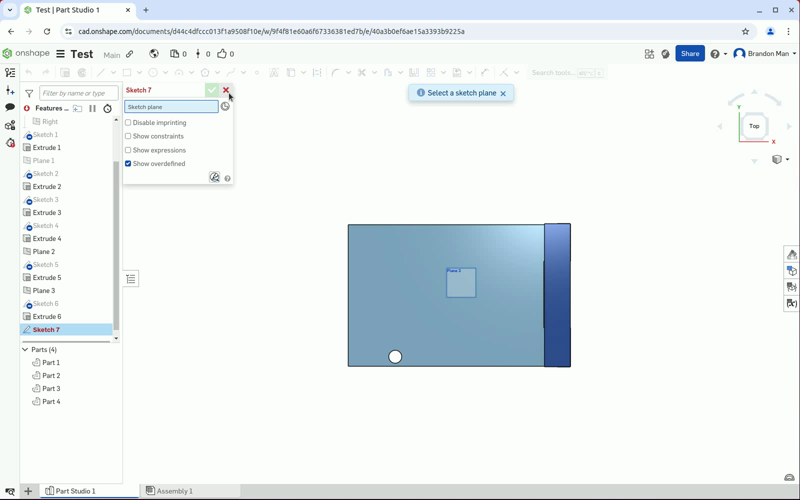
mouse_move(69, 293)
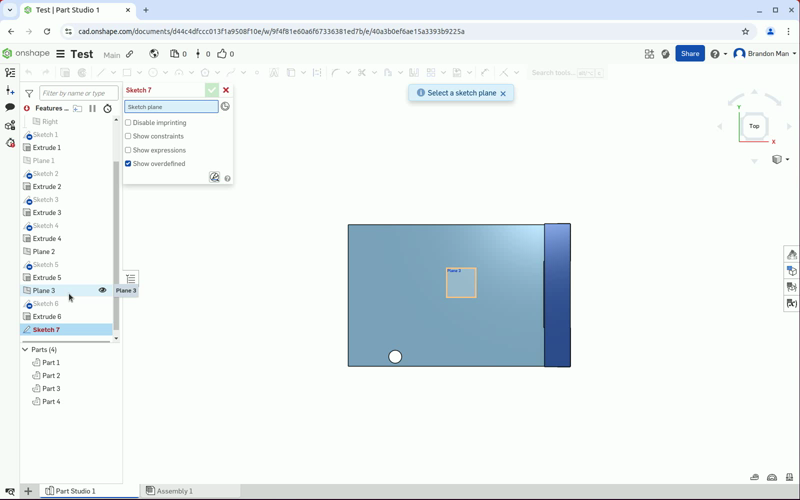
click(69, 293)
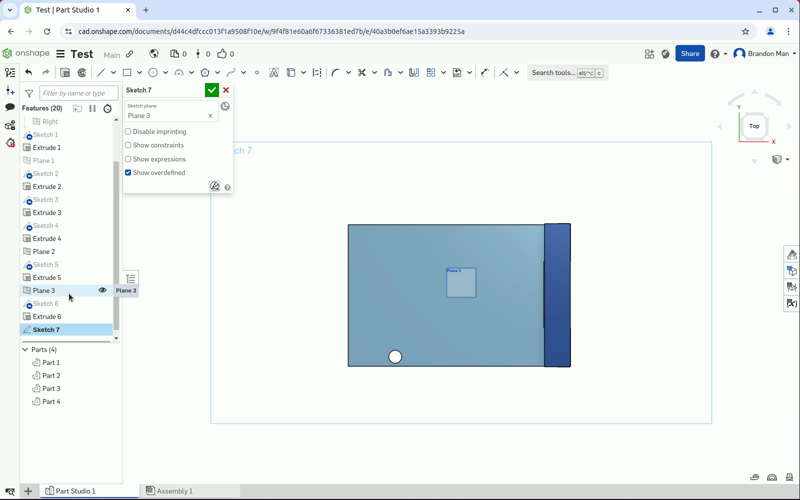
mouse_move(73, 352)
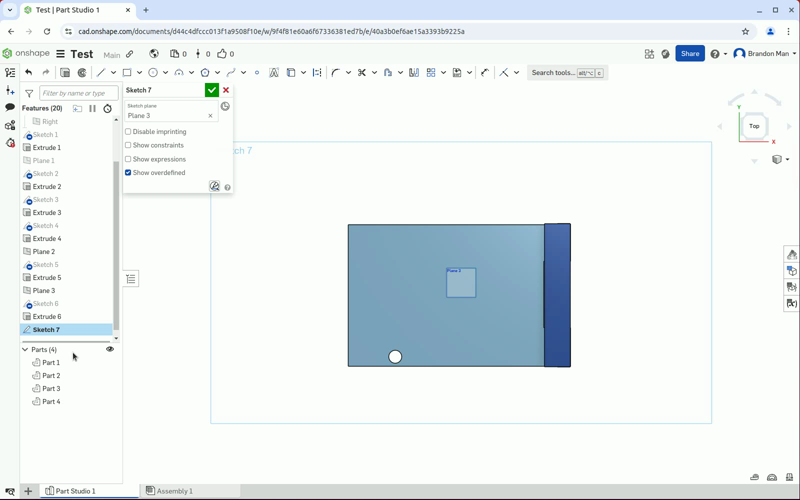
key(y)
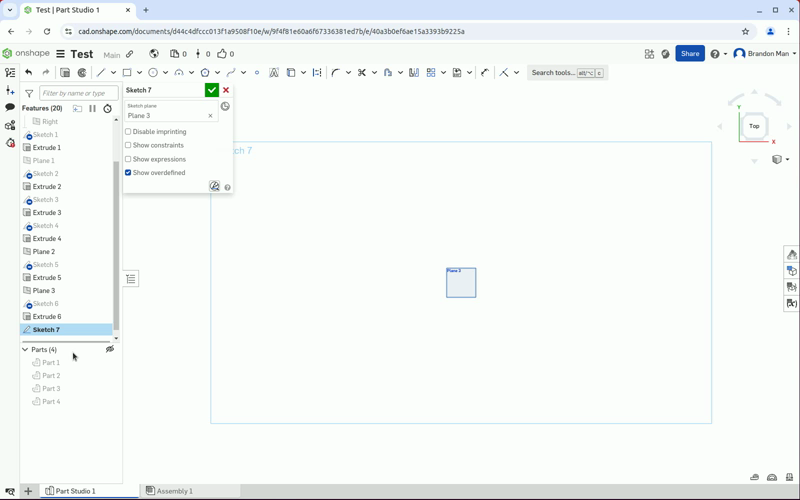
key(c)
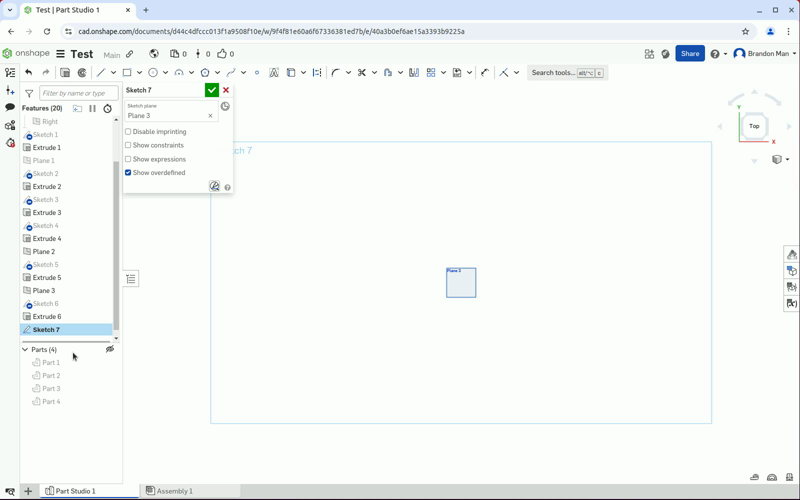
key_down(shift)
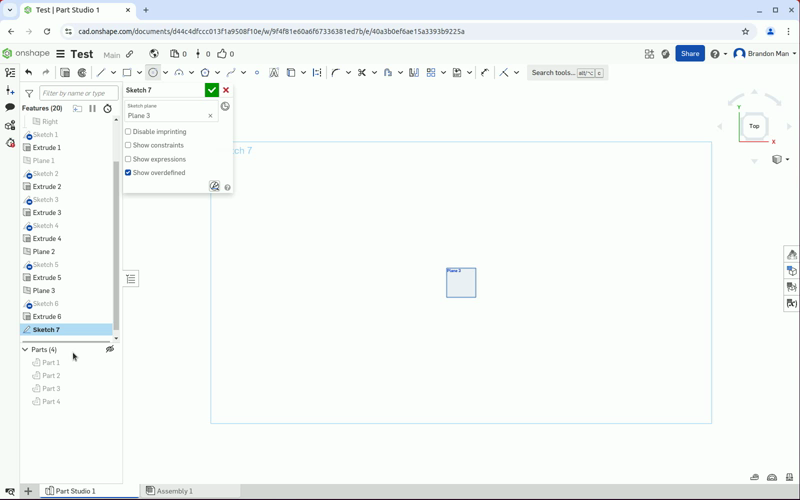
mouse_move(395, 233)
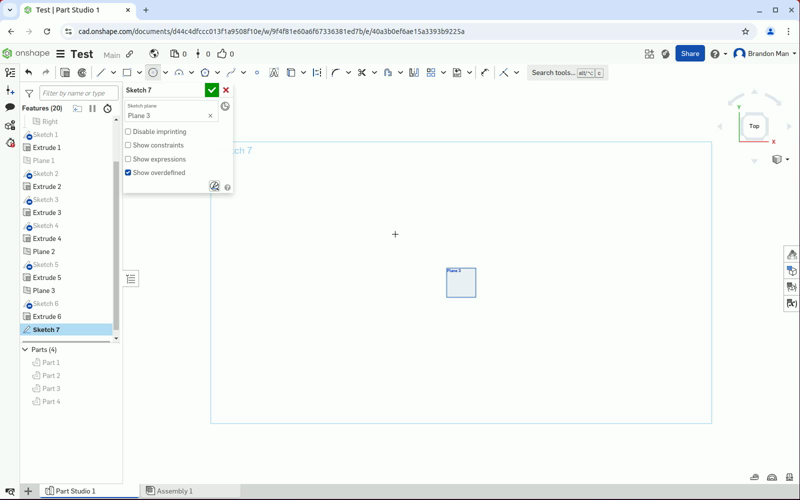
click(395, 233)
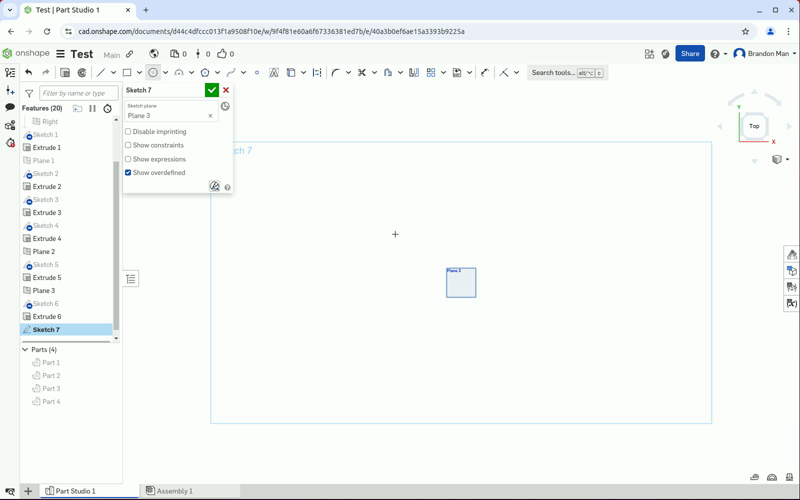
key_up(shift)
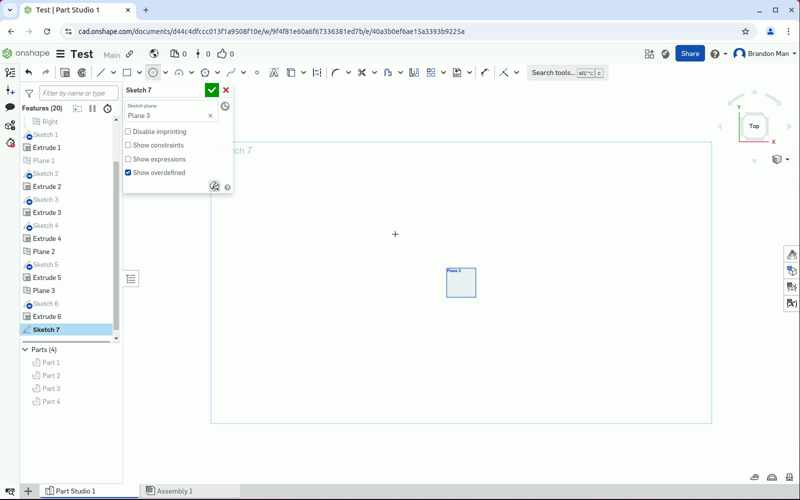
mouse_move(401, 233)
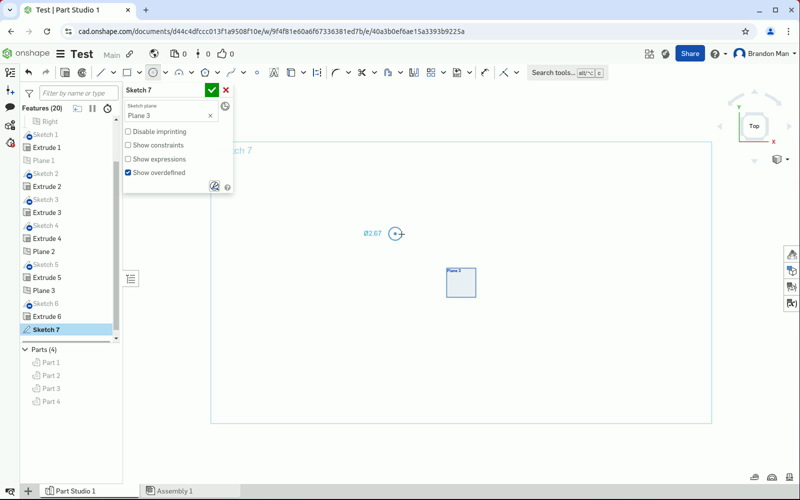
click(401, 233)
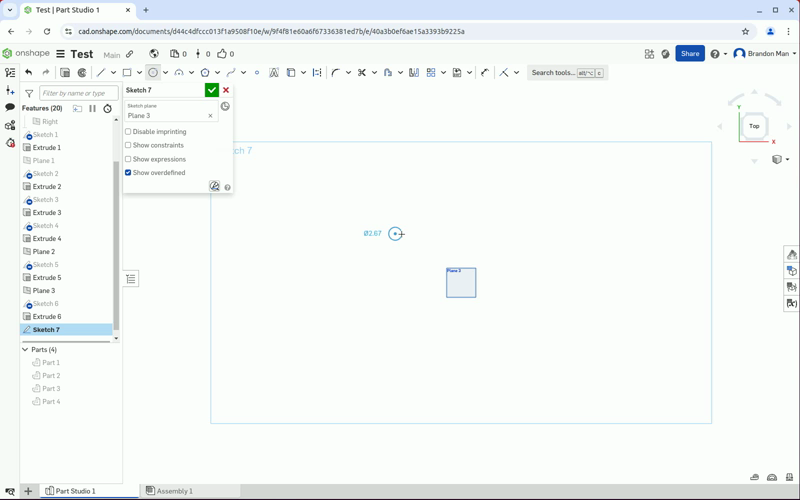
key(esc)
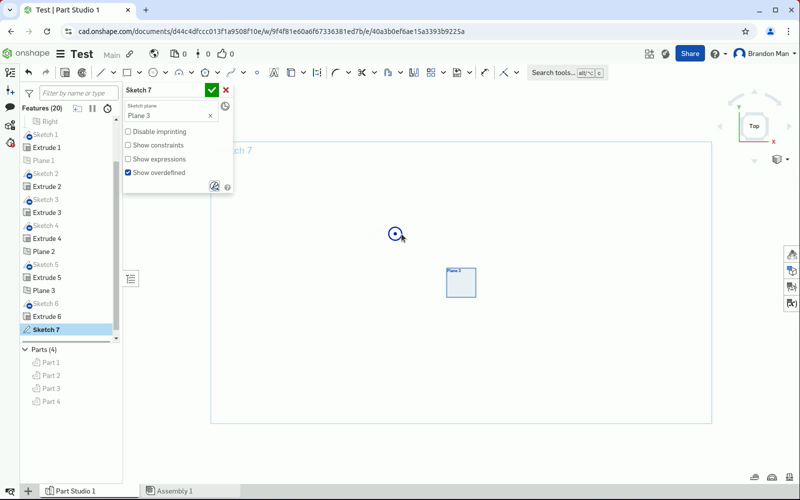
mouse_move(391, 239)
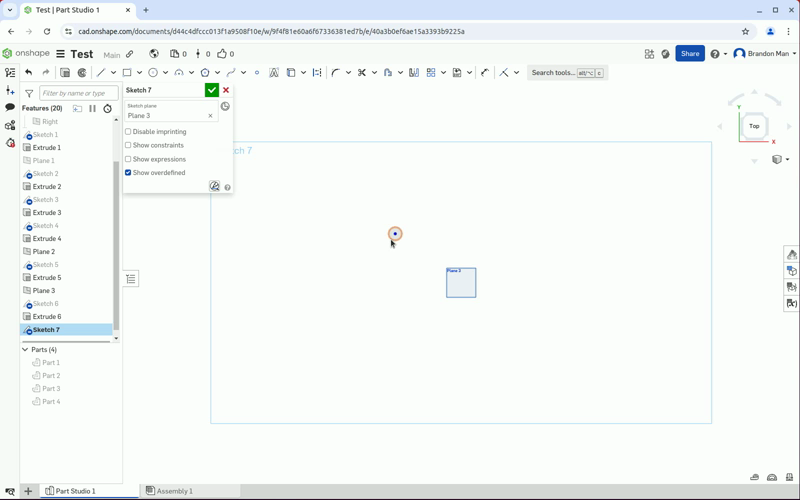
scroll(6)
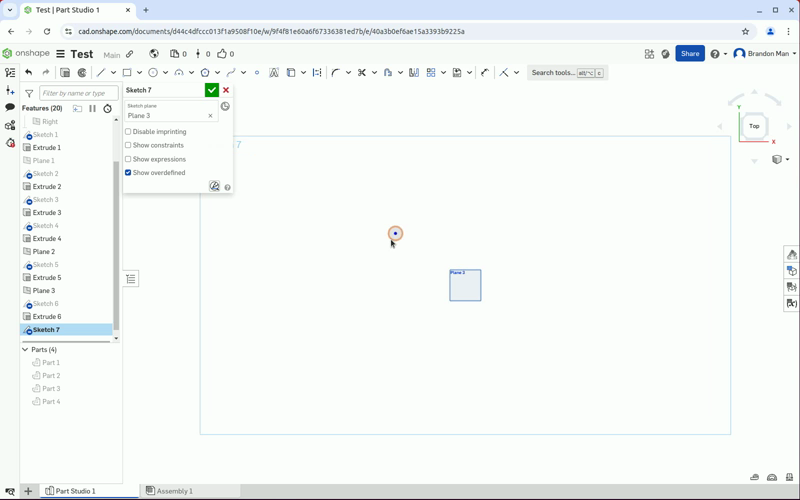
scroll(6)
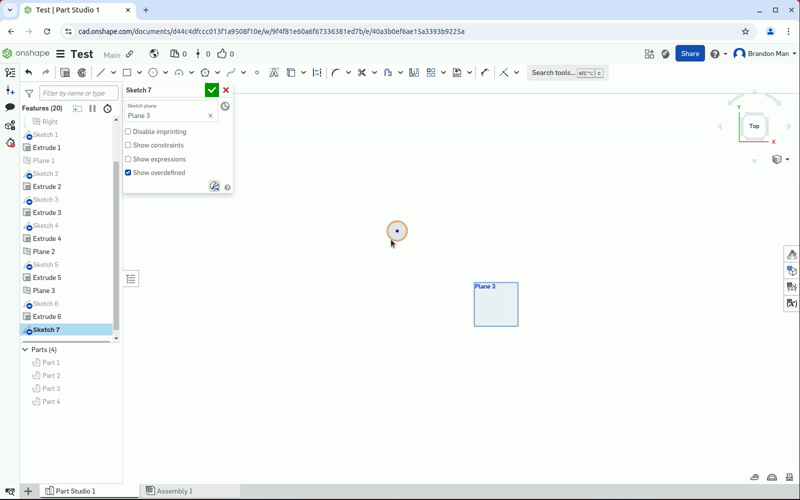
scroll(6)
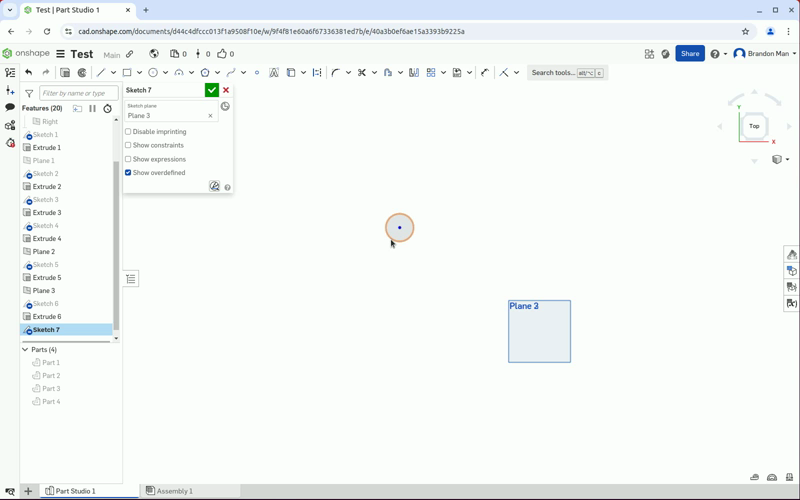
scroll(6)
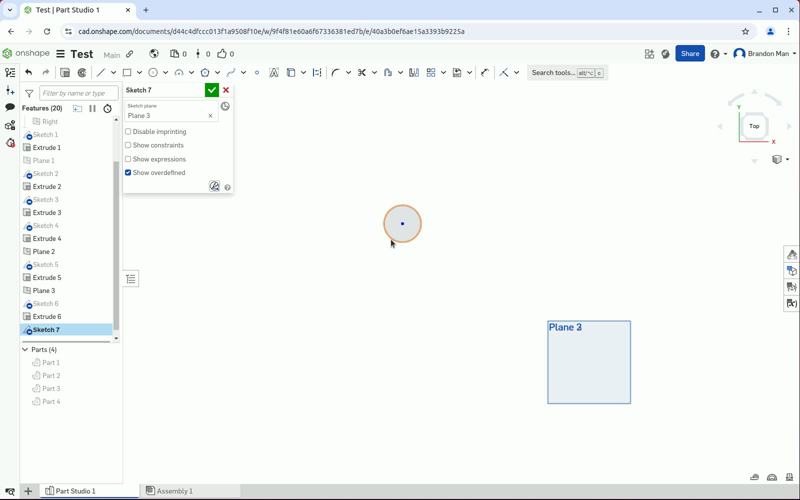
scroll(6)
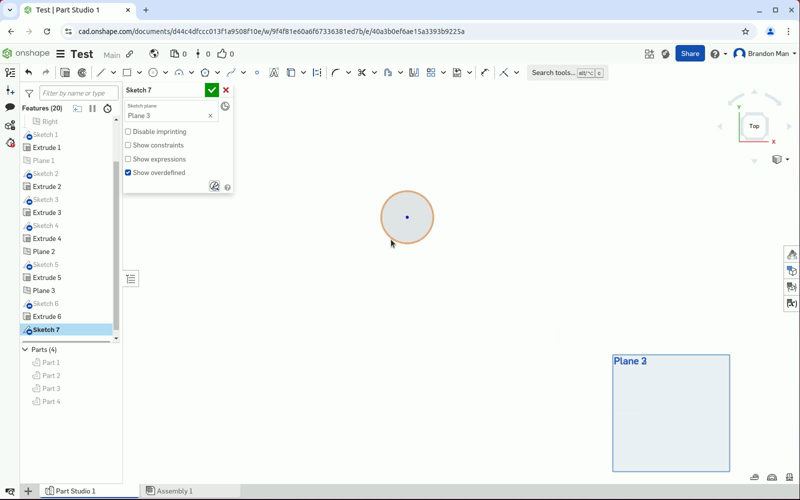
scroll(6)
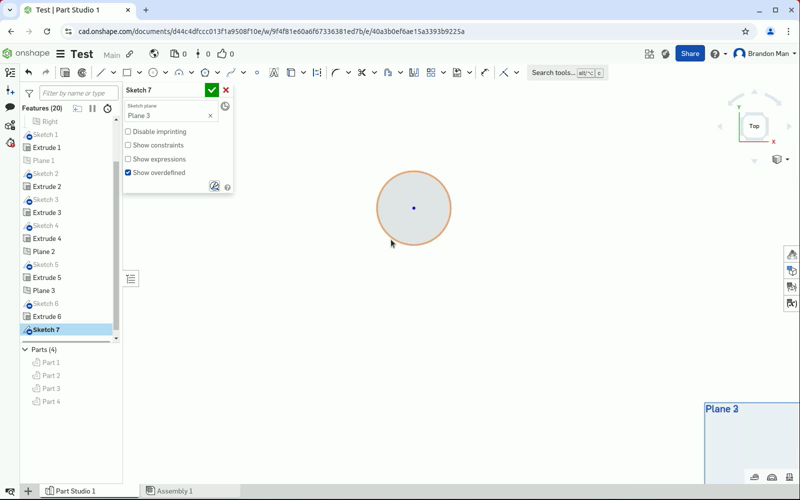
scroll(6)
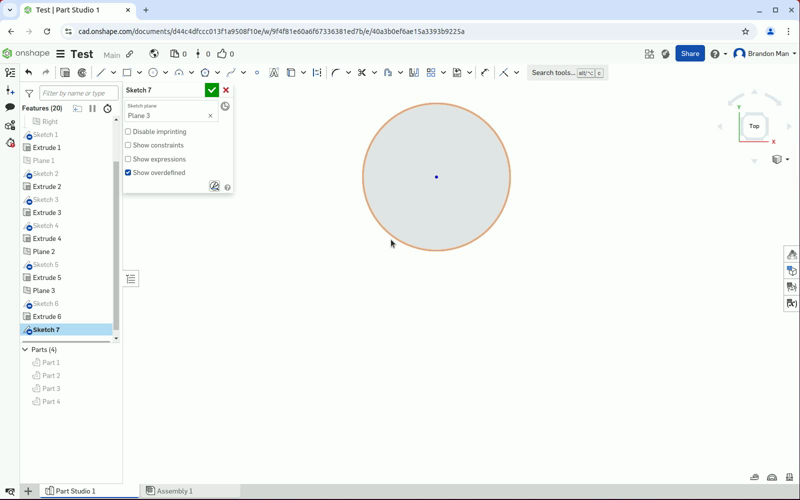
click(391, 239)
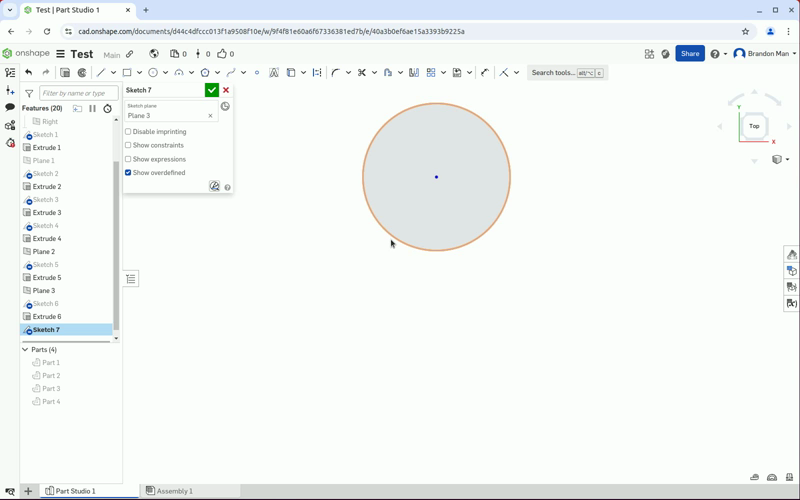
scroll(-6)
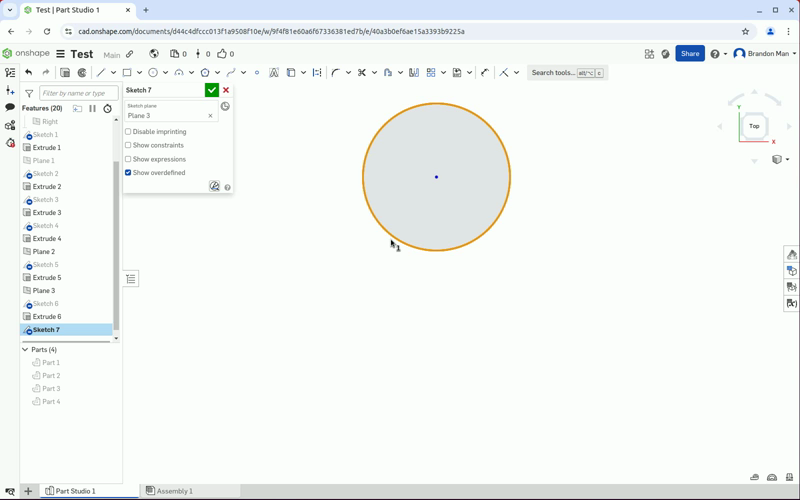
scroll(-6)
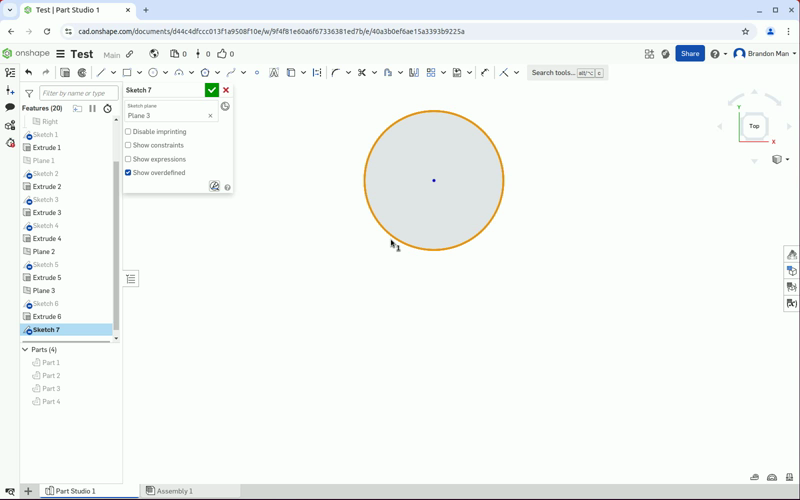
scroll(-6)
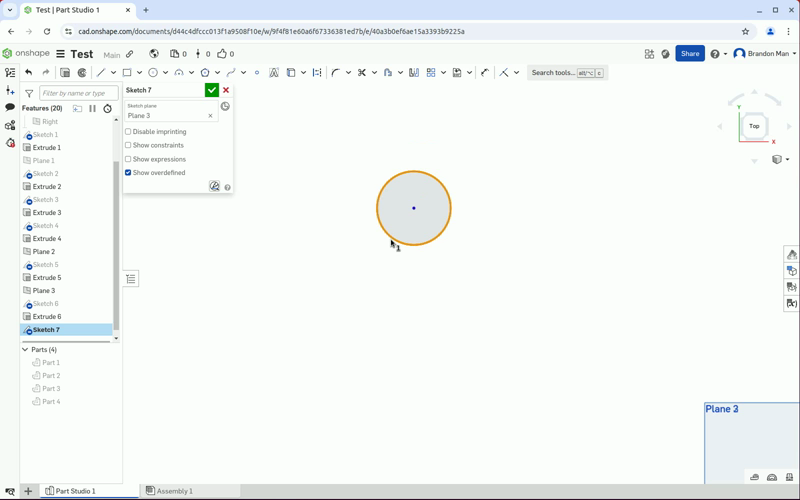
scroll(-6)
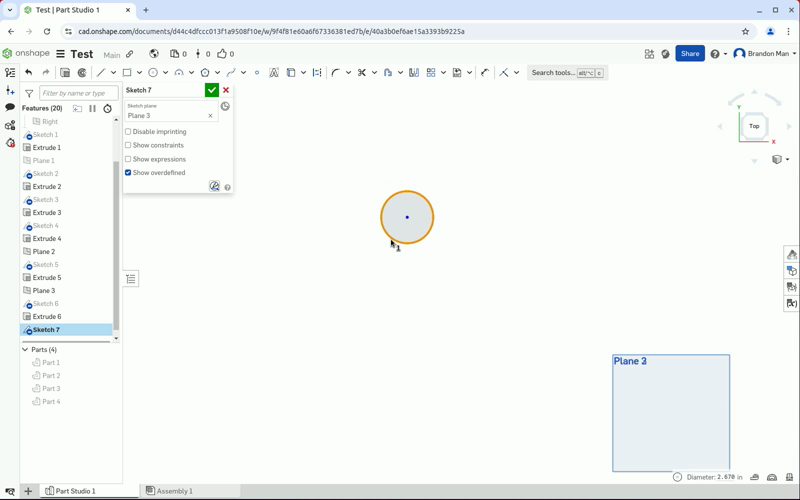
scroll(-6)
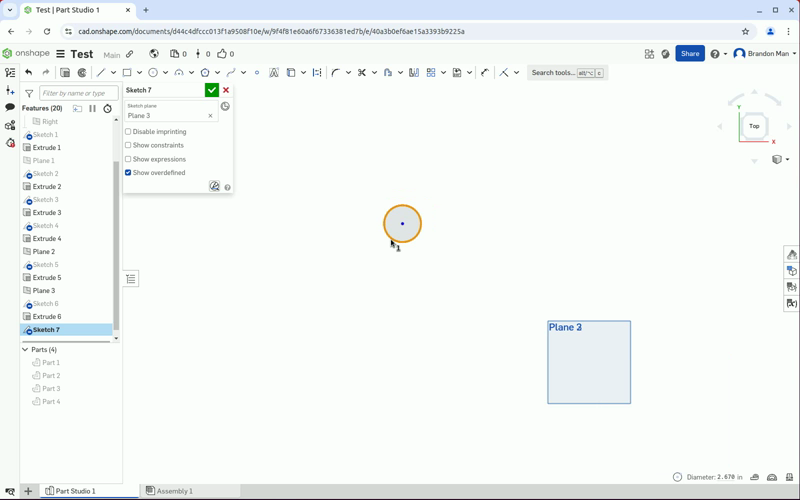
scroll(-6)
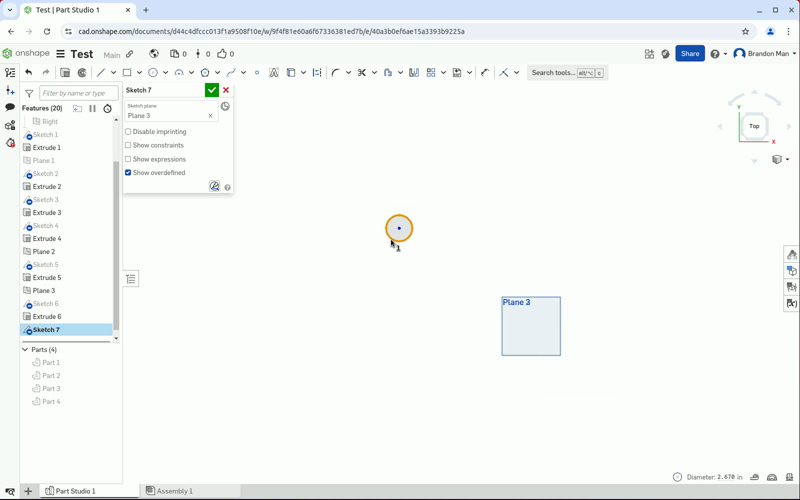
scroll(-6)
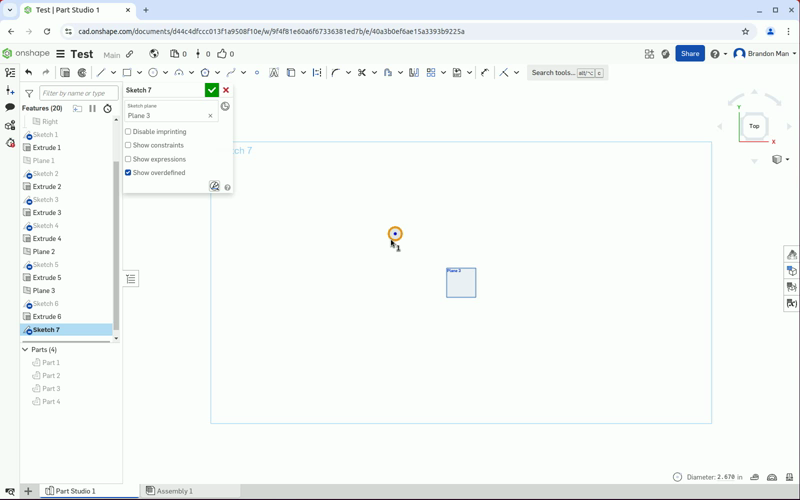
mouse_move(73, 352)
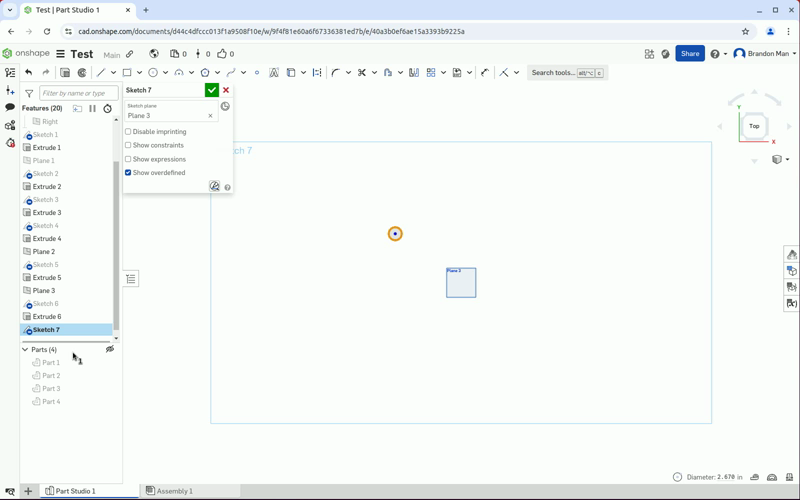
key(shift+y)
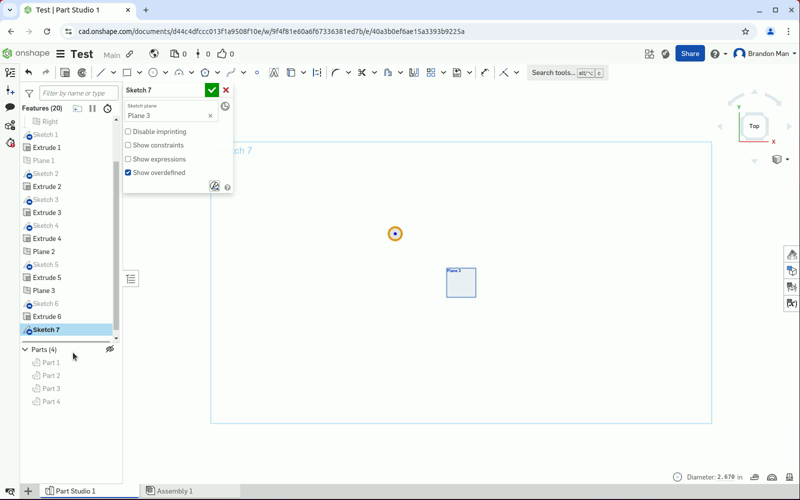
key(shift+e)
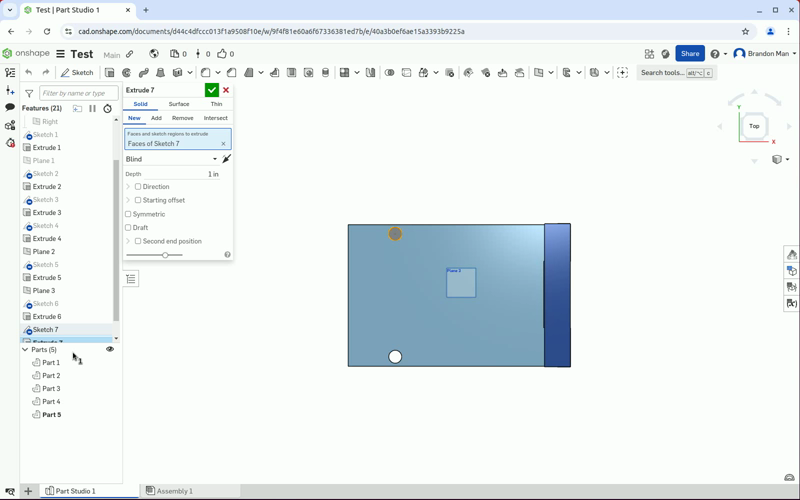
mouse_move(143, 106)
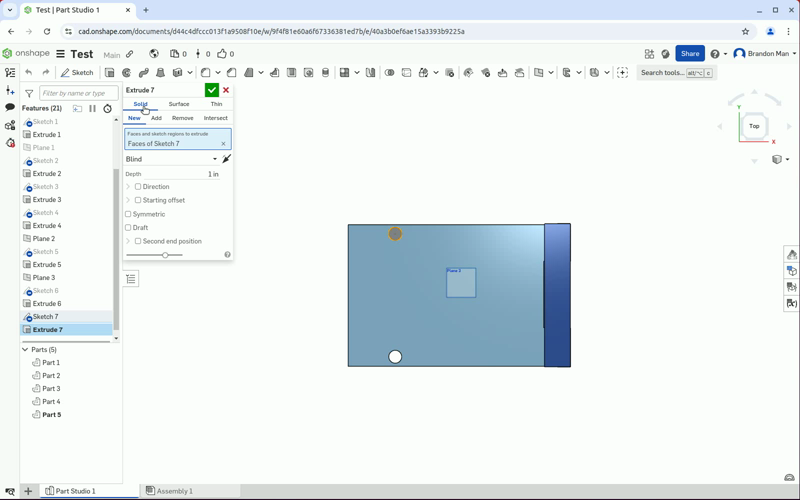
click(143, 106)
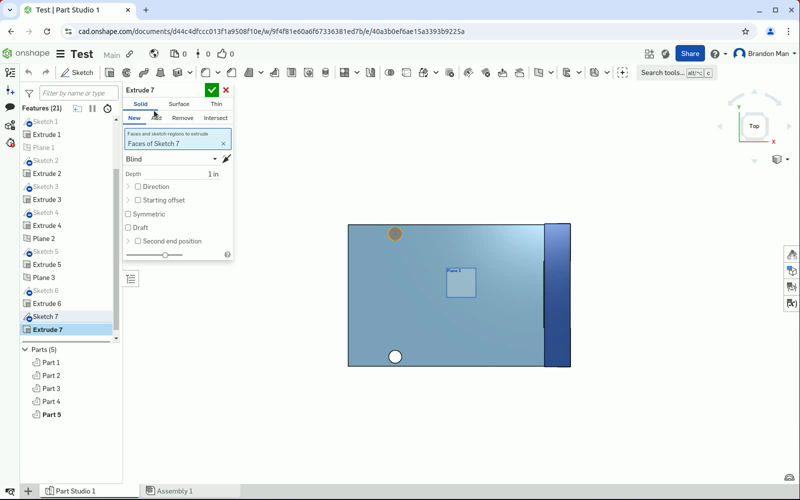
mouse_move(186, 120)
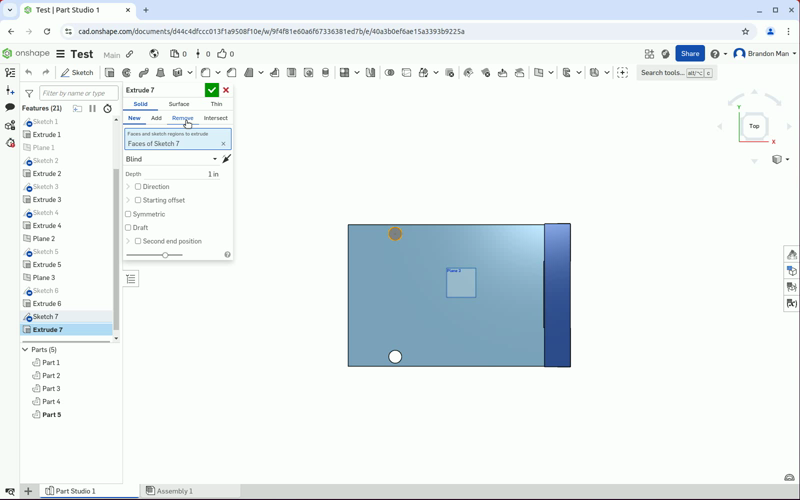
click(186, 120)
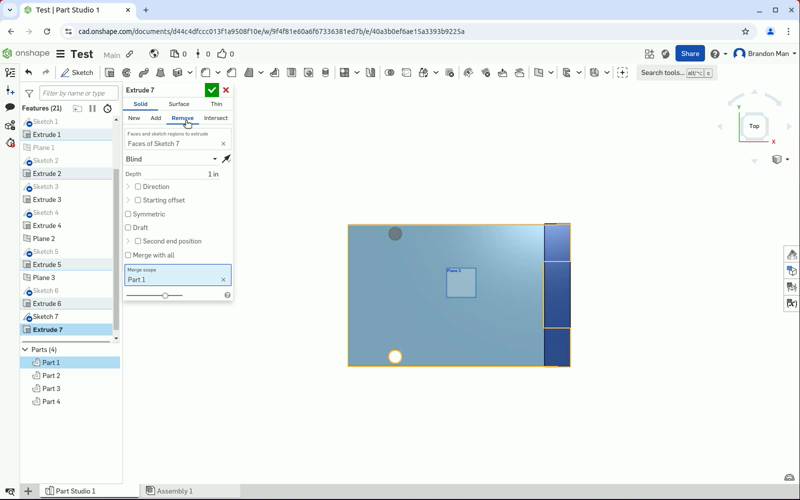
key(tab, 4)
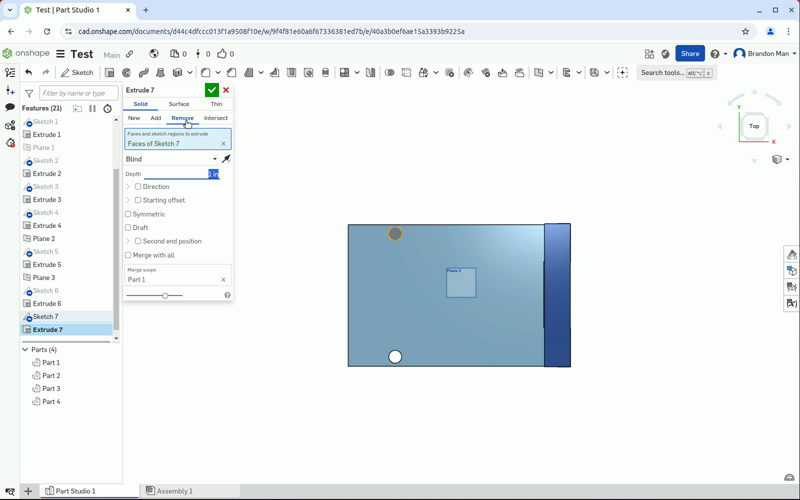
text(13.48)
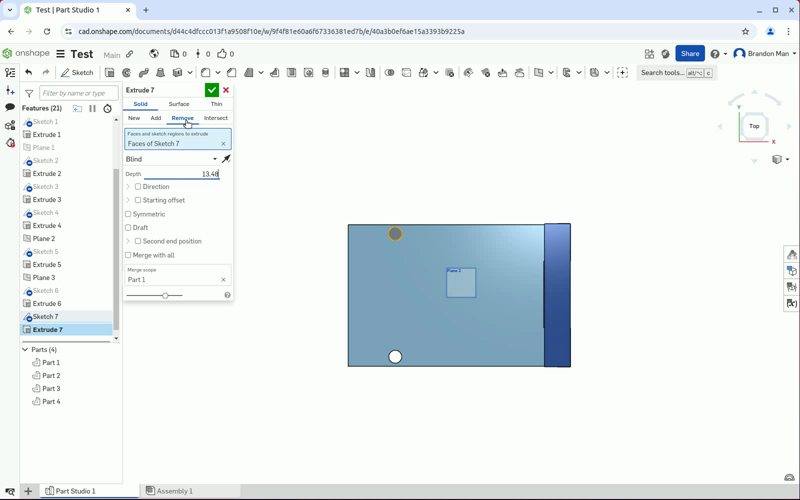
key(tab, 6)
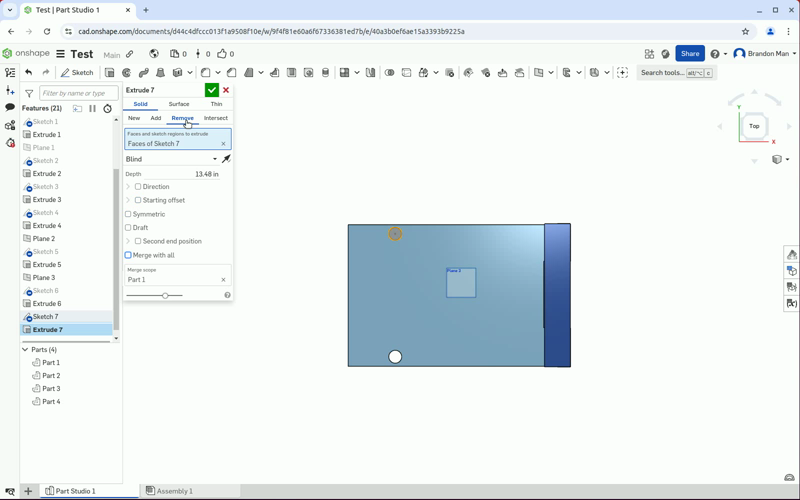
key(space)
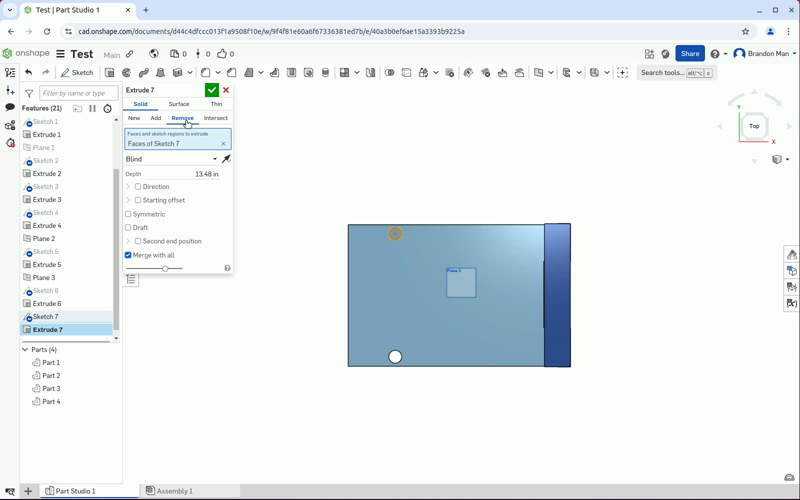
key(enter)
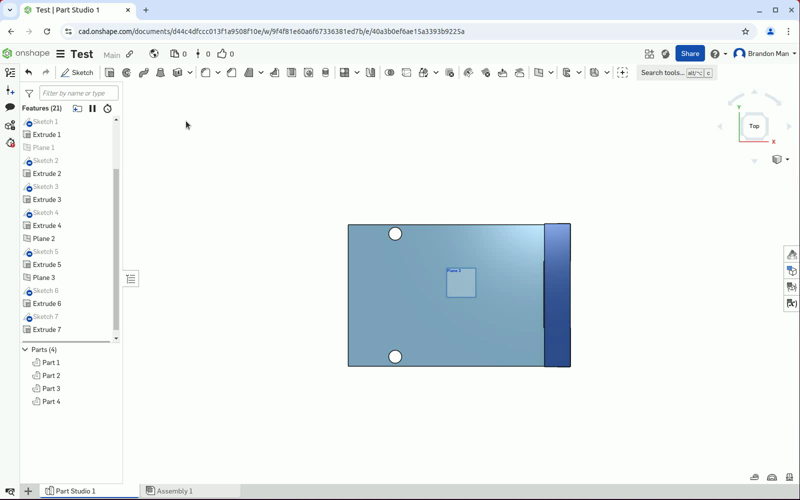
key(shift+h)
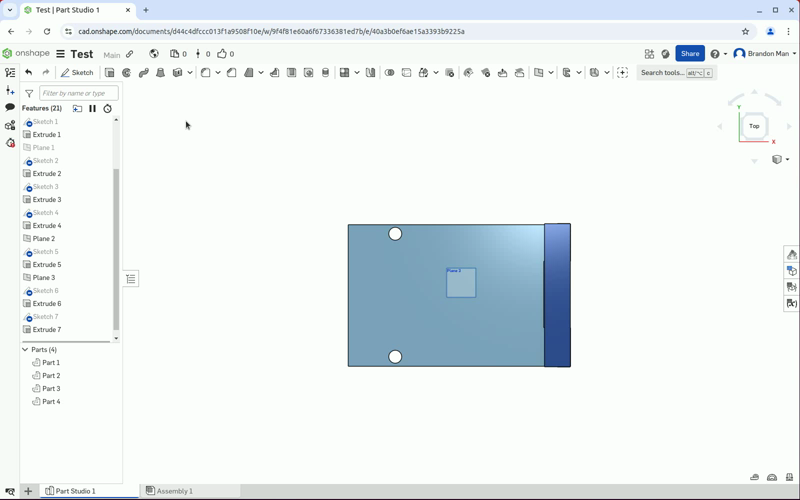
key(shift+h)
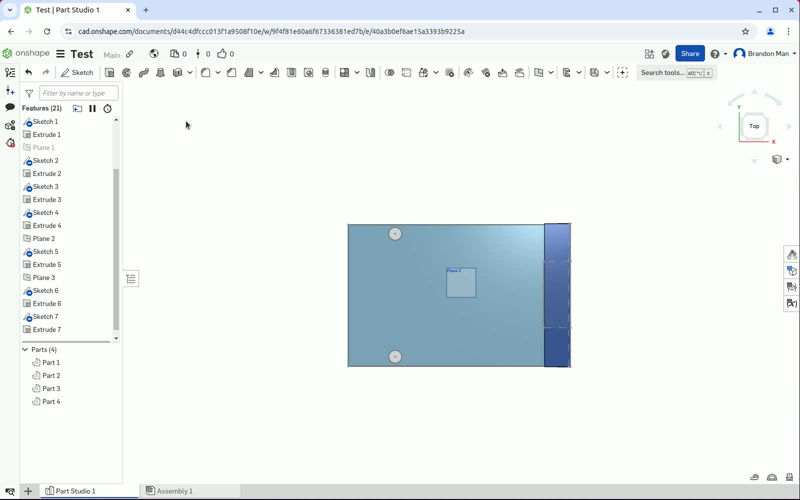
key(shift+7)
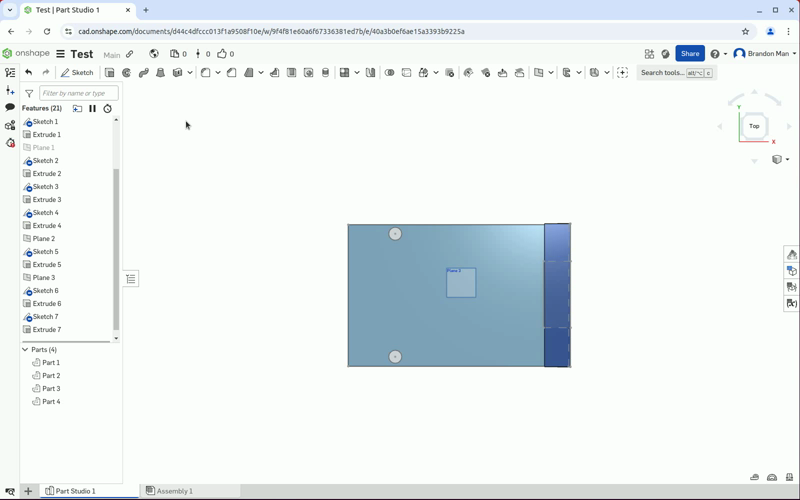
key(up, 3)
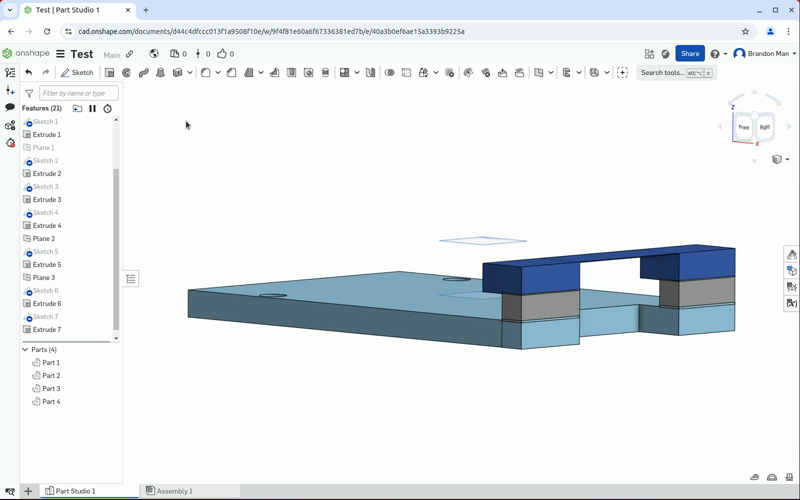
key(left, 3)
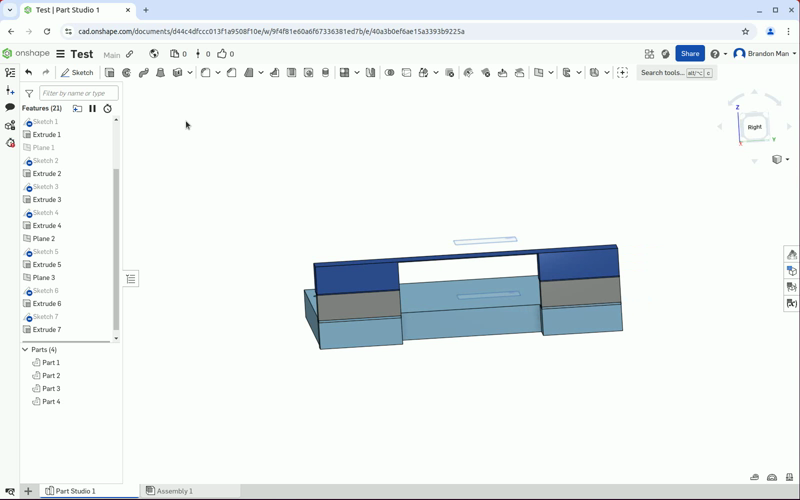
key(right, 3)
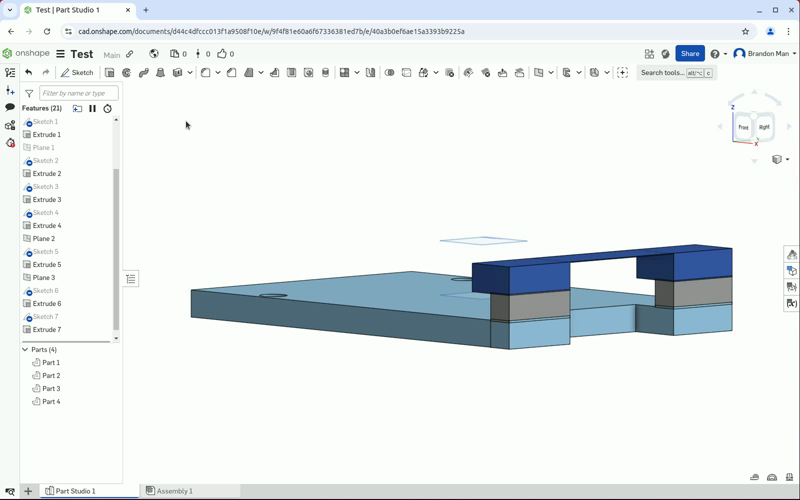
key(down, 3)
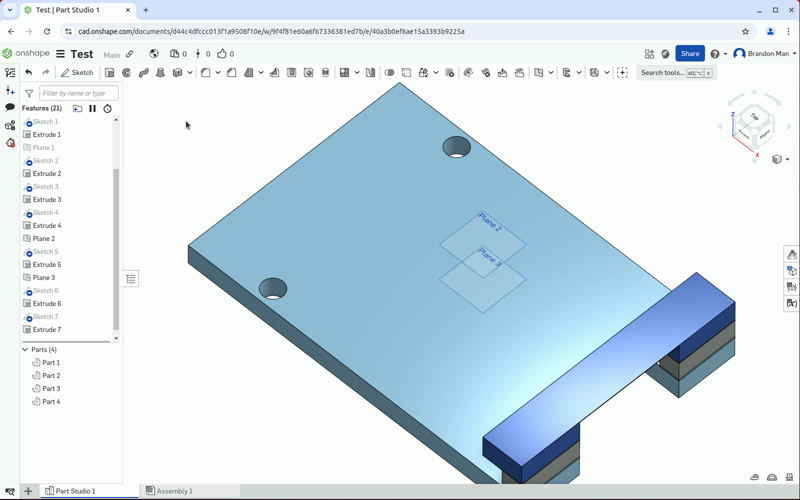
mouse_move(69, 124)
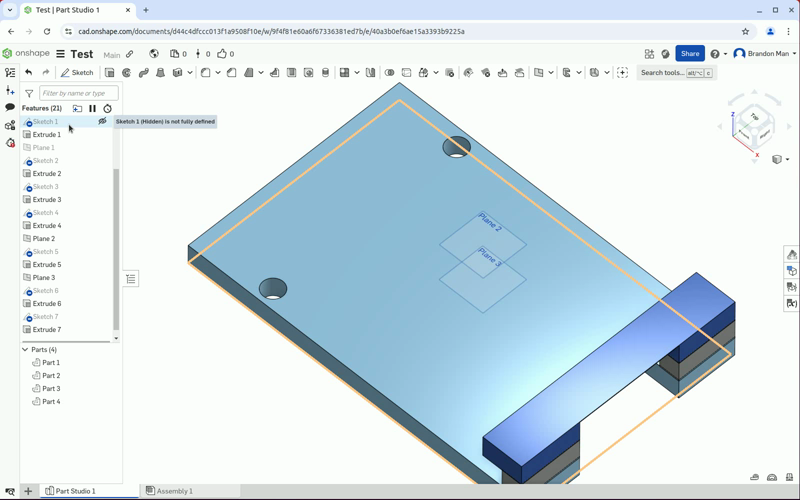
click(69, 124)